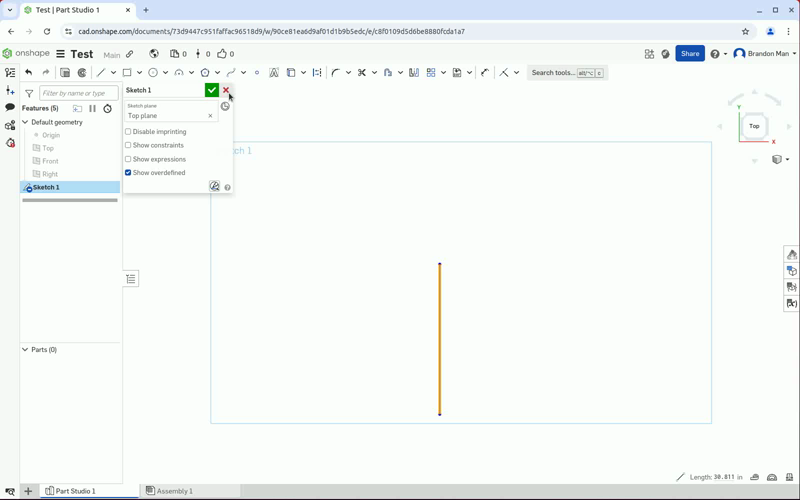
key(shift+h)
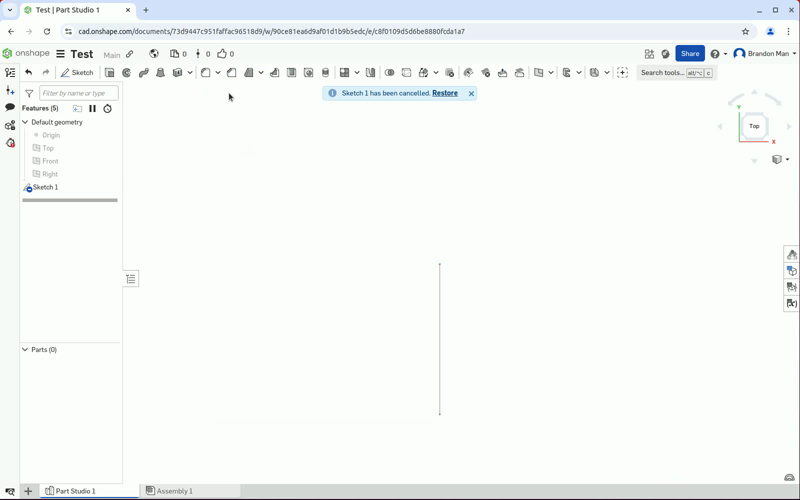
key(shift+s)
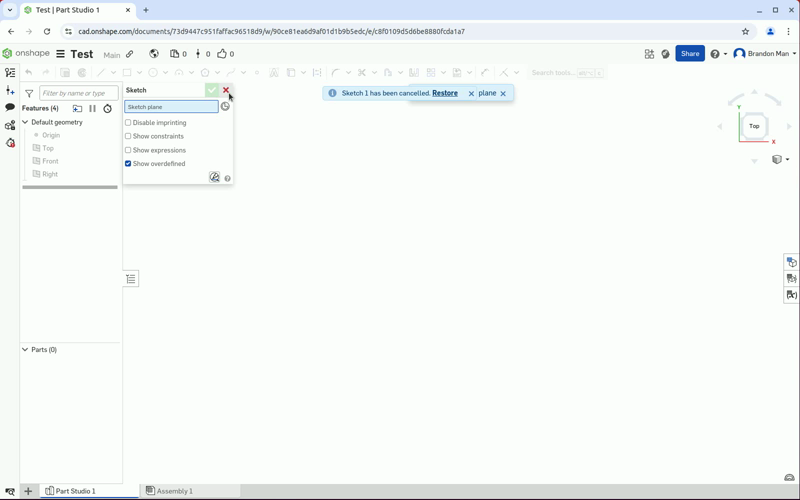
mouse_move(73, 150)
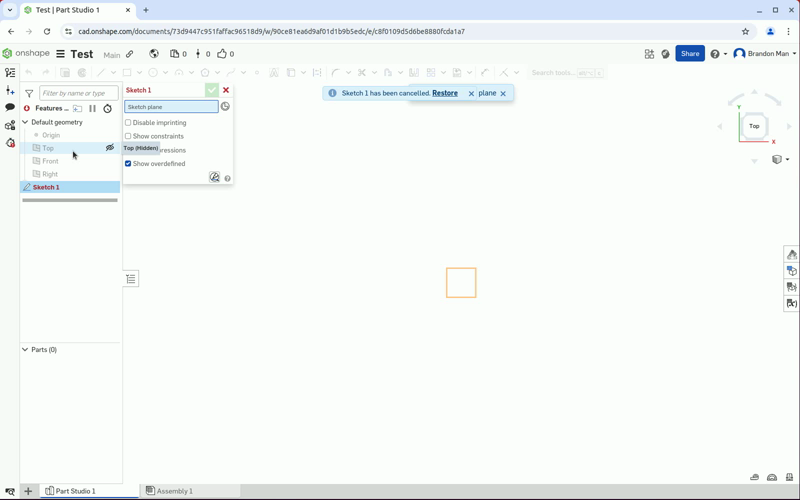
click(73, 150)
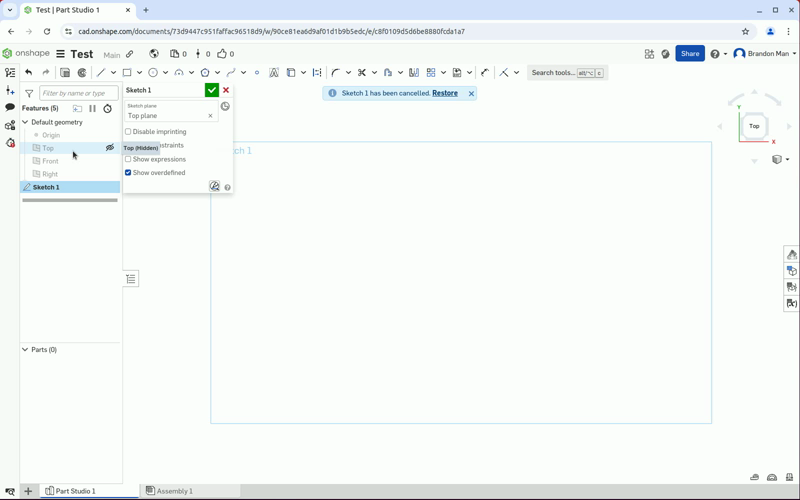
mouse_move(73, 352)
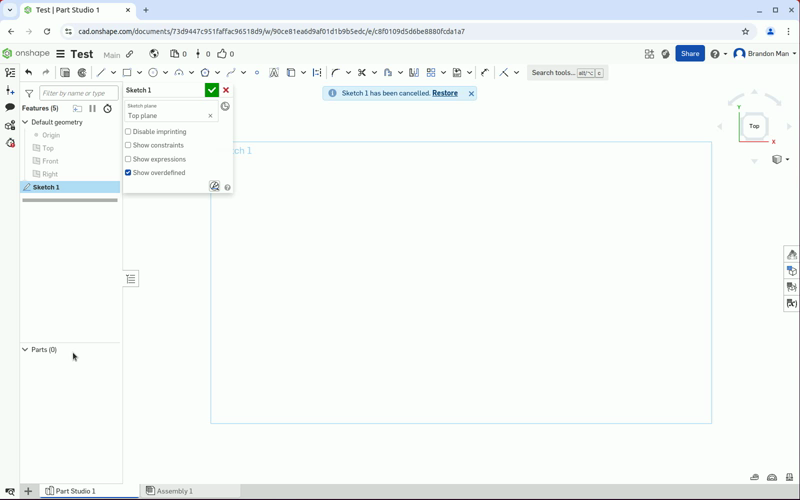
key(y)
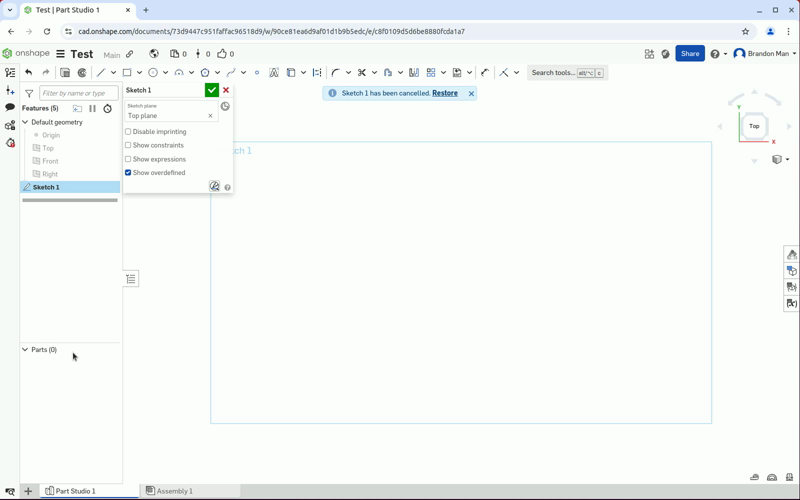
key(l)
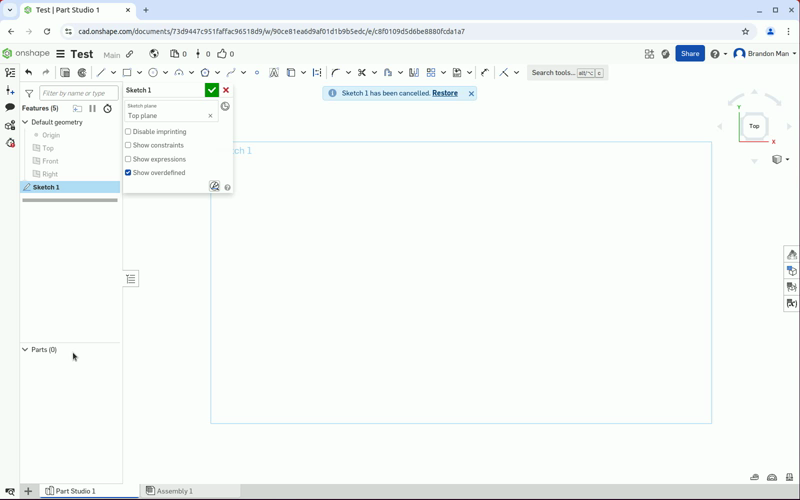
key_down(shift)
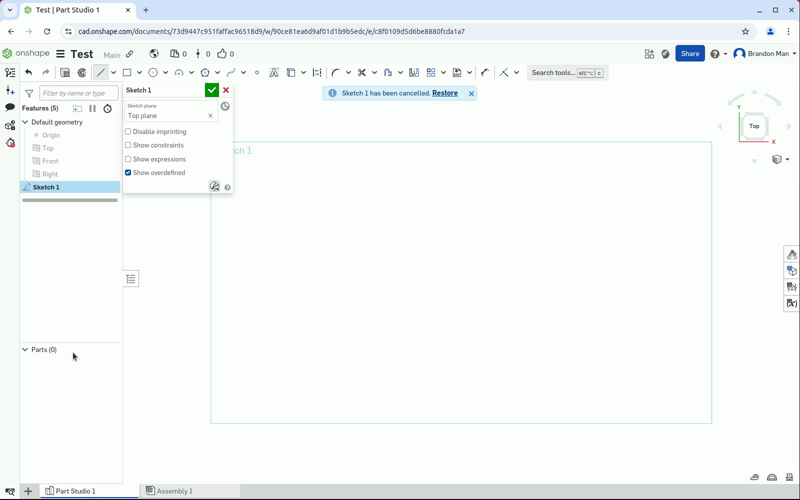
mouse_move(388, 320)
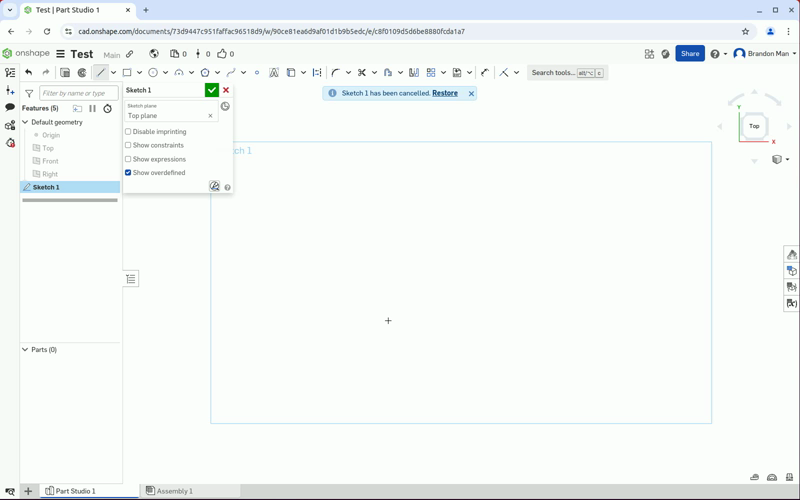
click(388, 320)
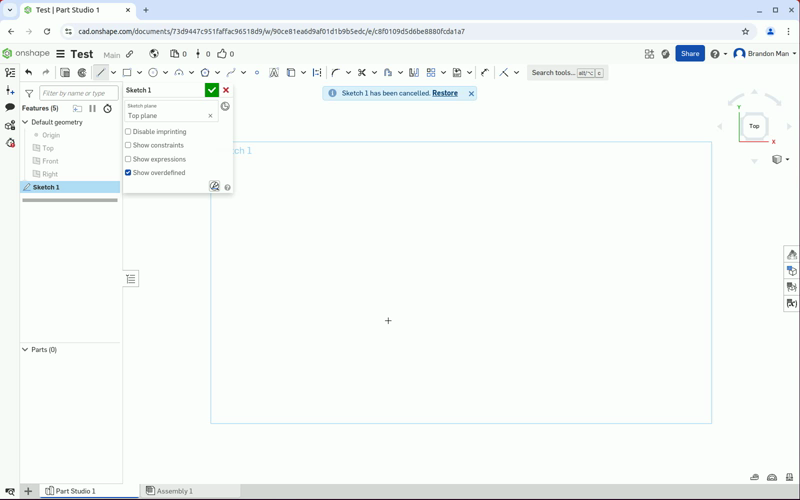
key_up(shift)
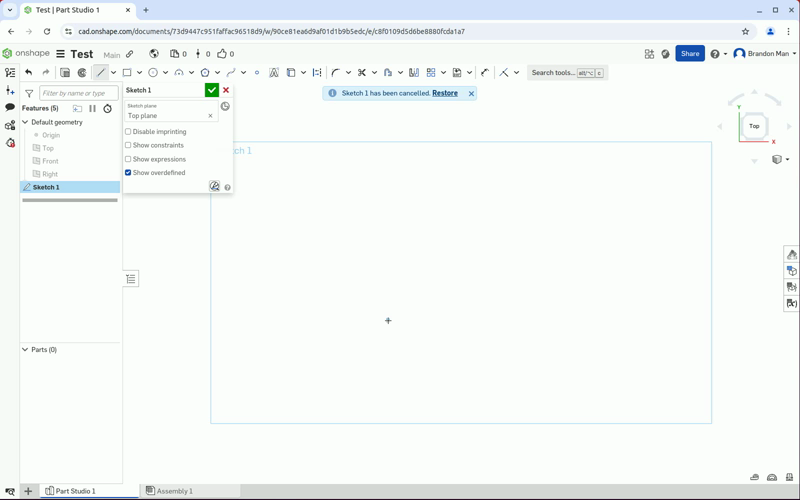
key_down(shift)
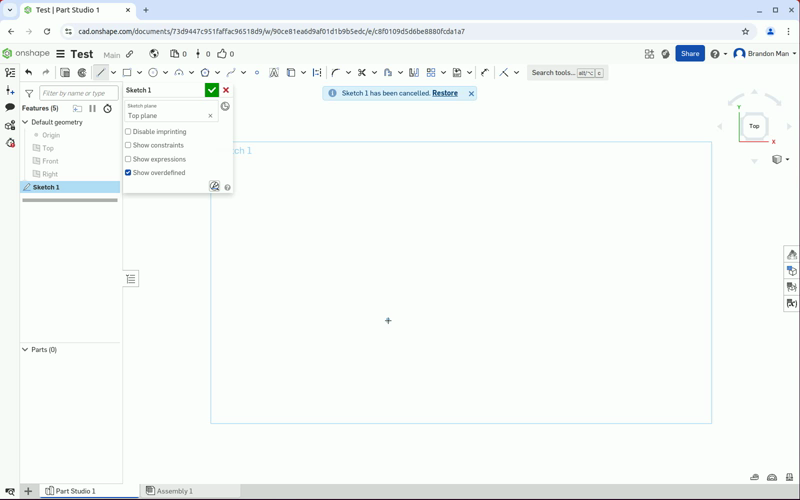
mouse_move(482, 320)
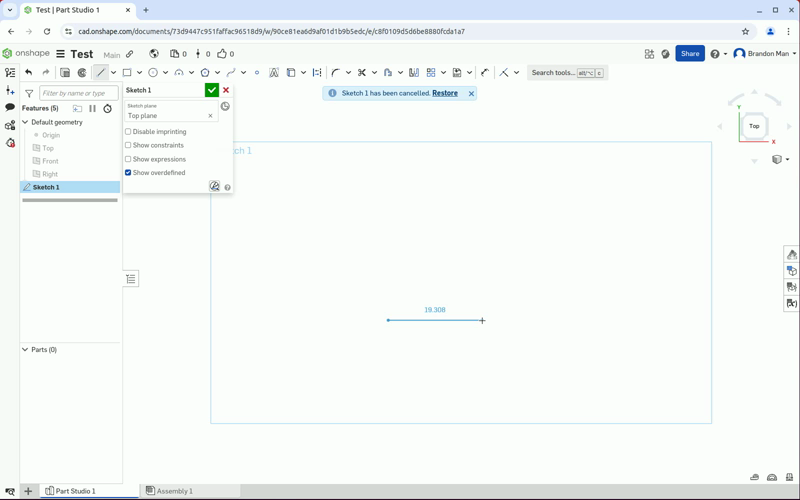
click(482, 320)
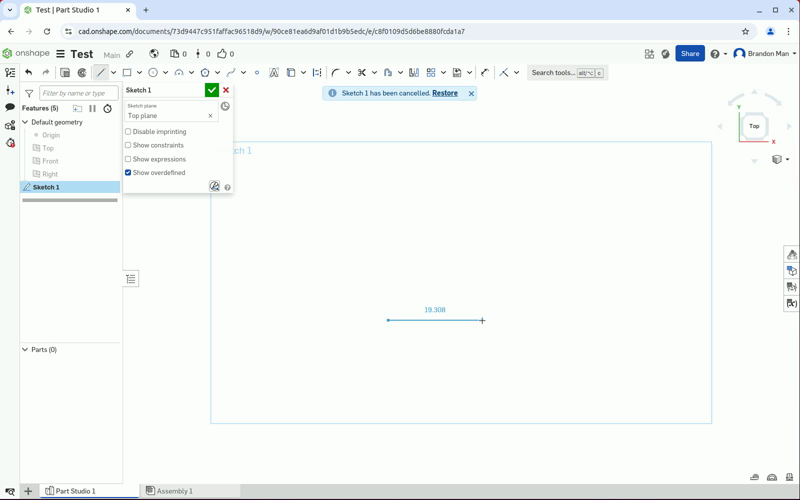
key_up(shift)
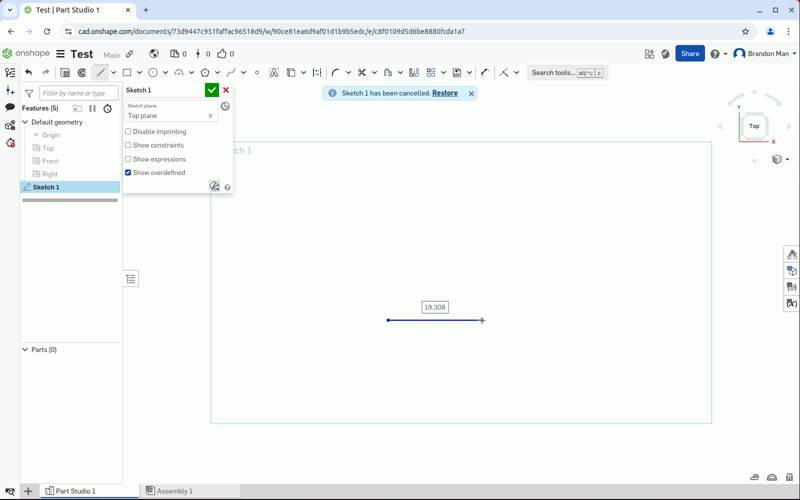
key_down(shift)
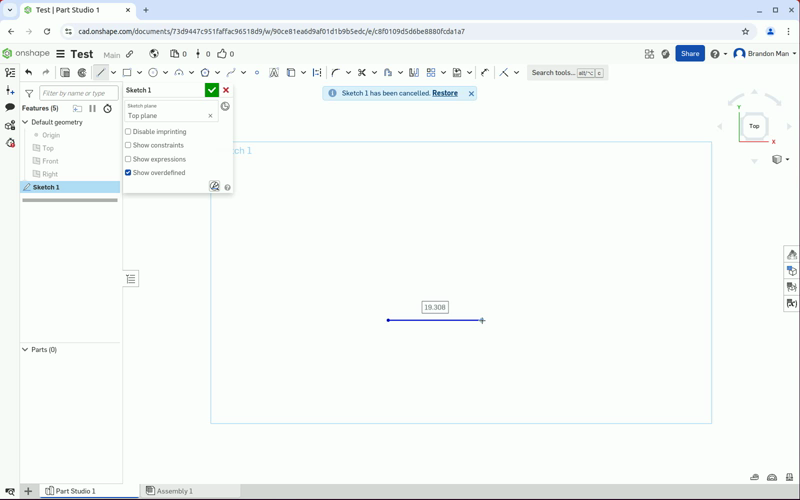
mouse_move(482, 245)
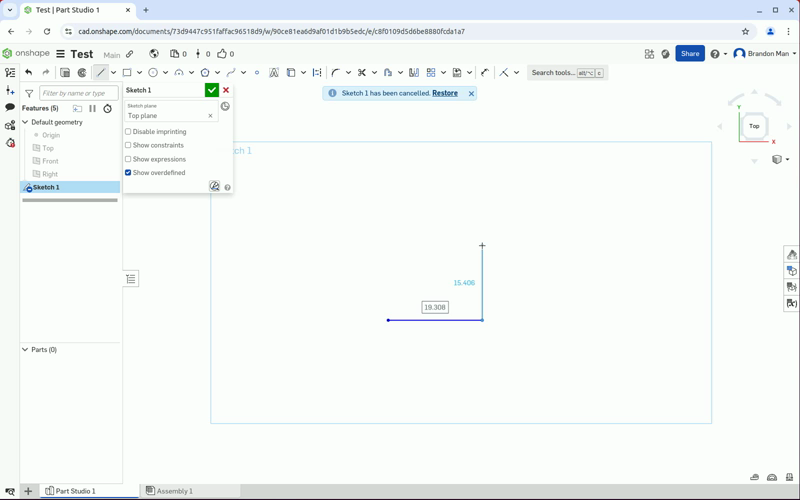
click(482, 245)
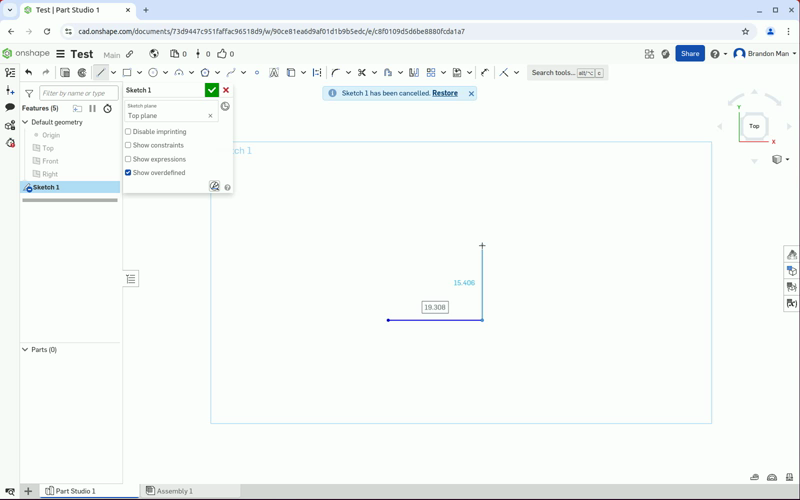
key_up(shift)
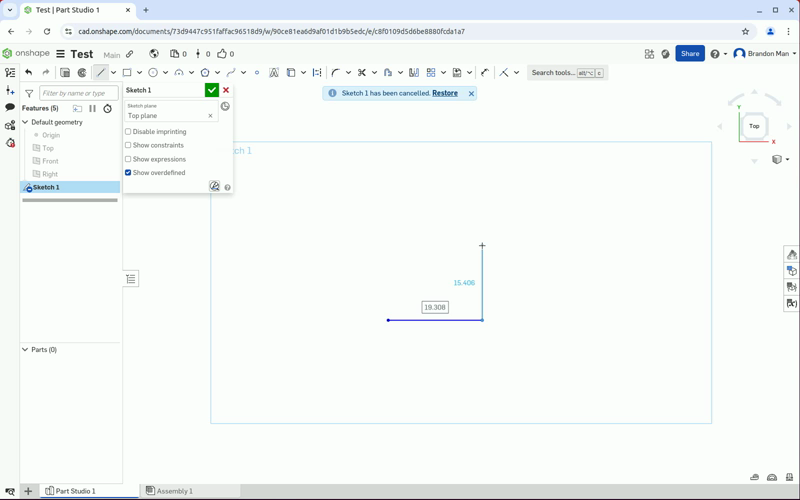
key_down(shift)
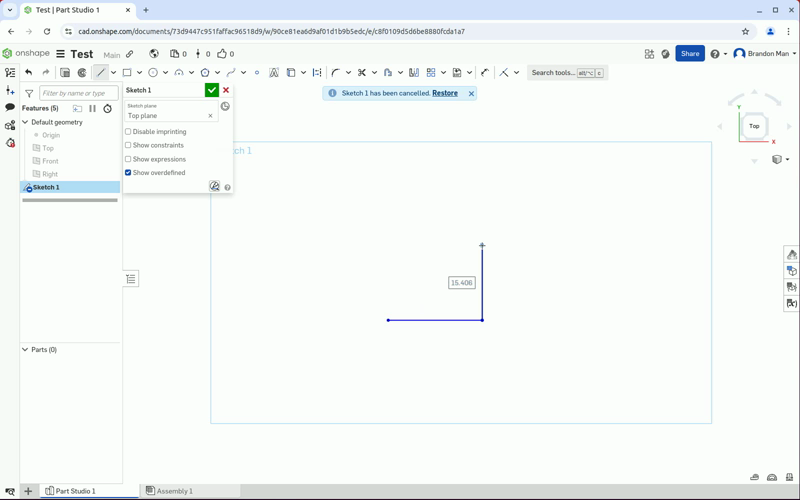
mouse_move(388, 245)
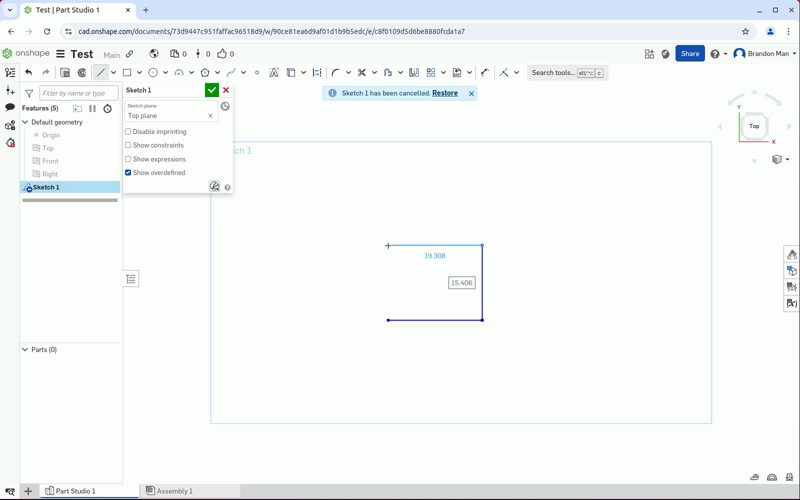
click(388, 245)
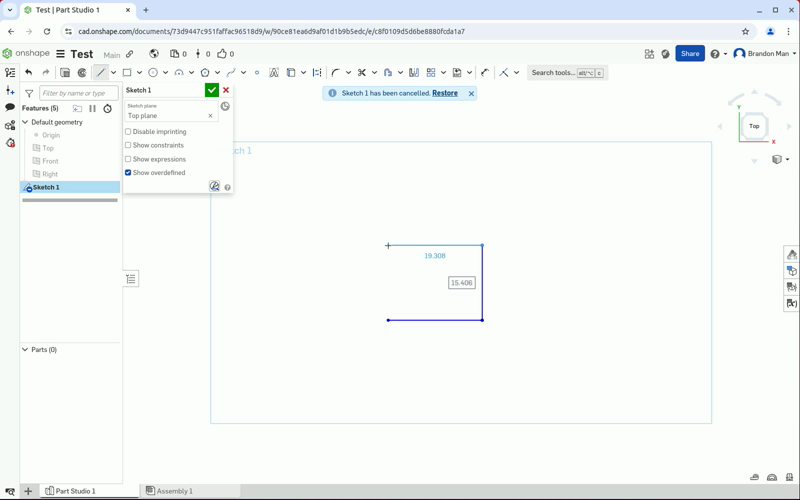
key_up(shift)
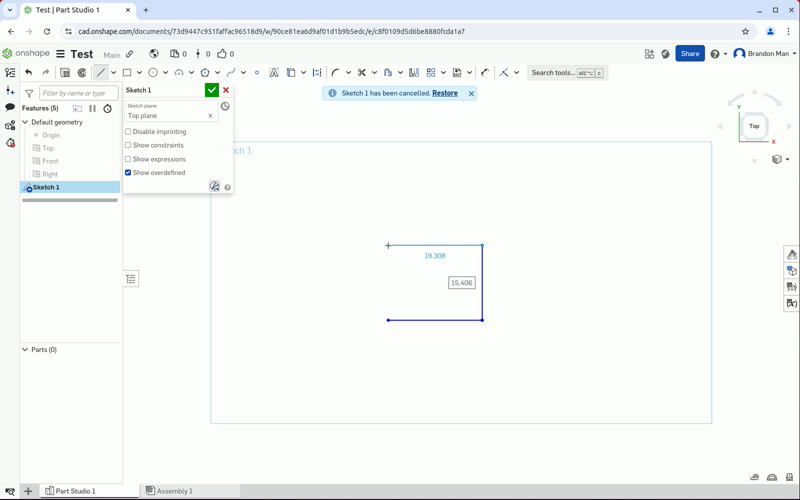
key_down(shift)
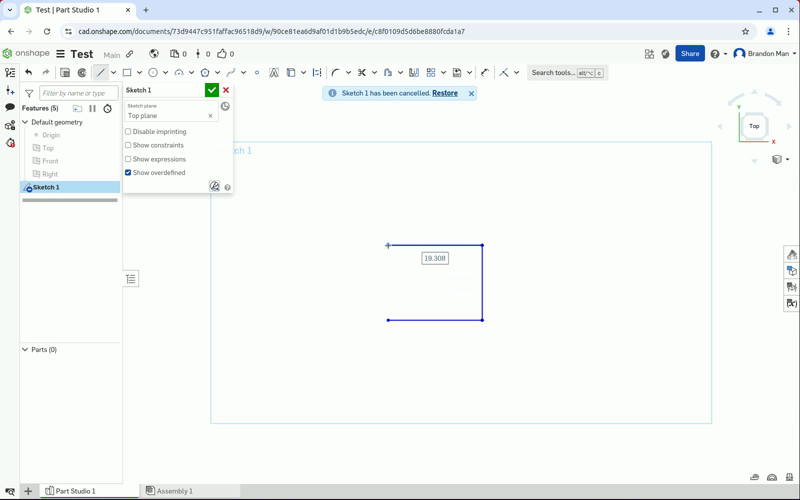
mouse_move(388, 320)
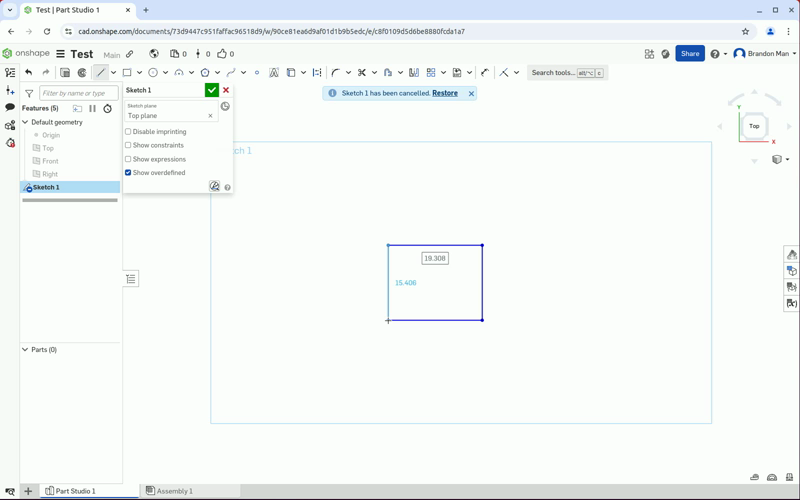
key_up(shift)
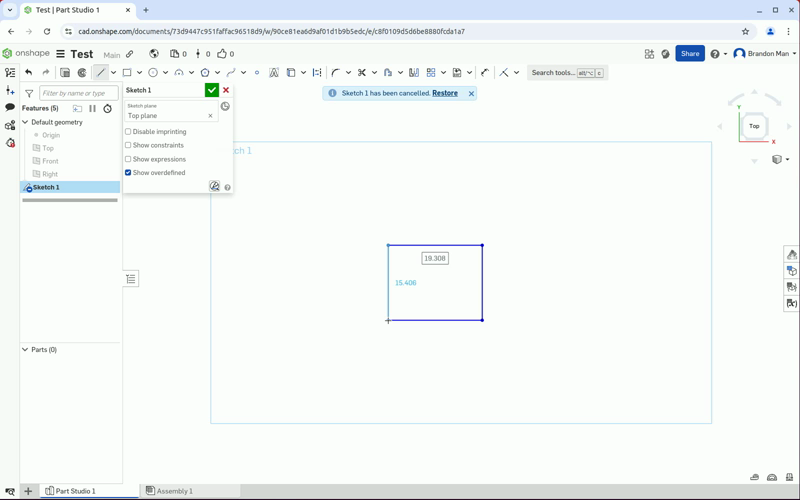
click(388, 320)
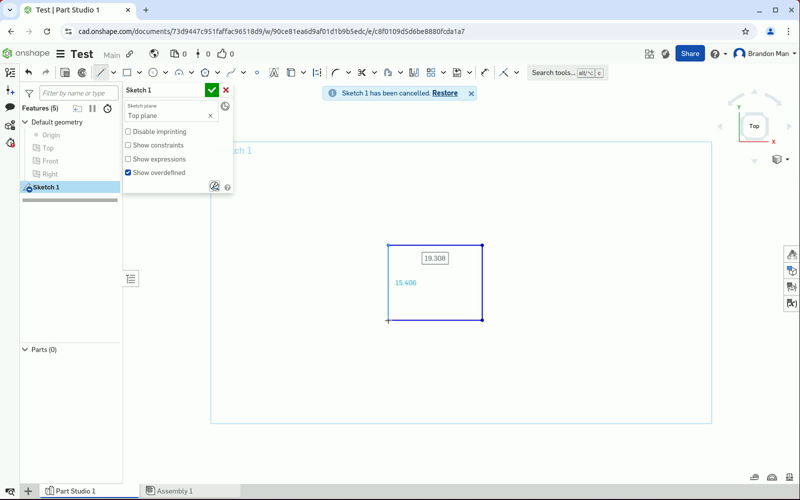
key(esc)
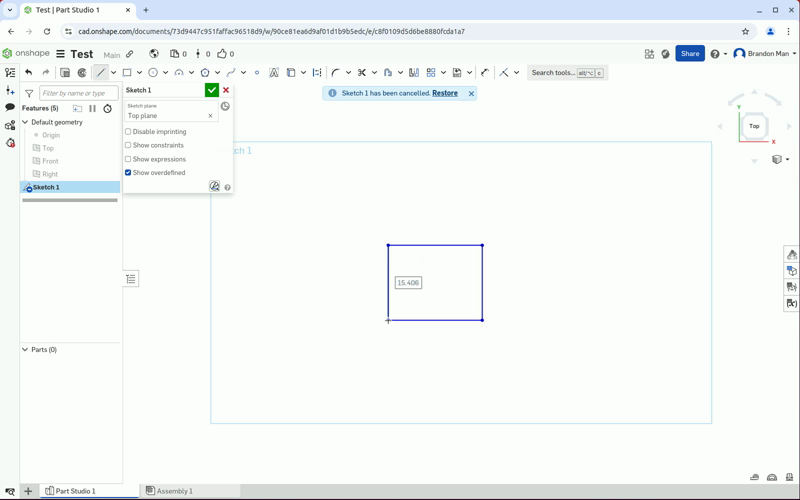
mouse_move(442, 306)
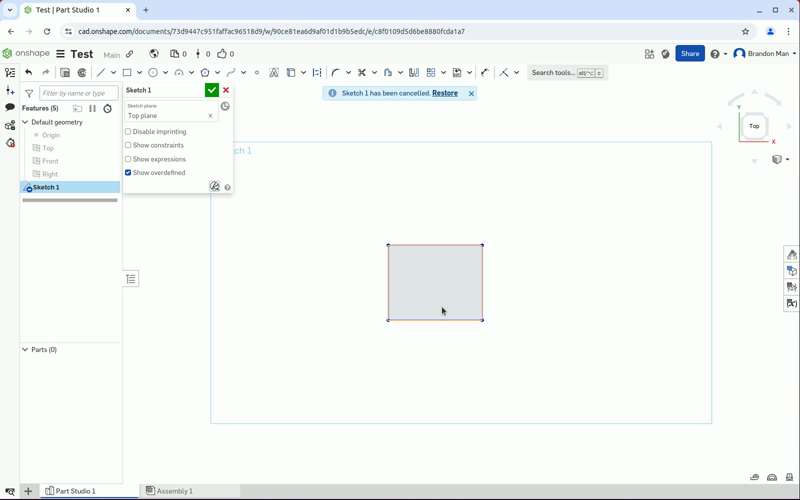
click(442, 306)
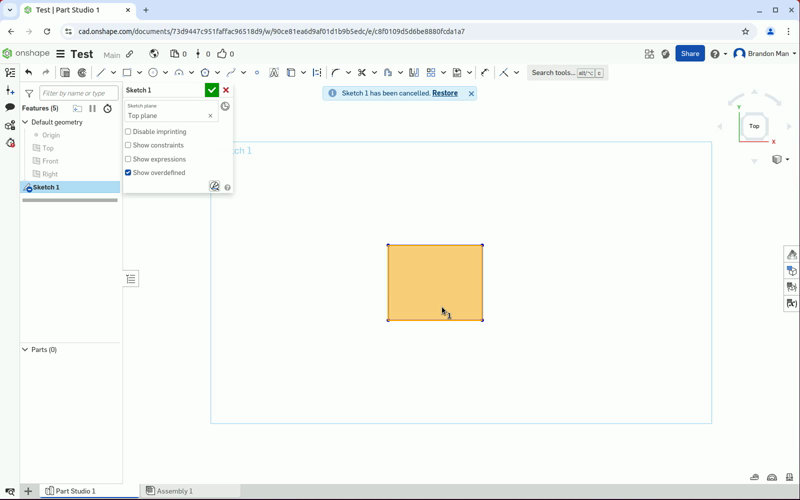
mouse_move(73, 352)
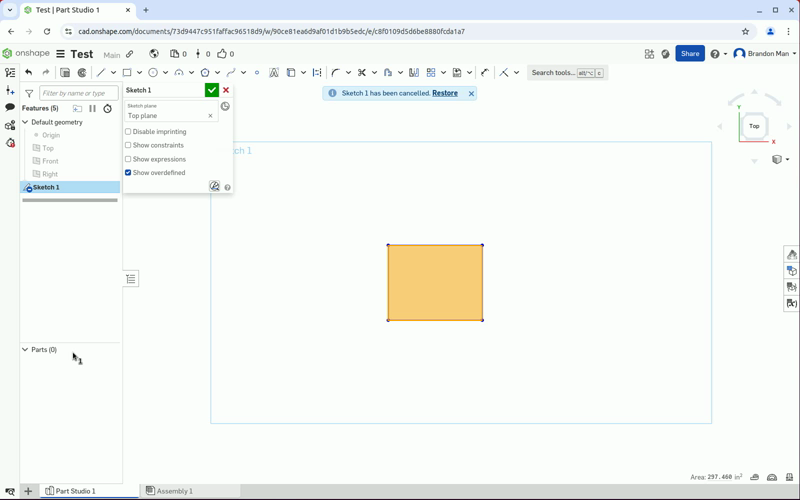
key(shift+y)
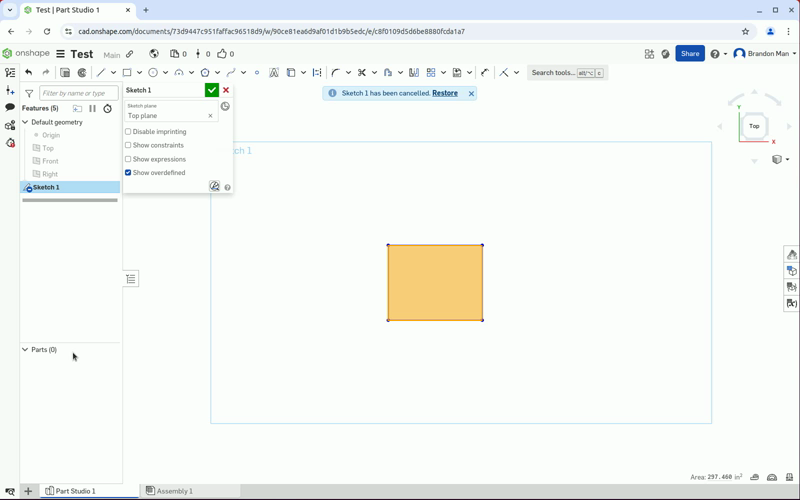
key(shift+e)
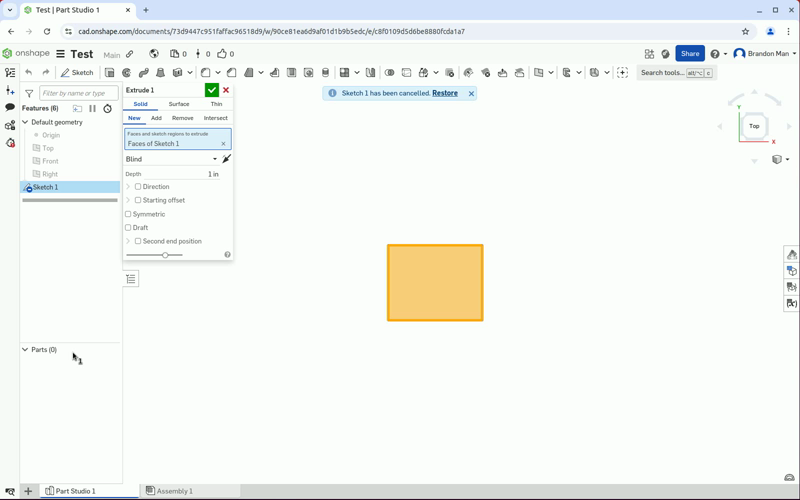
mouse_move(143, 106)
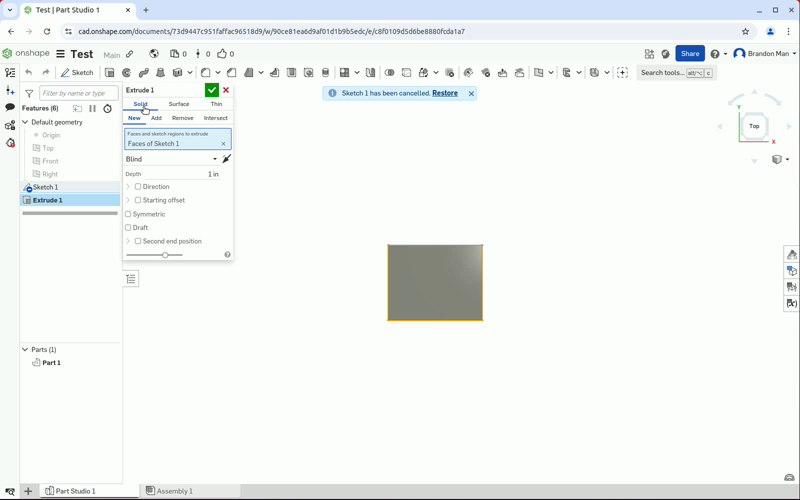
click(143, 106)
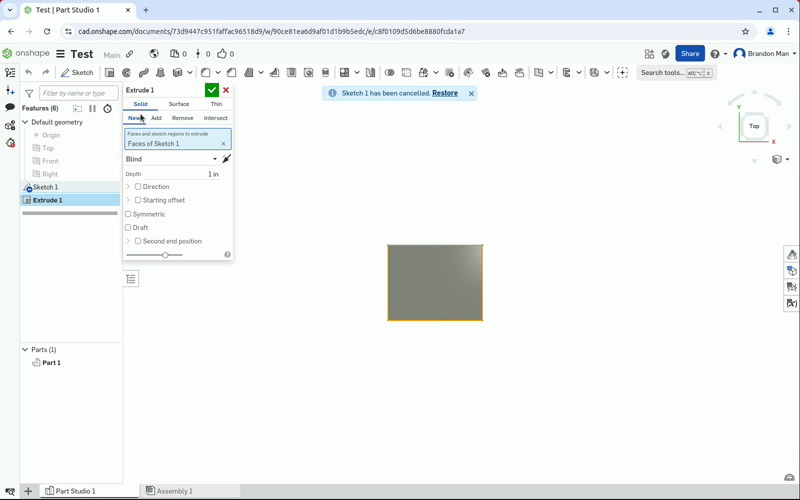
mouse_move(137, 120)
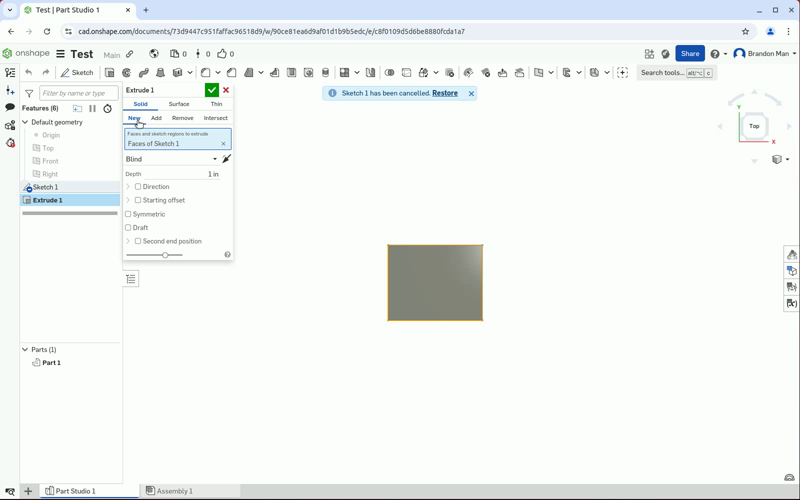
click(137, 120)
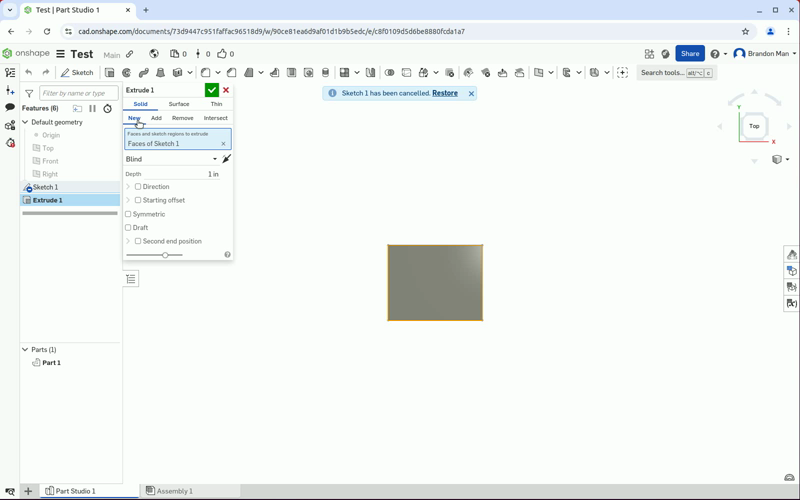
key(tab, 4)
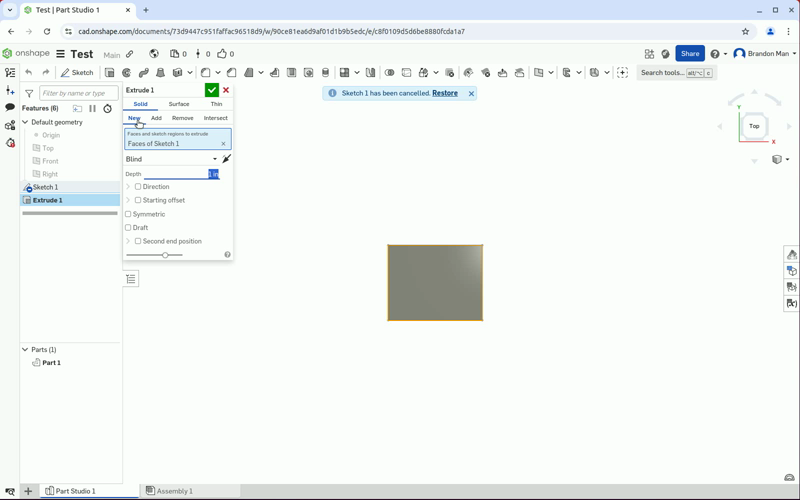
text(-0.241)
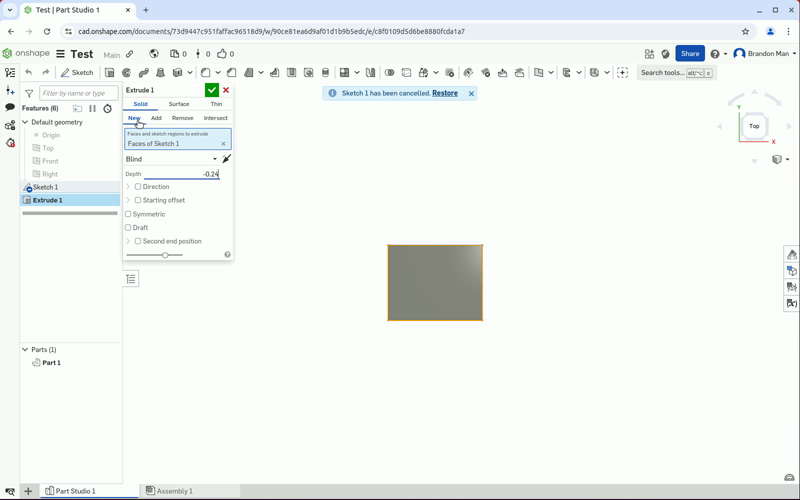
key(enter)
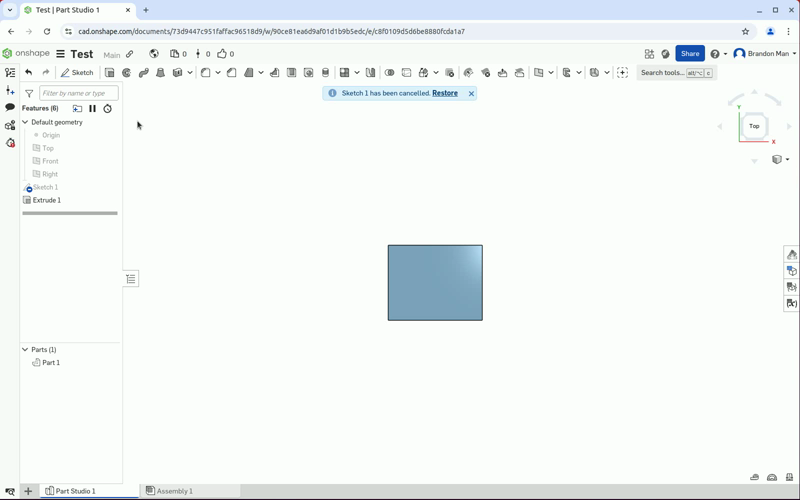
key(shift+h)
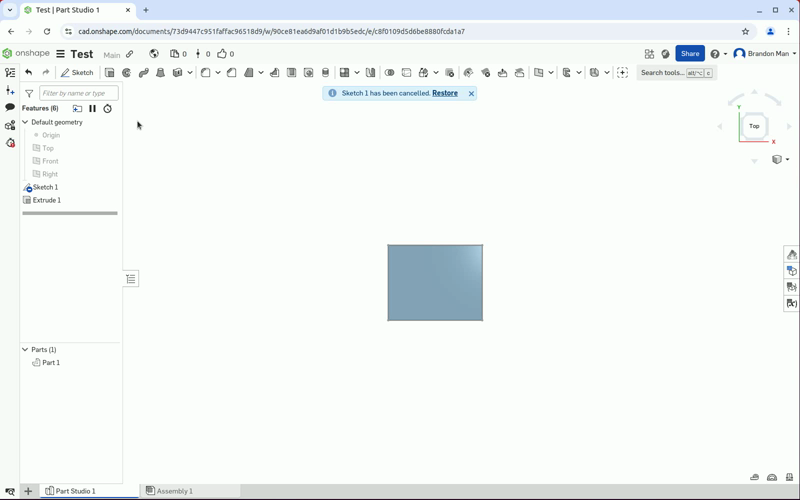
key(shift+h)
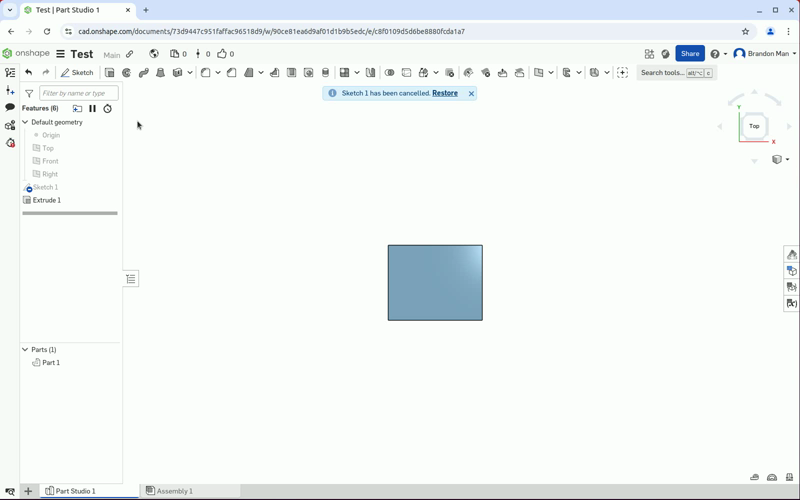
mouse_move(73, 189)
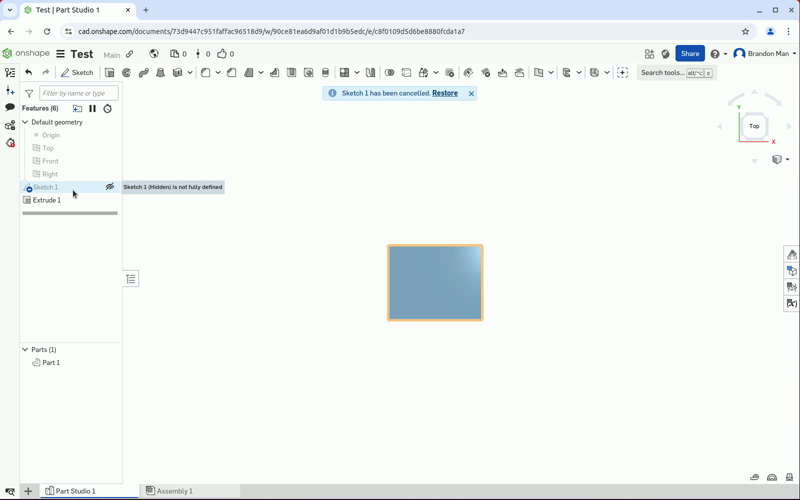
click(73, 189)
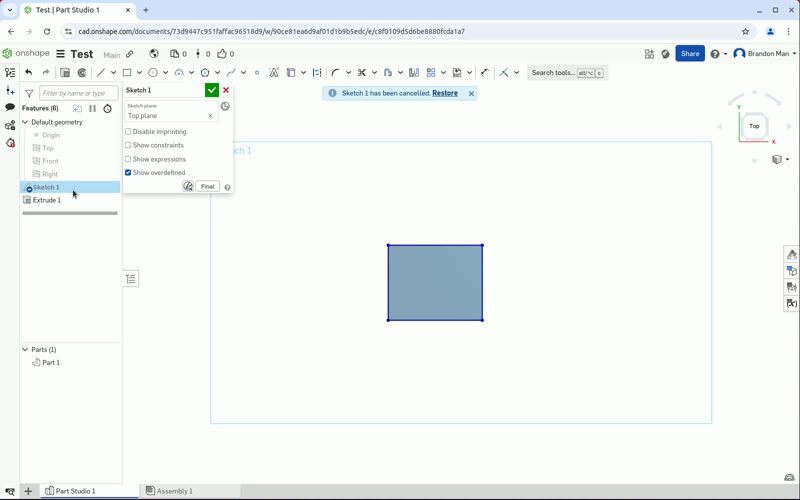
mouse_move(229, 92)
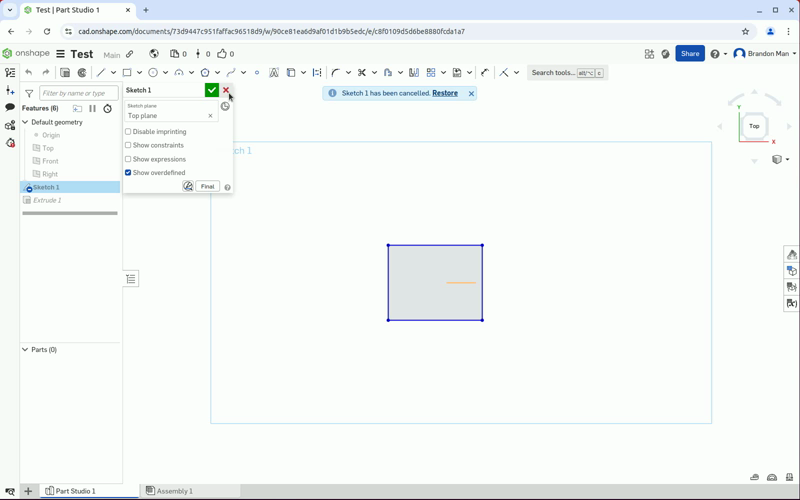
click(229, 92)
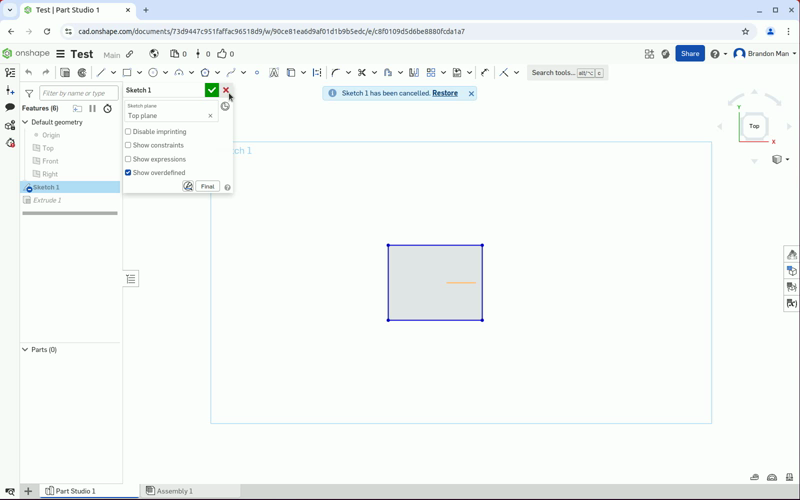
key(shift+s)
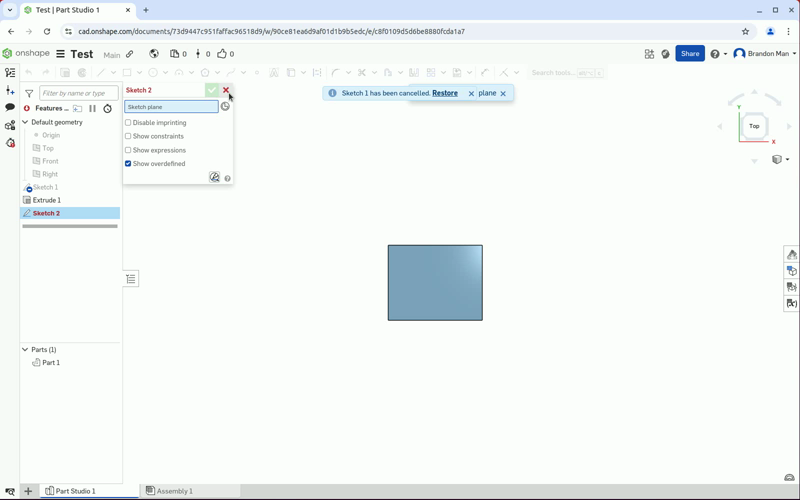
mouse_move(73, 150)
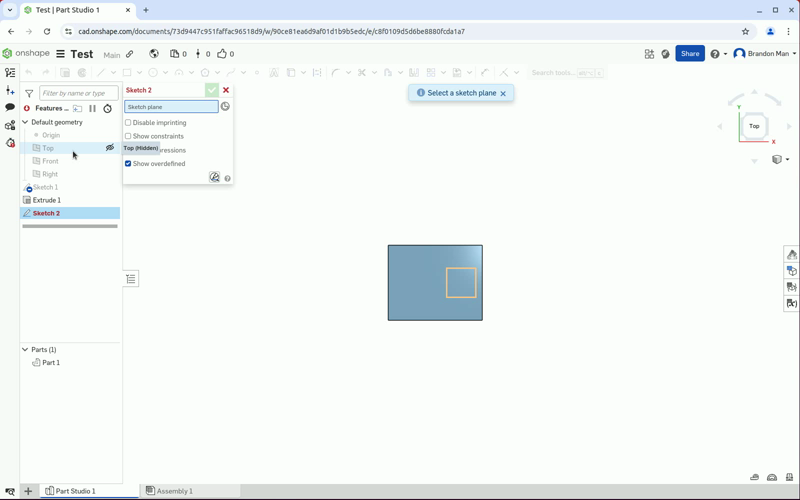
click(73, 150)
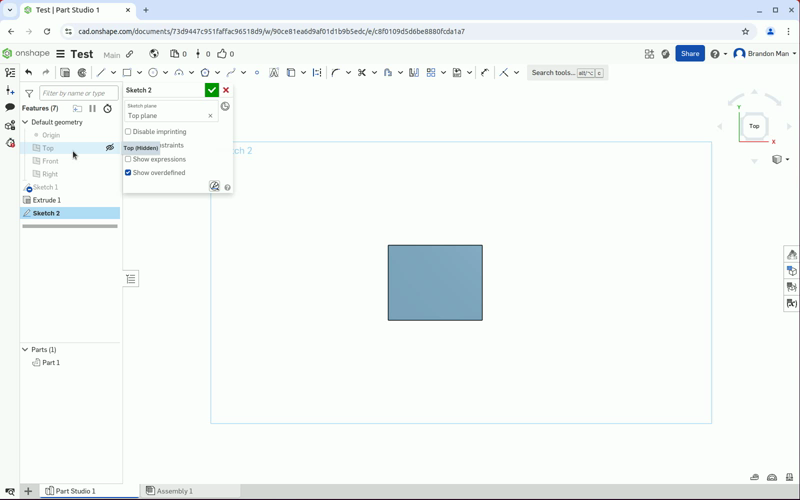
mouse_move(73, 352)
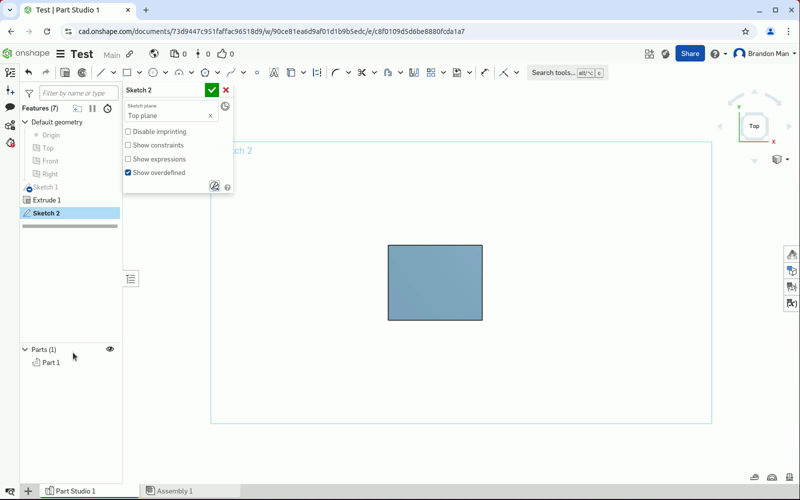
key(y)
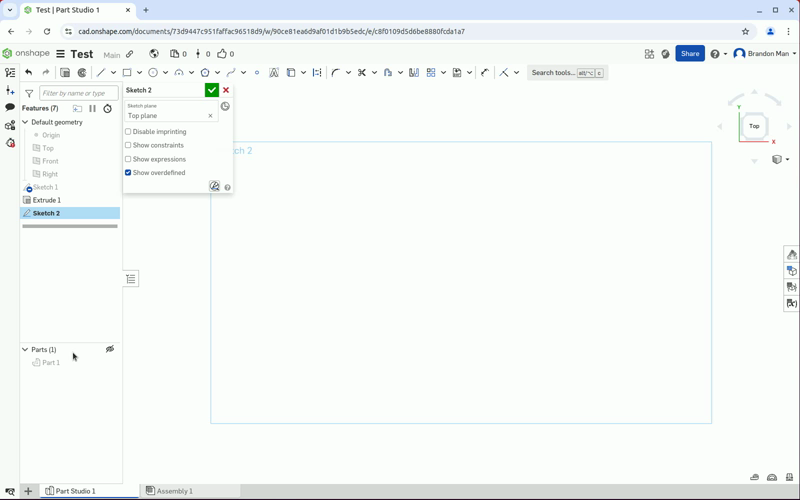
key(l)
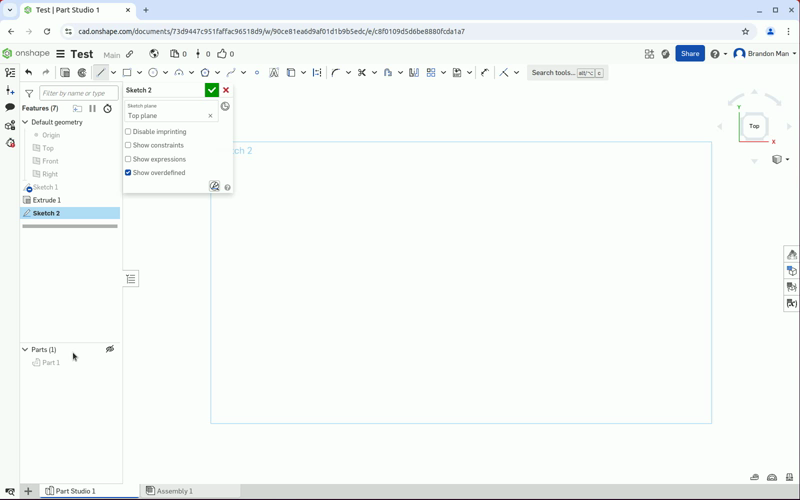
key_down(shift)
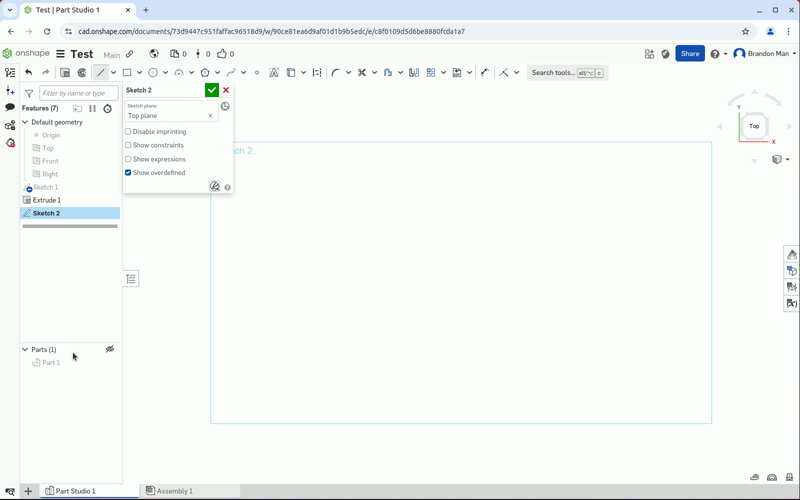
mouse_move(489, 250)
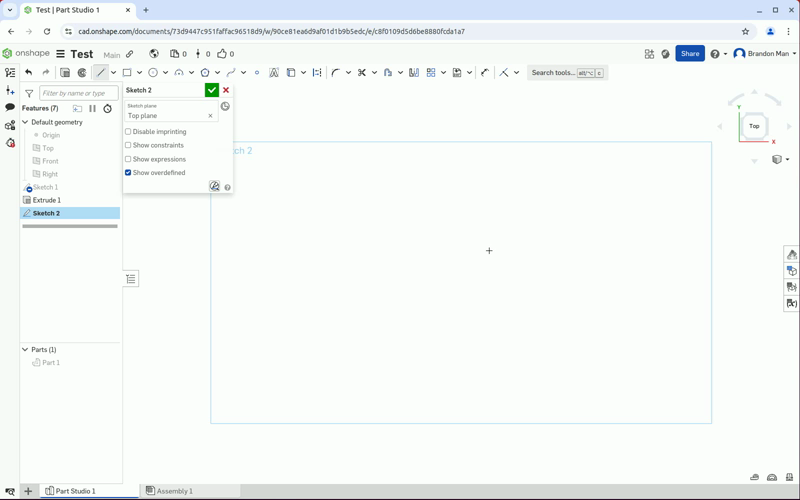
click(489, 250)
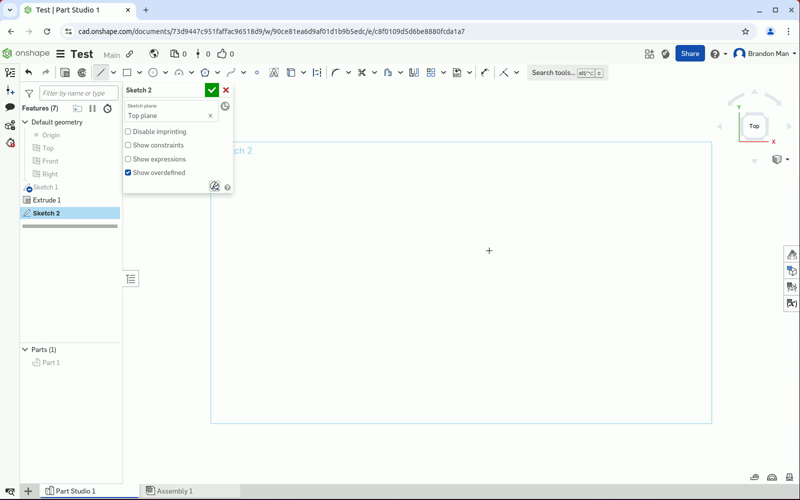
key_up(shift)
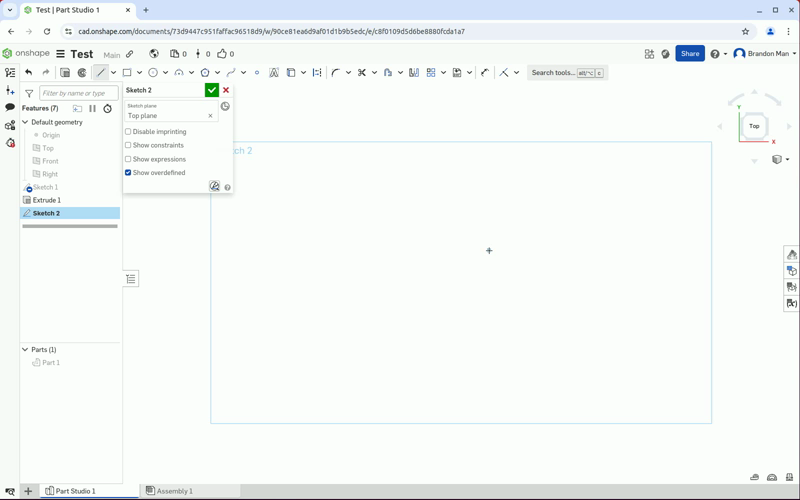
key_down(shift)
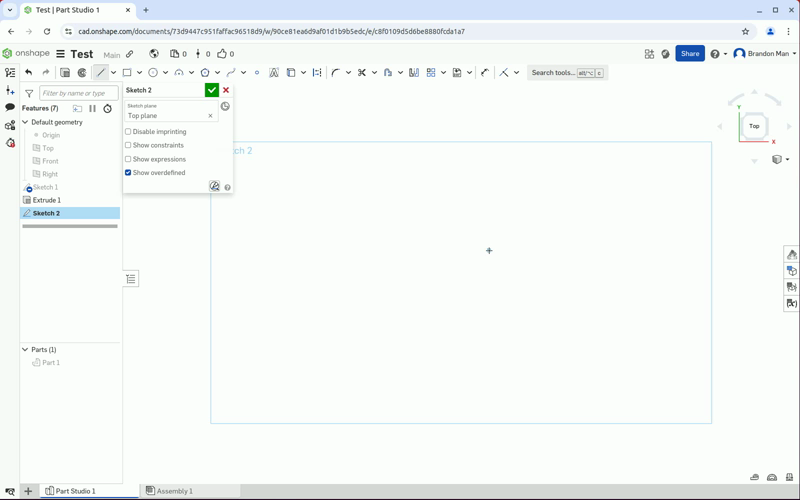
mouse_move(573, 250)
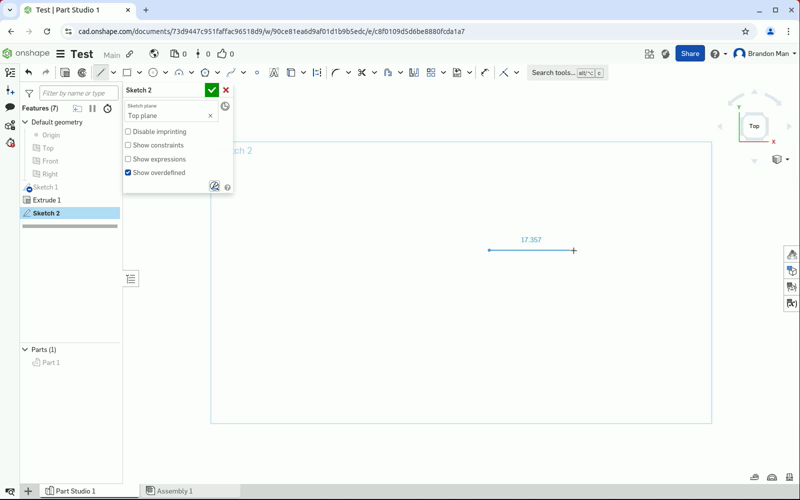
click(573, 250)
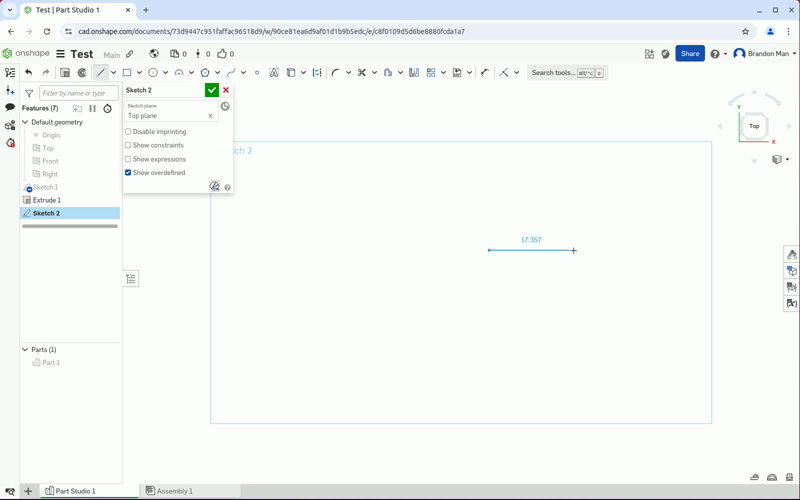
key_up(shift)
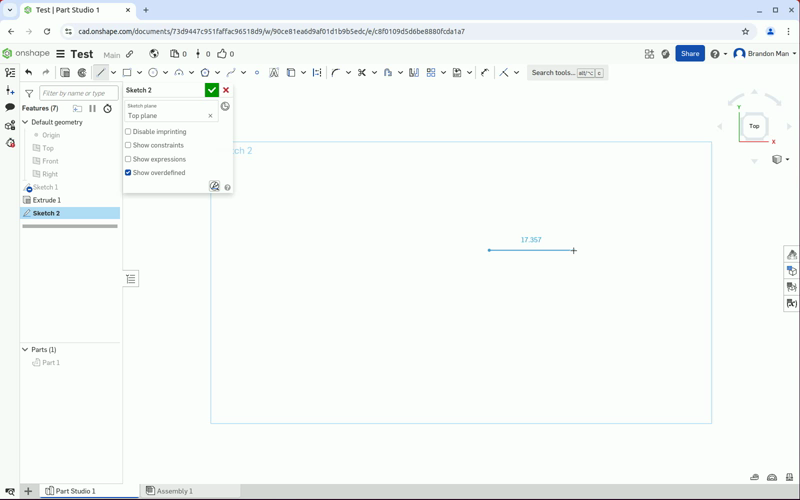
key_down(shift)
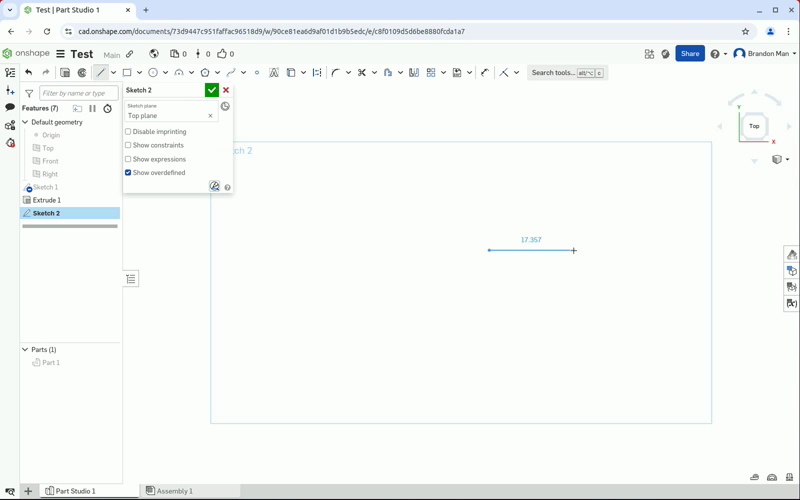
mouse_move(589, 250)
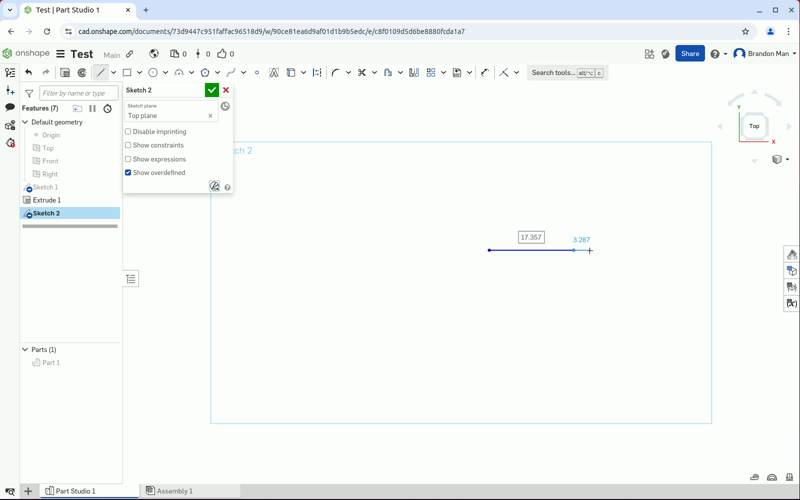
mouse_move(573, 247)
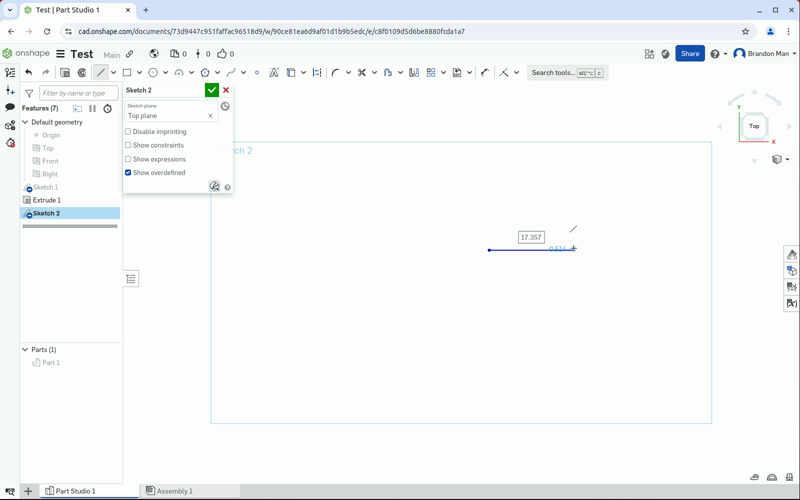
scroll(6)
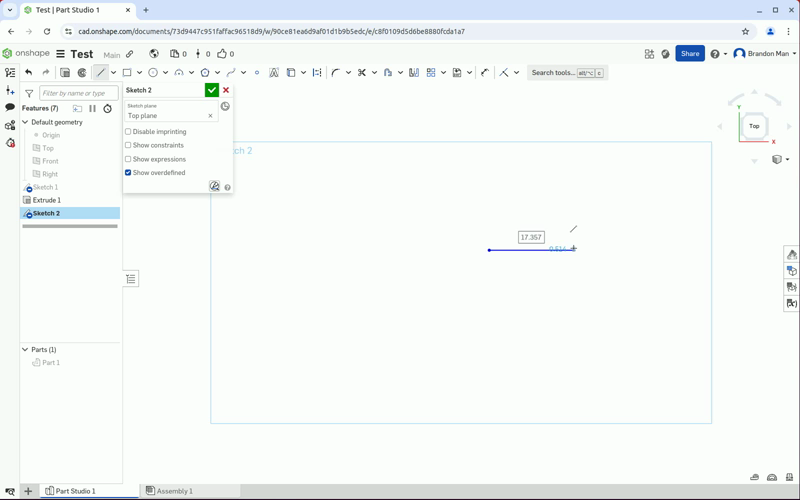
scroll(6)
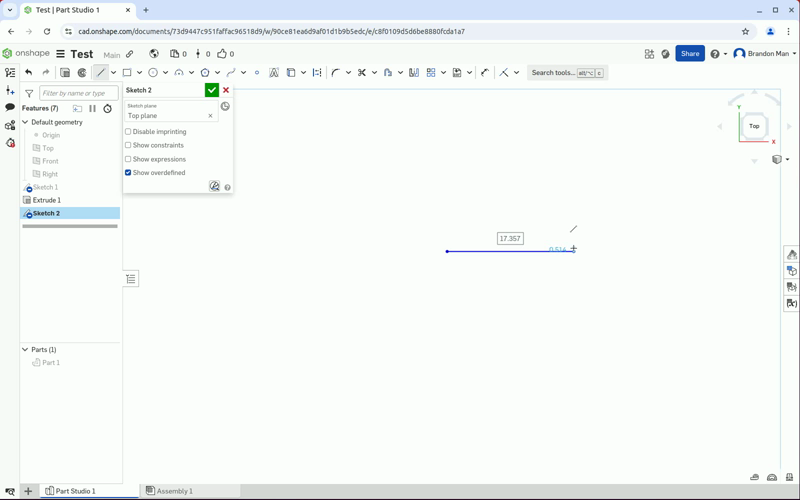
scroll(6)
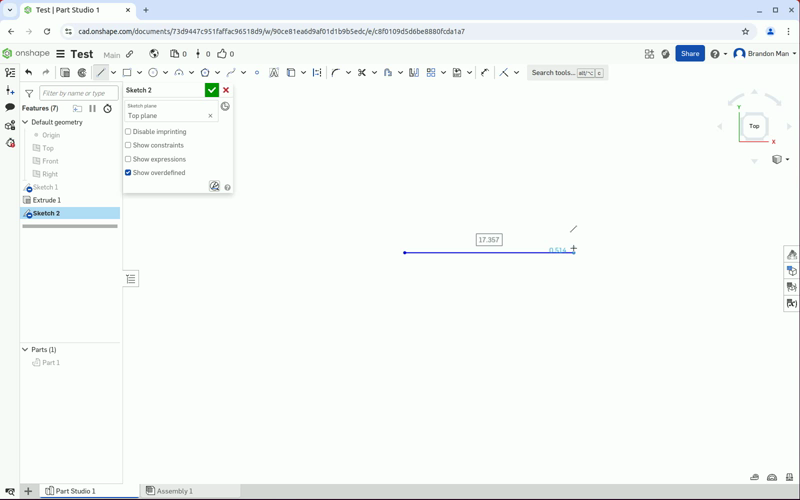
scroll(6)
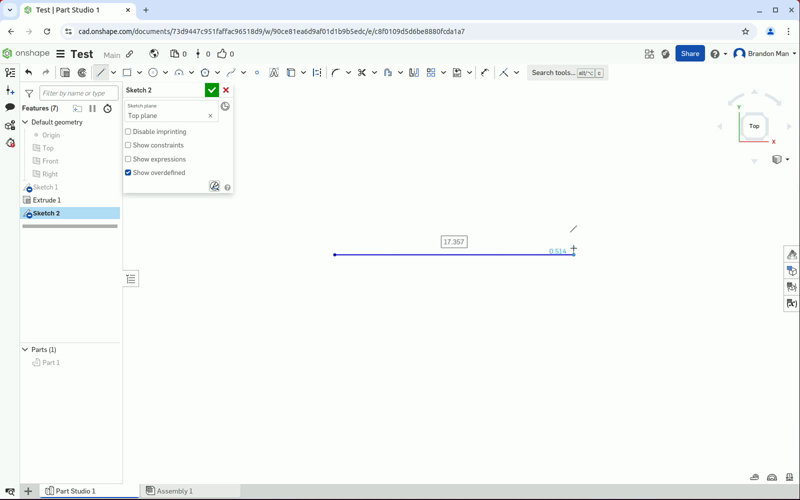
scroll(6)
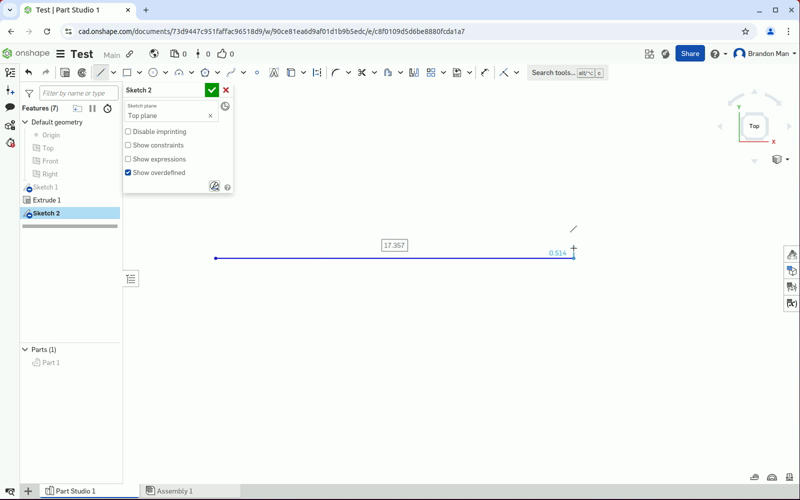
scroll(6)
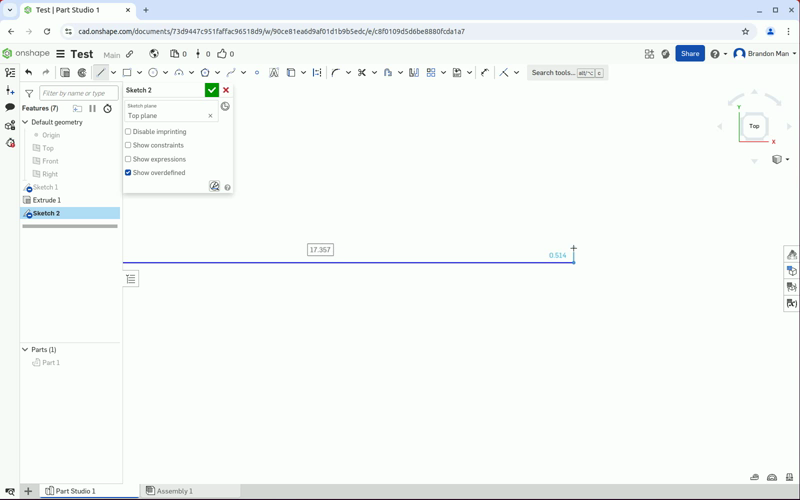
scroll(6)
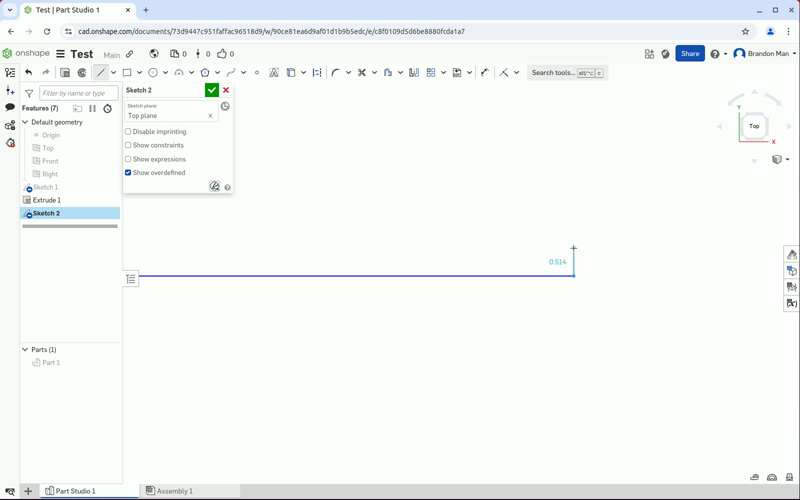
click(573, 247)
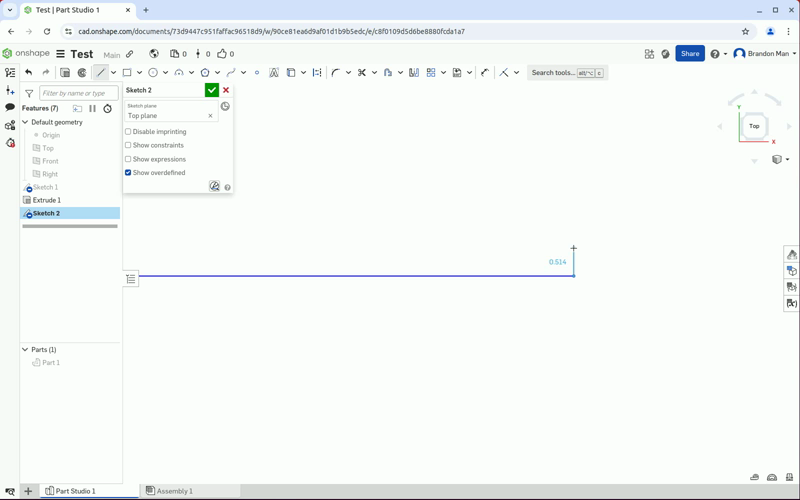
scroll(-6)
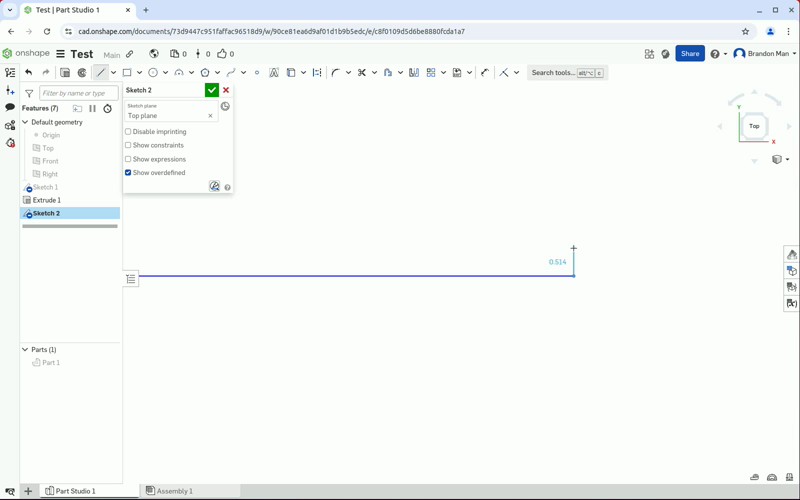
scroll(-6)
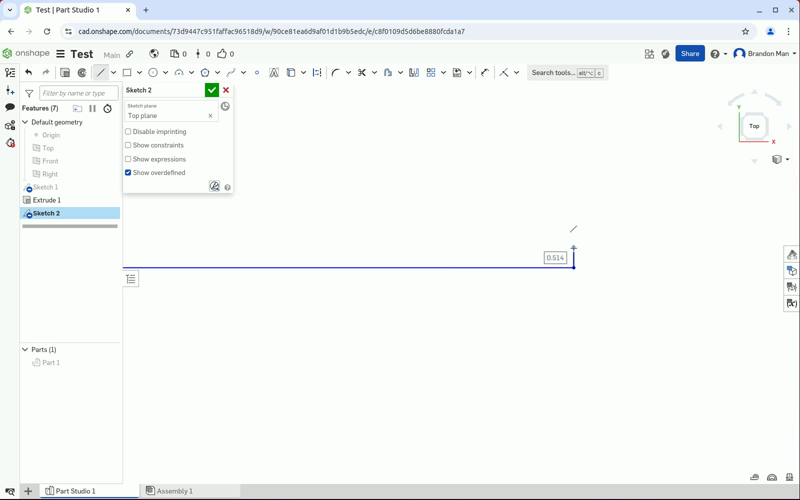
scroll(-6)
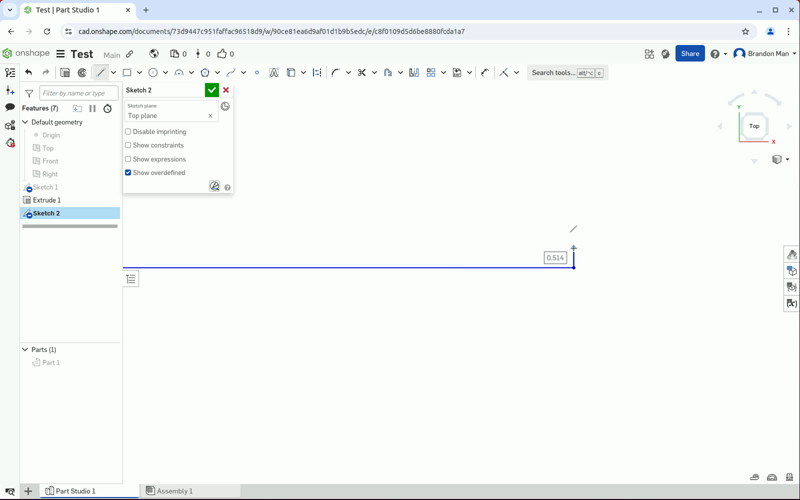
scroll(-6)
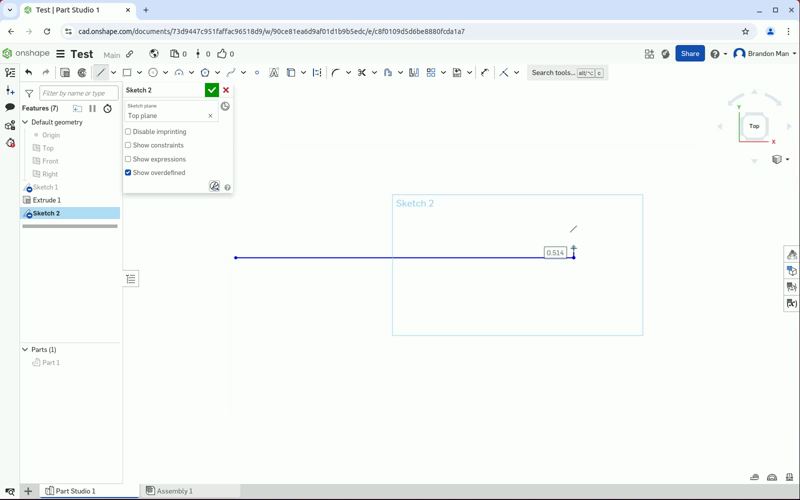
scroll(-6)
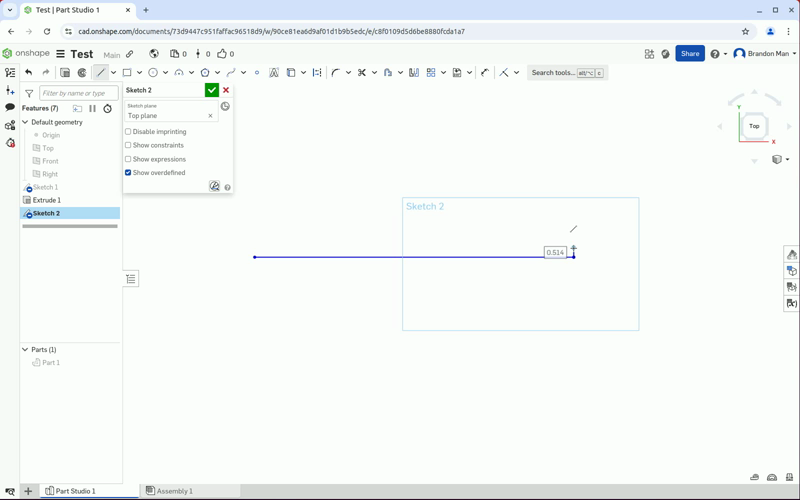
scroll(-6)
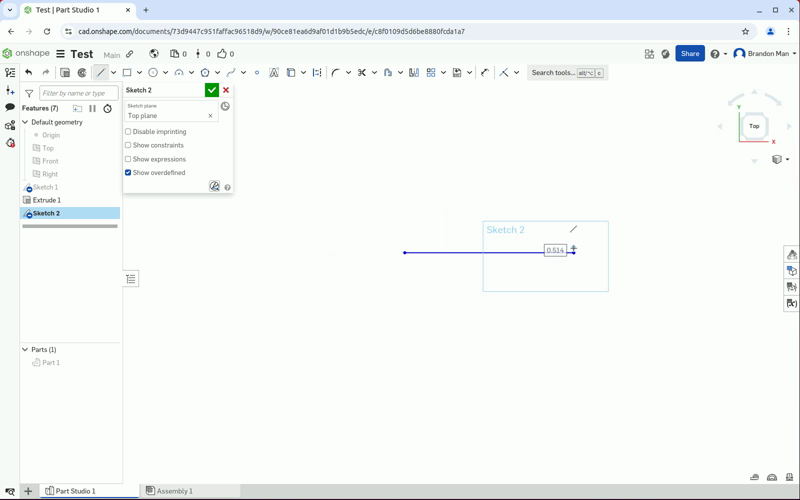
scroll(-6)
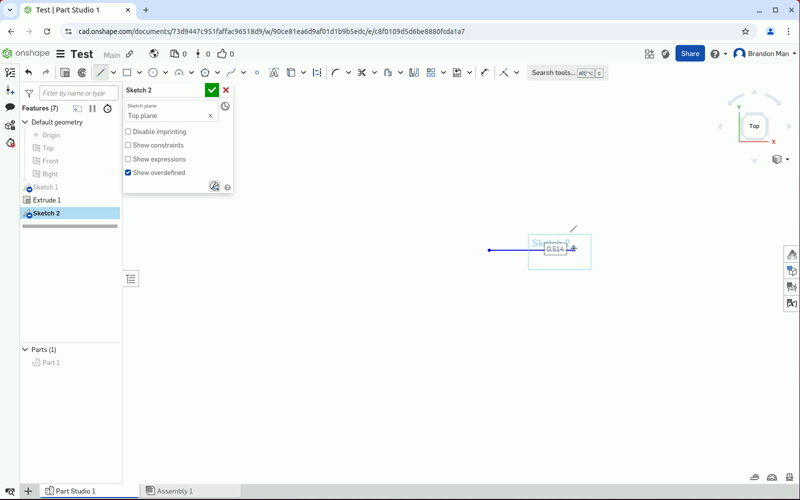
key_up(shift)
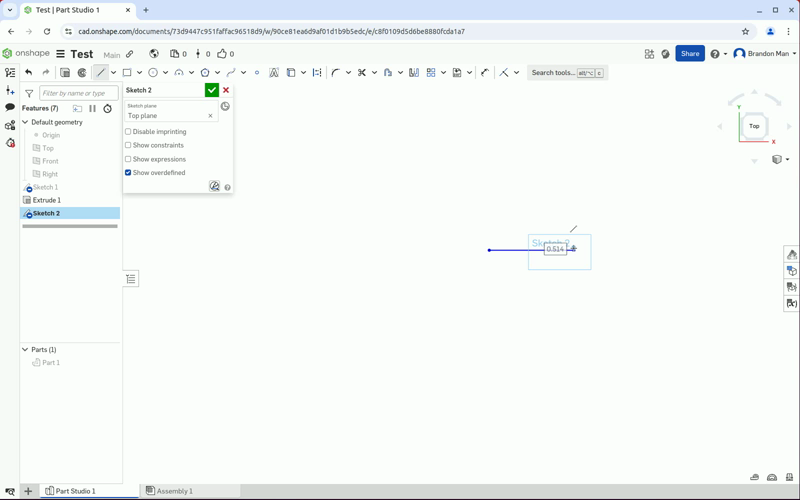
key_down(shift)
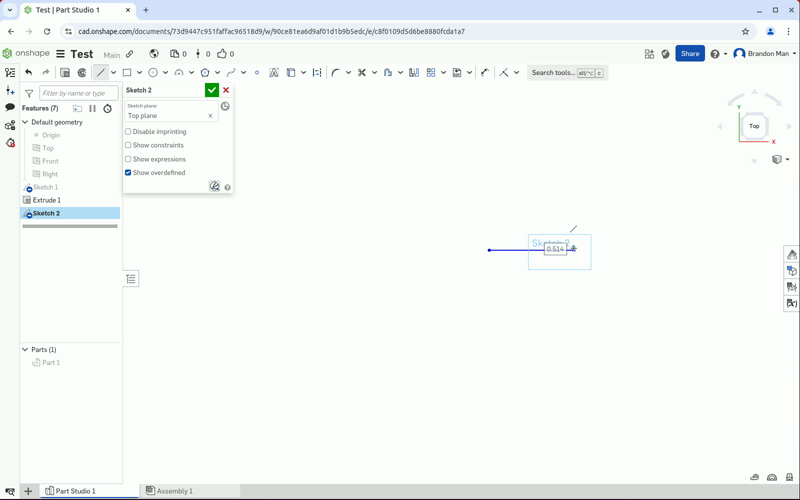
mouse_move(489, 247)
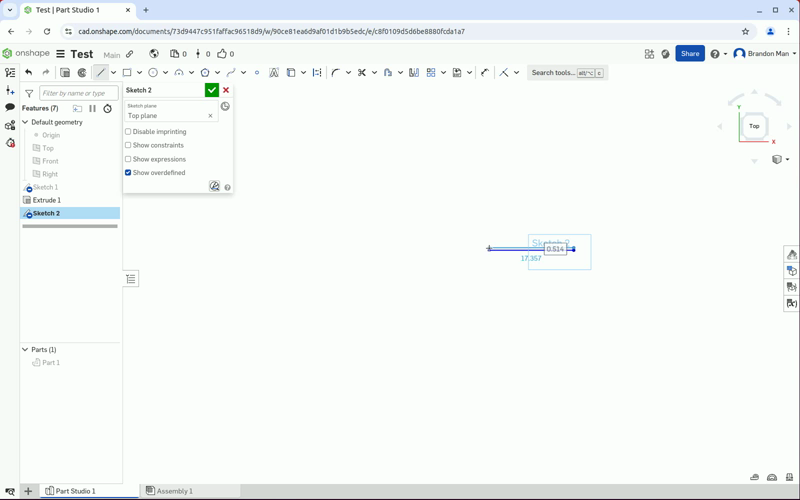
scroll(6)
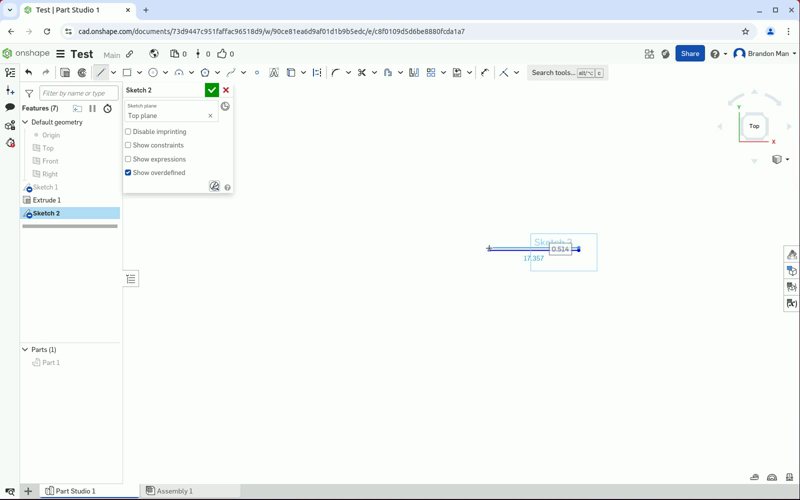
scroll(6)
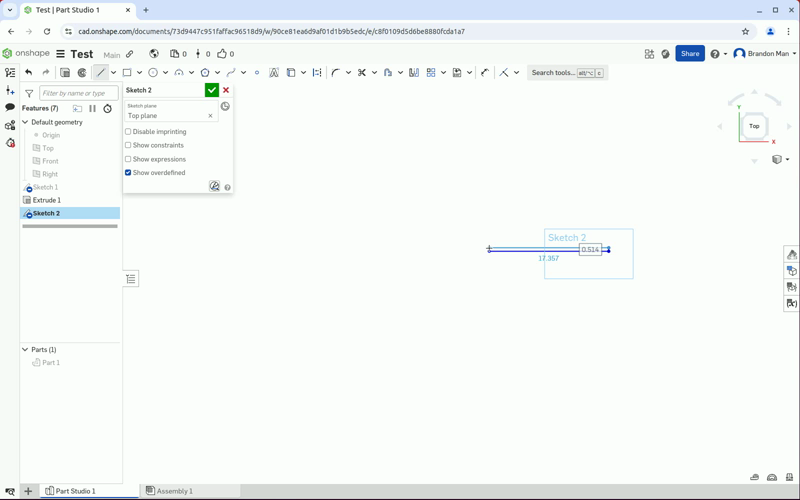
scroll(6)
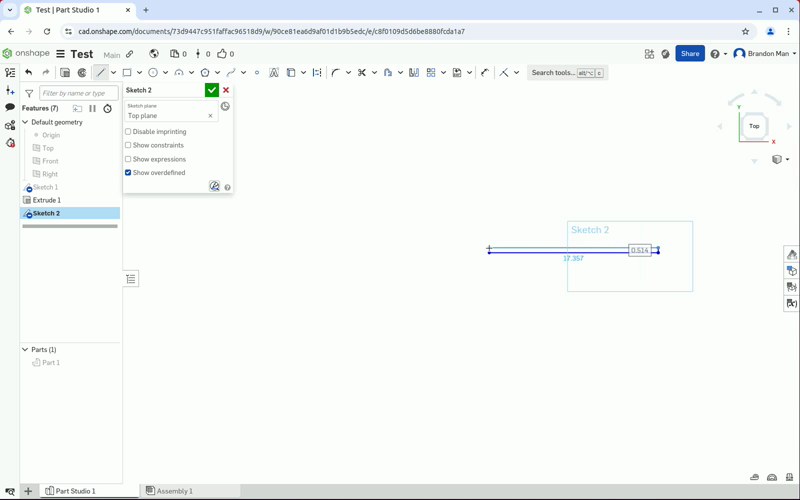
scroll(6)
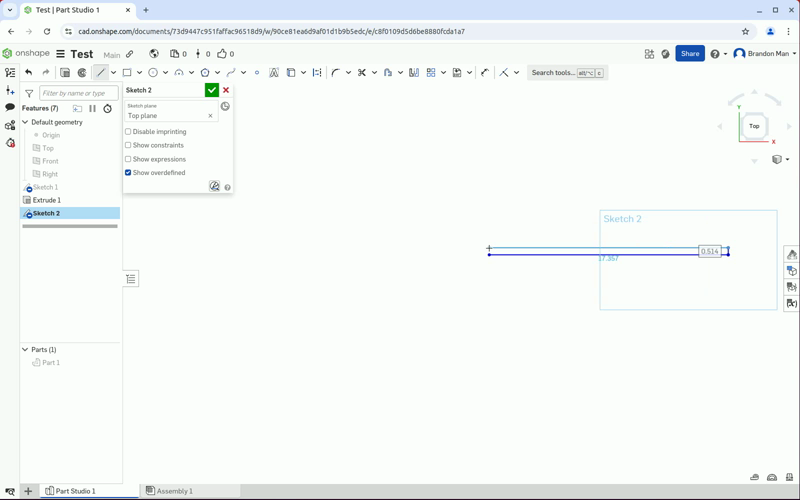
scroll(6)
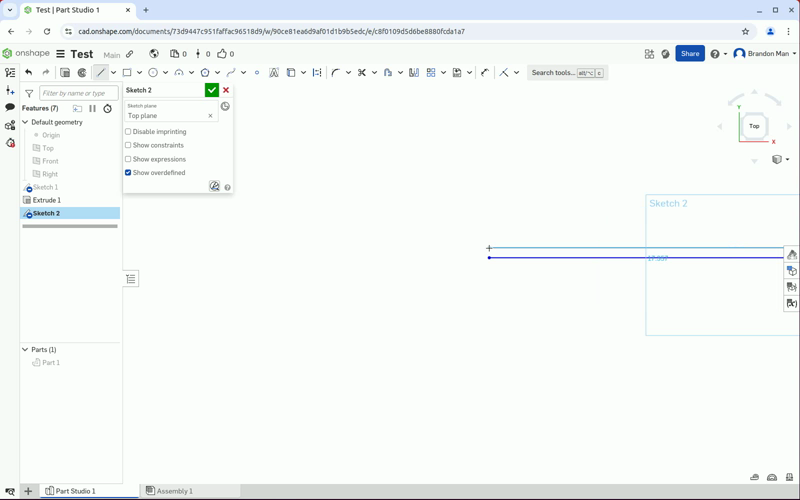
scroll(6)
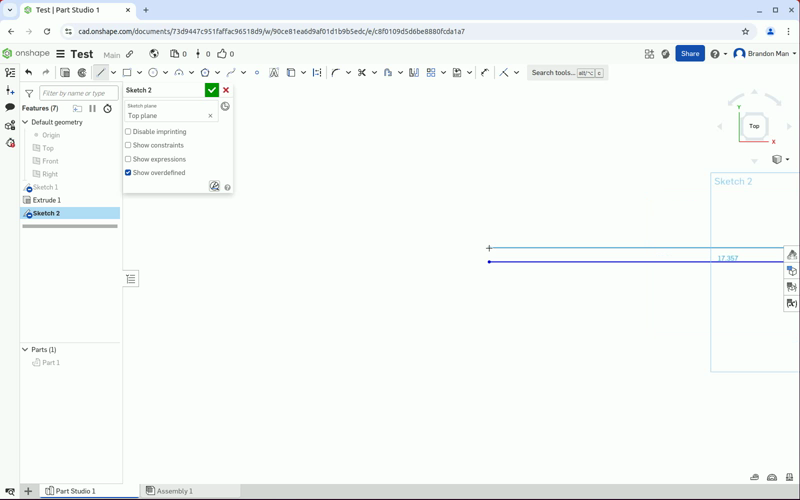
scroll(6)
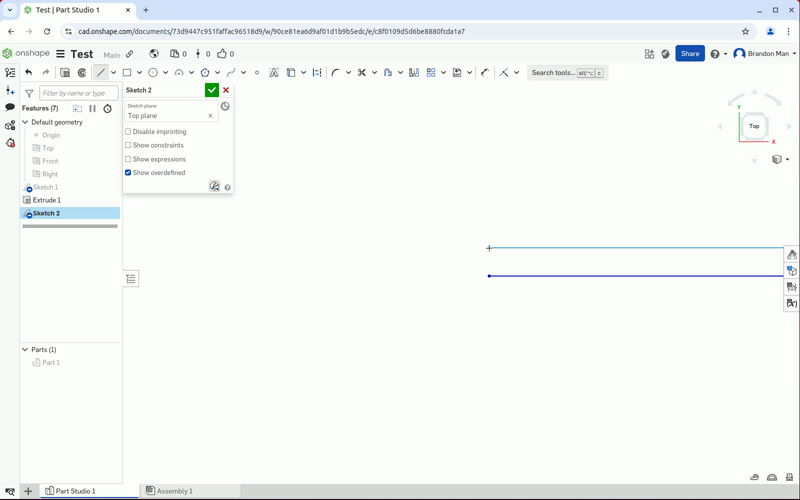
click(489, 247)
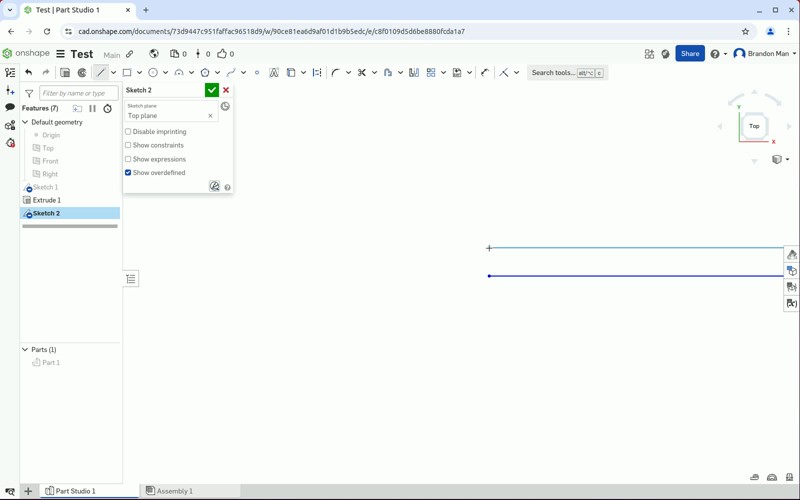
scroll(-6)
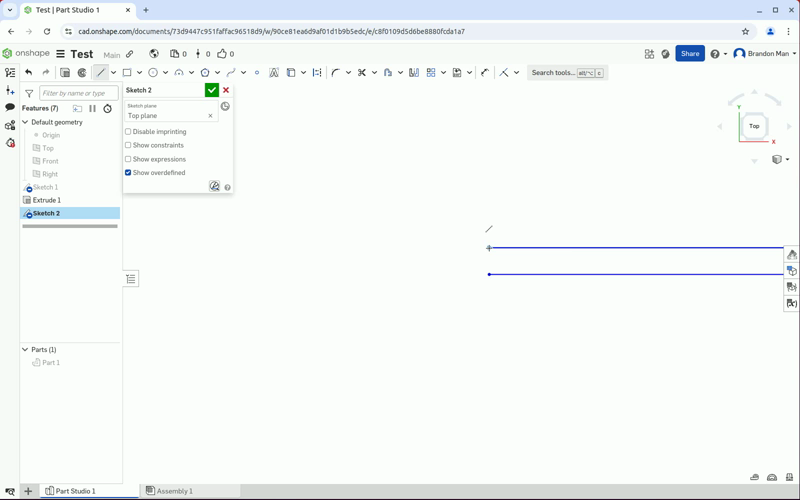
scroll(-6)
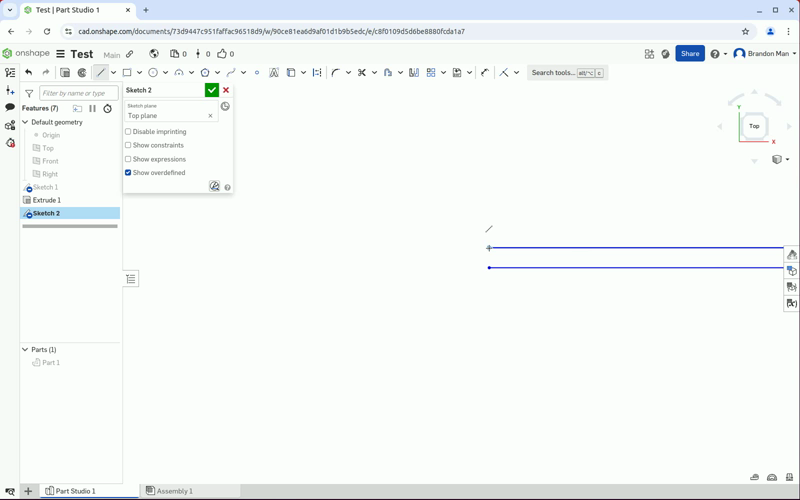
scroll(-6)
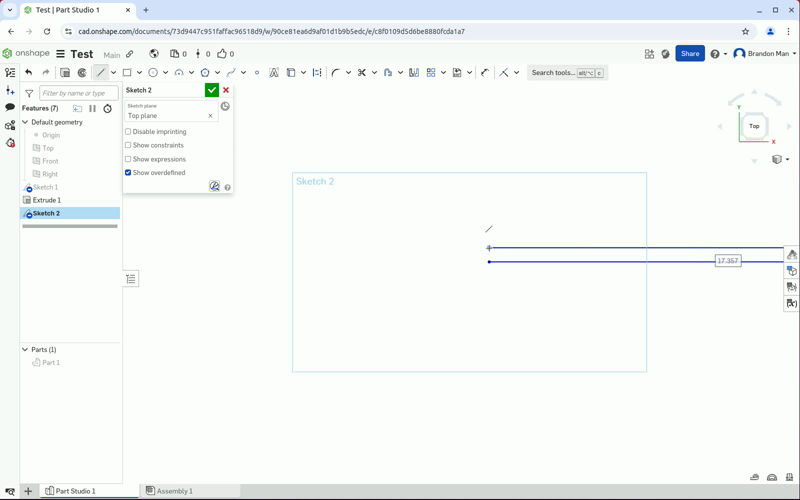
scroll(-6)
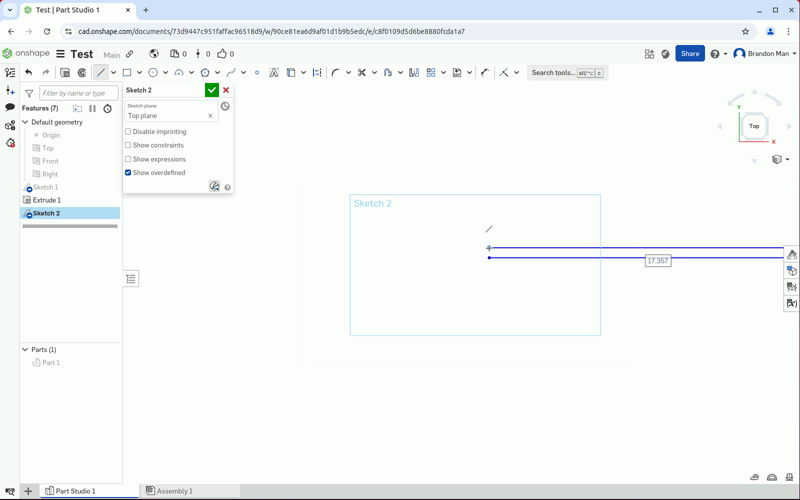
scroll(-6)
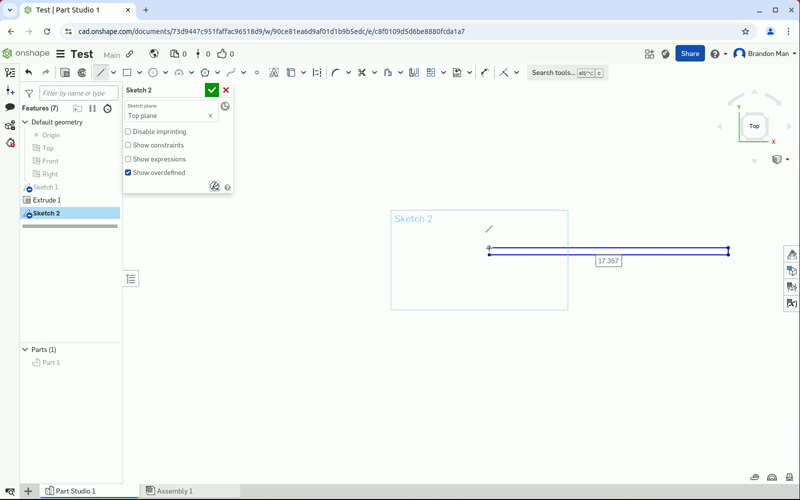
scroll(-6)
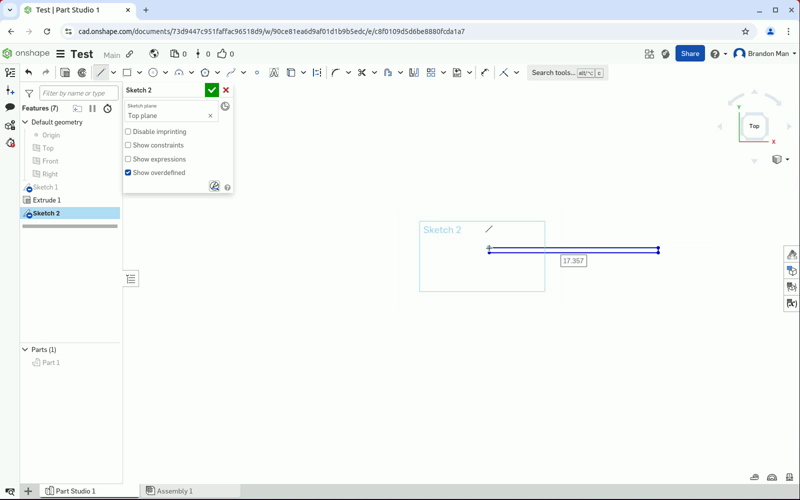
scroll(-6)
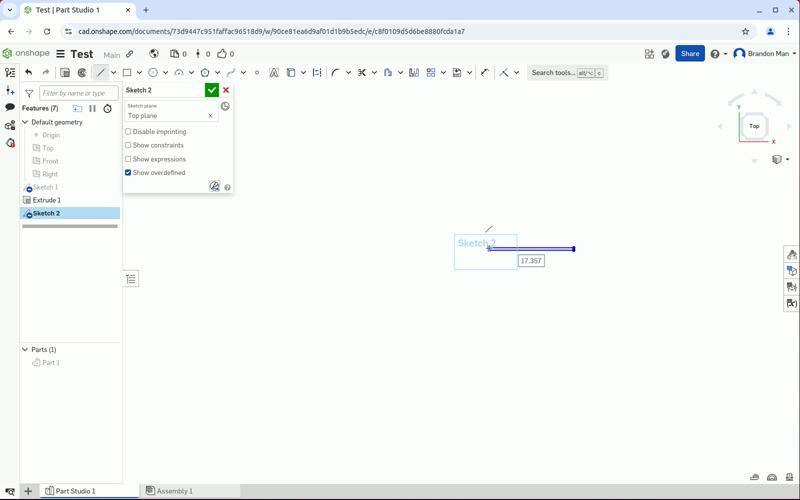
key_up(shift)
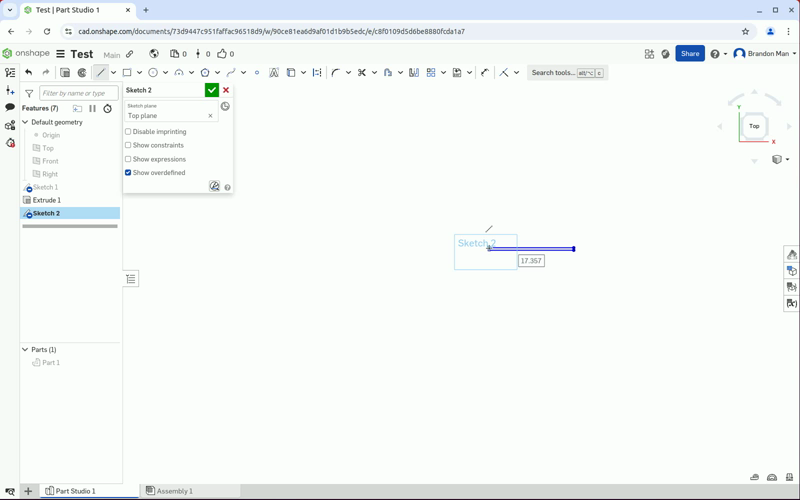
mouse_move(519, 247)
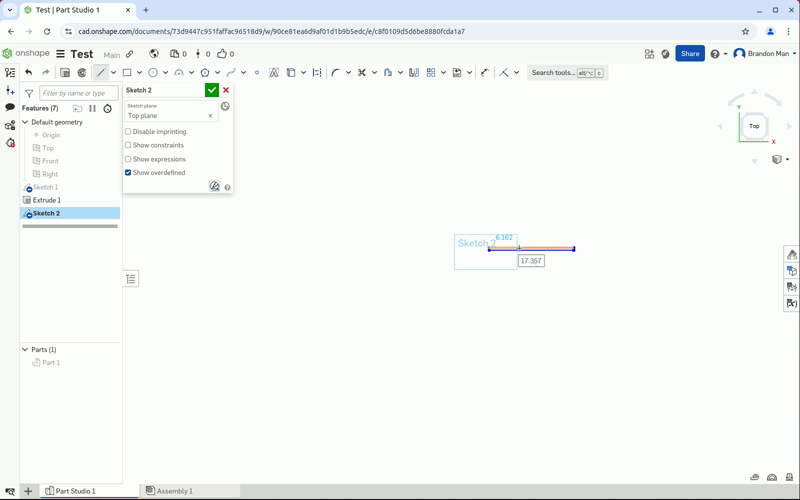
key_down(shift)
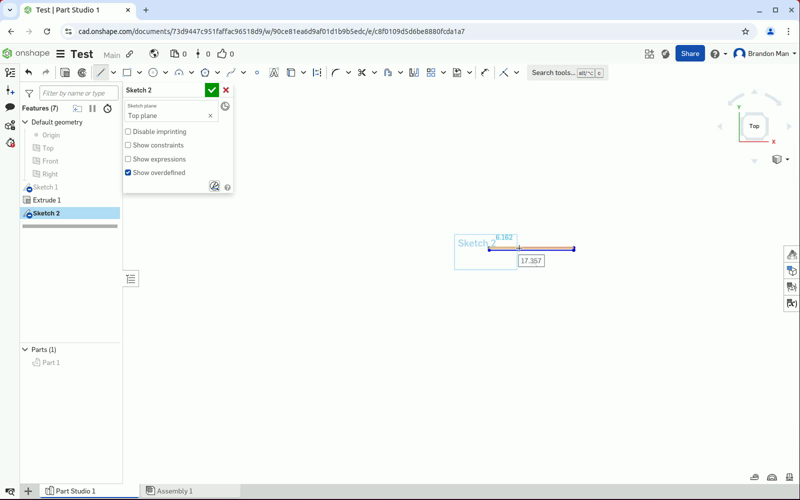
mouse_move(489, 250)
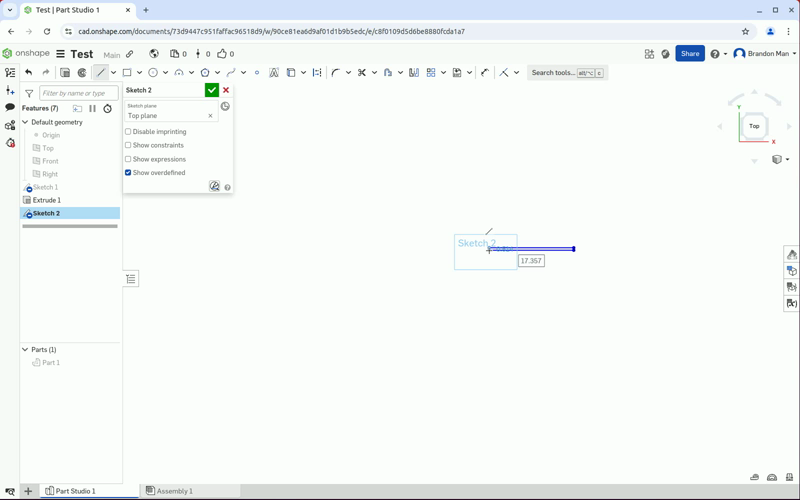
scroll(6)
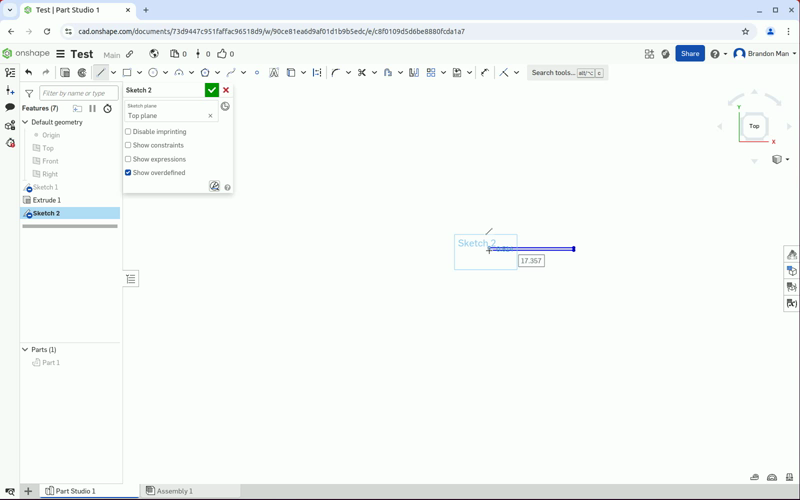
scroll(6)
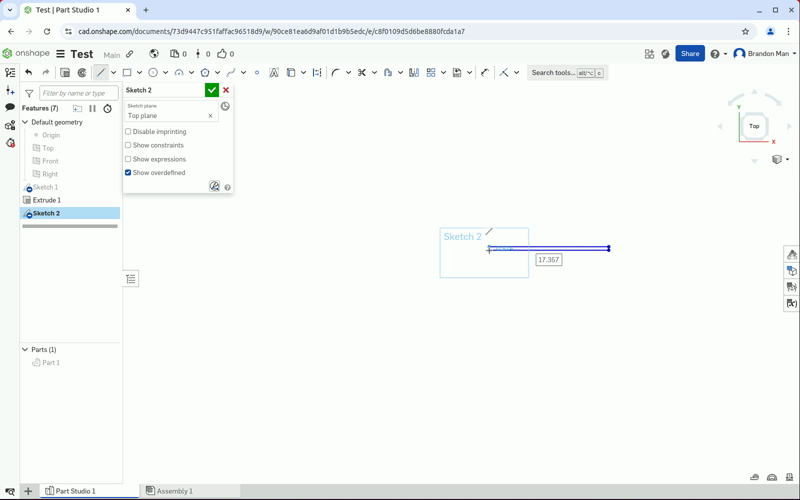
scroll(6)
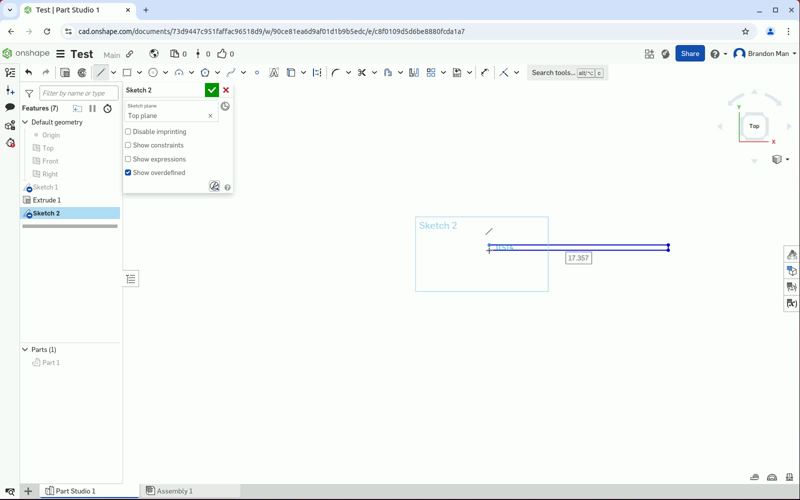
scroll(6)
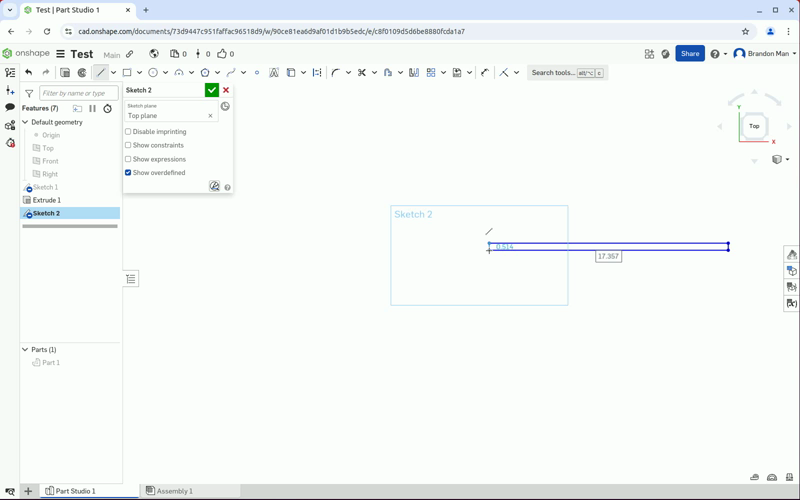
scroll(6)
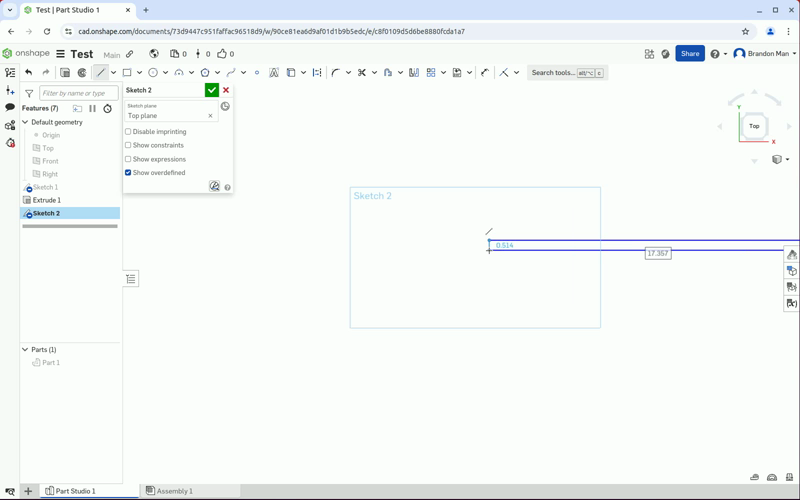
scroll(6)
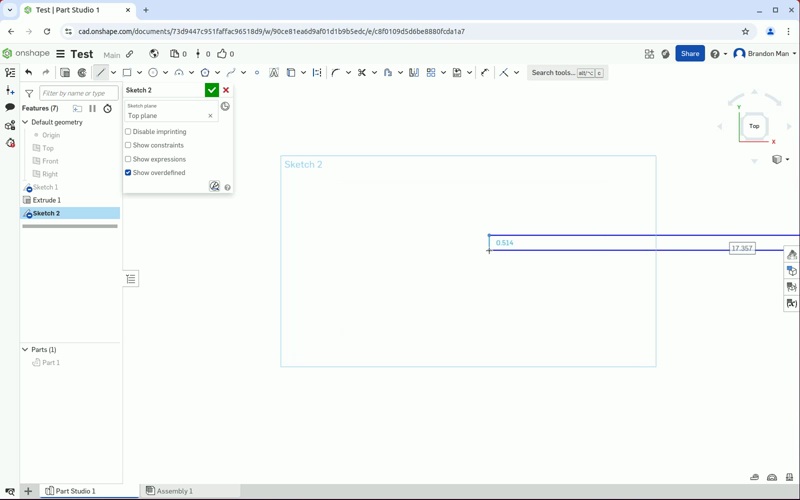
scroll(6)
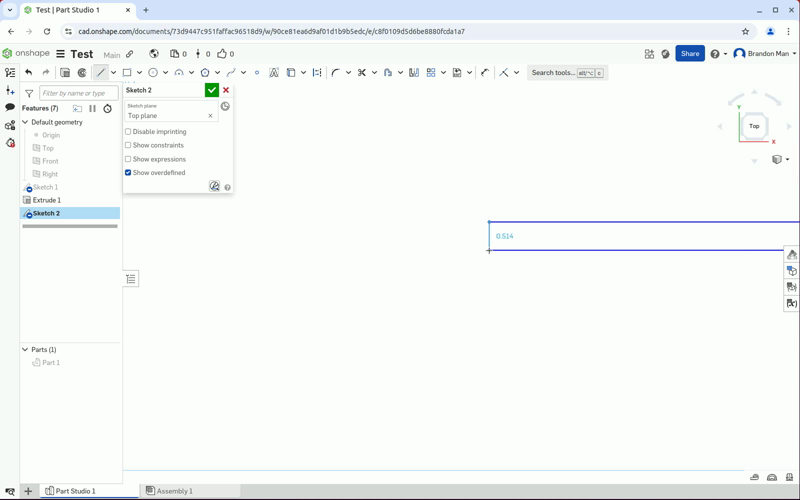
key_up(shift)
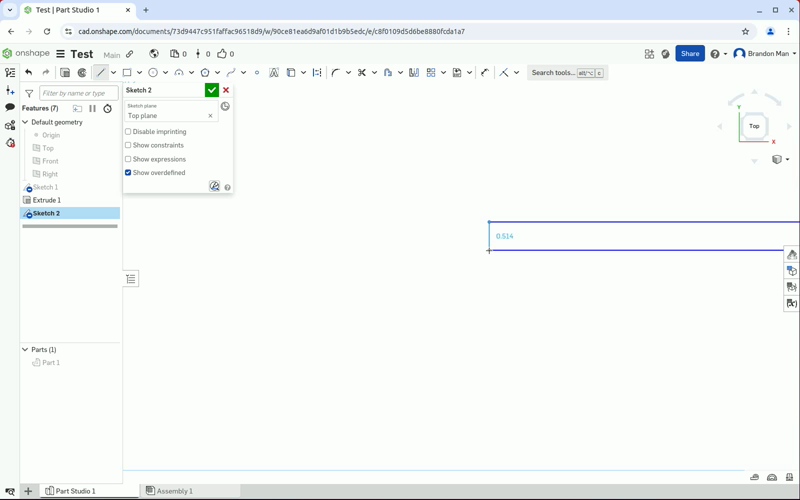
click(489, 250)
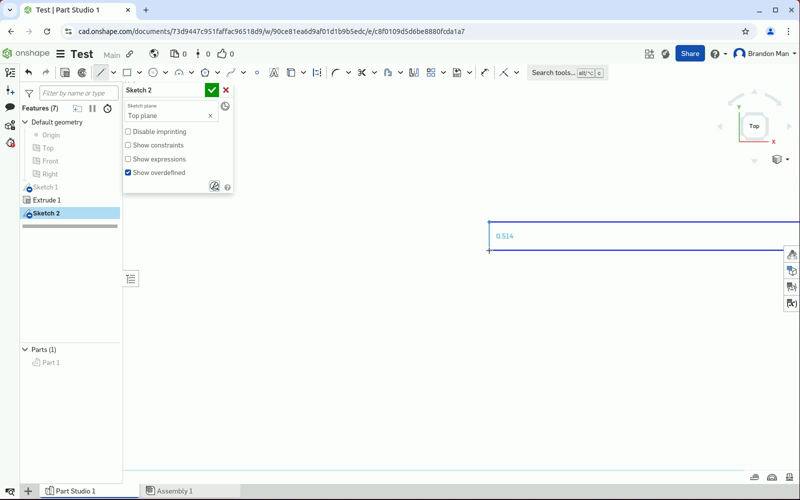
scroll(-6)
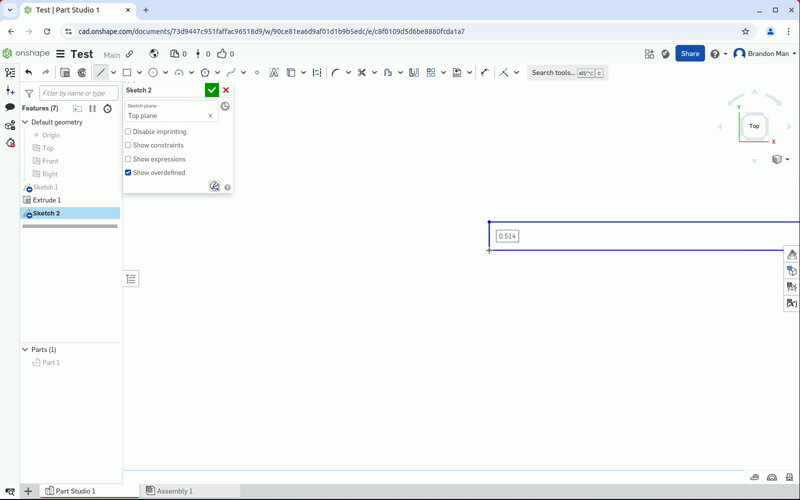
scroll(-6)
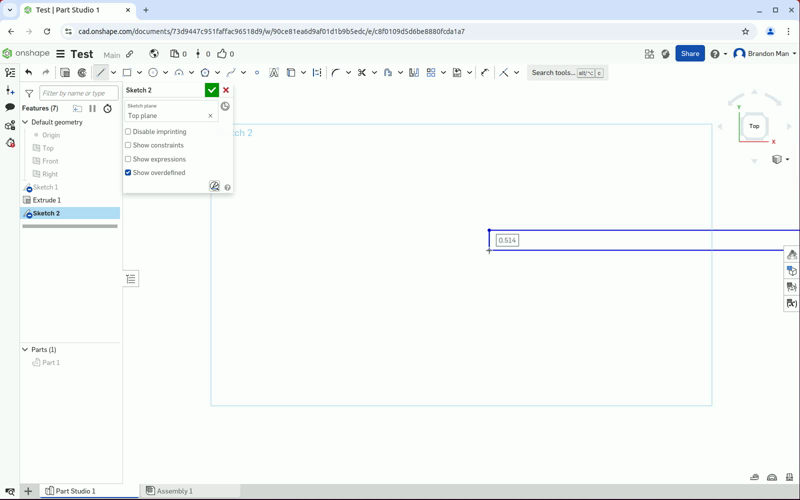
scroll(-6)
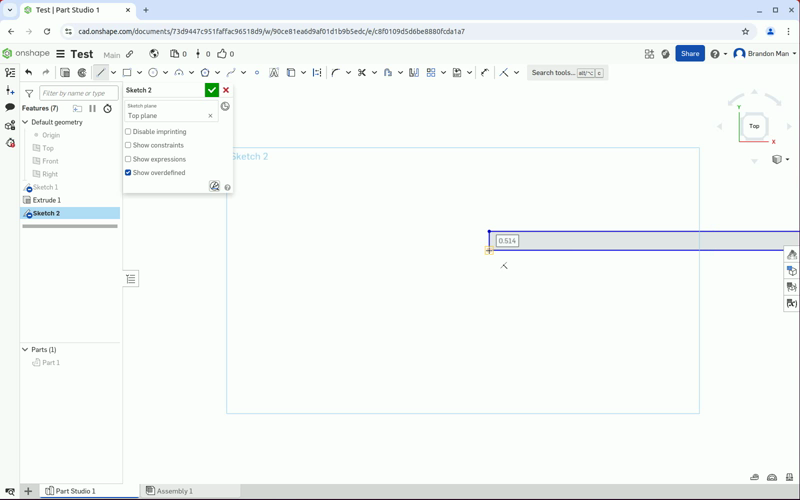
scroll(-6)
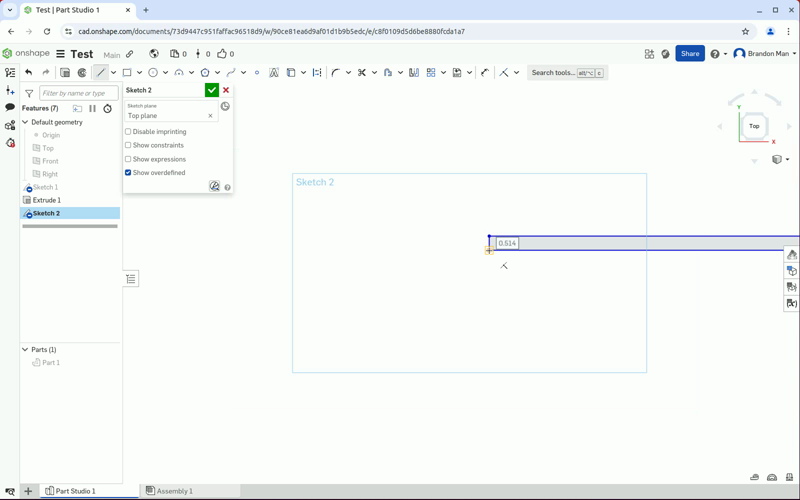
scroll(-6)
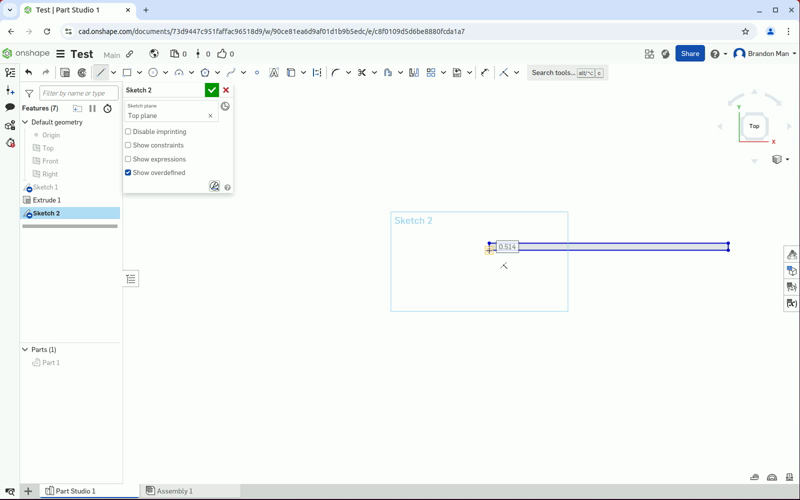
scroll(-6)
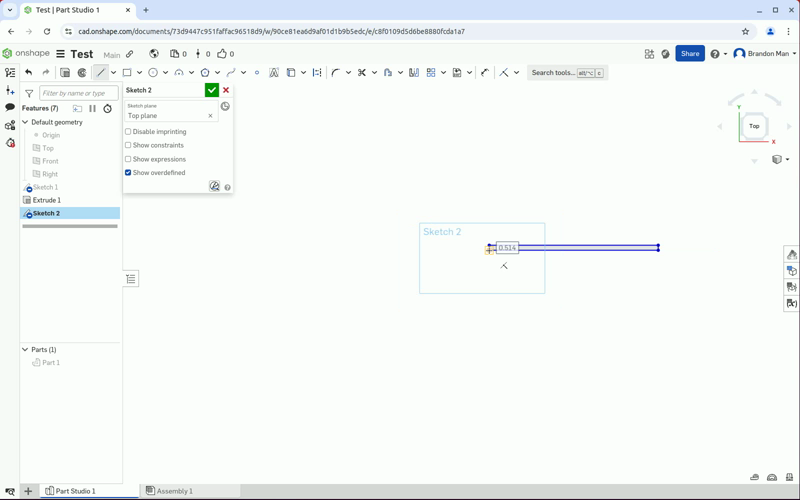
scroll(-6)
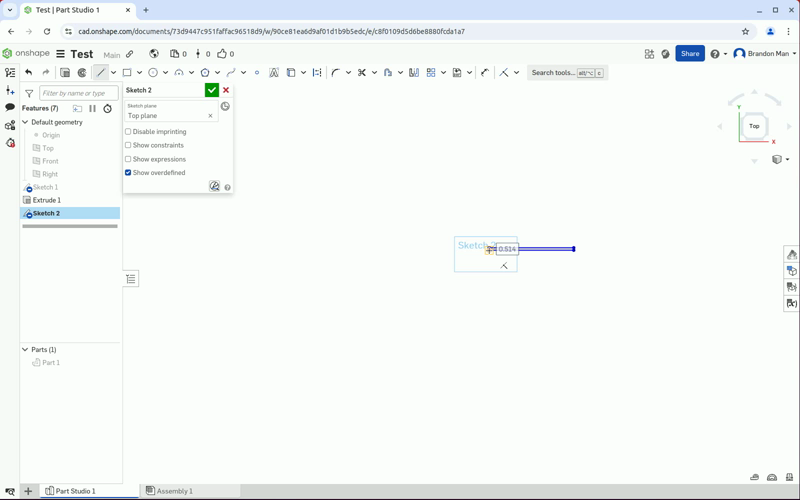
key(esc)
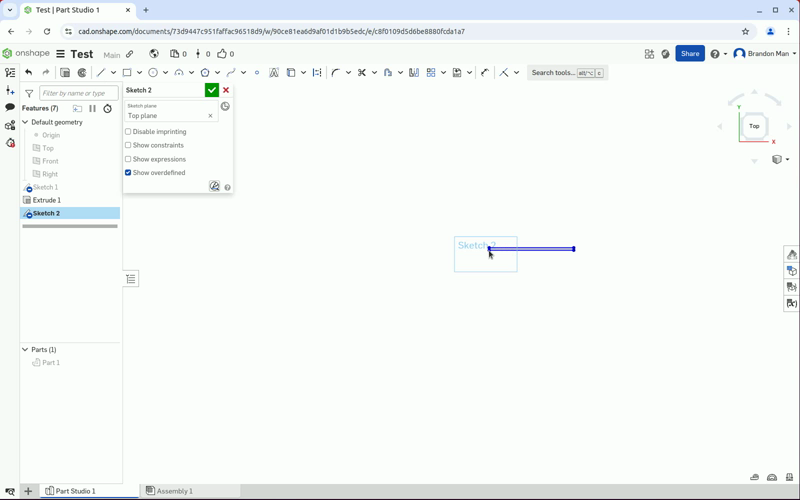
mouse_move(543, 249)
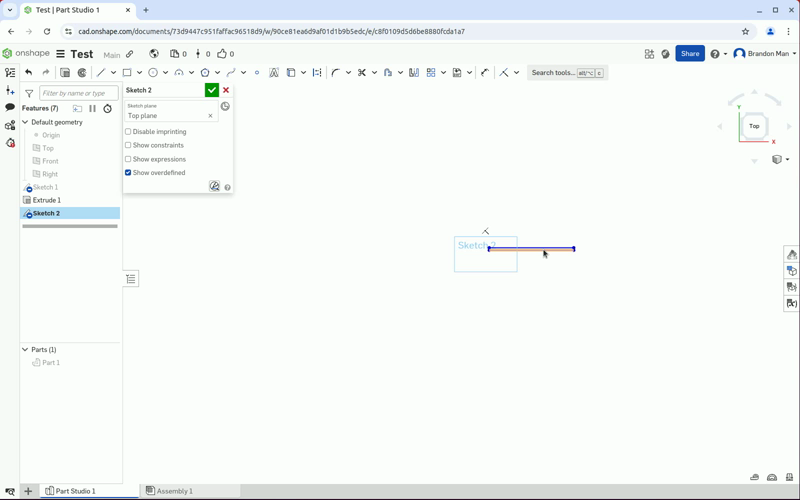
scroll(6)
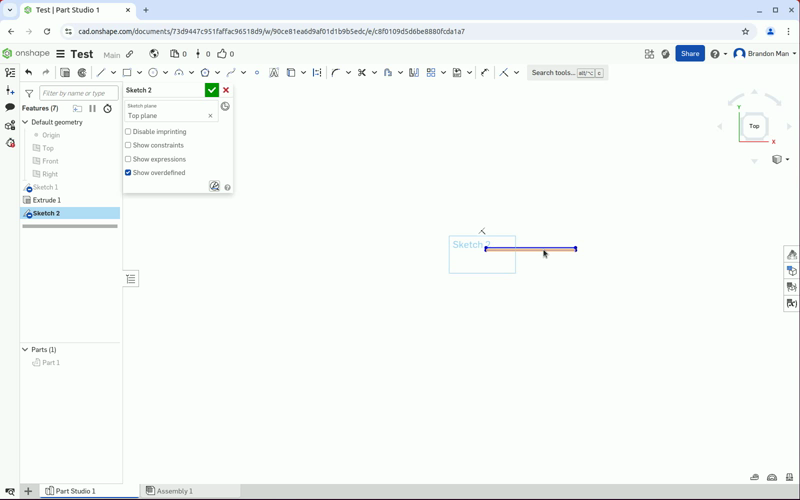
scroll(6)
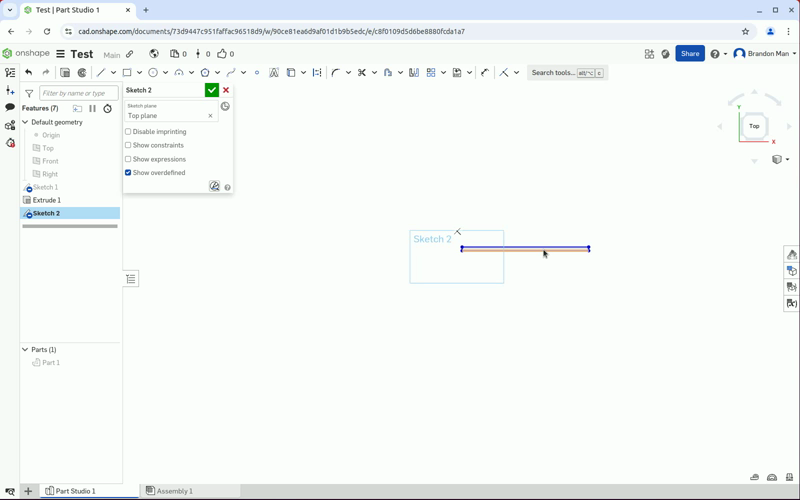
scroll(6)
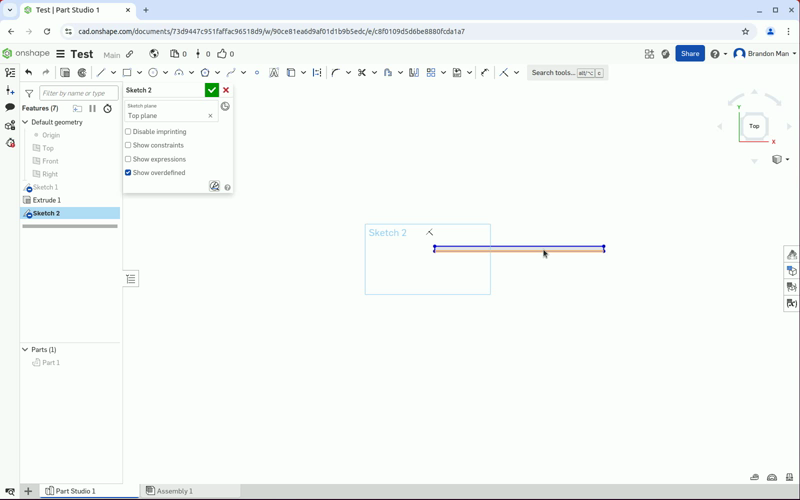
scroll(6)
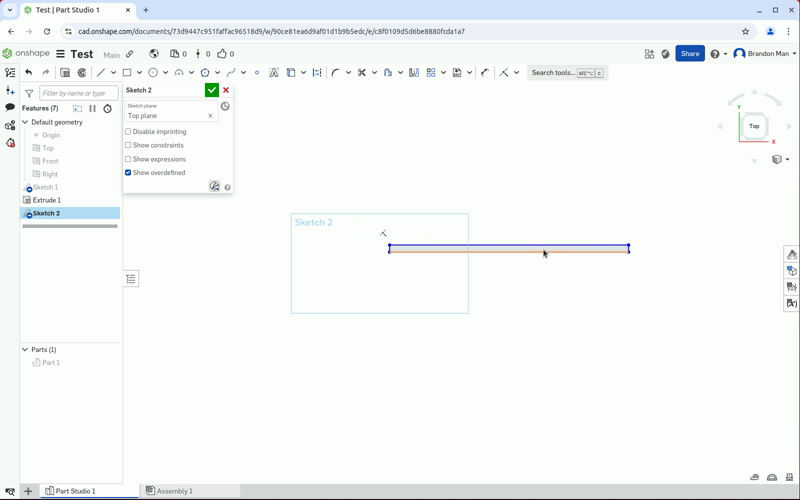
scroll(6)
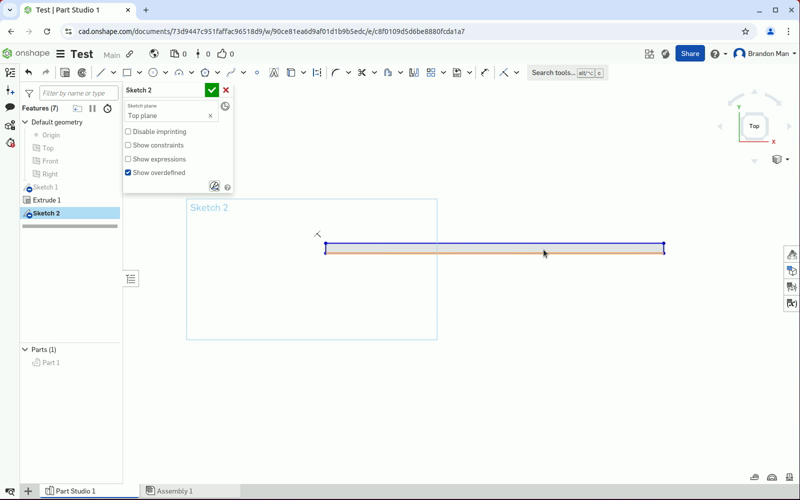
scroll(6)
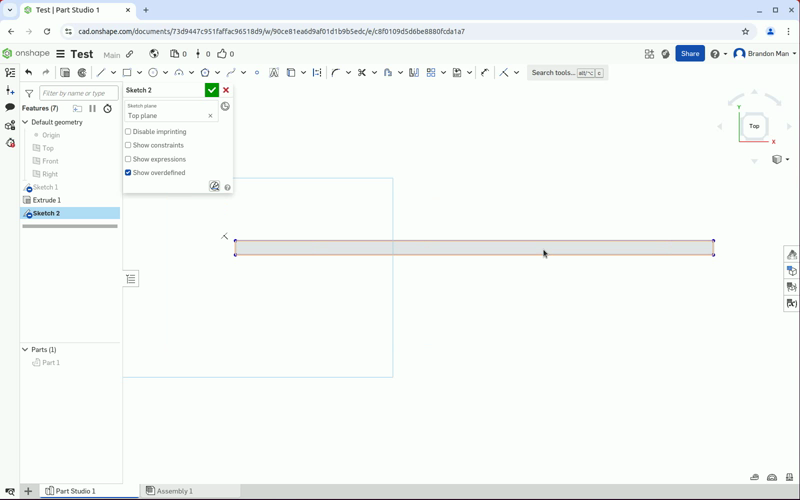
scroll(6)
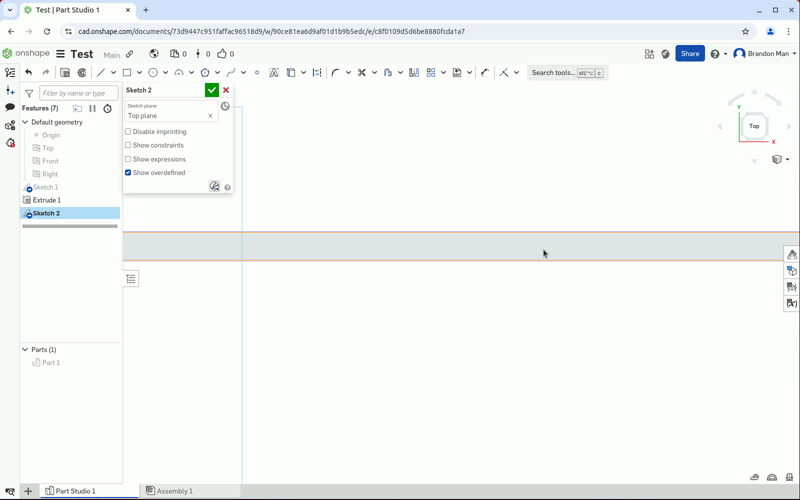
click(543, 249)
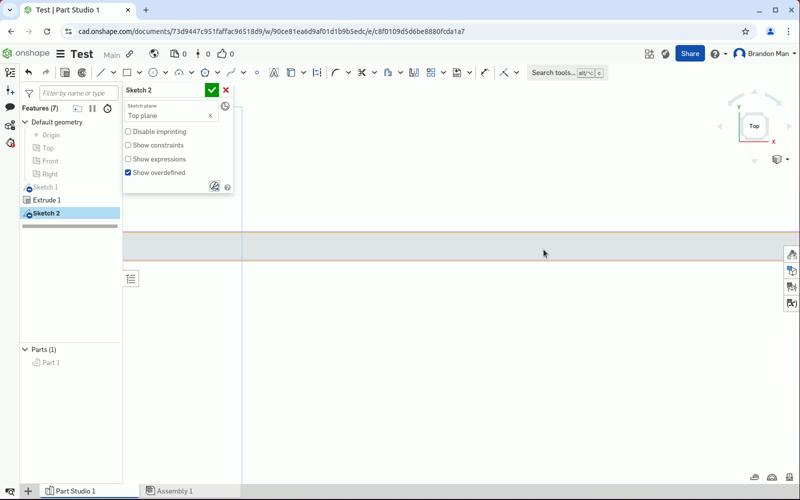
scroll(-6)
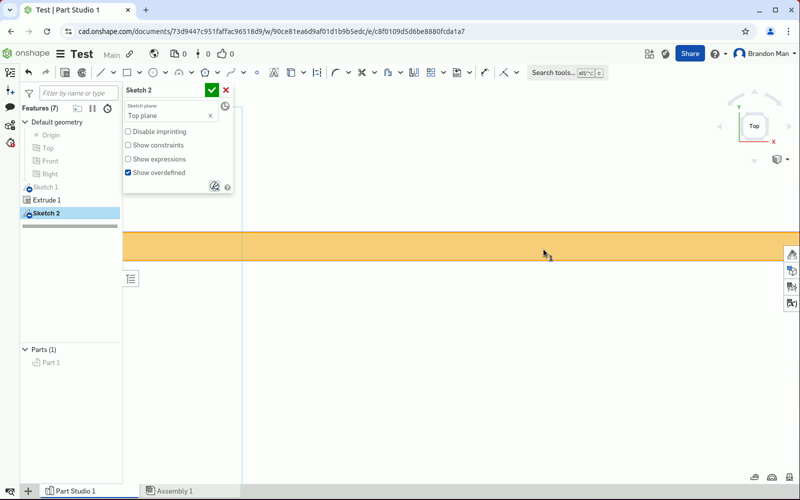
scroll(-6)
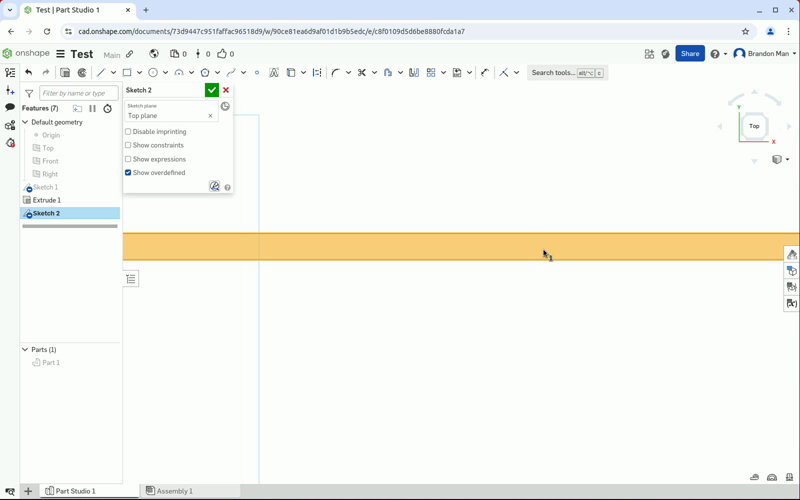
scroll(-6)
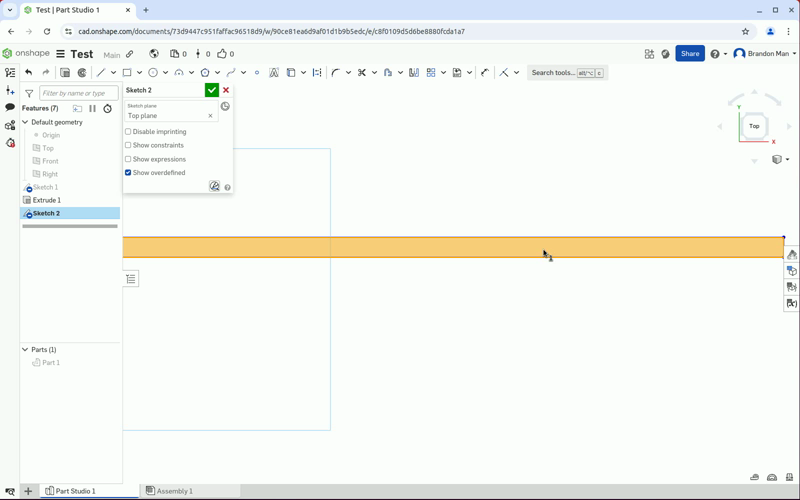
scroll(-6)
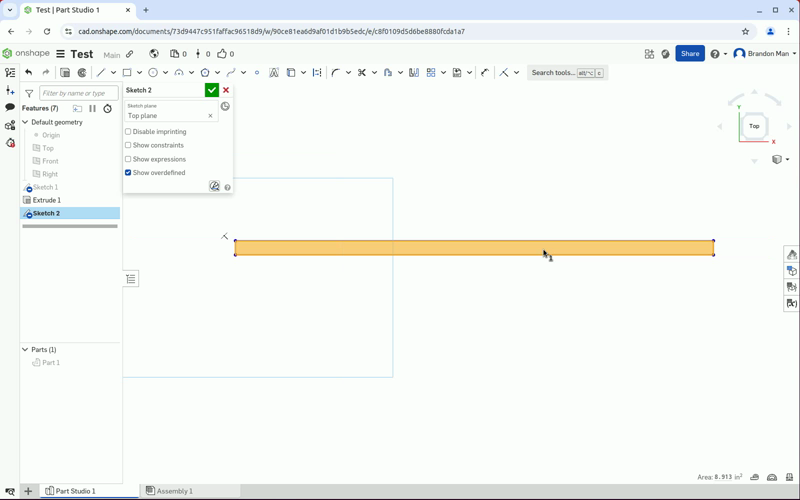
scroll(-6)
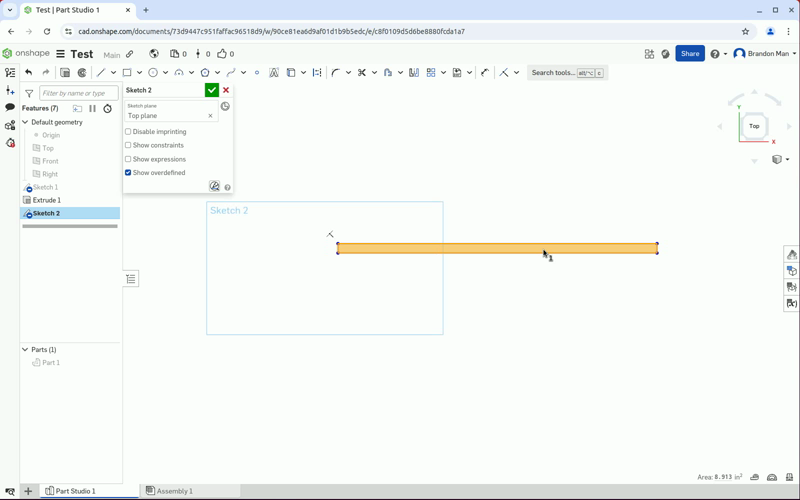
scroll(-6)
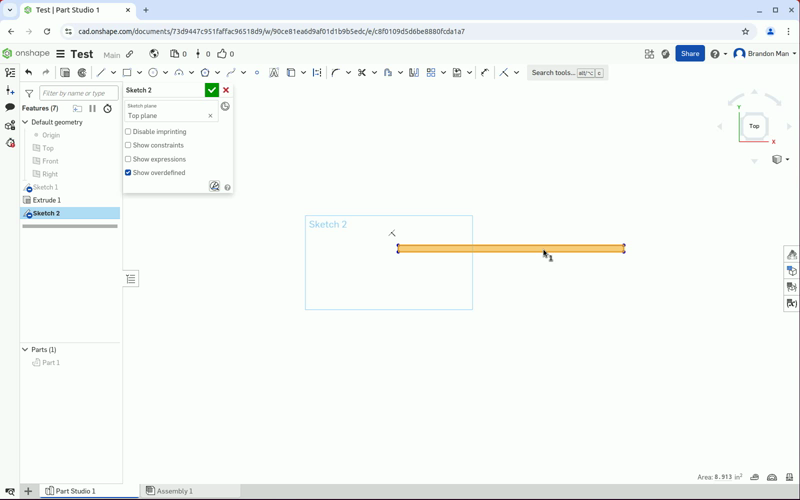
scroll(-6)
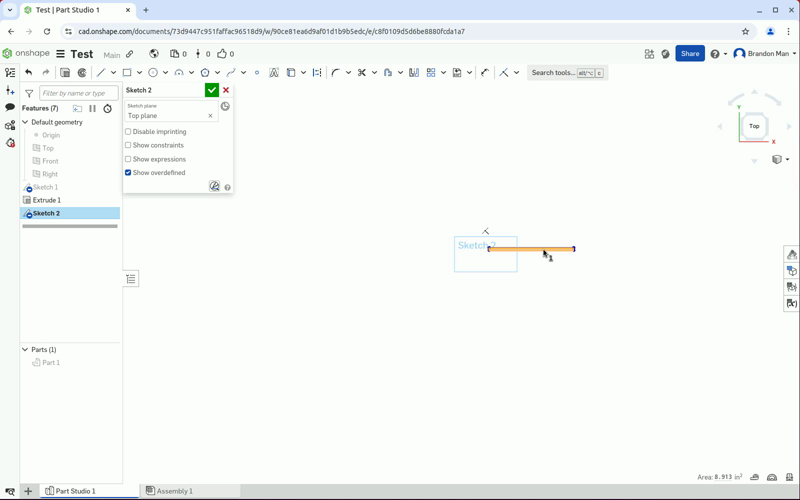
mouse_move(73, 352)
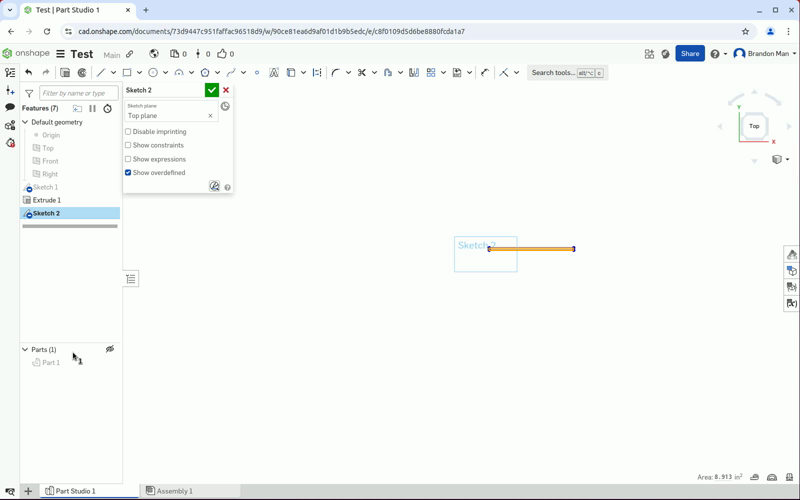
key(shift+y)
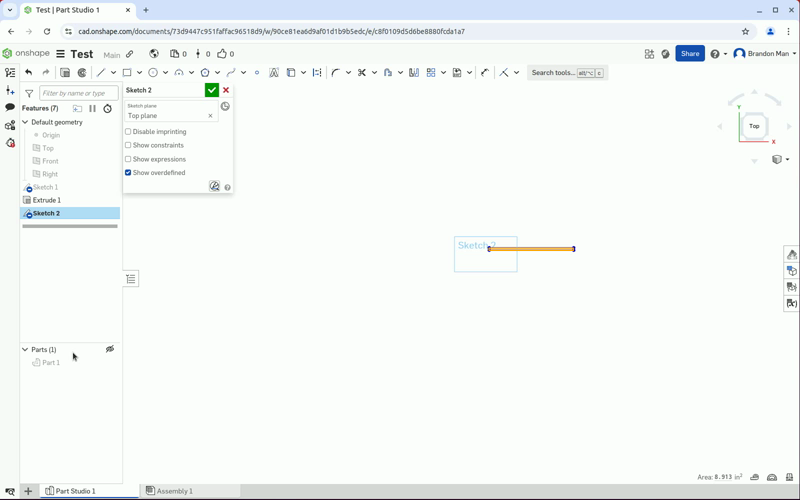
key(shift+e)
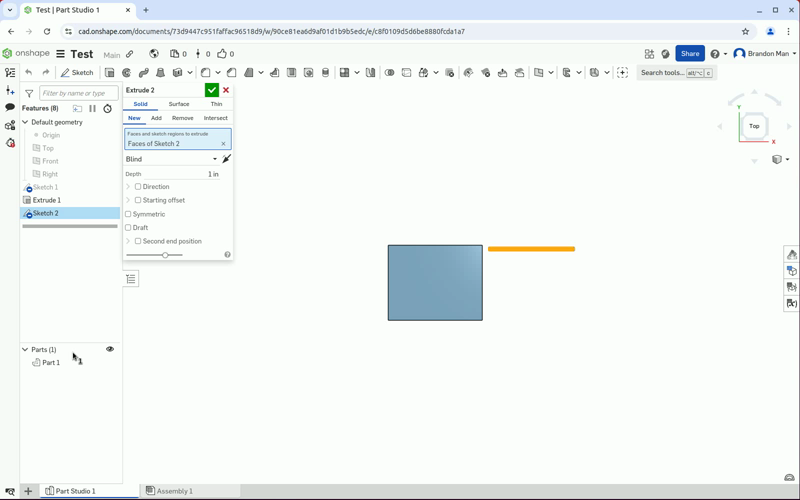
mouse_move(143, 106)
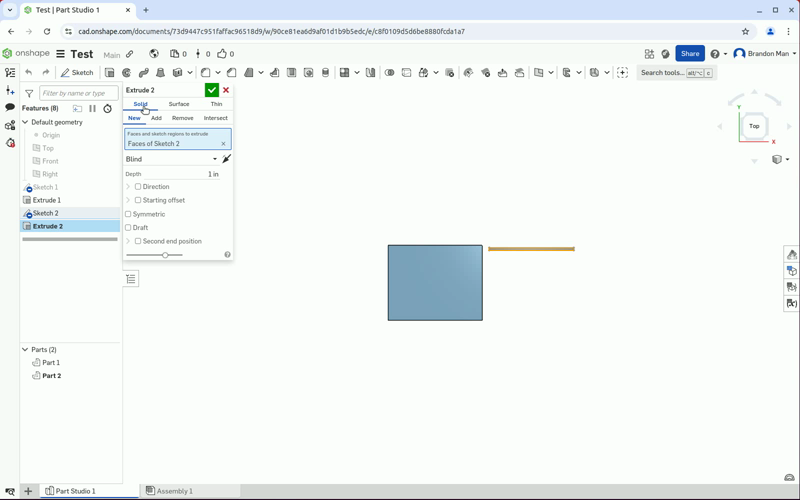
click(143, 106)
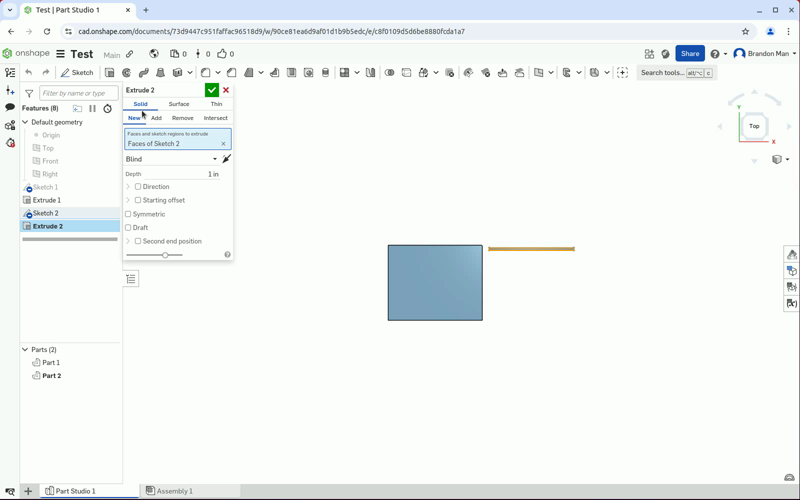
mouse_move(137, 120)
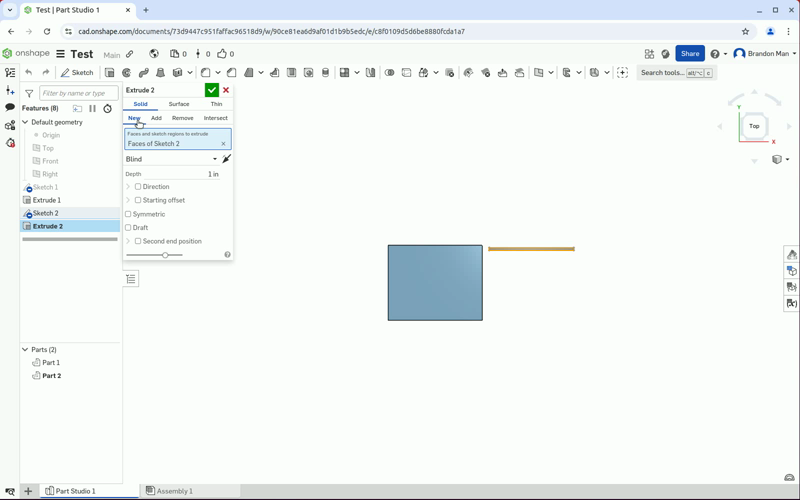
click(137, 120)
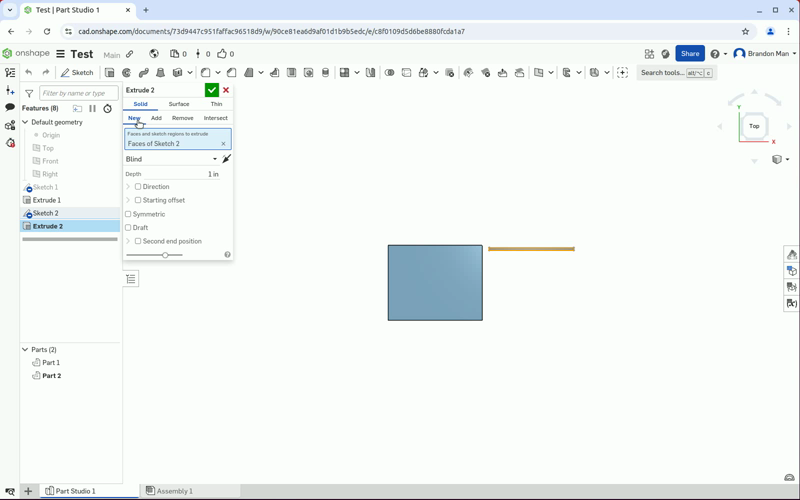
key(tab, 4)
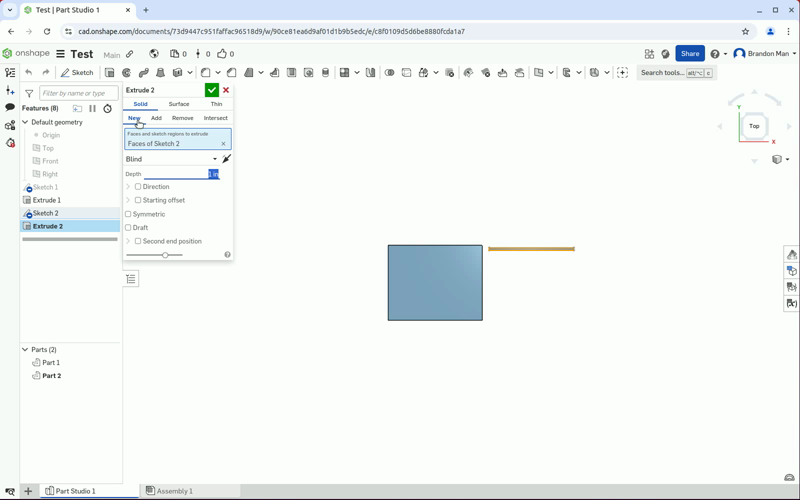
text(-0.241)
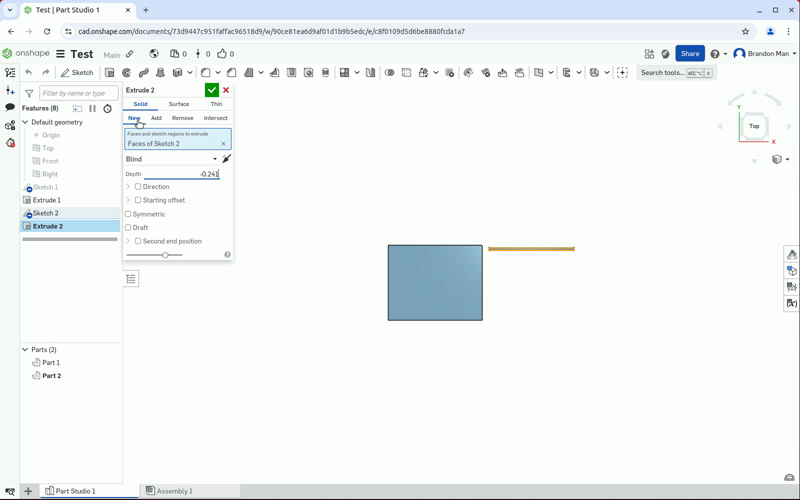
key(enter)
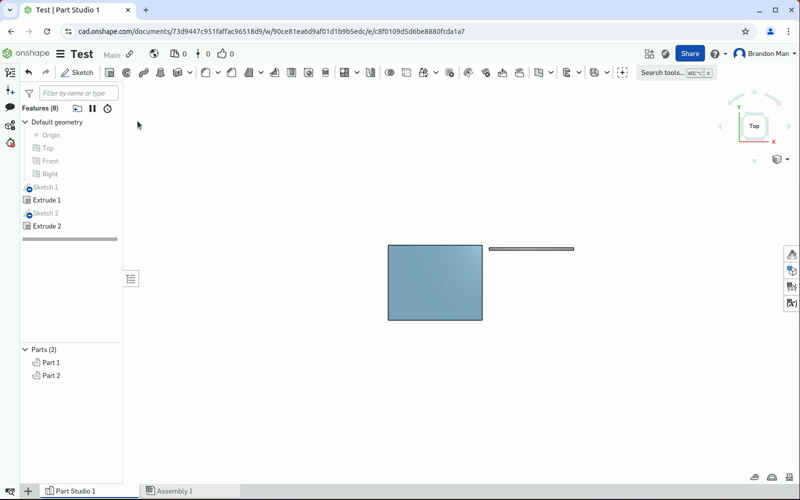
key(shift+h)
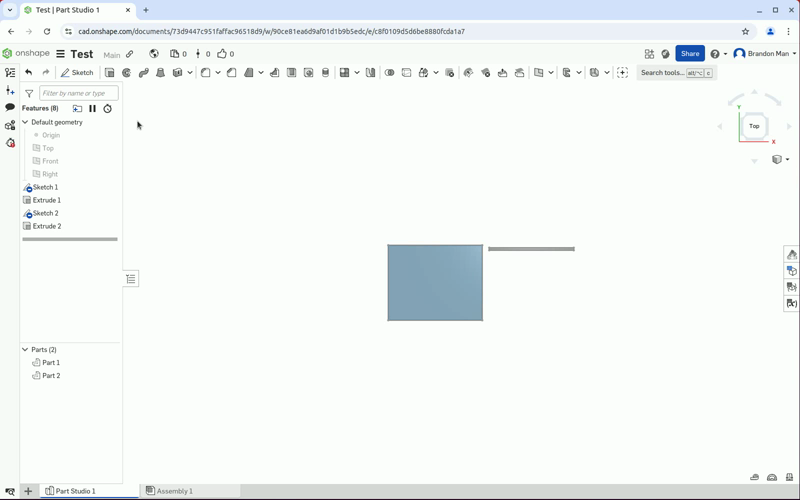
key(shift+h)
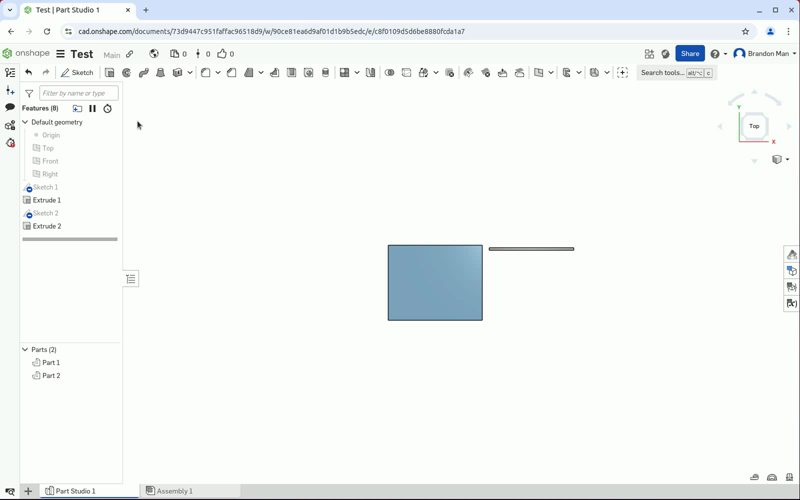
mouse_move(73, 189)
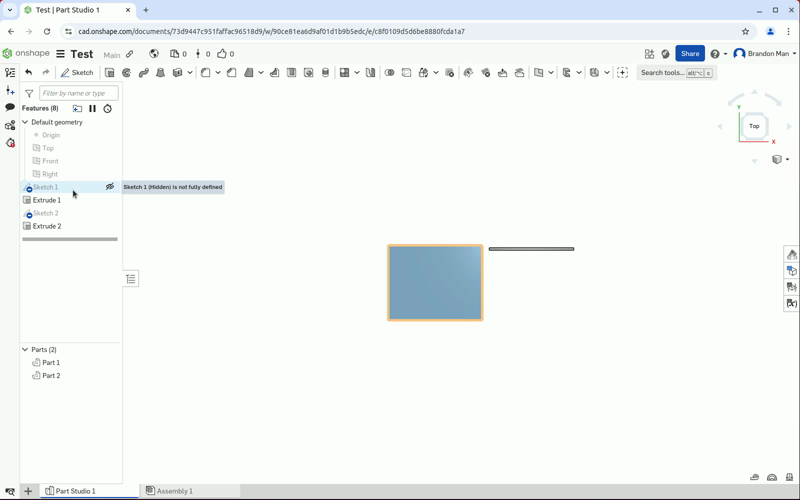
click(73, 189)
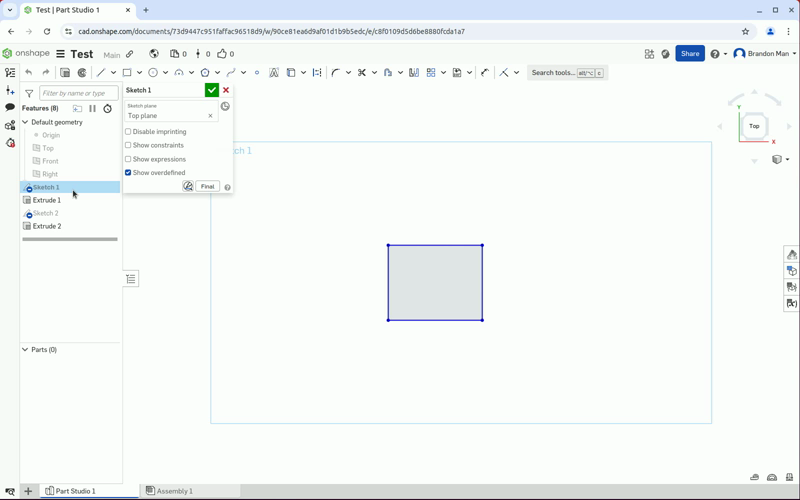
mouse_move(229, 92)
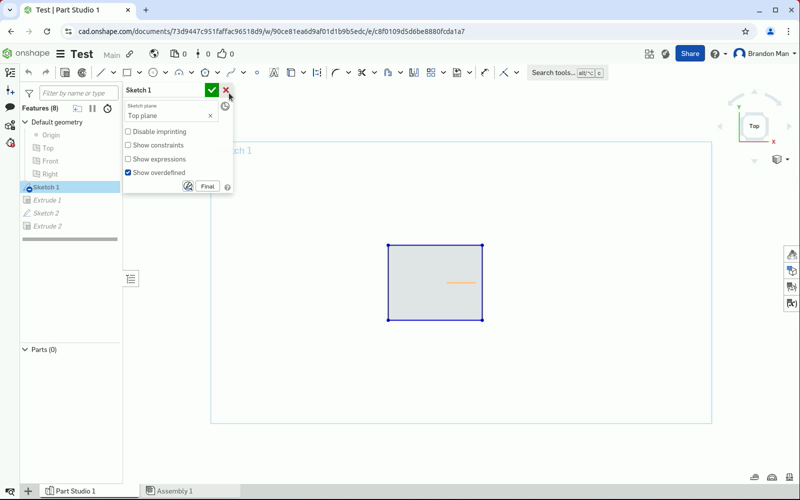
click(229, 92)
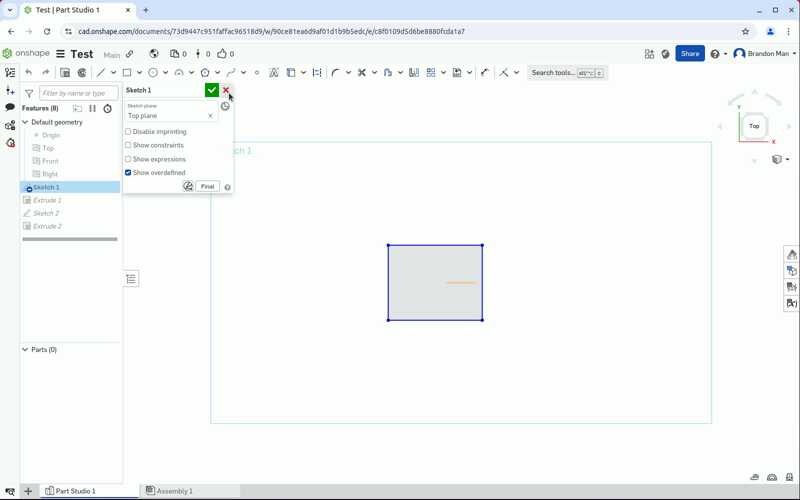
key(shift+s)
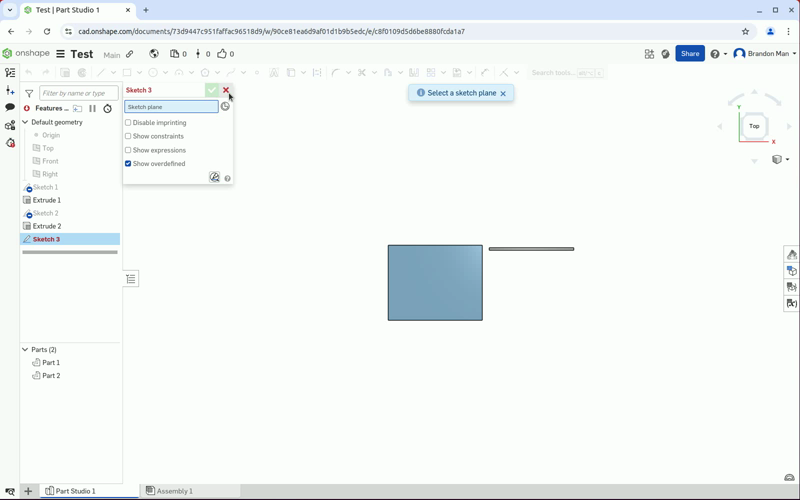
mouse_move(73, 150)
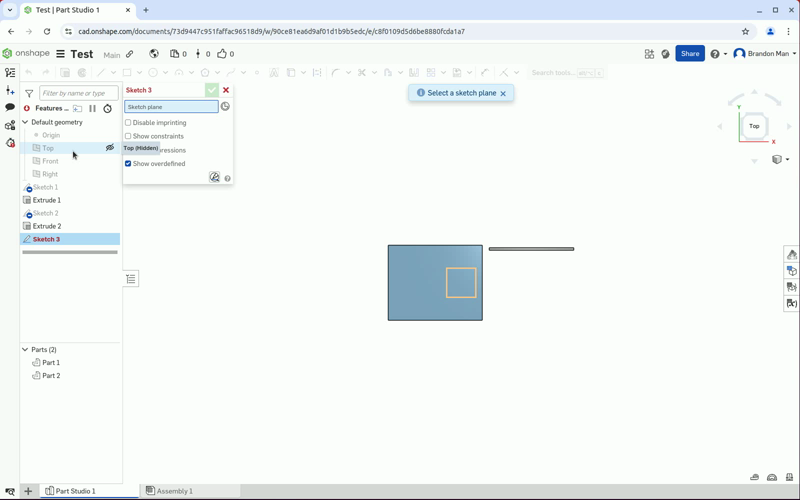
click(73, 150)
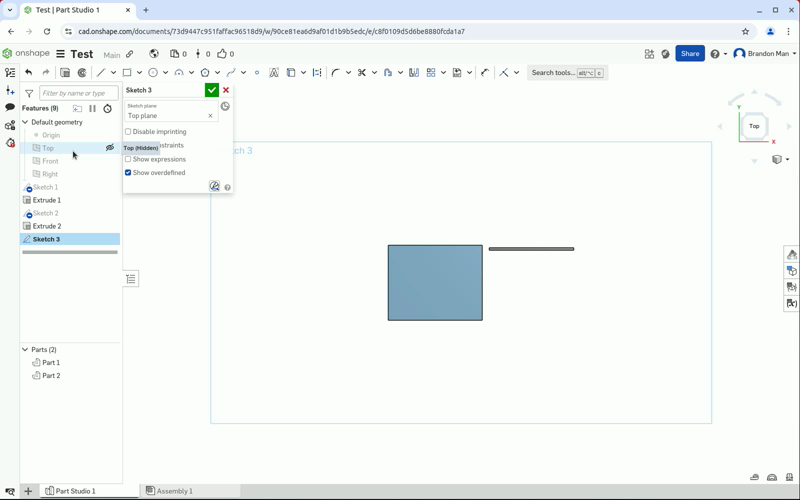
mouse_move(73, 352)
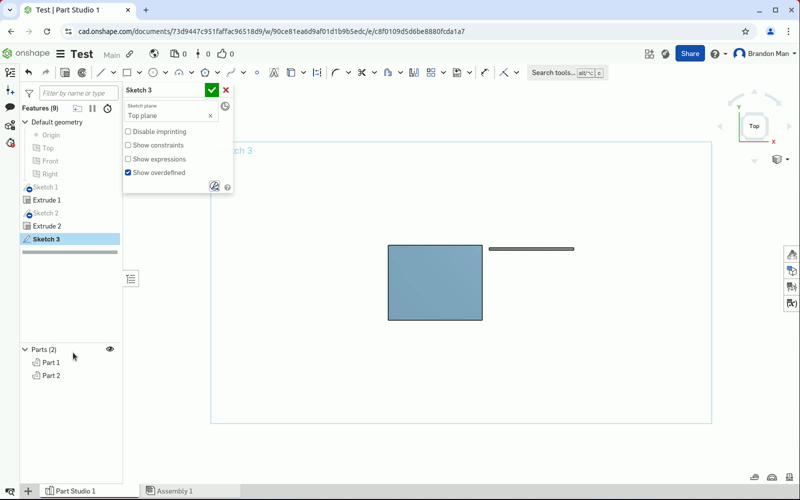
key(y)
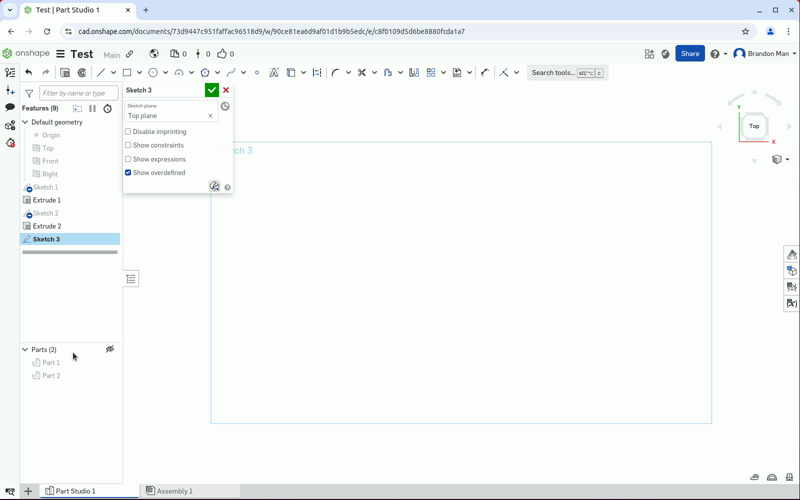
key(l)
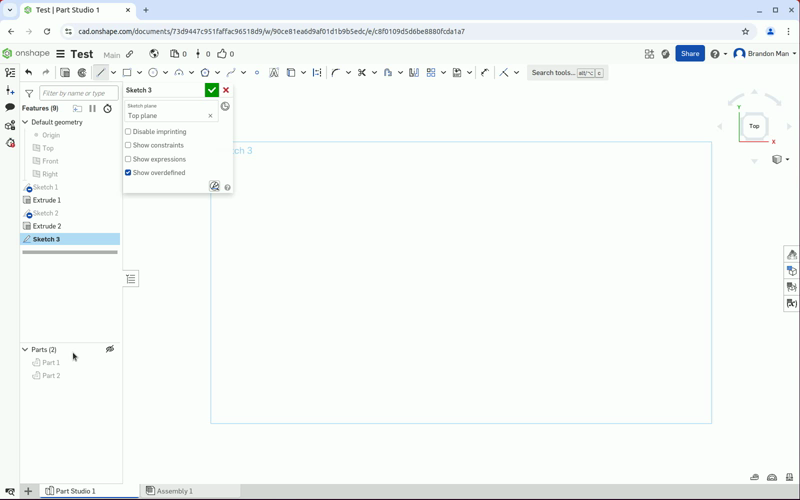
key_down(shift)
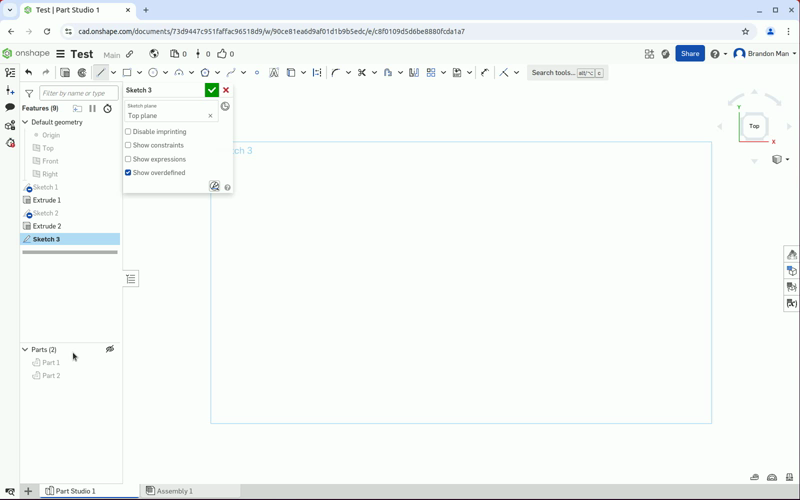
mouse_move(489, 258)
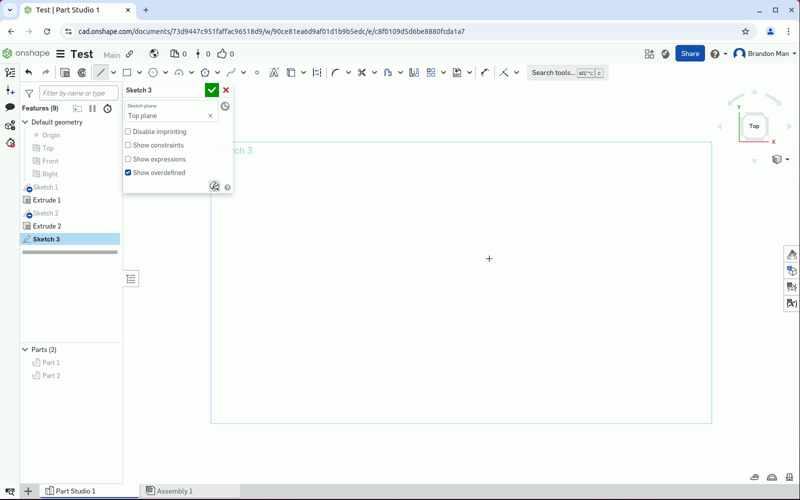
click(489, 258)
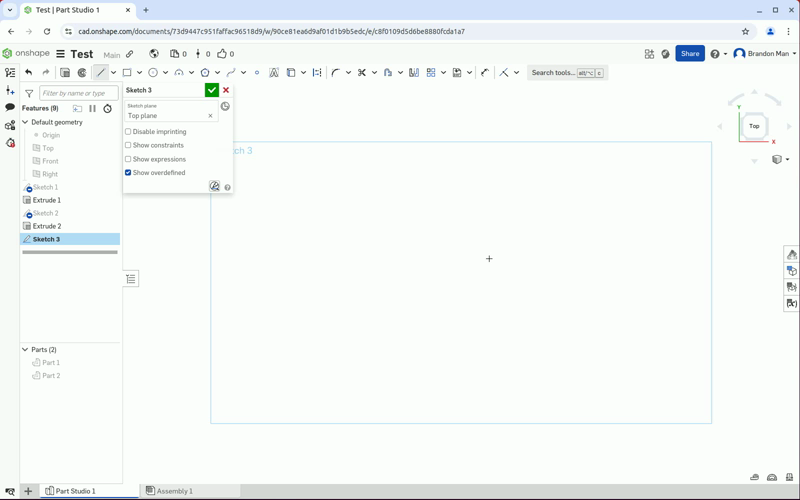
key_up(shift)
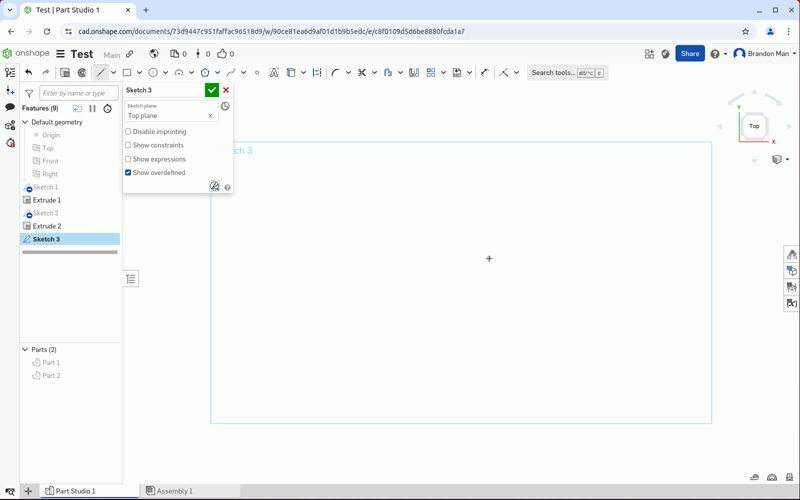
key_down(shift)
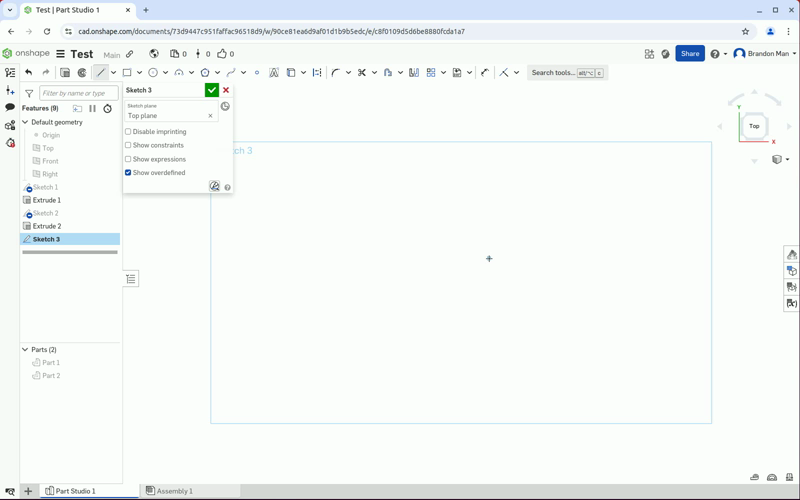
mouse_move(519, 258)
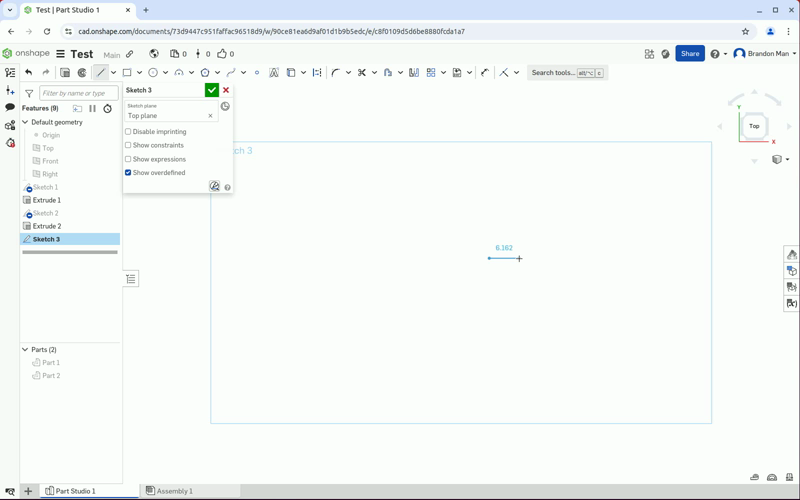
mouse_move(545, 258)
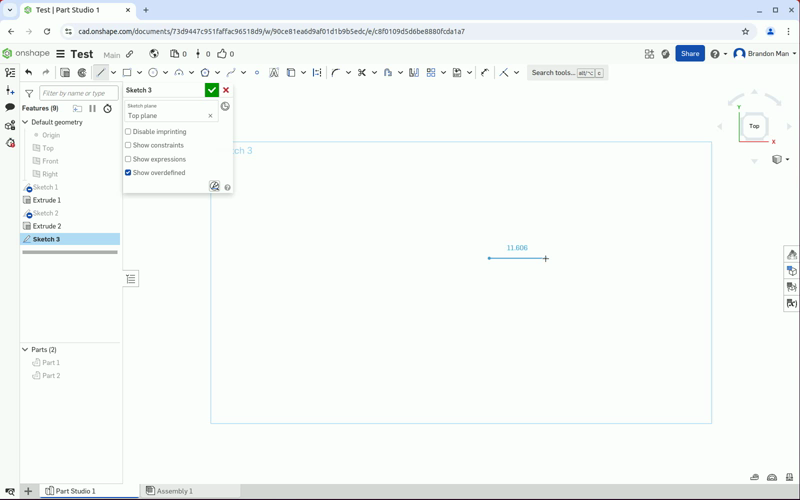
click(545, 258)
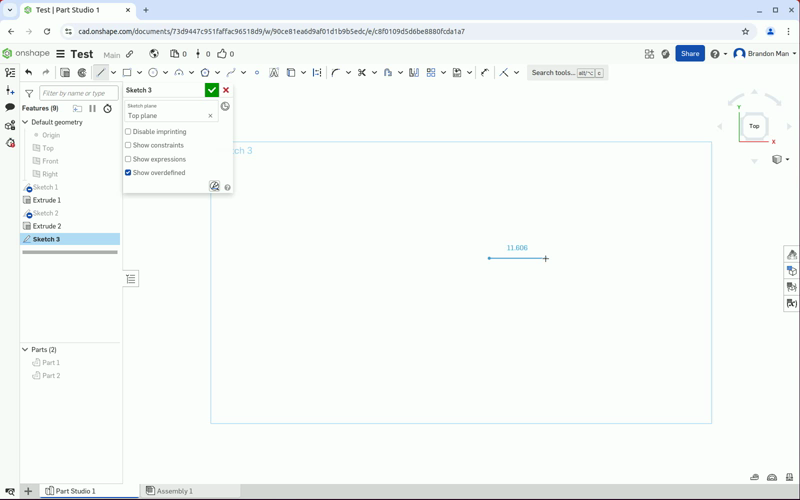
key_up(shift)
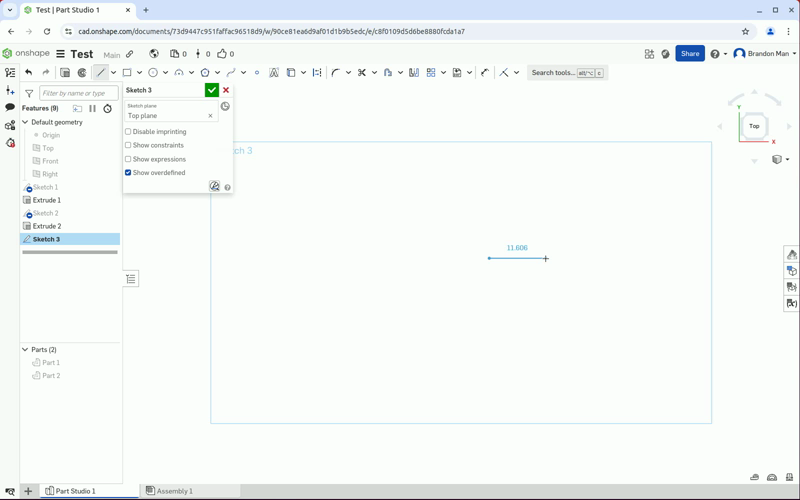
key_down(shift)
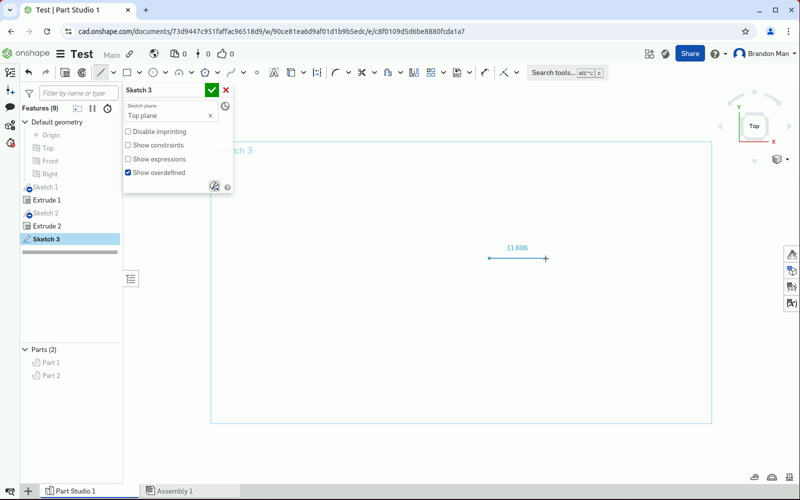
mouse_move(575, 258)
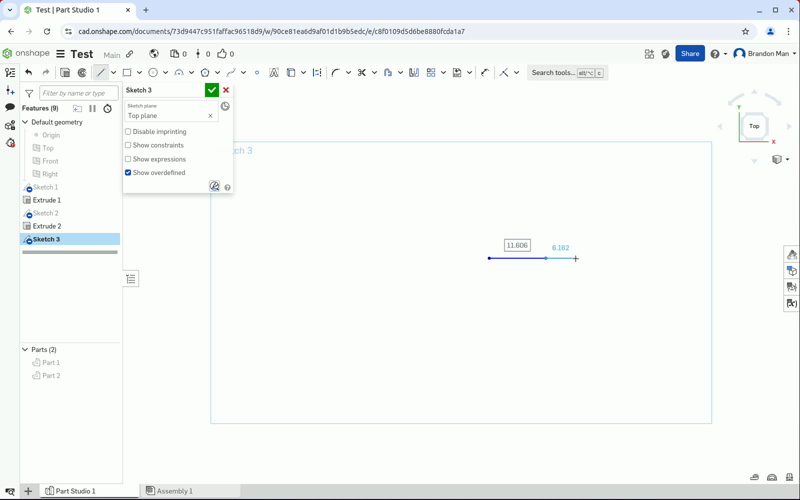
mouse_move(545, 255)
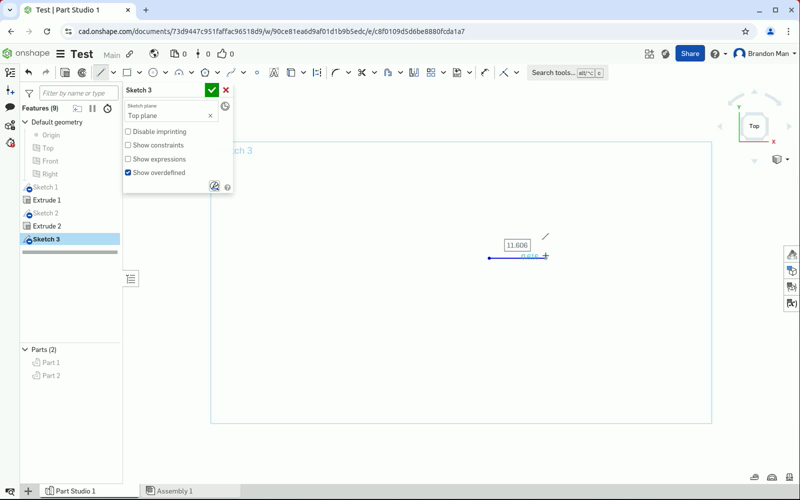
scroll(6)
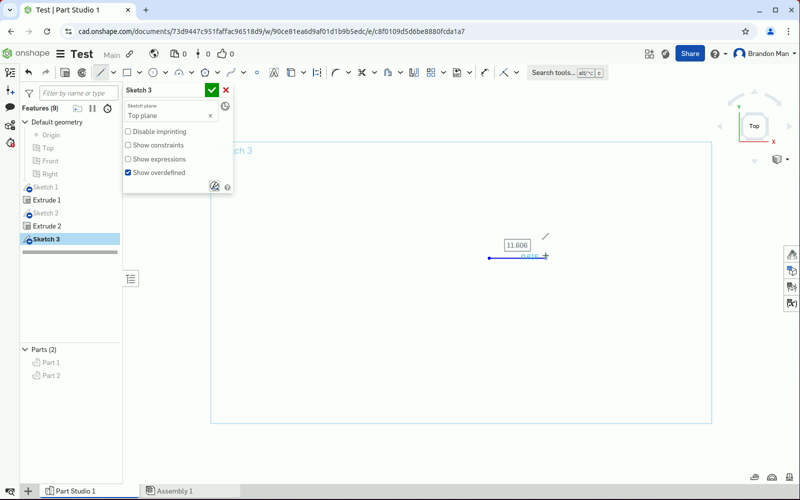
scroll(6)
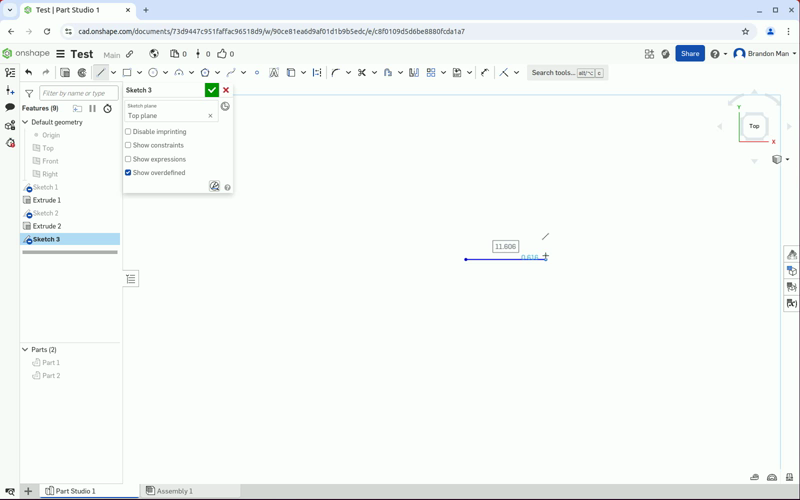
scroll(6)
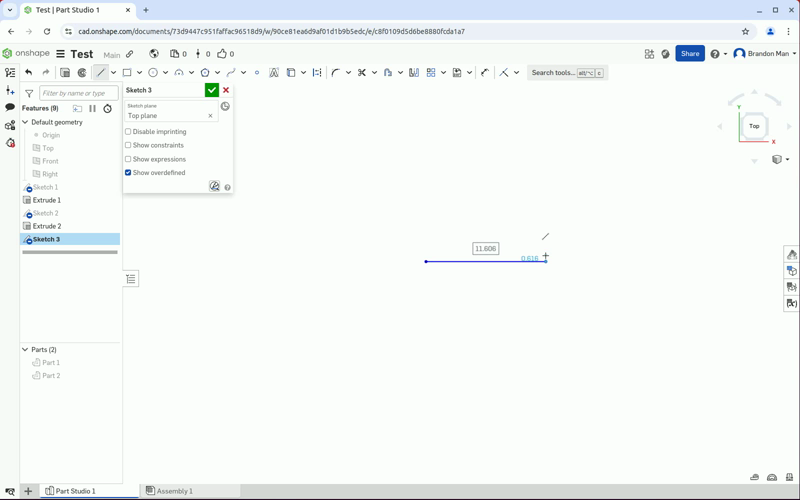
scroll(6)
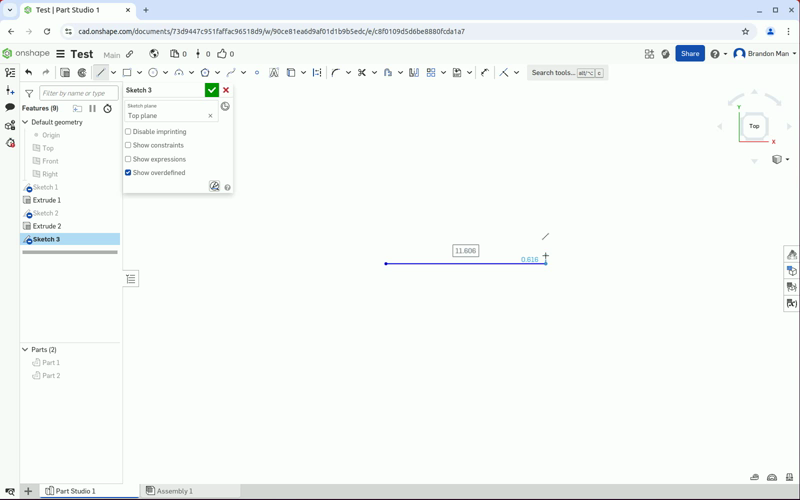
scroll(6)
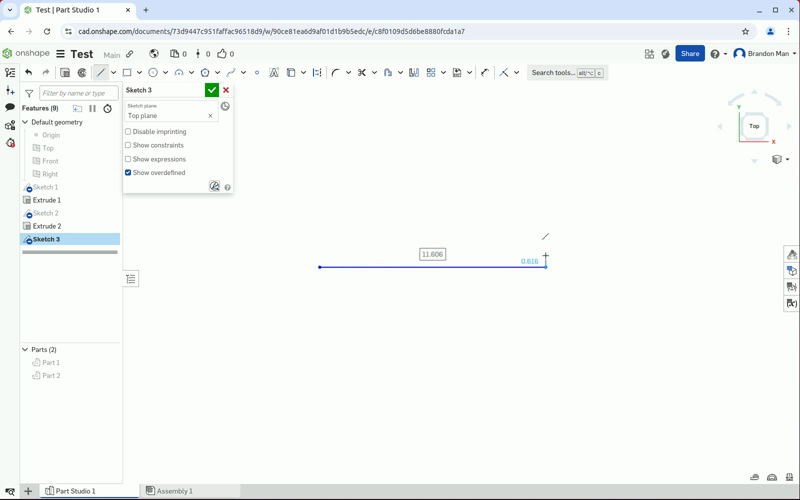
scroll(6)
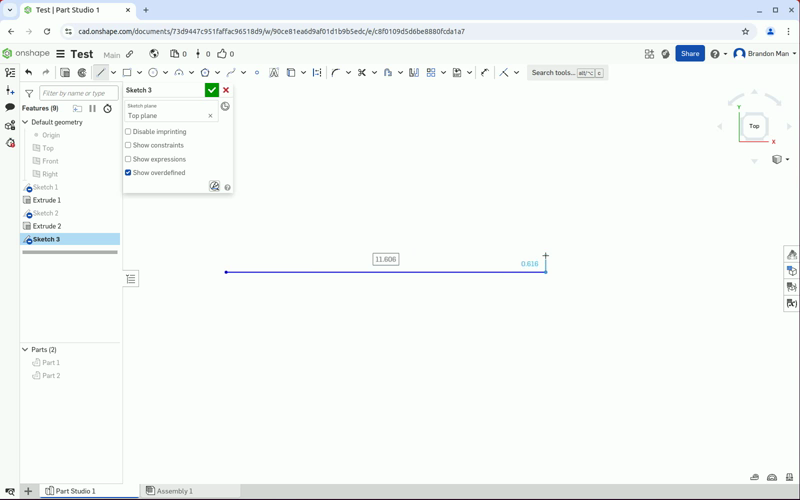
scroll(6)
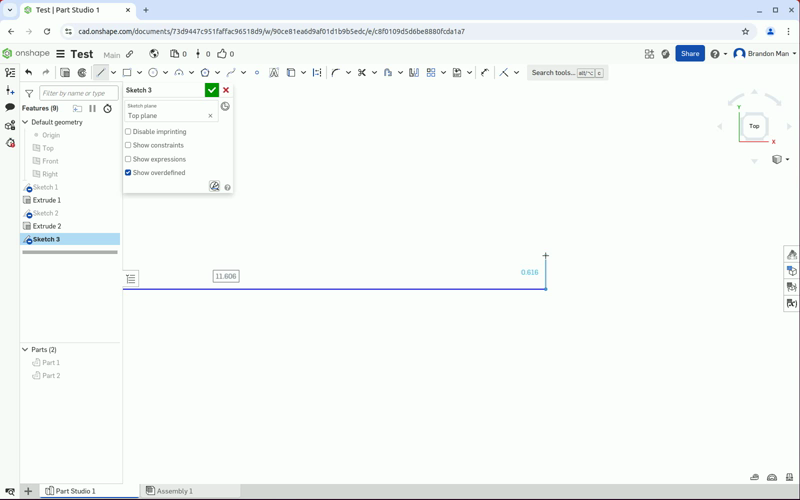
click(545, 255)
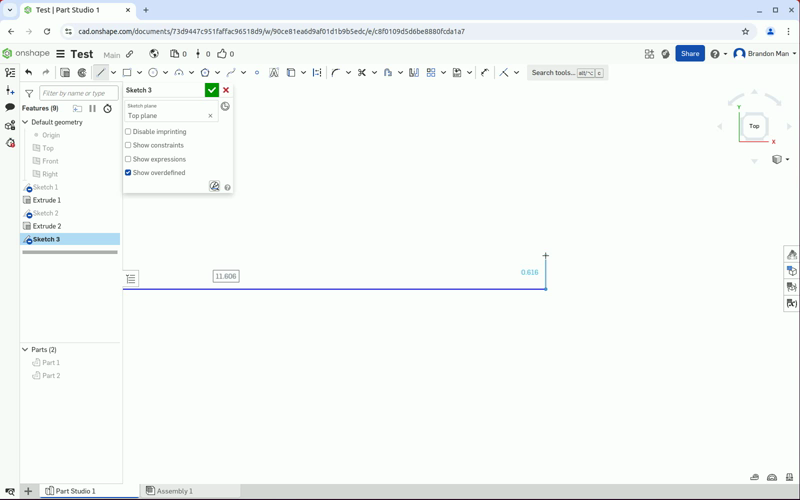
scroll(-6)
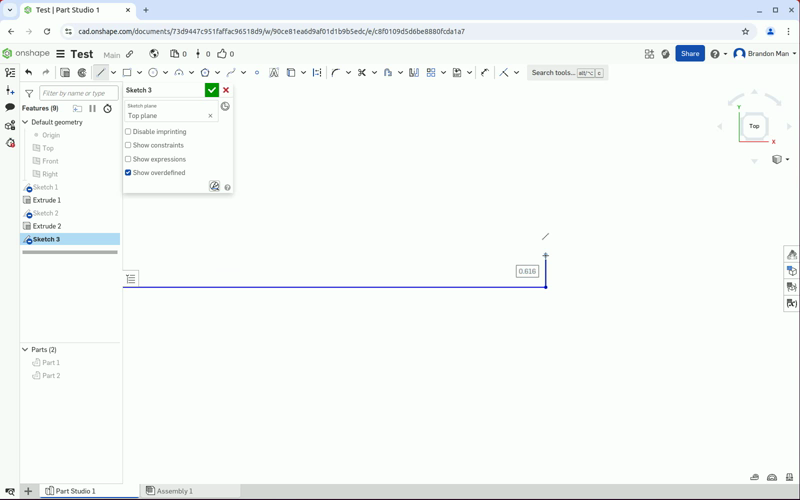
scroll(-6)
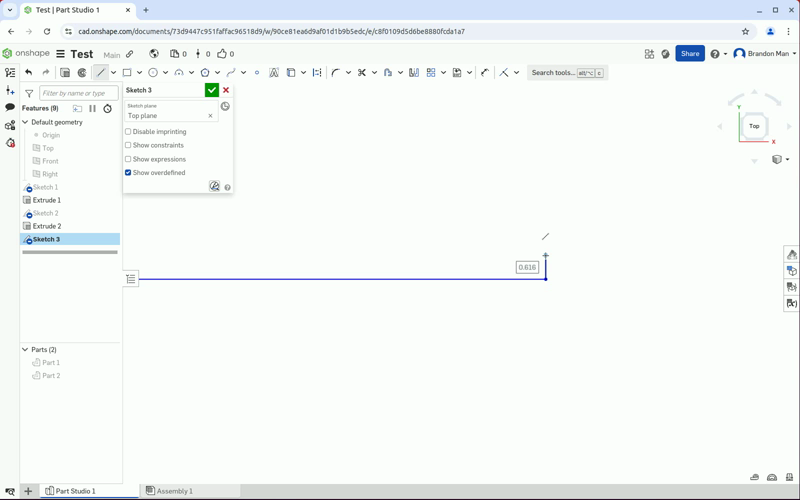
scroll(-6)
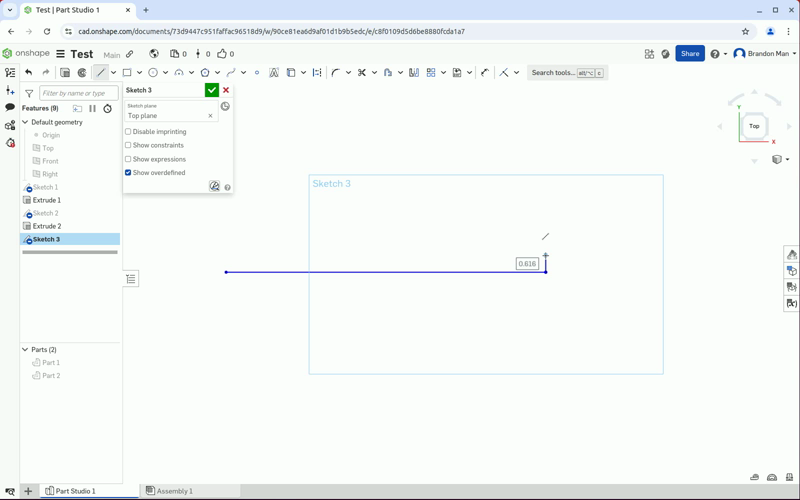
scroll(-6)
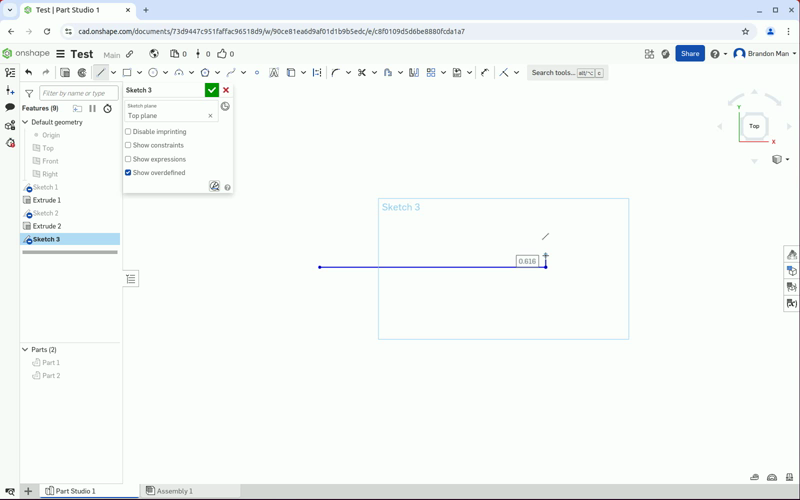
scroll(-6)
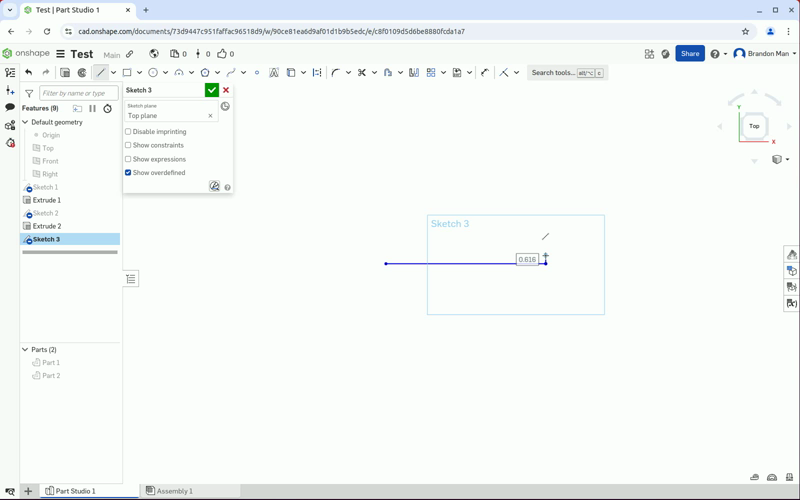
scroll(-6)
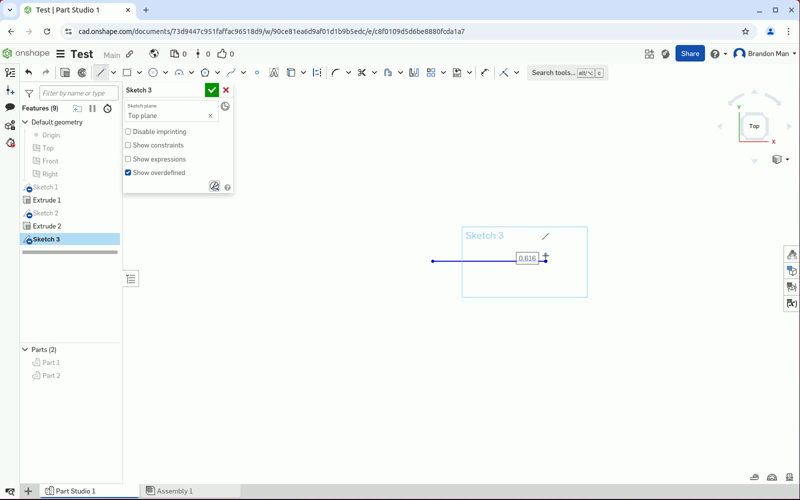
scroll(-6)
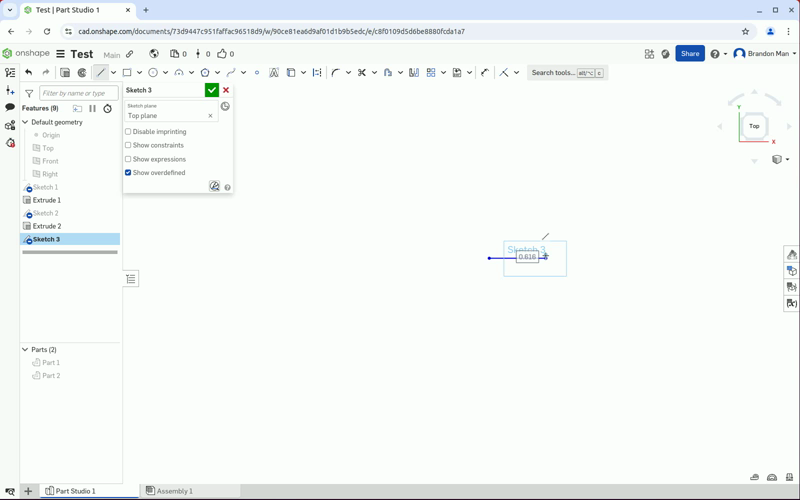
key_up(shift)
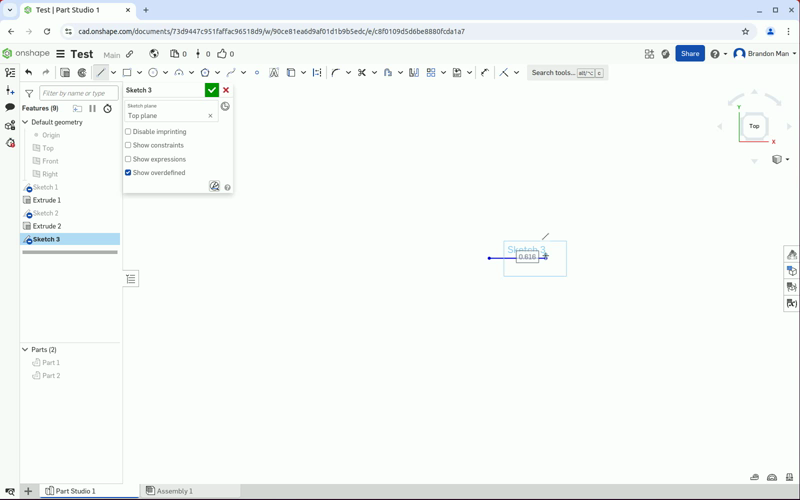
key_down(shift)
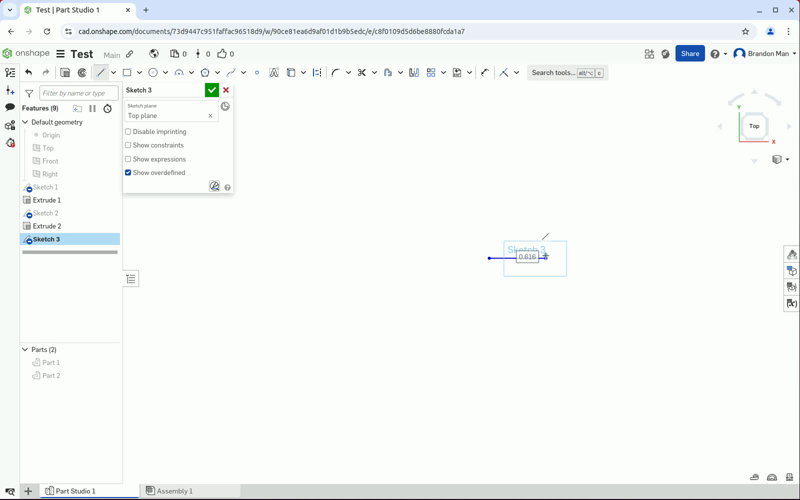
mouse_move(575, 255)
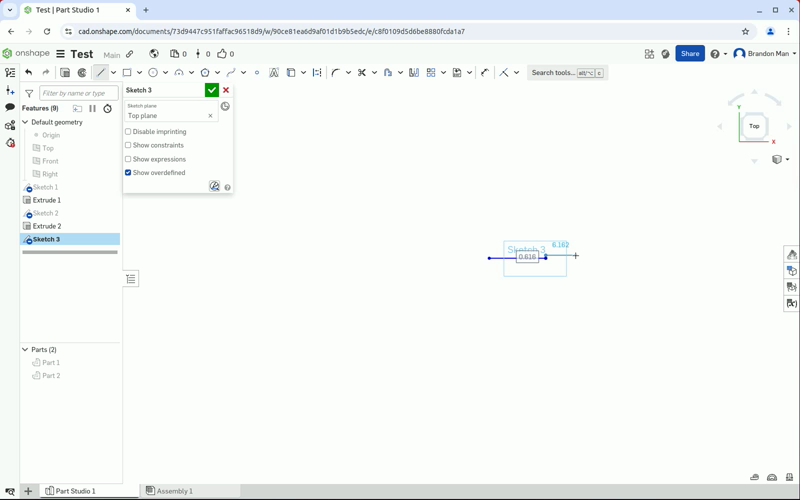
mouse_move(489, 255)
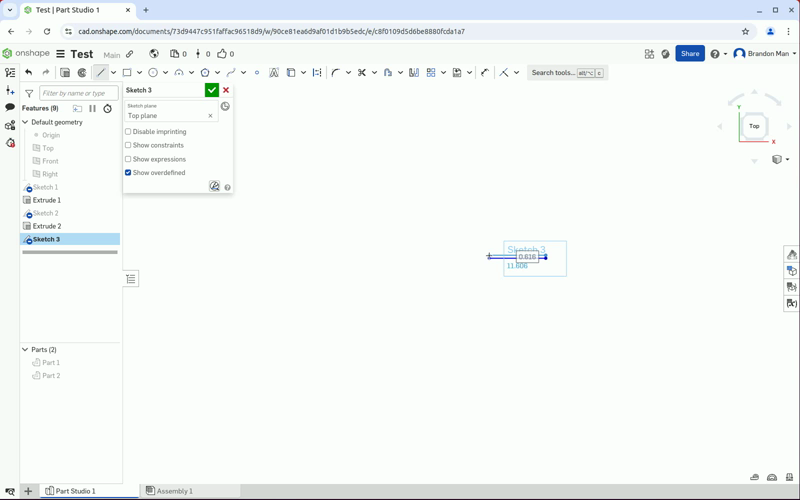
scroll(6)
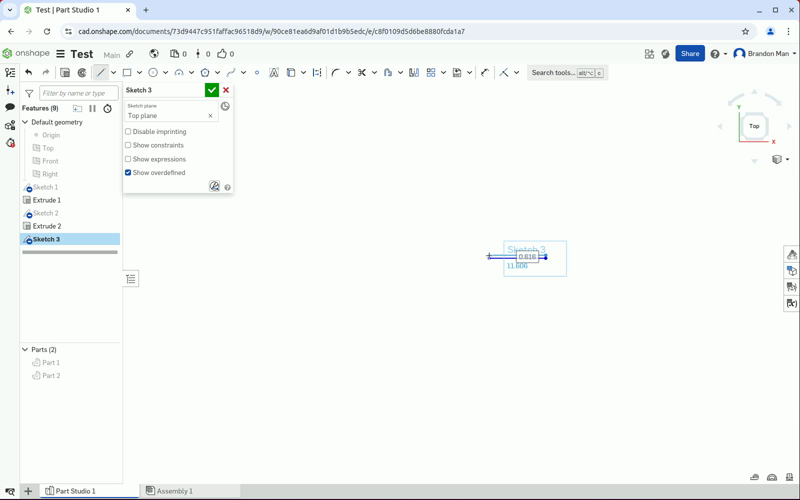
scroll(6)
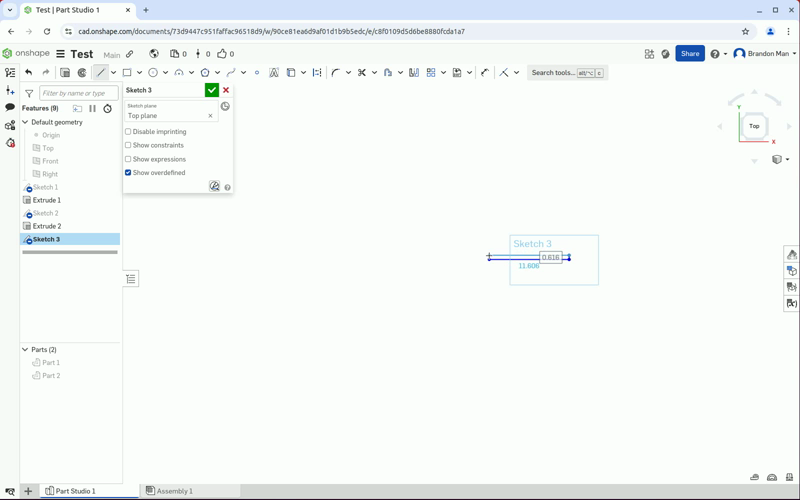
scroll(6)
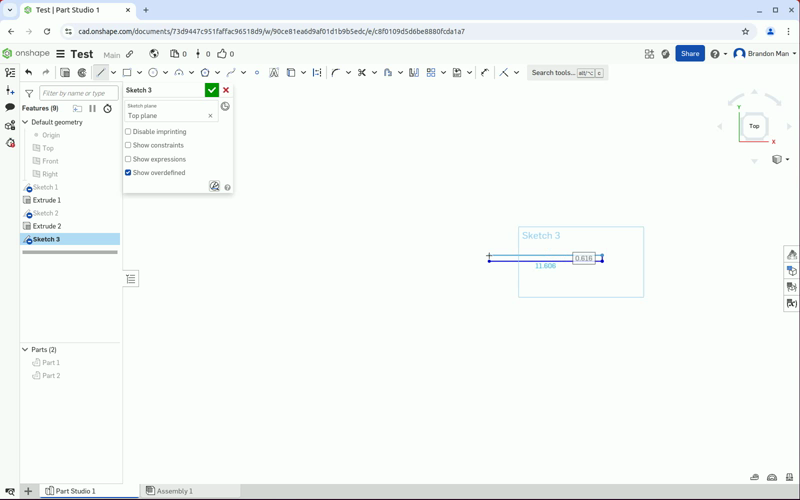
scroll(6)
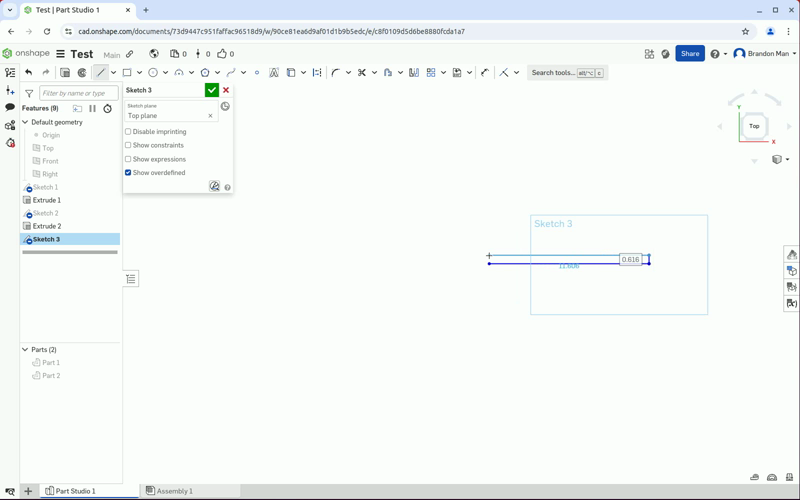
scroll(6)
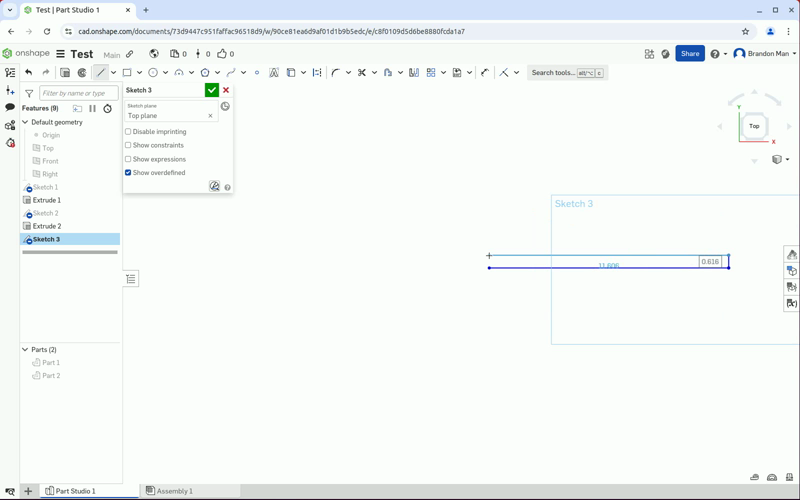
scroll(6)
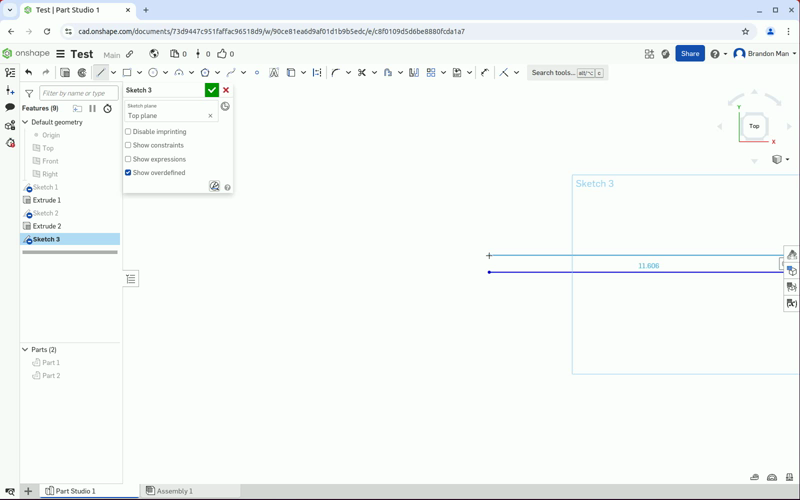
scroll(6)
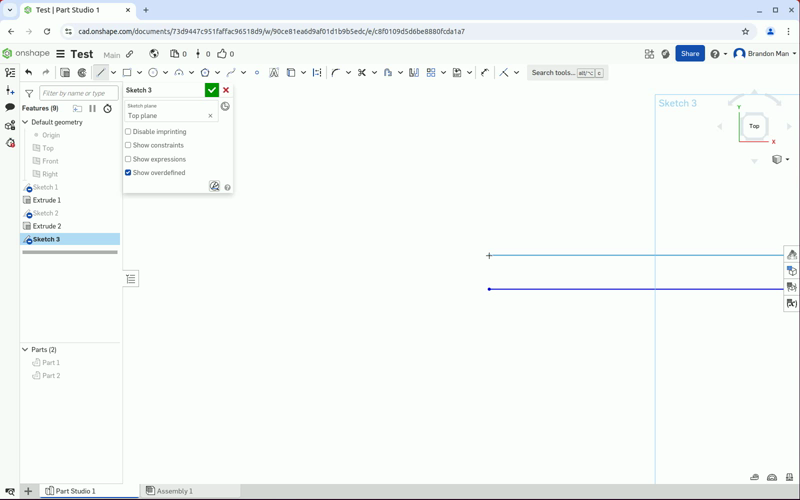
click(489, 255)
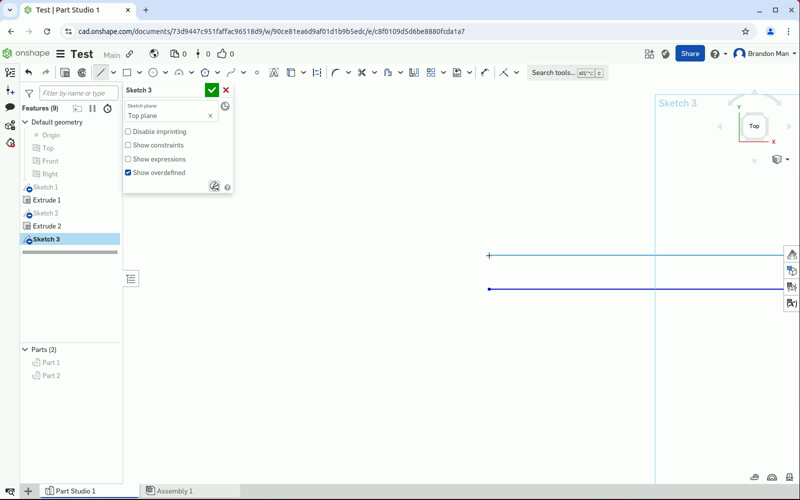
scroll(-6)
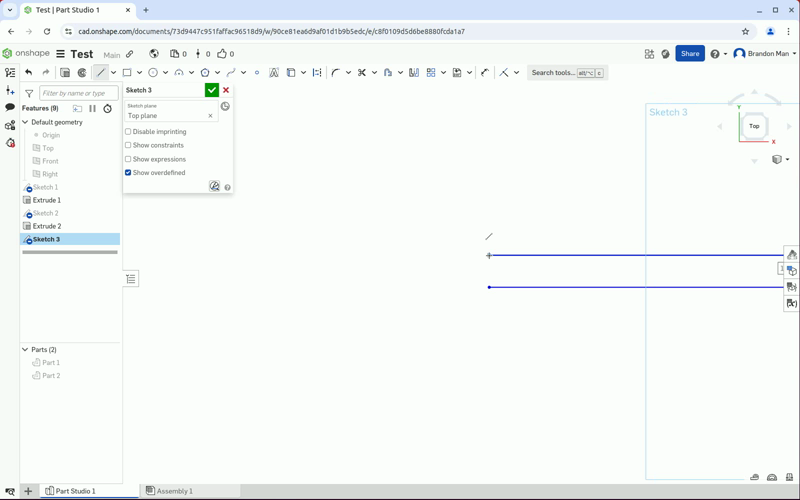
scroll(-6)
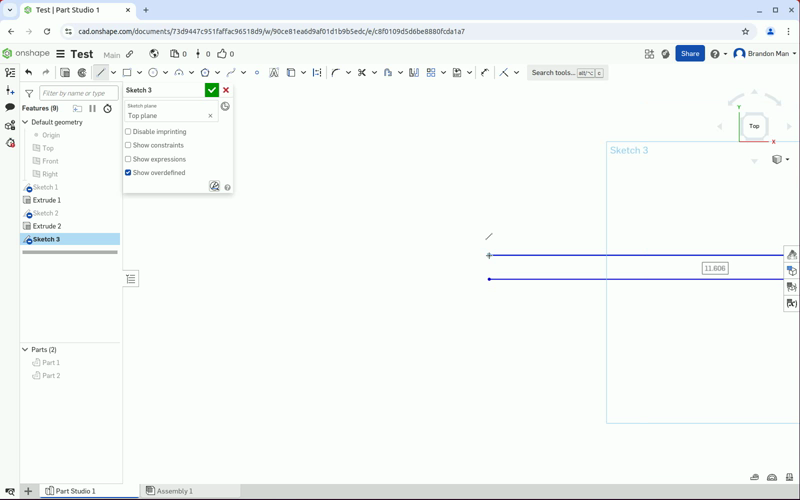
scroll(-6)
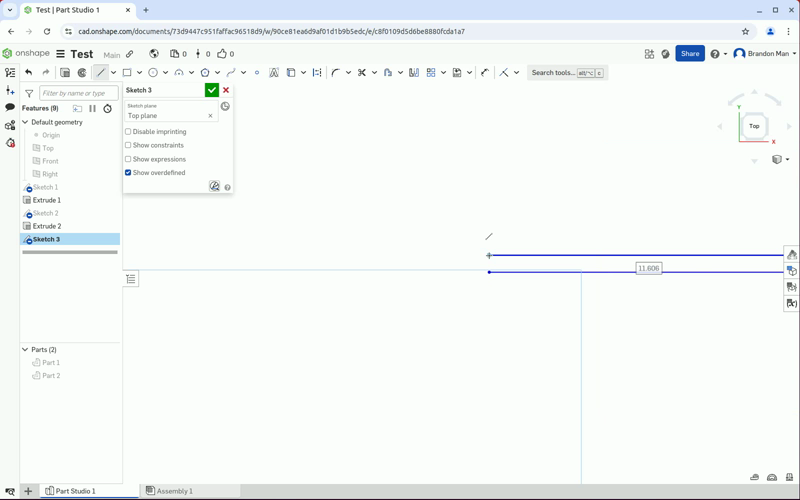
scroll(-6)
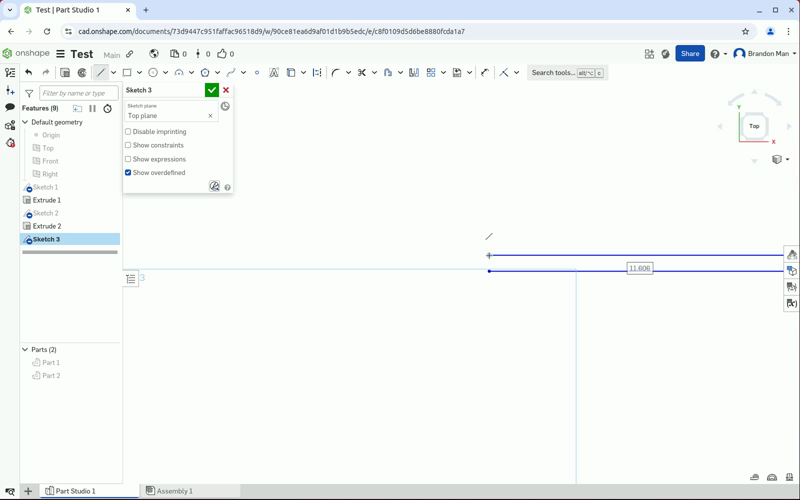
scroll(-6)
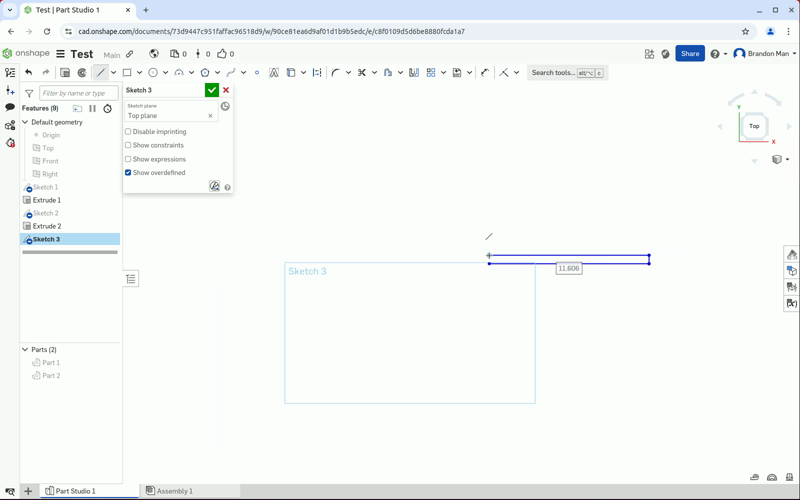
scroll(-6)
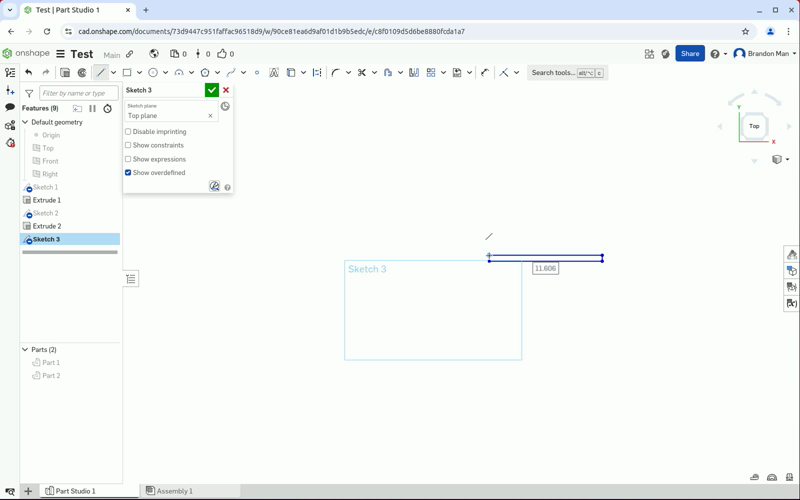
scroll(-6)
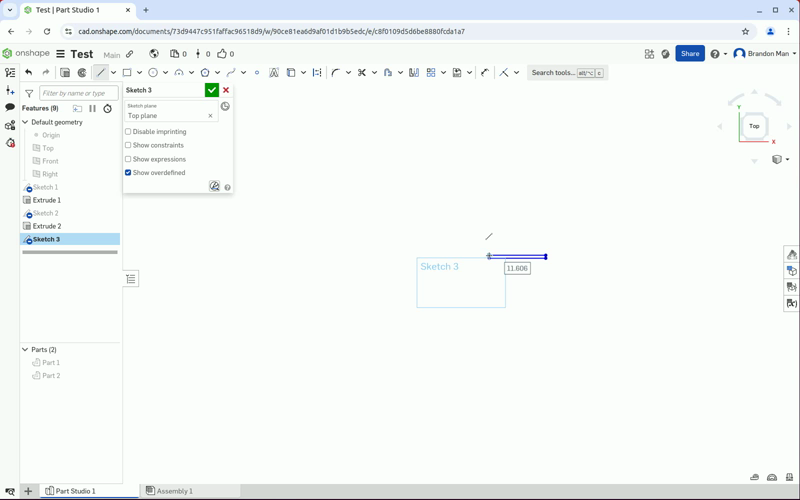
key_up(shift)
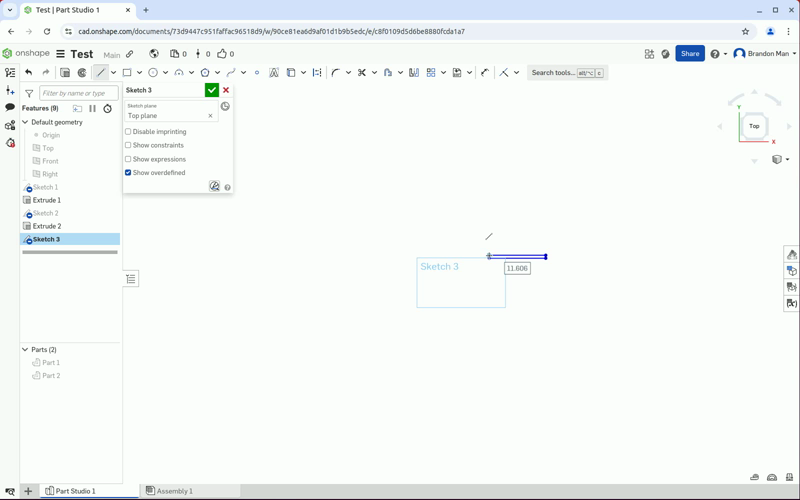
mouse_move(519, 255)
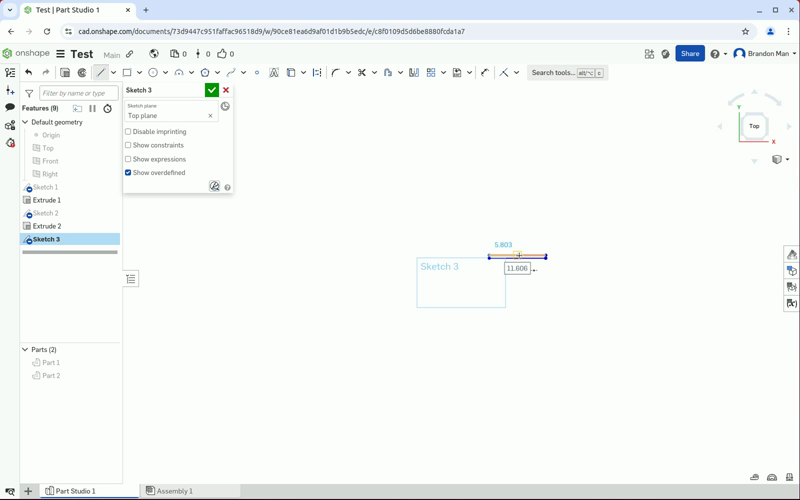
key_down(shift)
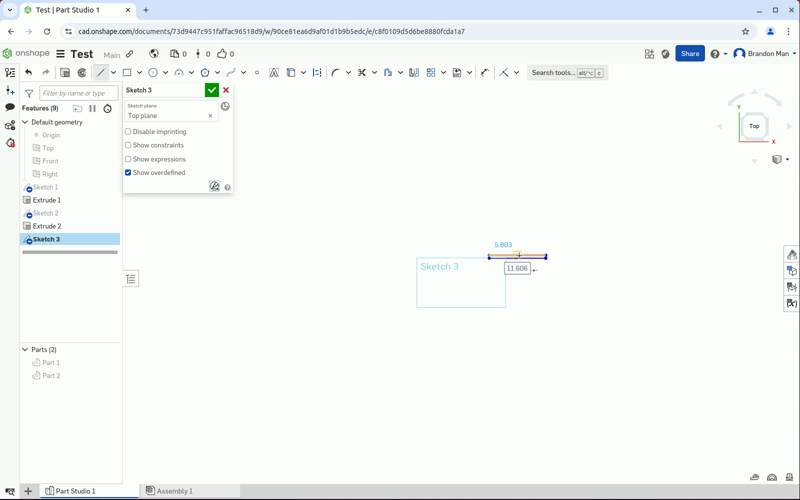
mouse_move(489, 258)
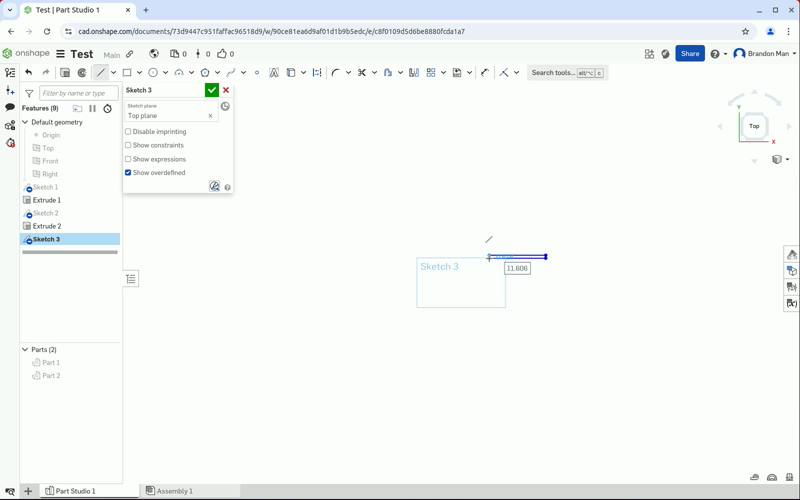
scroll(6)
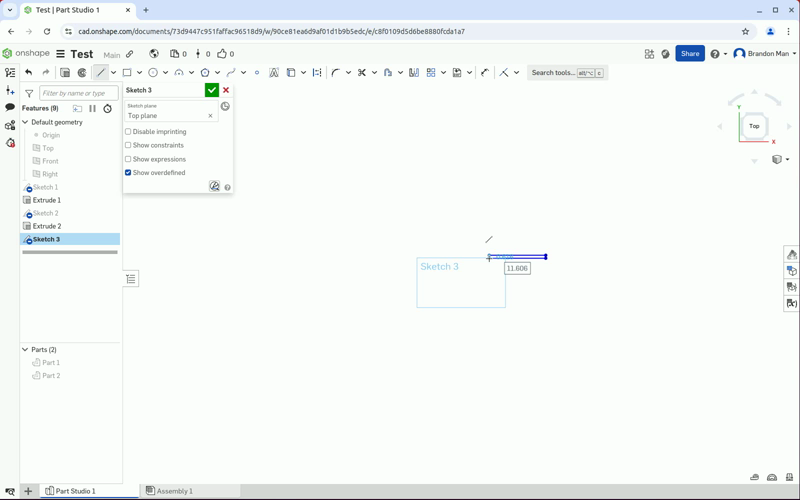
scroll(6)
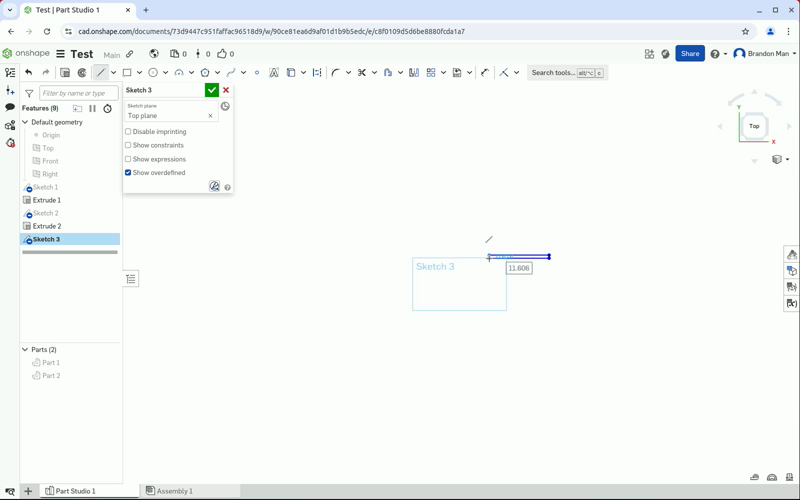
scroll(6)
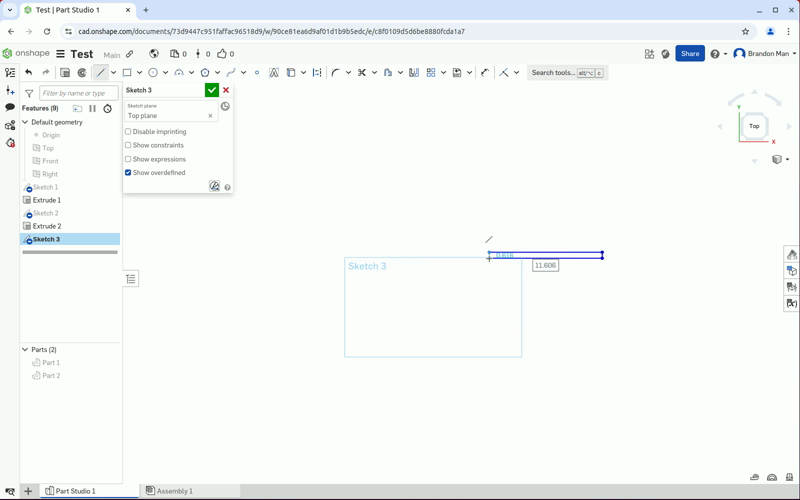
scroll(6)
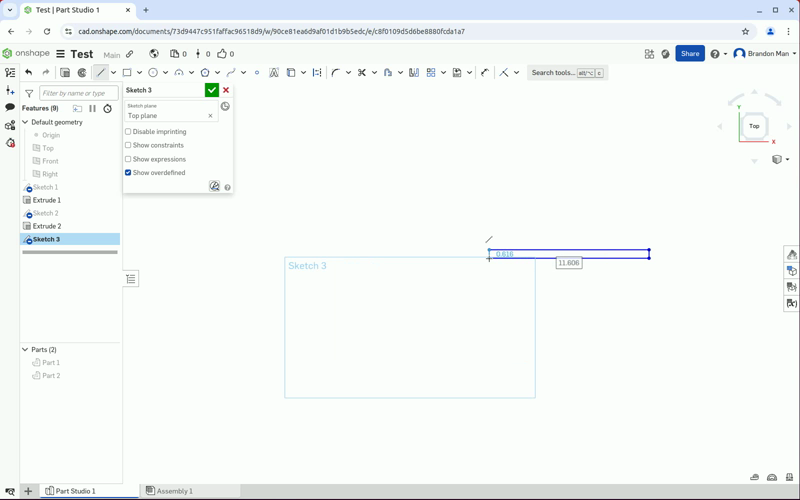
scroll(6)
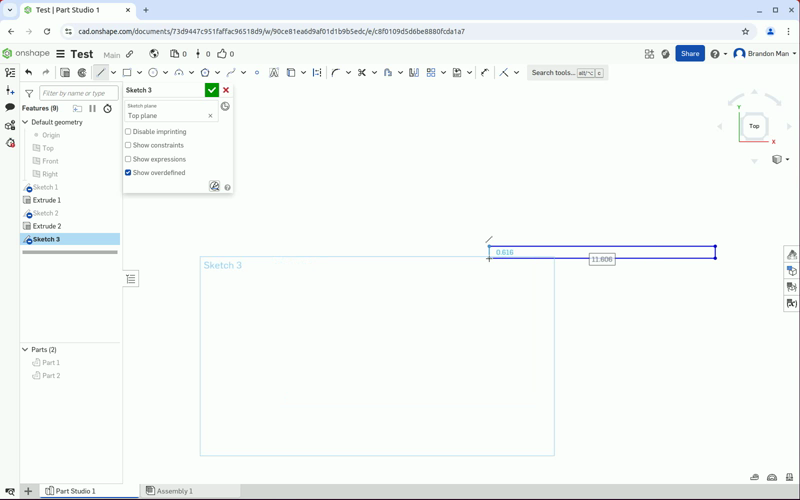
scroll(6)
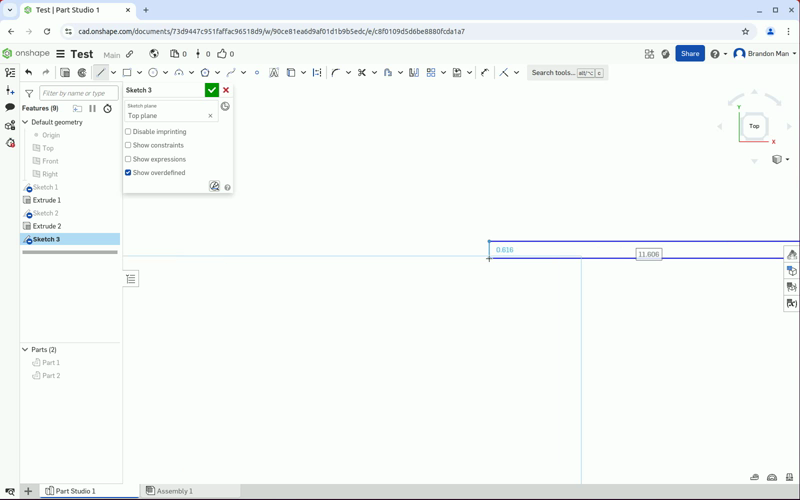
scroll(6)
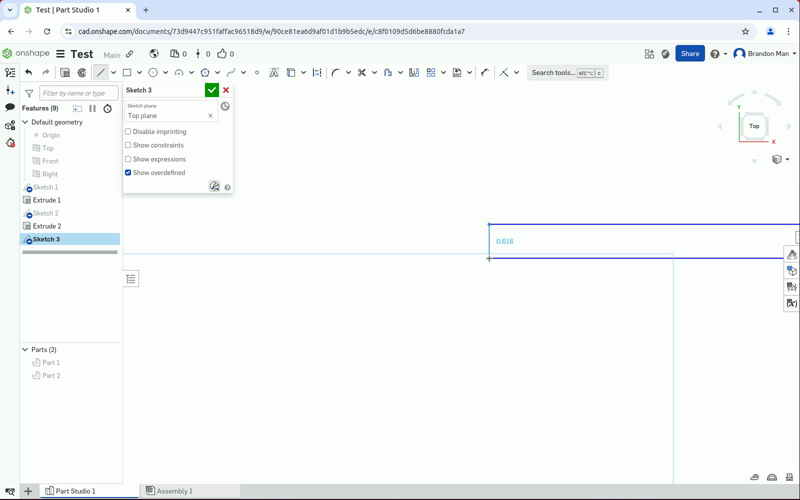
key_up(shift)
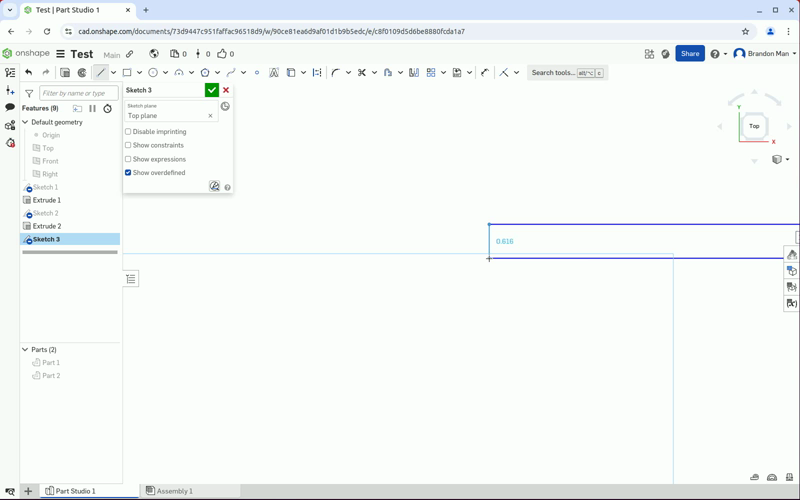
click(489, 258)
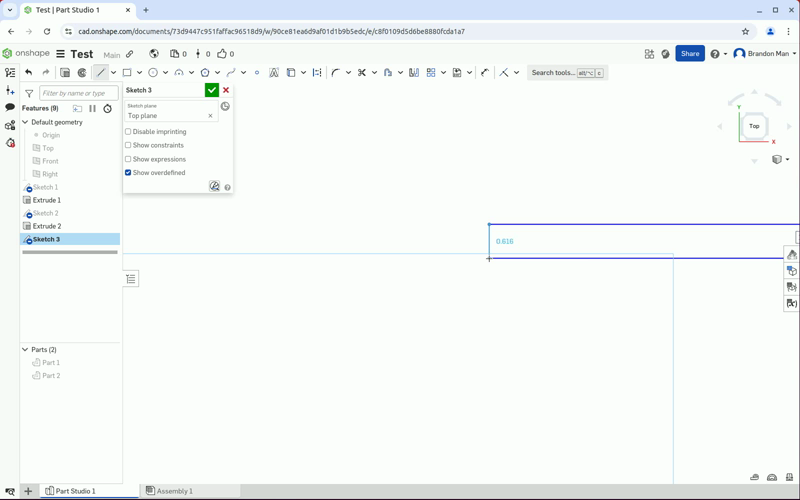
scroll(-6)
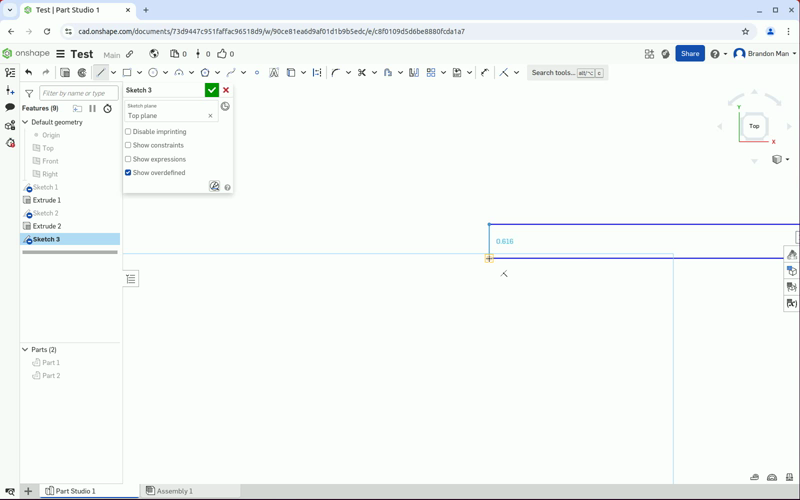
scroll(-6)
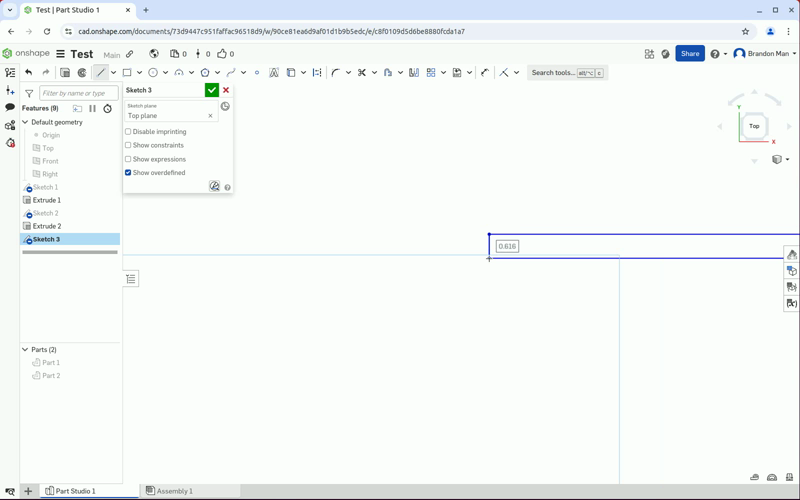
scroll(-6)
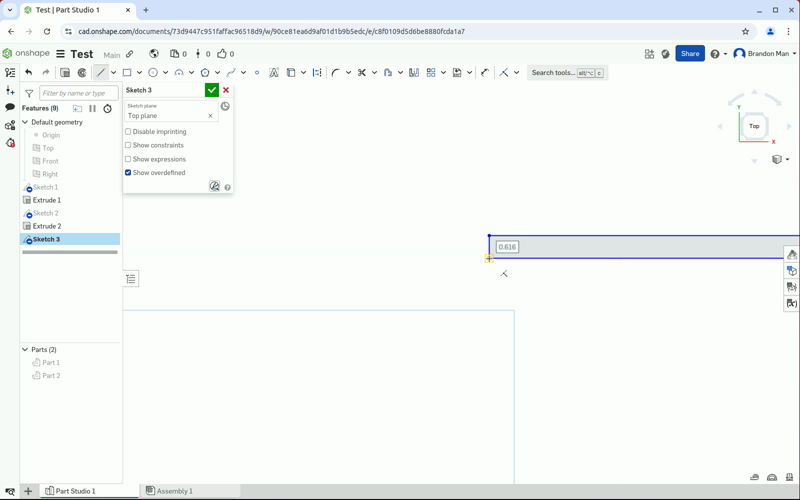
scroll(-6)
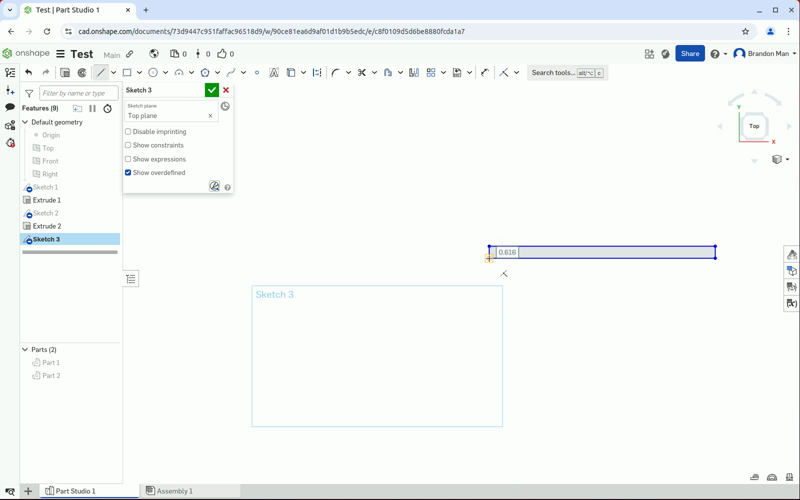
scroll(-6)
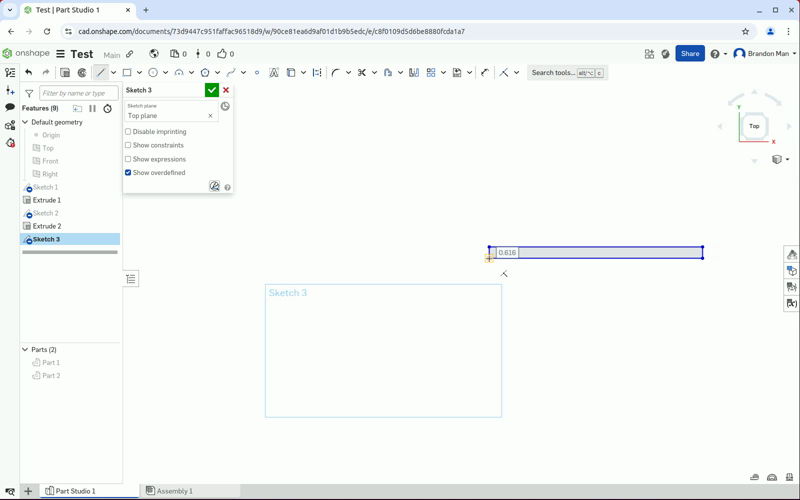
scroll(-6)
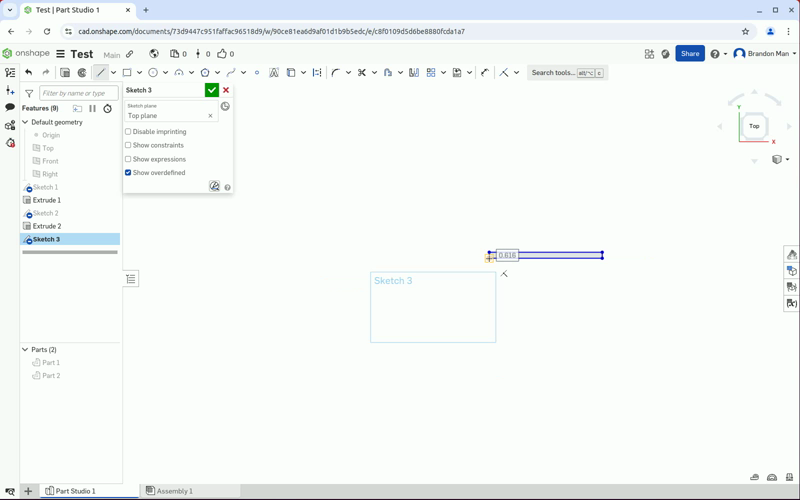
scroll(-6)
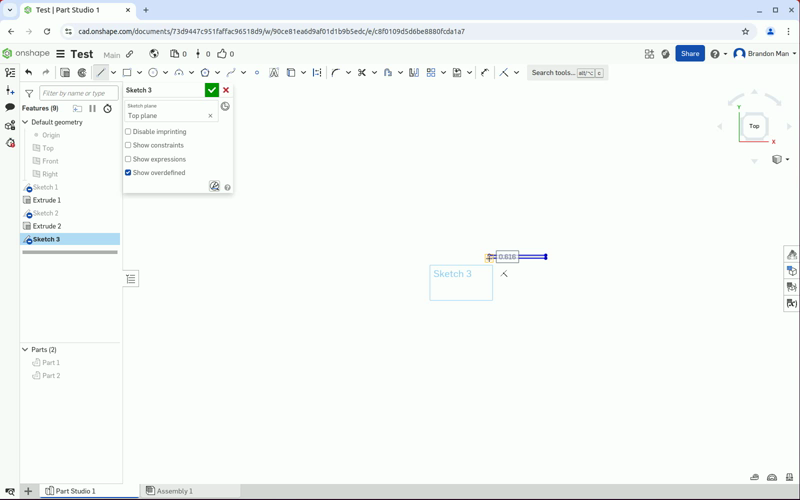
key(esc)
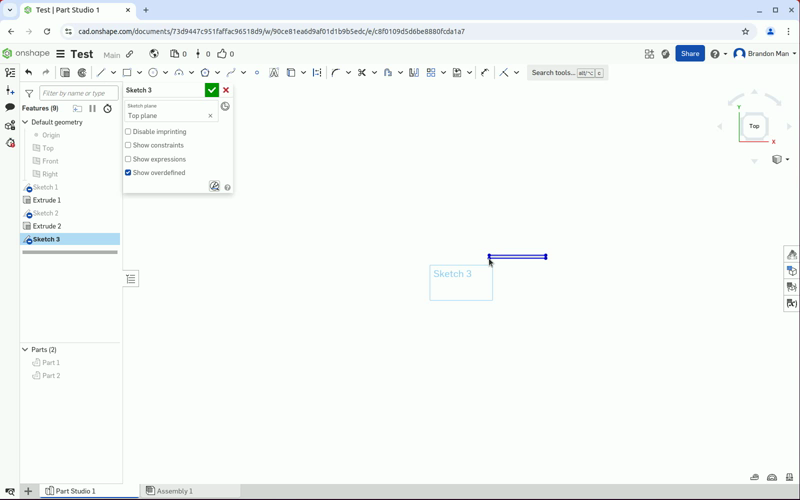
mouse_move(496, 256)
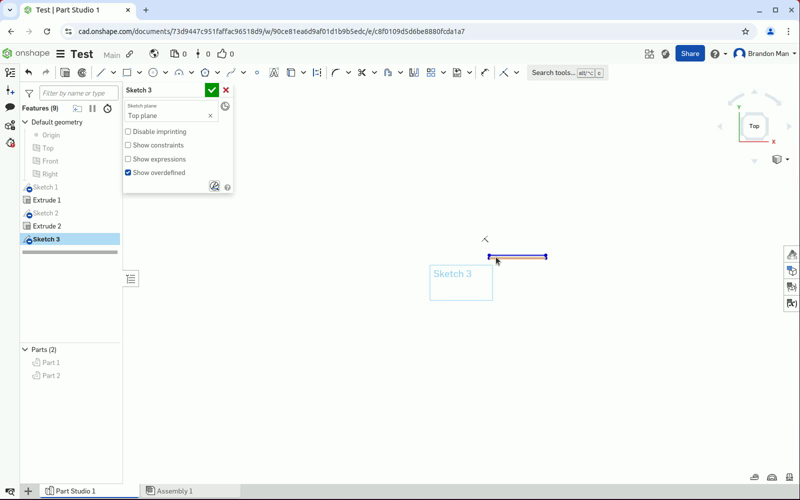
scroll(6)
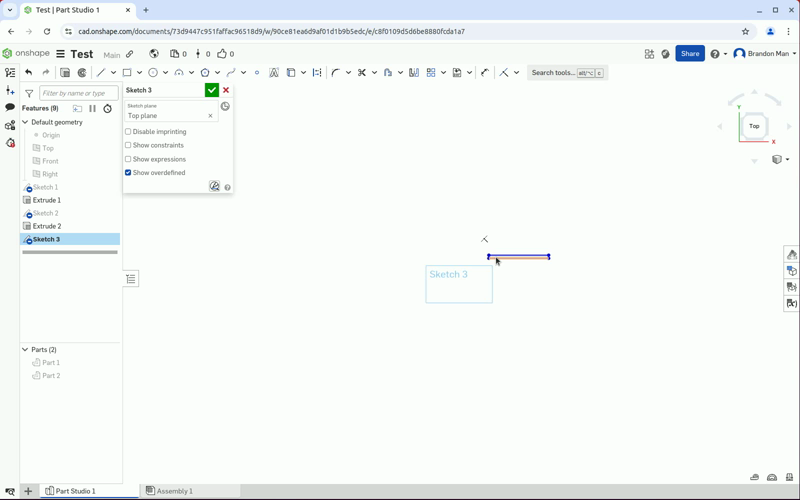
scroll(6)
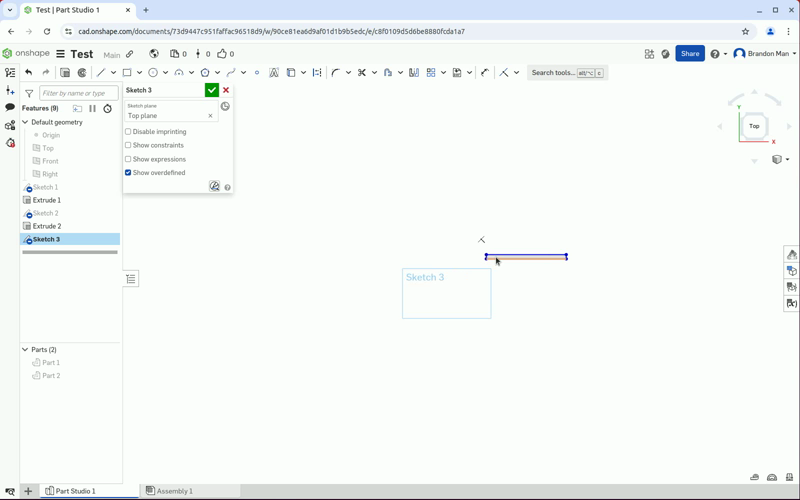
scroll(6)
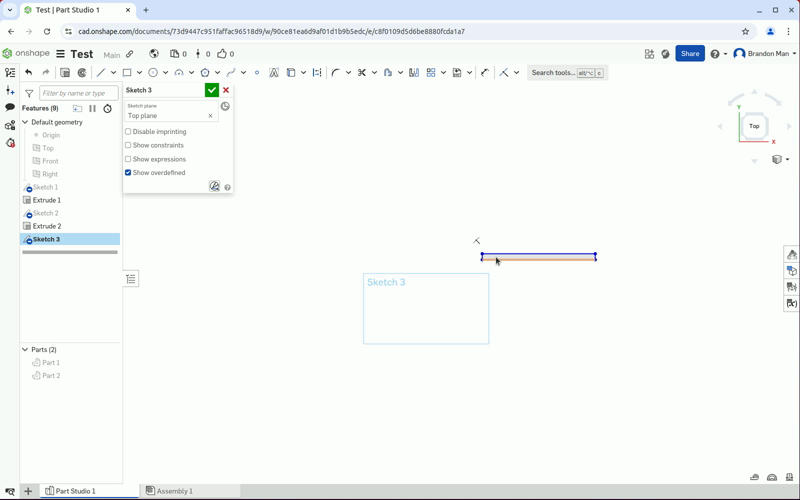
scroll(6)
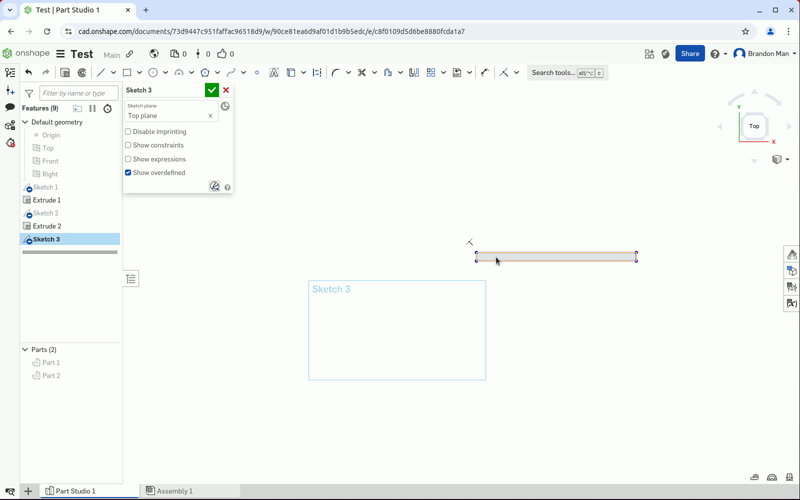
scroll(6)
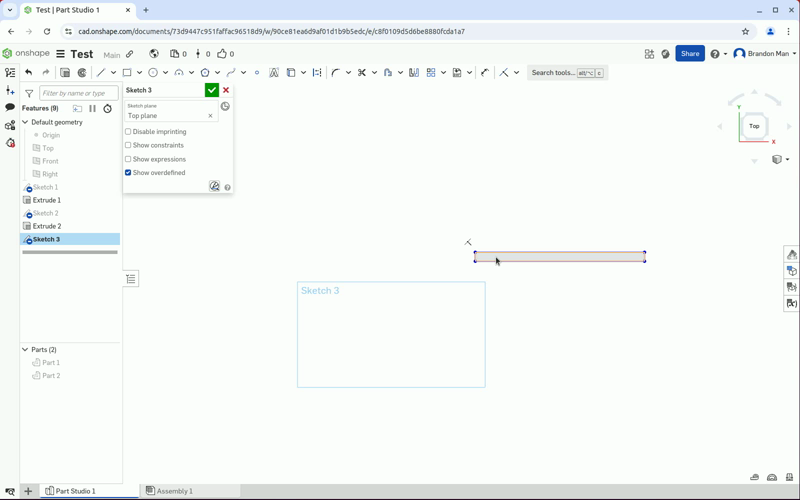
scroll(6)
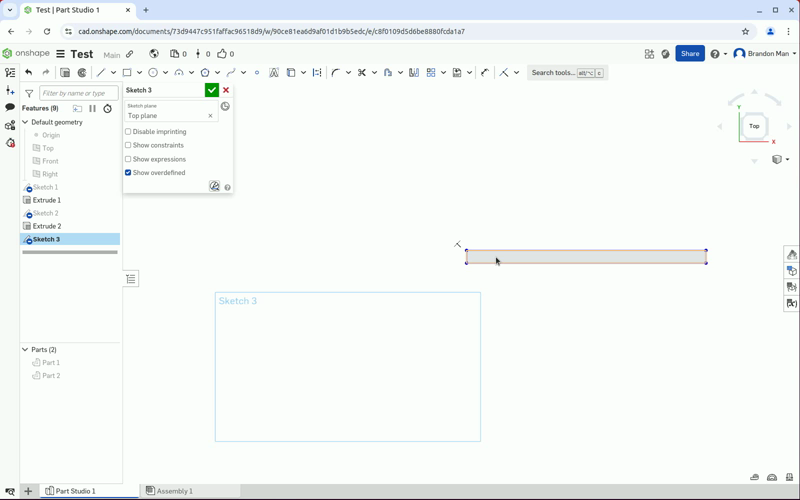
scroll(6)
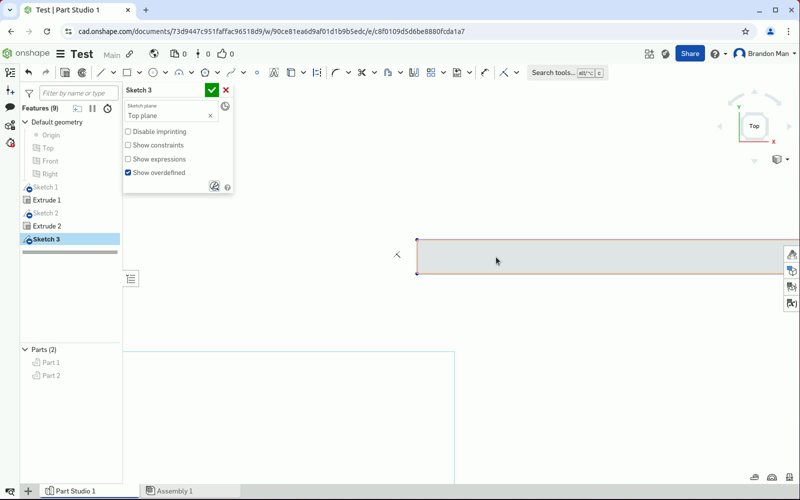
click(496, 256)
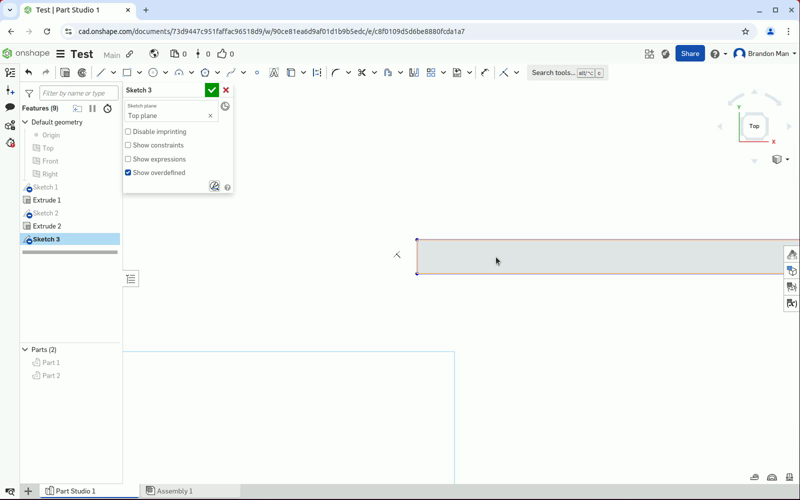
scroll(-6)
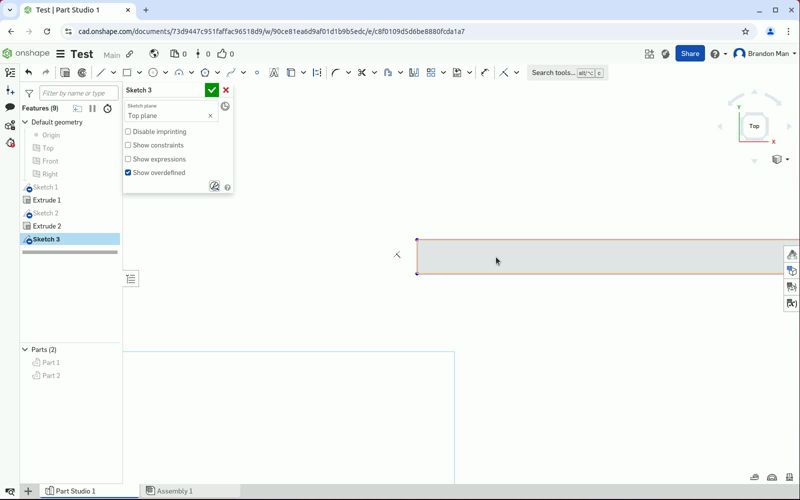
scroll(-6)
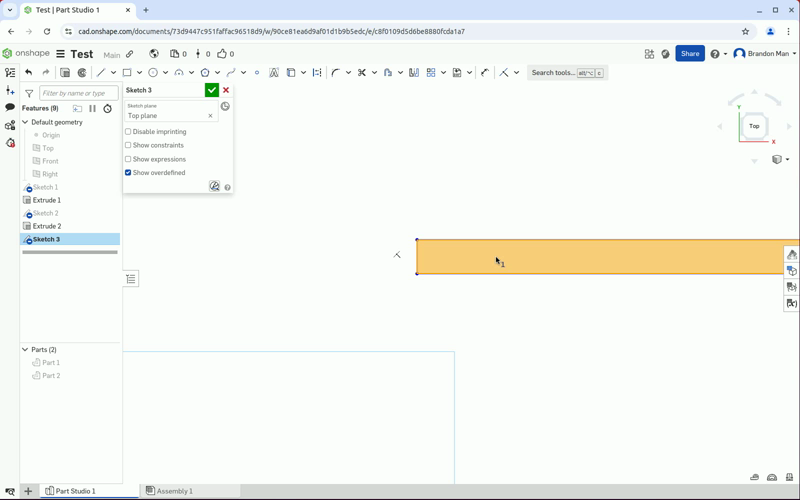
scroll(-6)
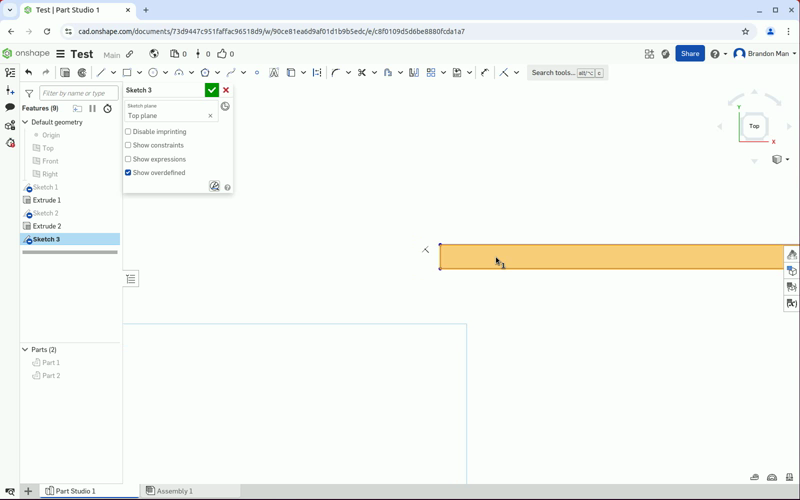
scroll(-6)
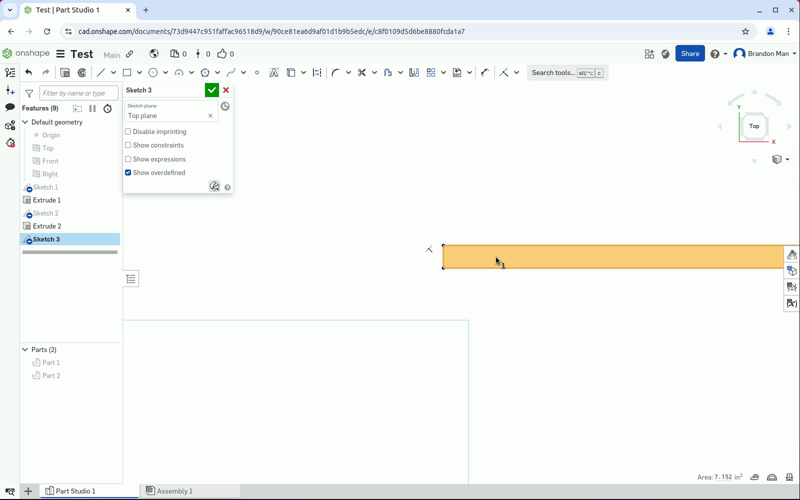
scroll(-6)
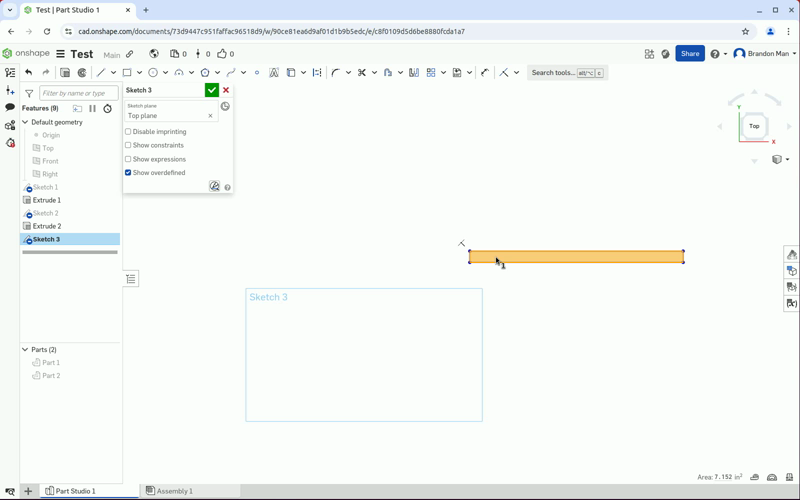
scroll(-6)
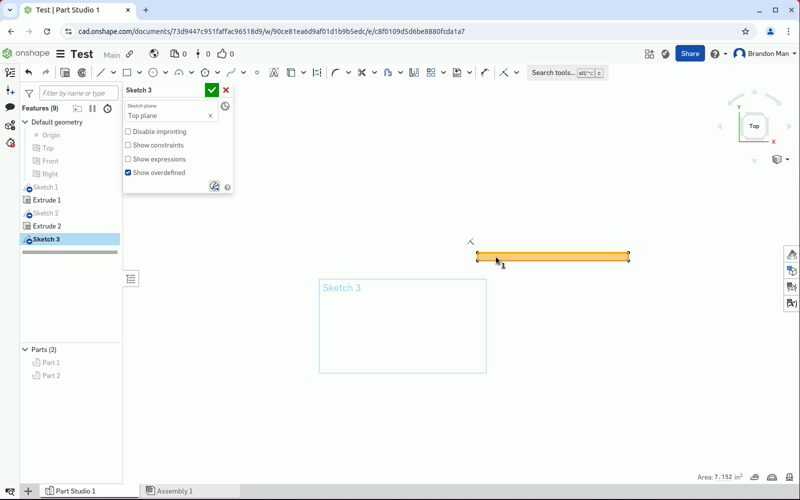
scroll(-6)
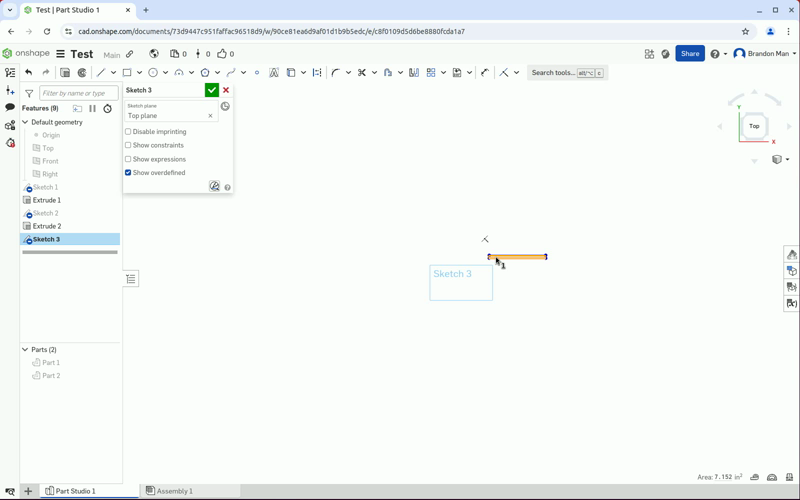
mouse_move(73, 352)
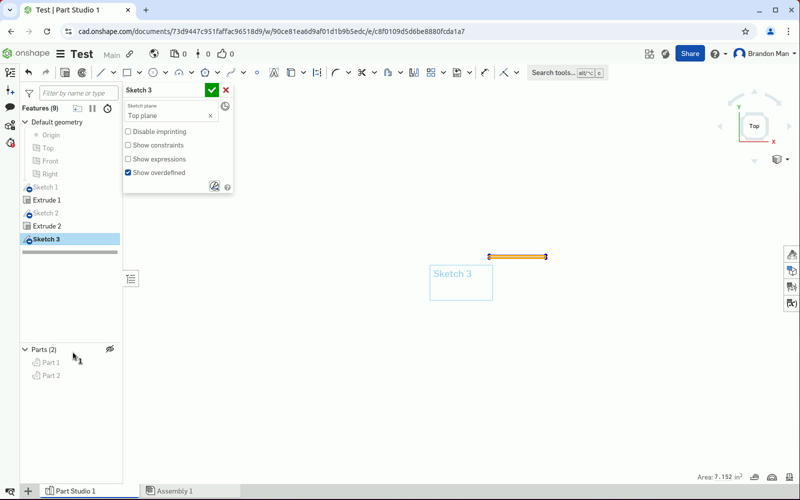
key(shift+y)
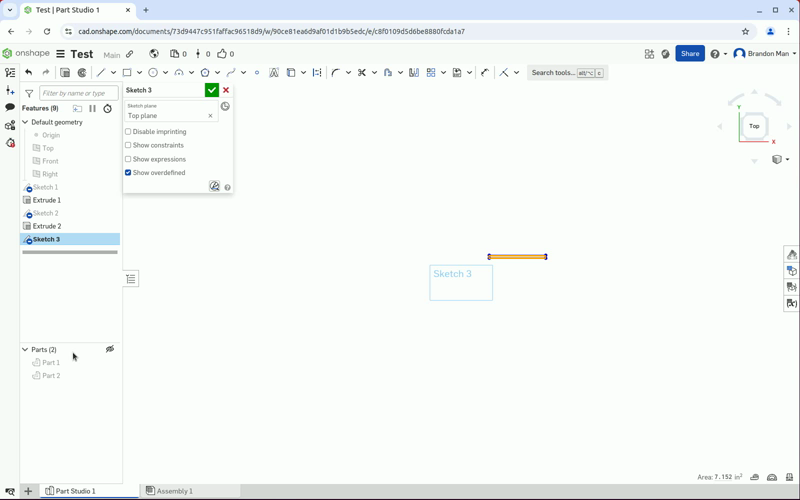
key(shift+e)
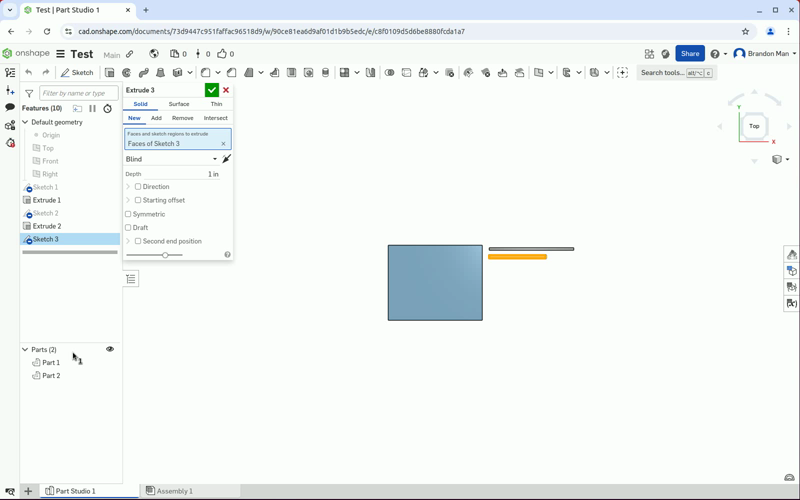
mouse_move(143, 106)
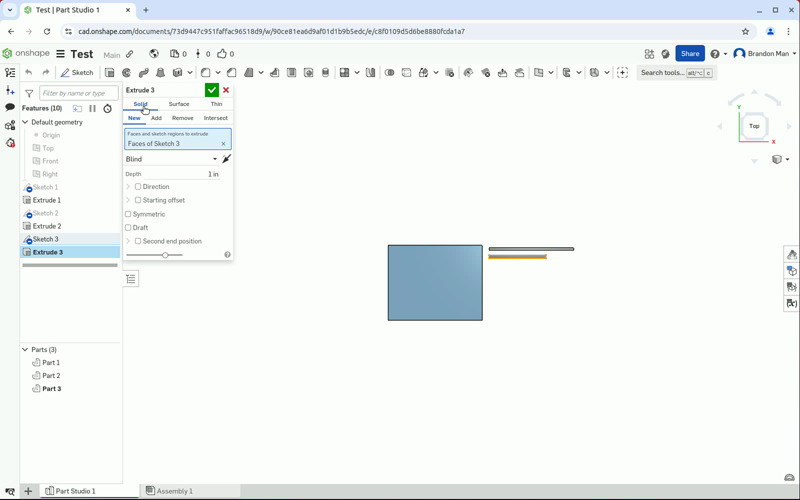
click(143, 106)
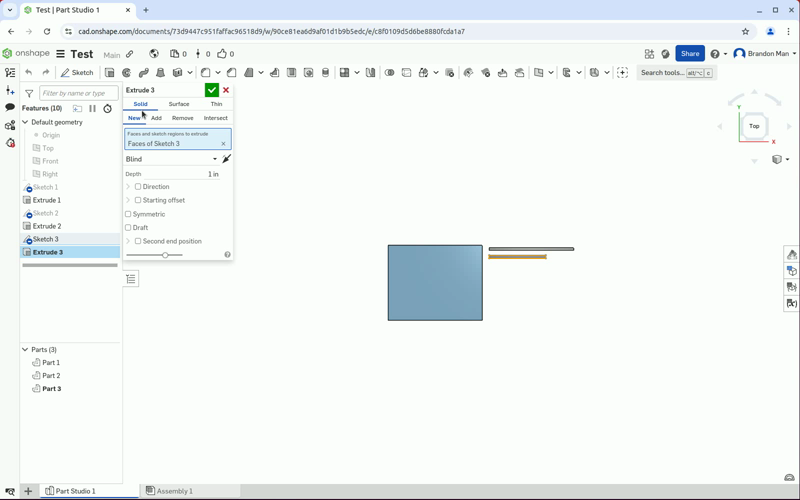
mouse_move(137, 120)
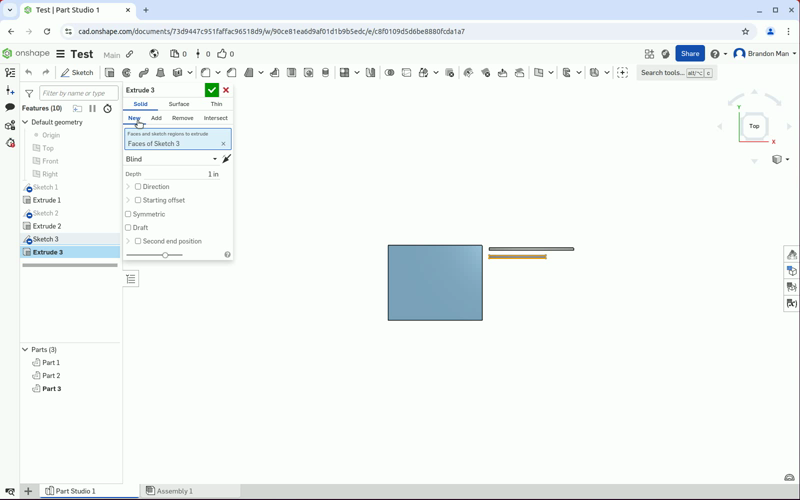
click(137, 120)
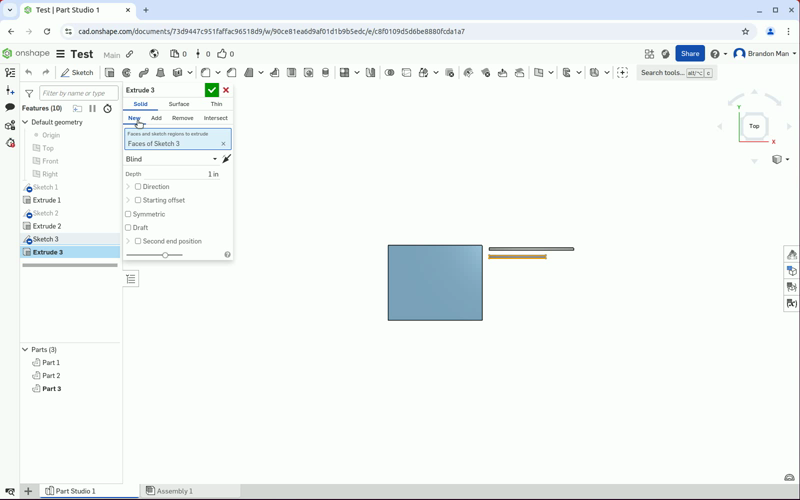
key(tab, 4)
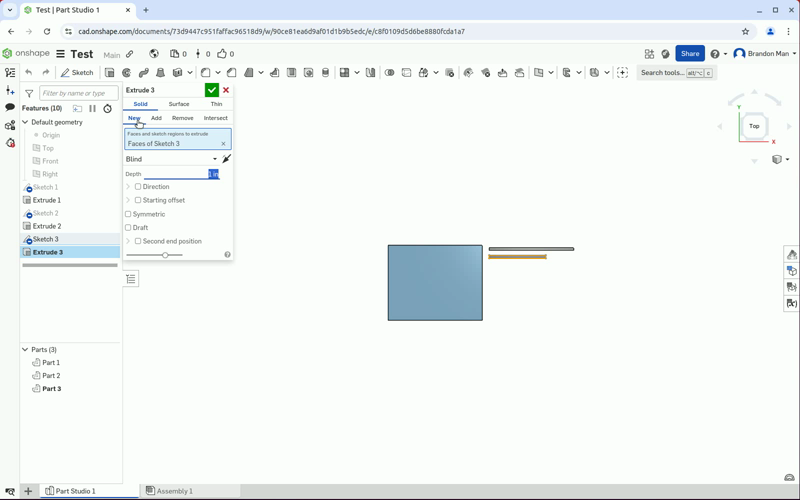
text(-0.241)
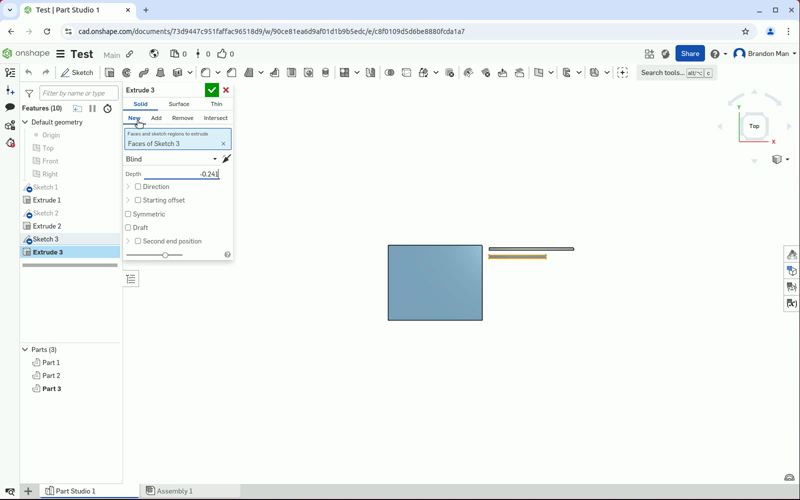
key(enter)
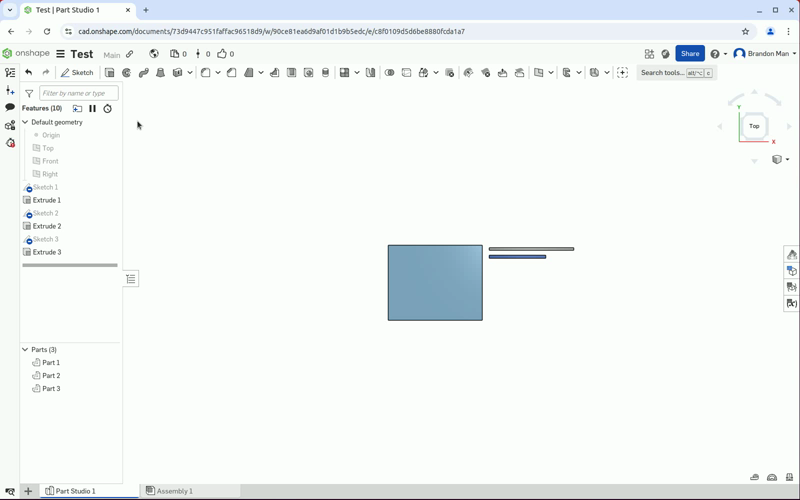
key(shift+h)
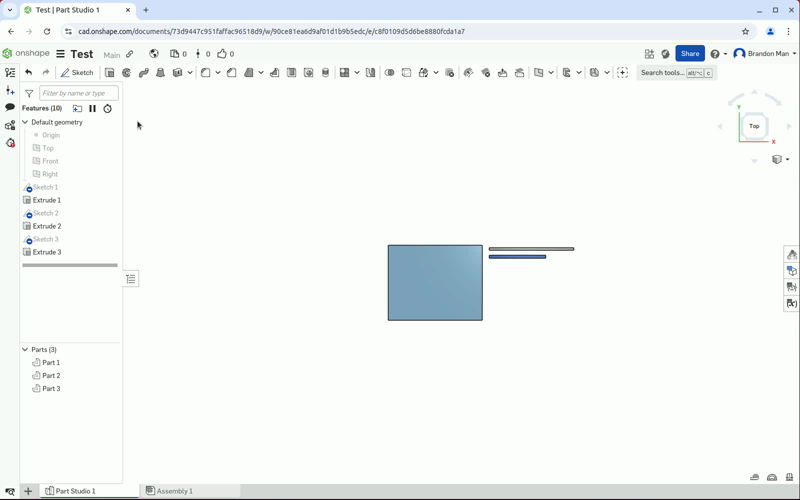
key(shift+h)
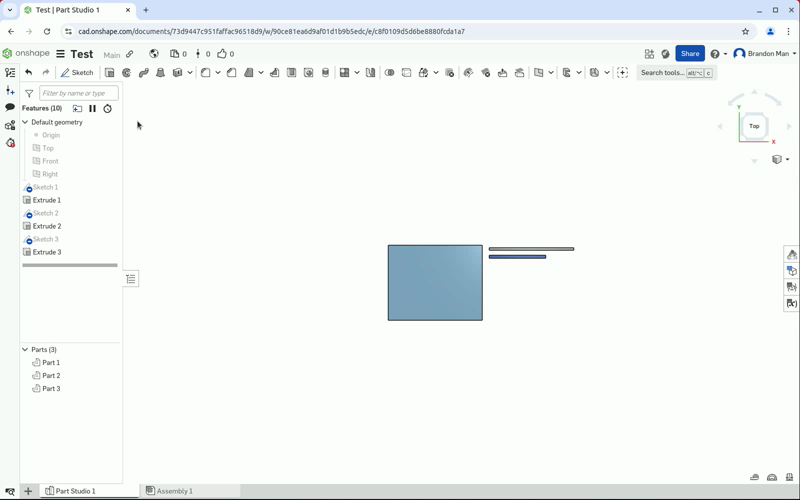
mouse_move(73, 189)
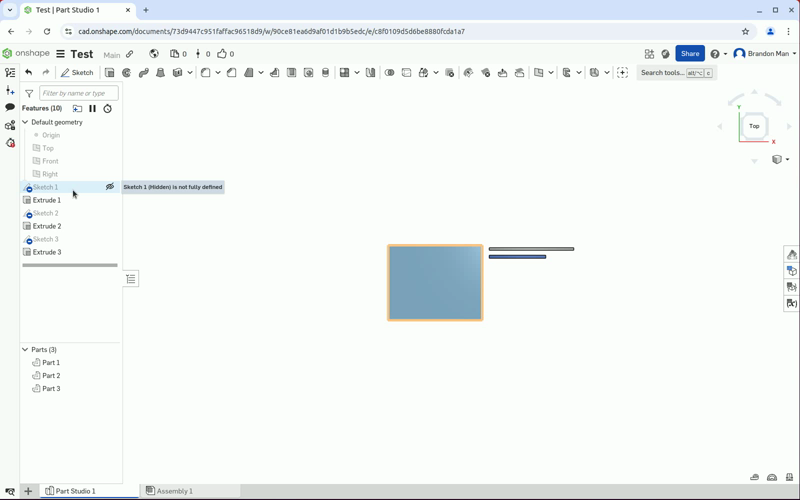
click(73, 189)
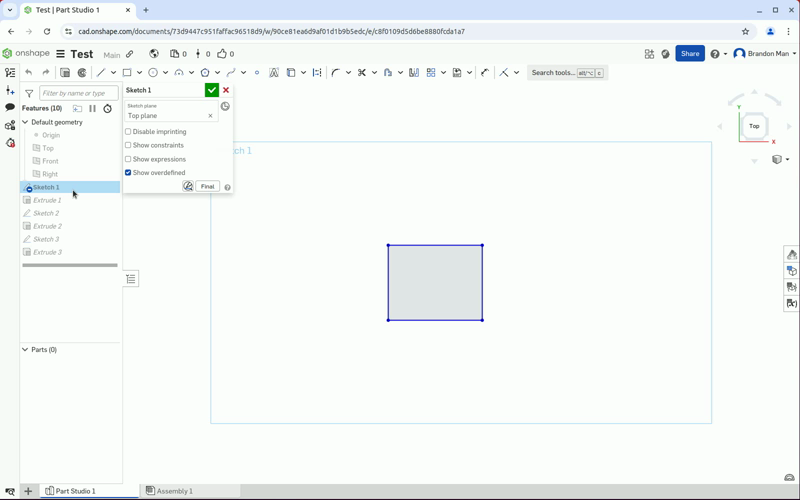
mouse_move(229, 92)
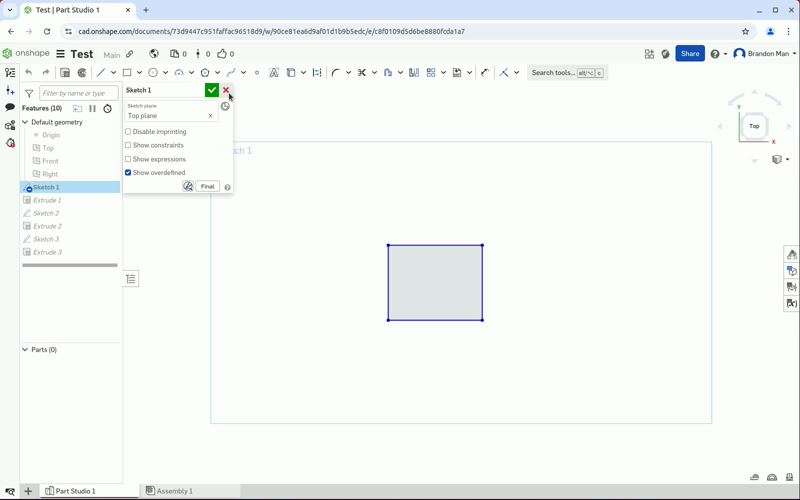
click(229, 92)
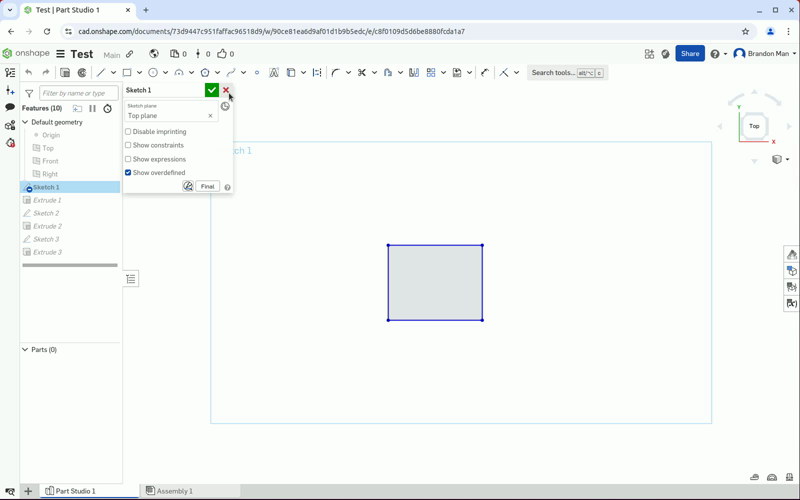
key(shift+s)
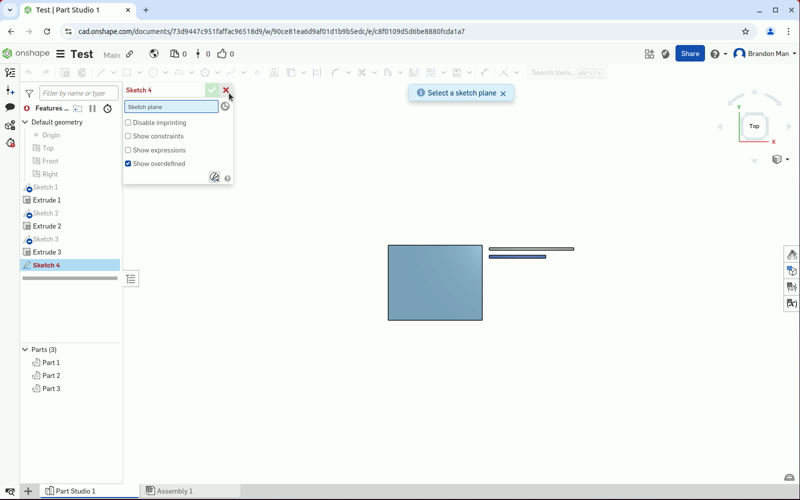
mouse_move(73, 150)
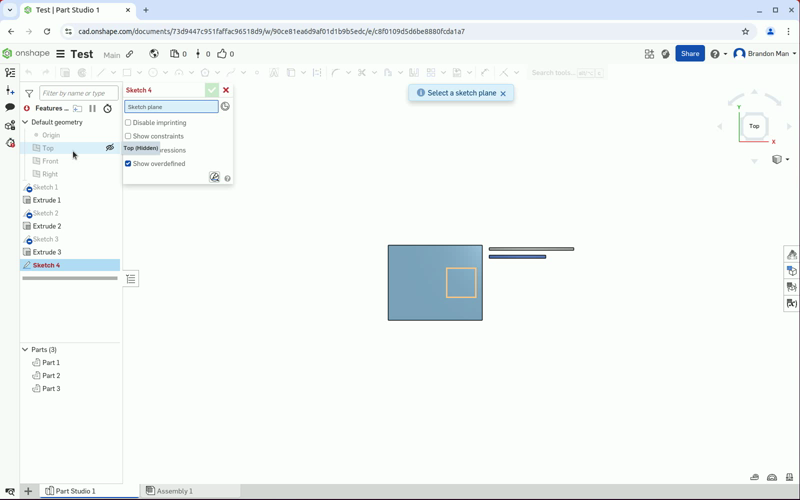
click(73, 150)
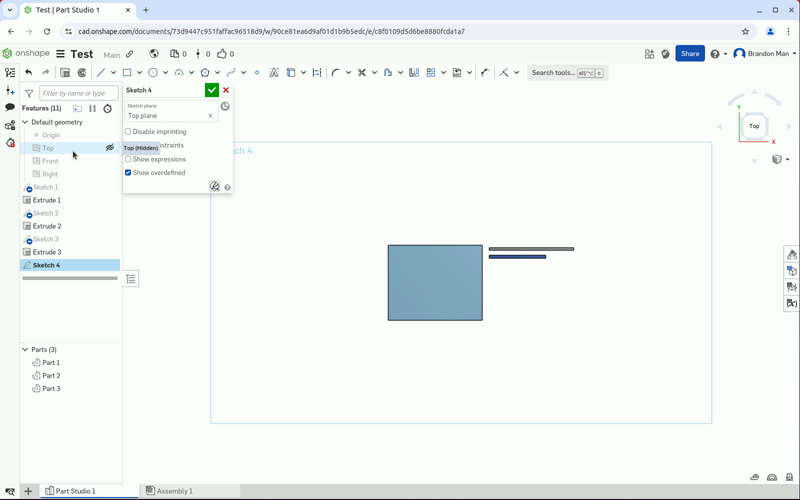
mouse_move(73, 352)
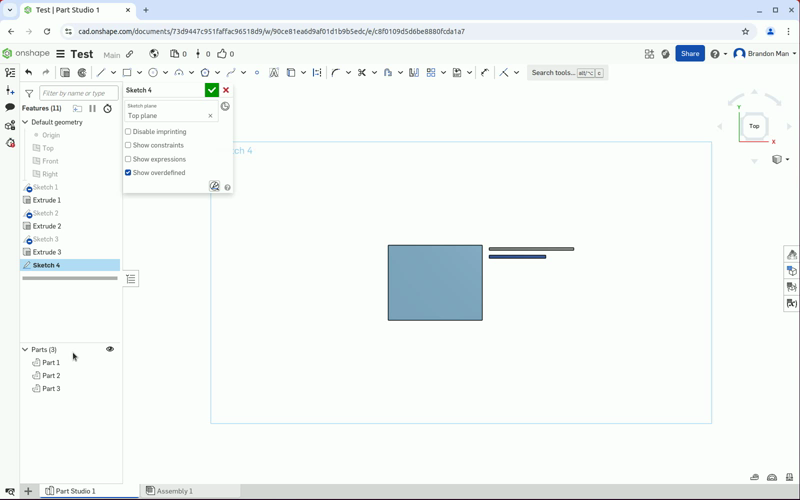
key(y)
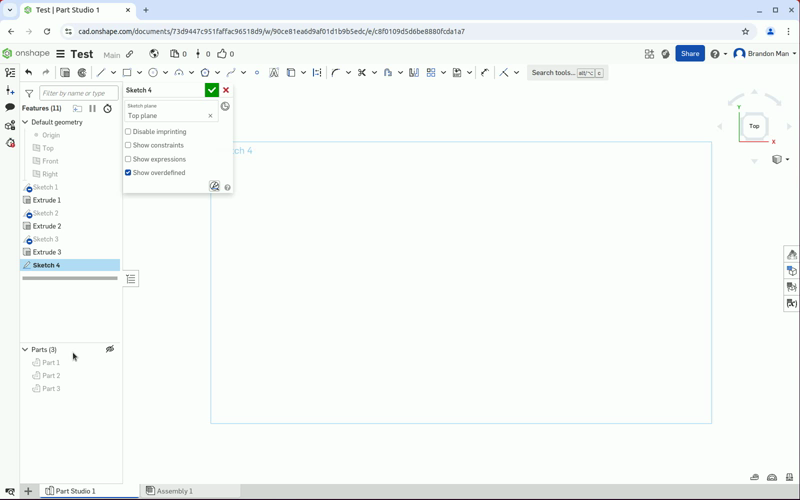
key(l)
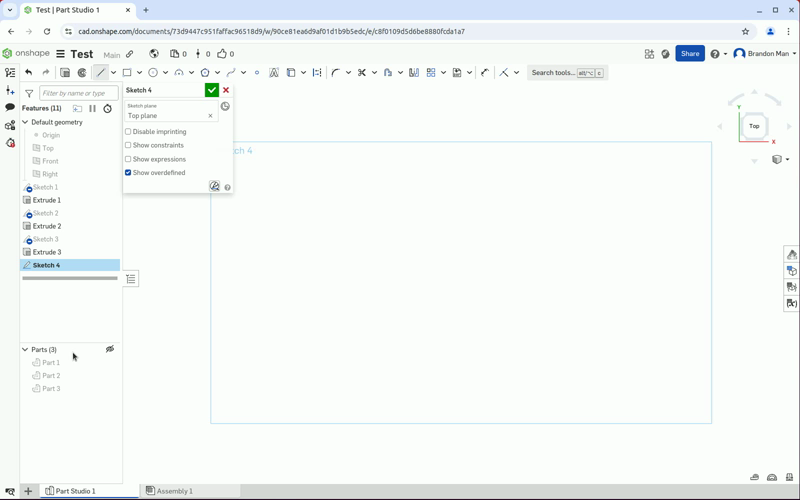
key_down(shift)
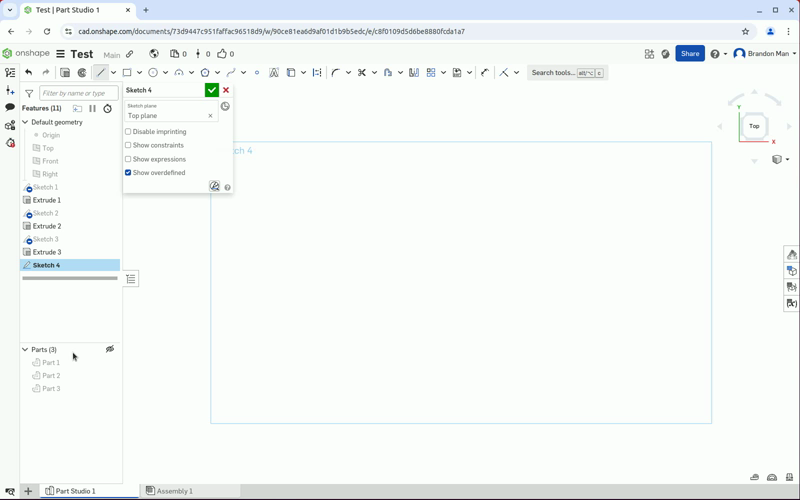
mouse_move(489, 264)
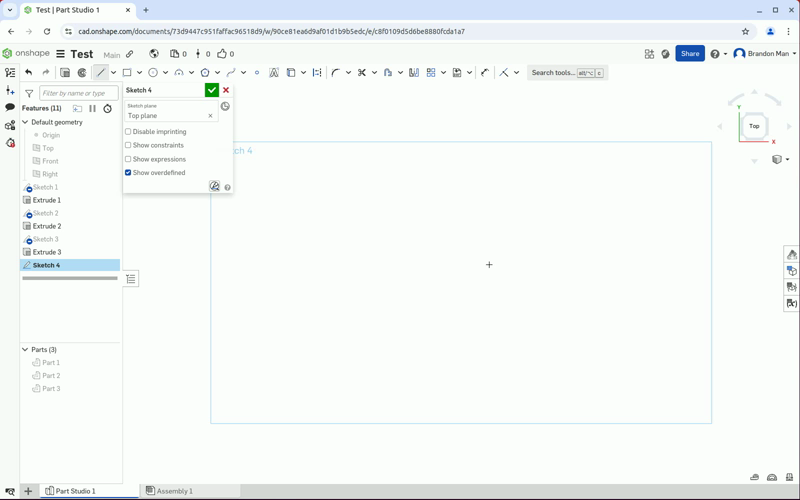
click(489, 264)
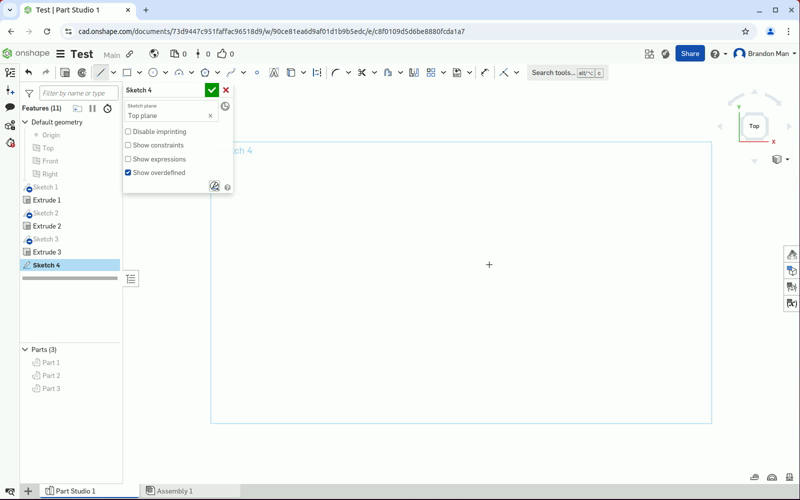
key_up(shift)
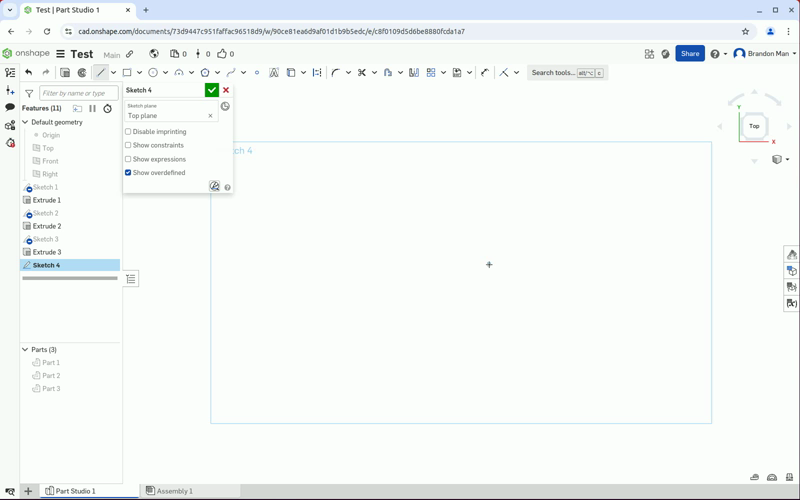
key_down(shift)
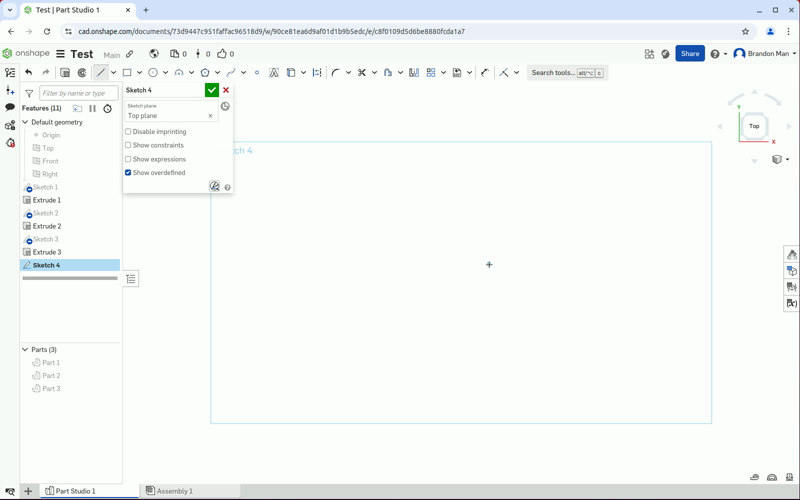
mouse_move(573, 264)
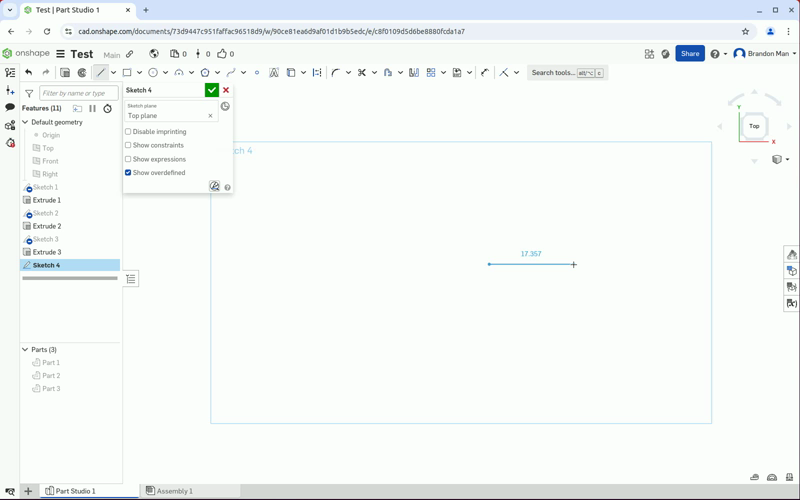
click(573, 264)
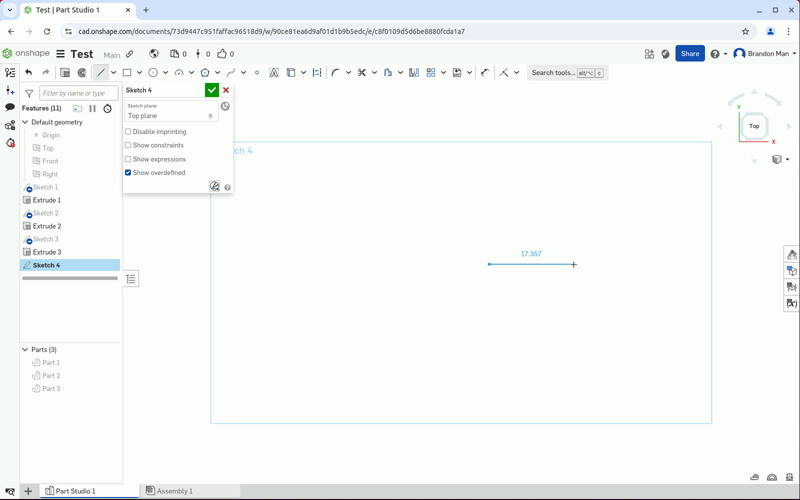
key_up(shift)
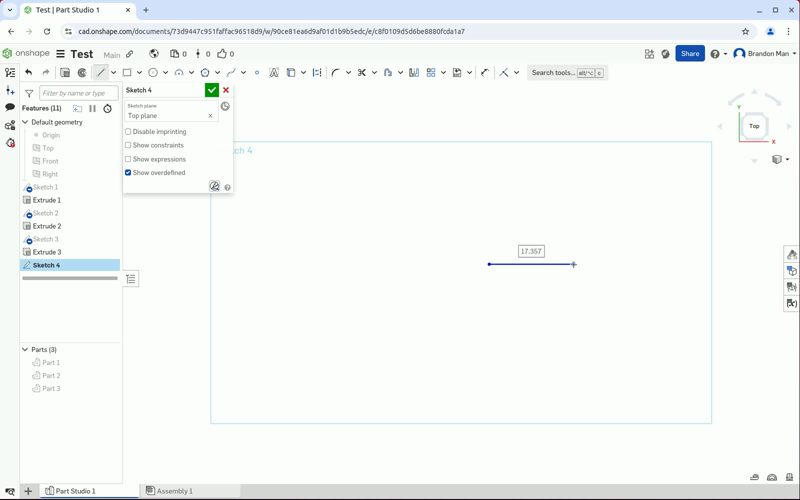
key_down(shift)
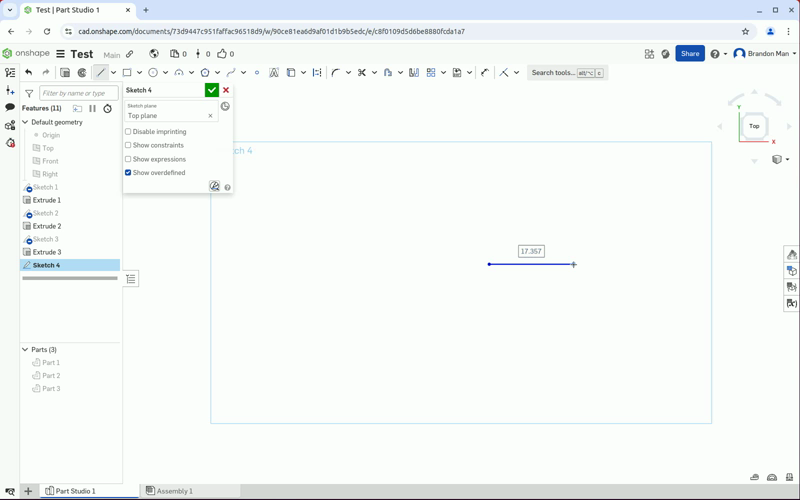
mouse_move(589, 264)
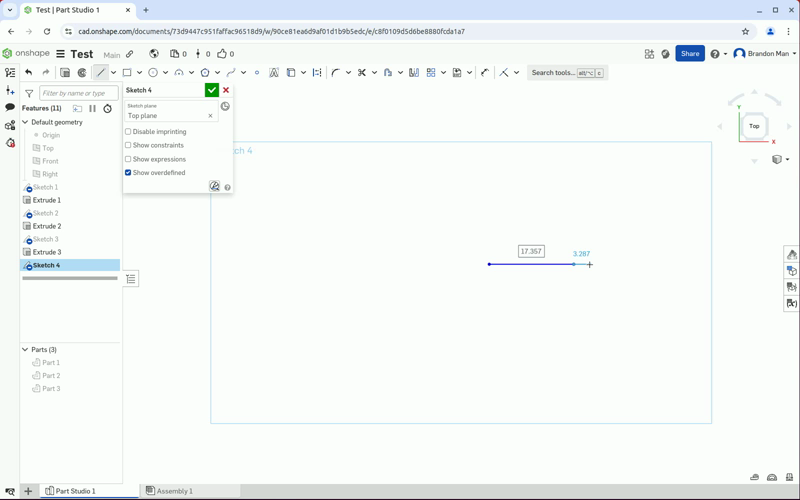
mouse_move(573, 263)
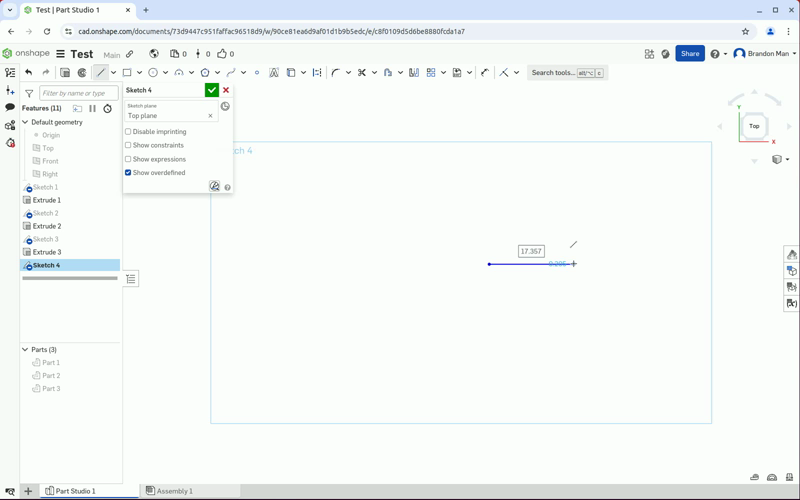
scroll(6)
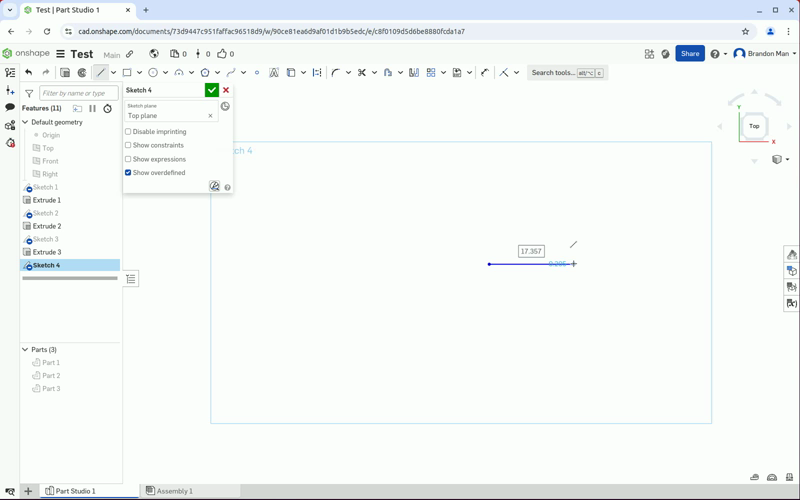
scroll(6)
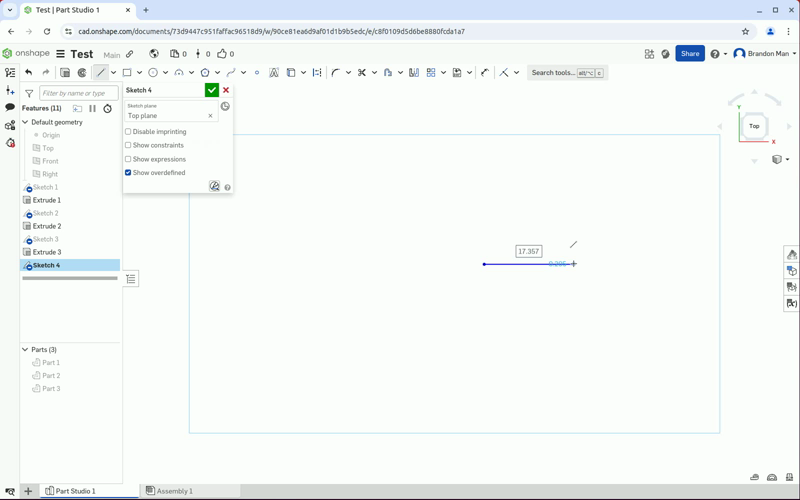
scroll(6)
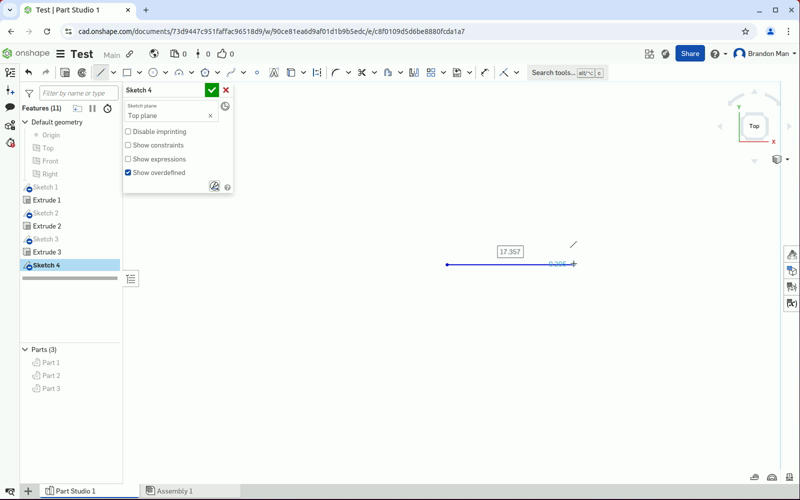
scroll(6)
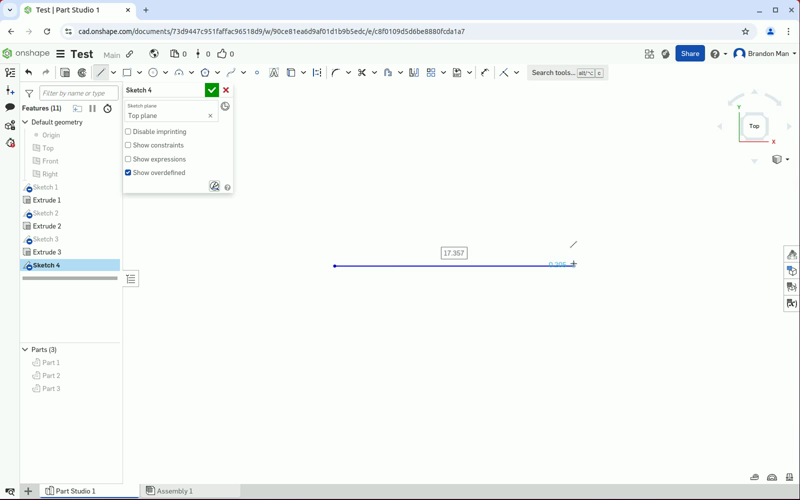
scroll(6)
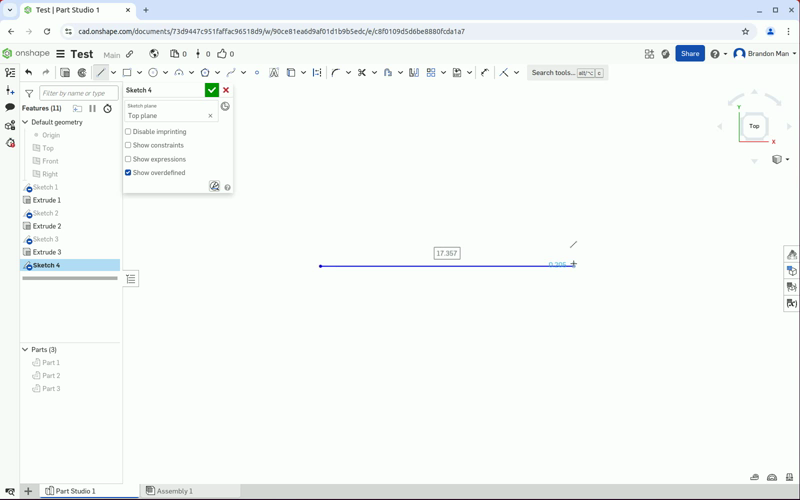
scroll(6)
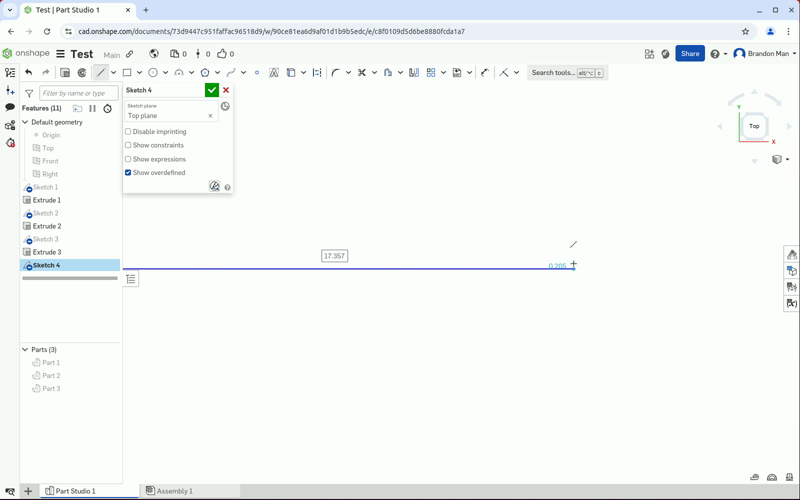
scroll(6)
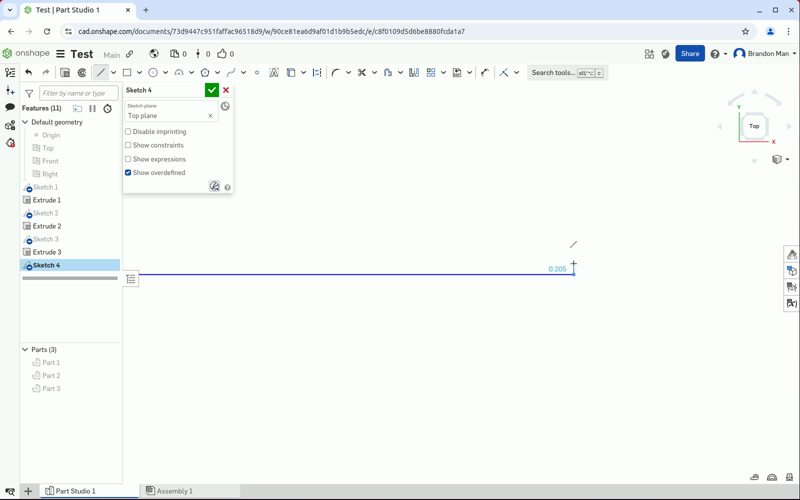
click(573, 263)
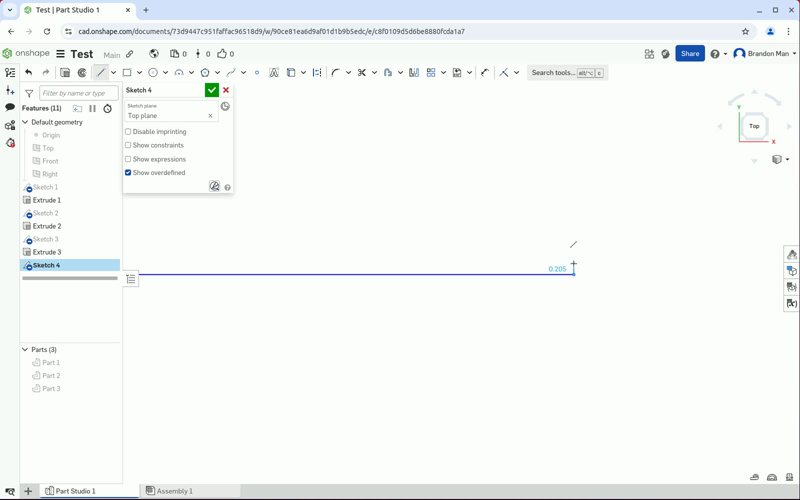
scroll(-6)
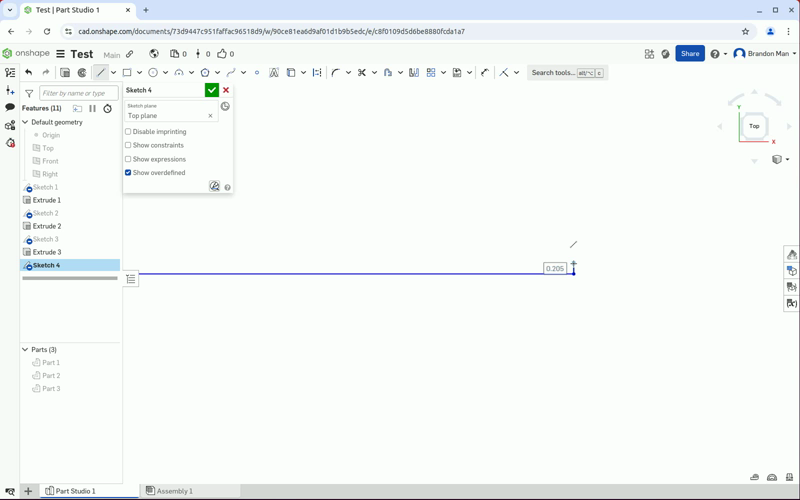
scroll(-6)
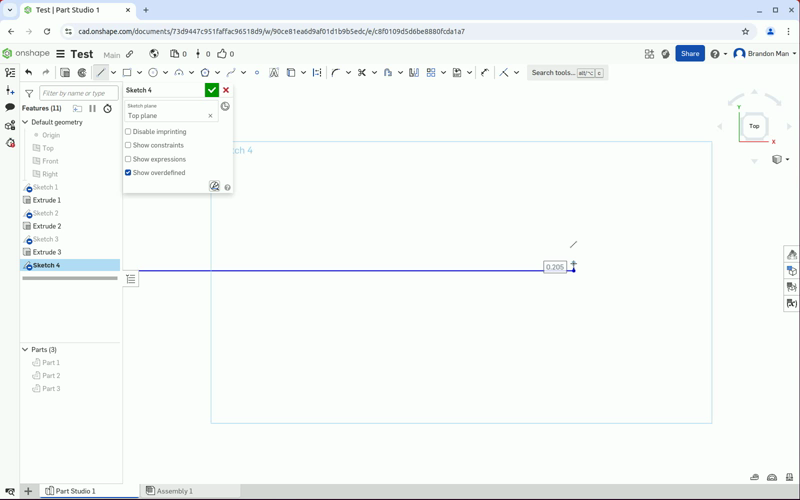
scroll(-6)
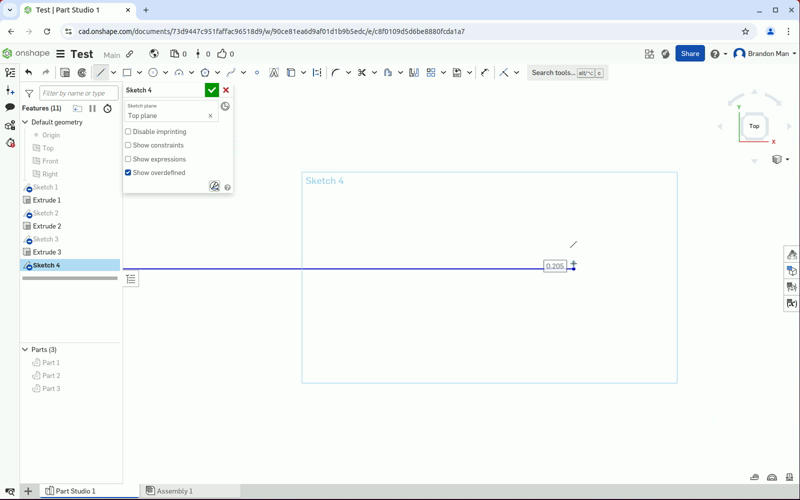
scroll(-6)
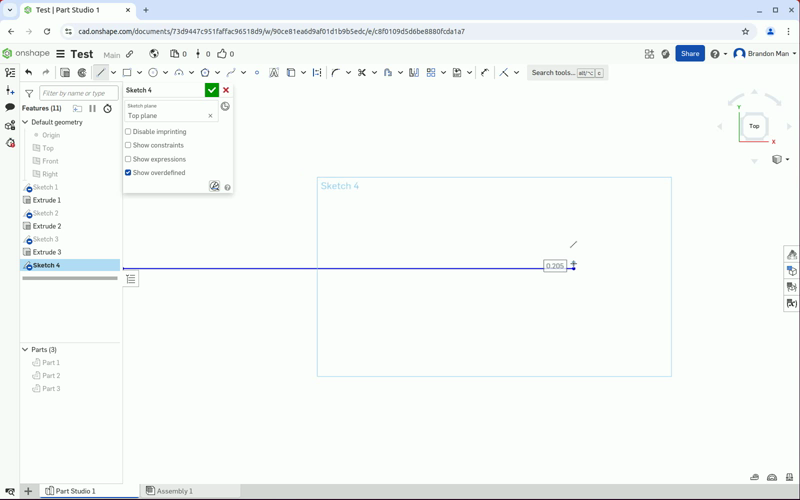
scroll(-6)
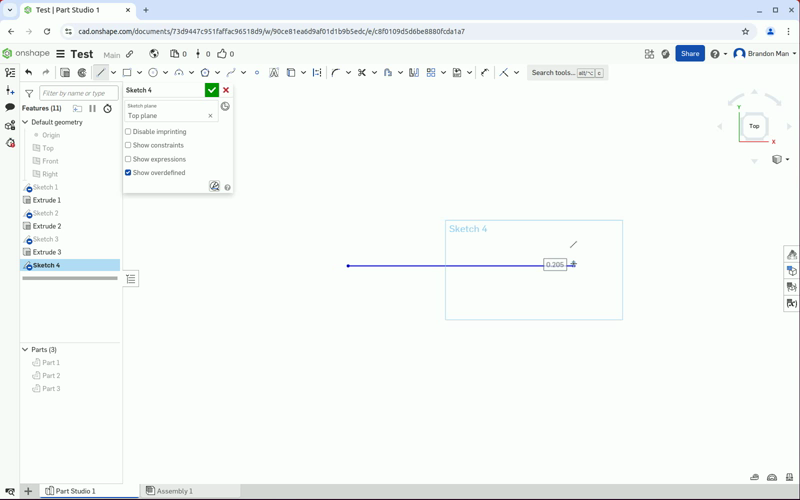
scroll(-6)
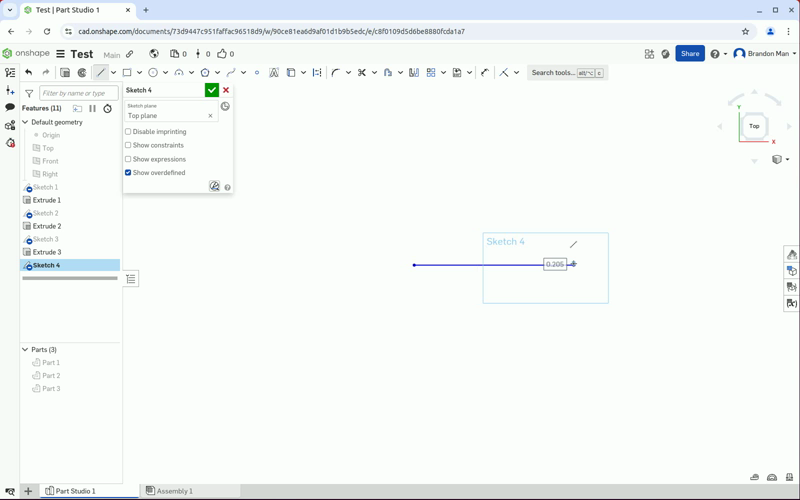
scroll(-6)
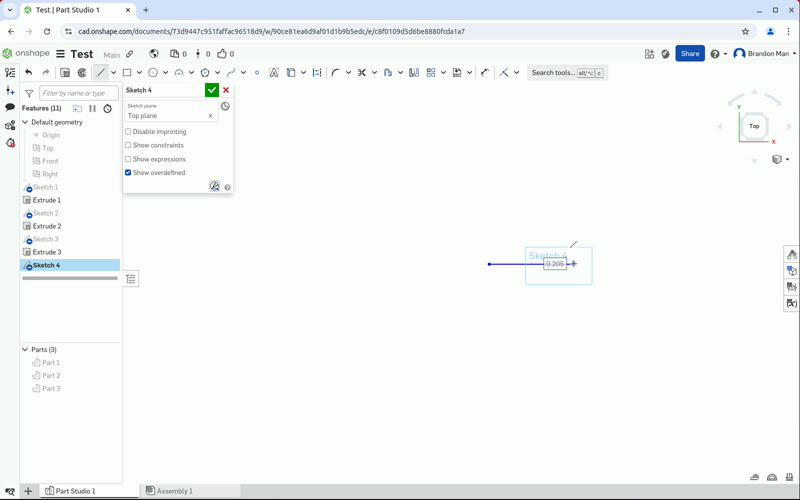
key_up(shift)
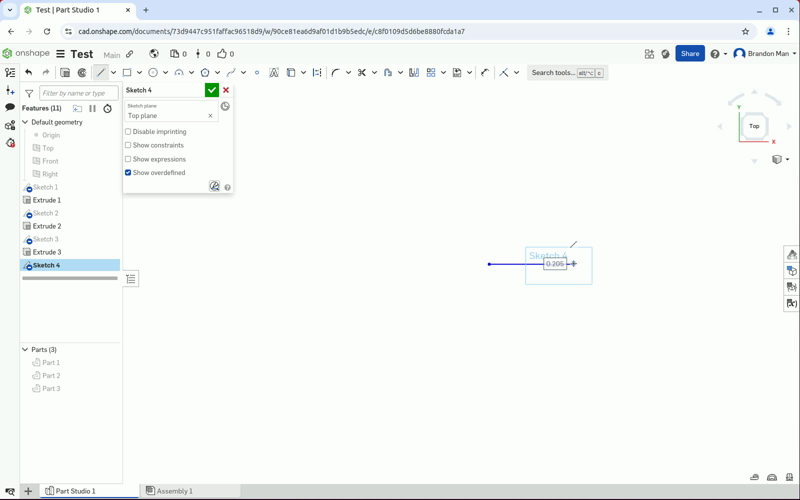
key_down(shift)
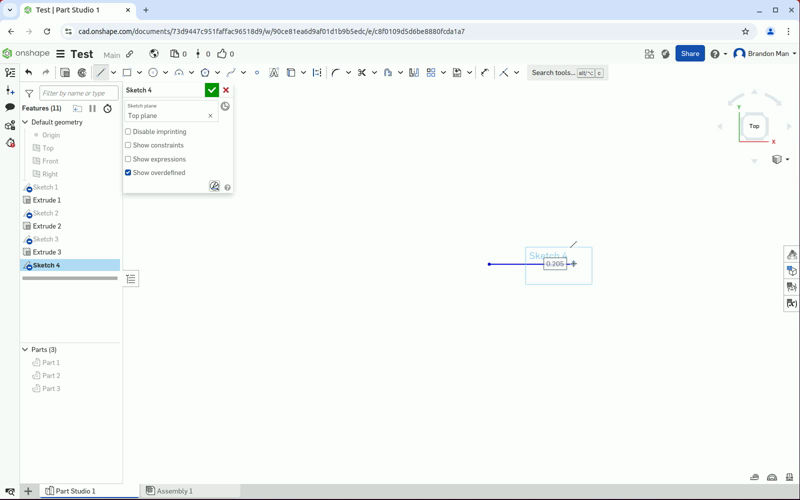
mouse_move(489, 263)
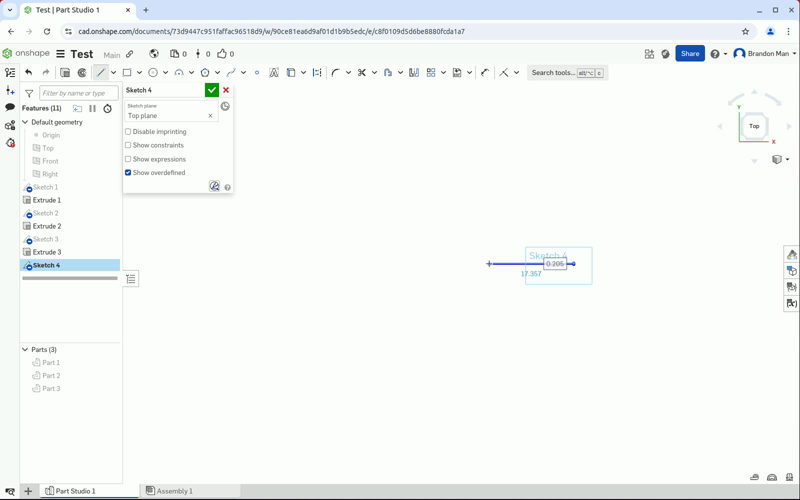
scroll(6)
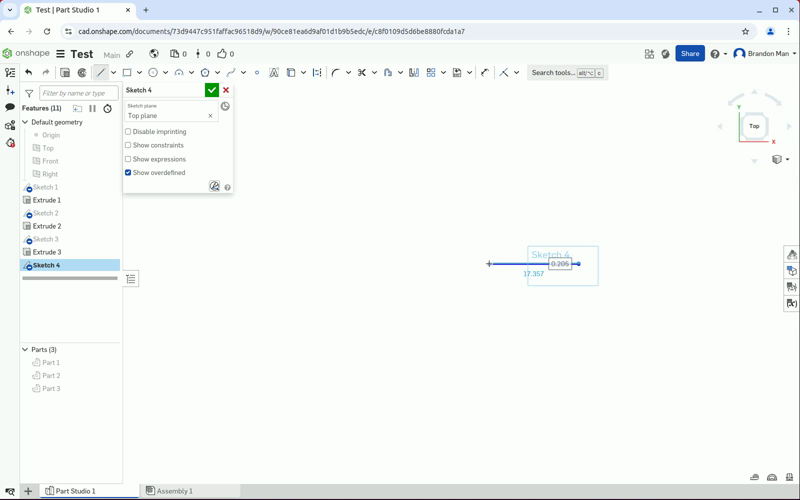
scroll(6)
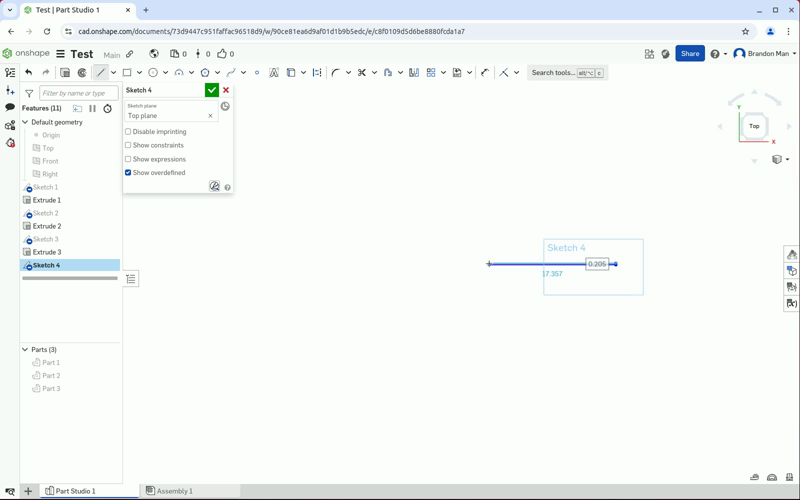
scroll(6)
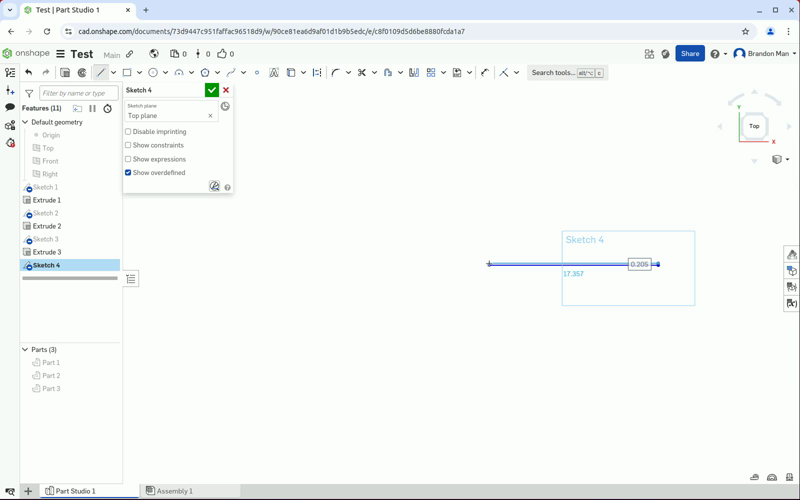
scroll(6)
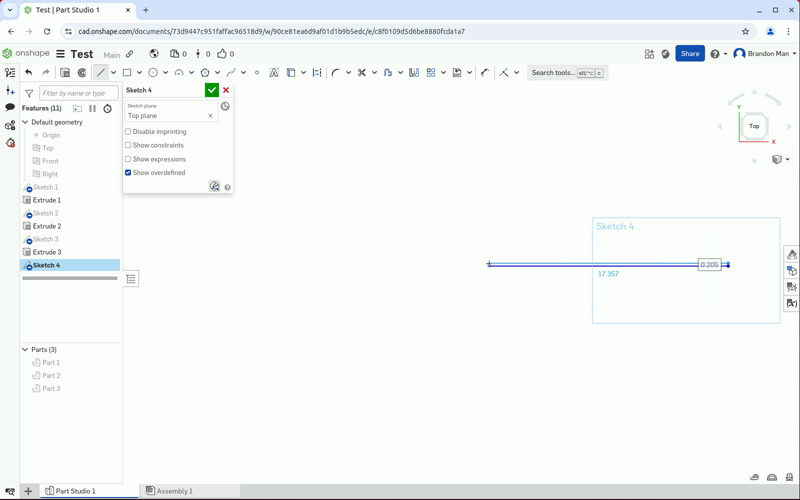
scroll(6)
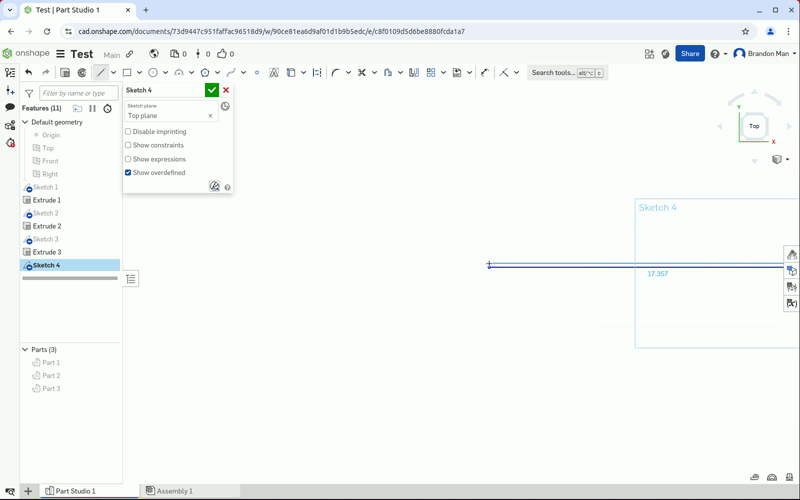
scroll(6)
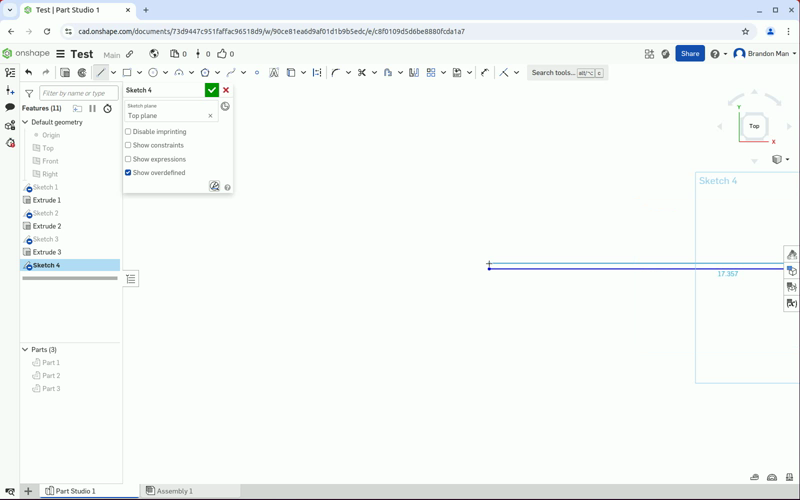
scroll(6)
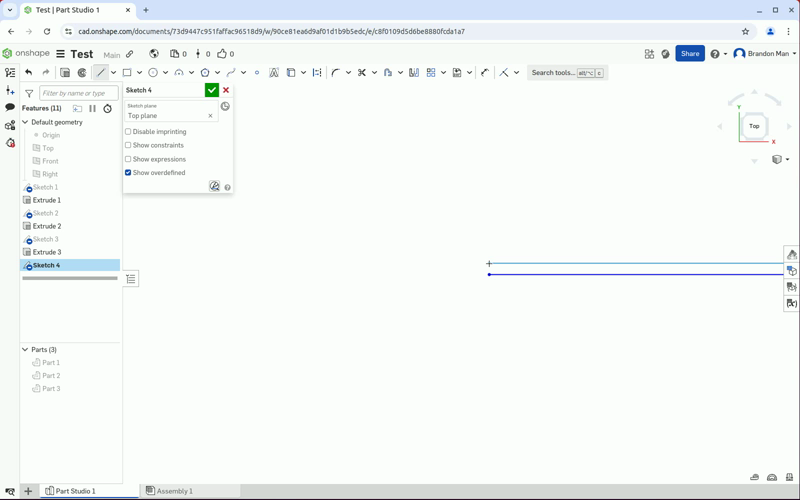
click(489, 263)
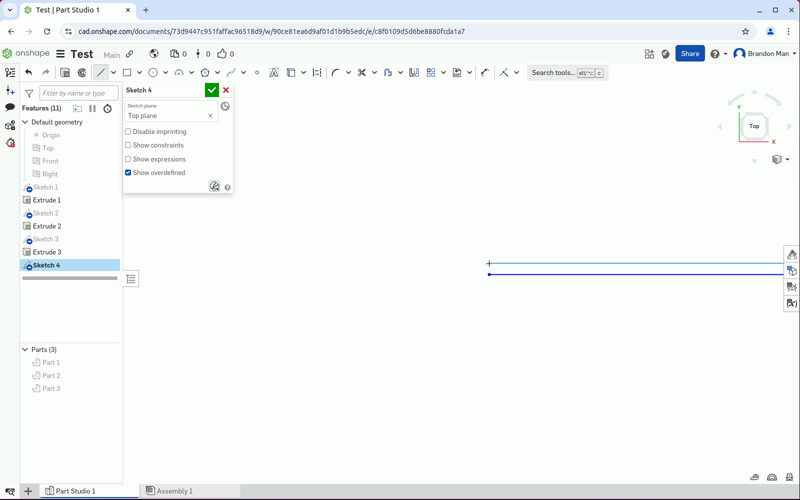
scroll(-6)
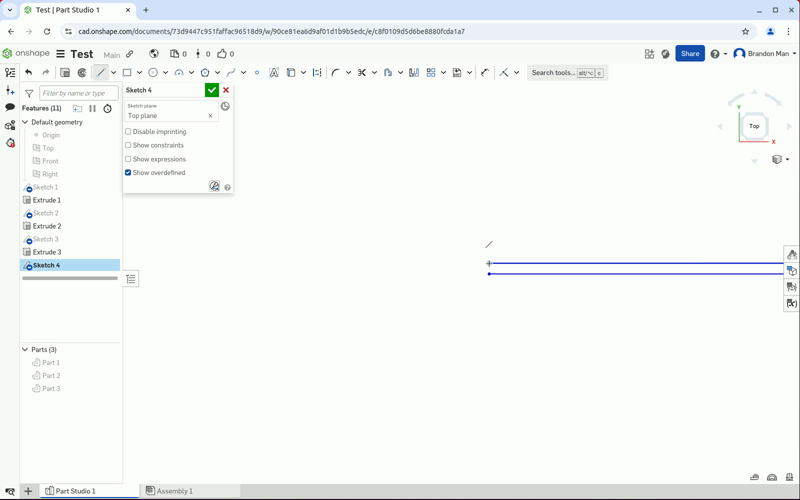
scroll(-6)
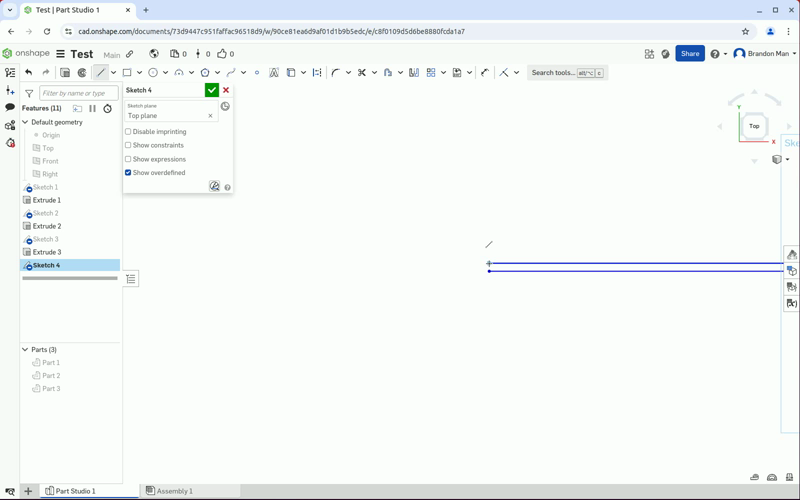
scroll(-6)
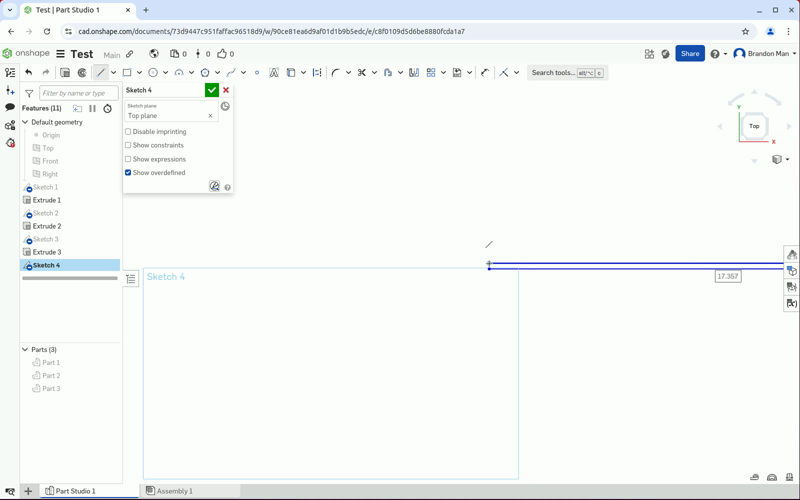
scroll(-6)
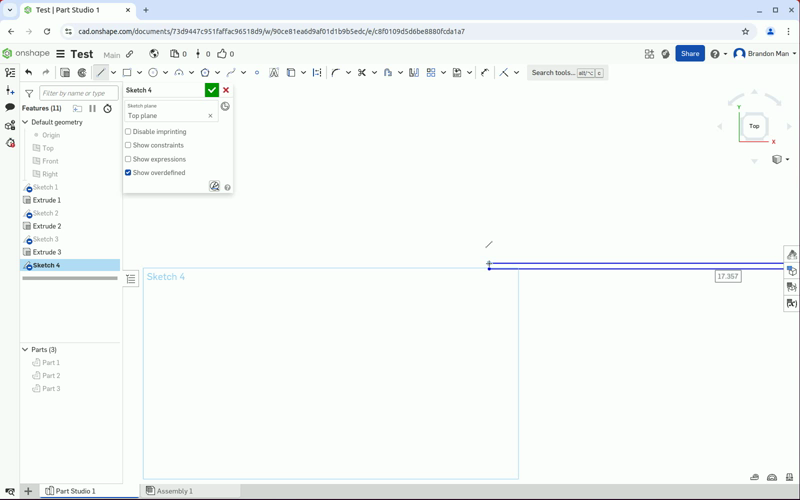
scroll(-6)
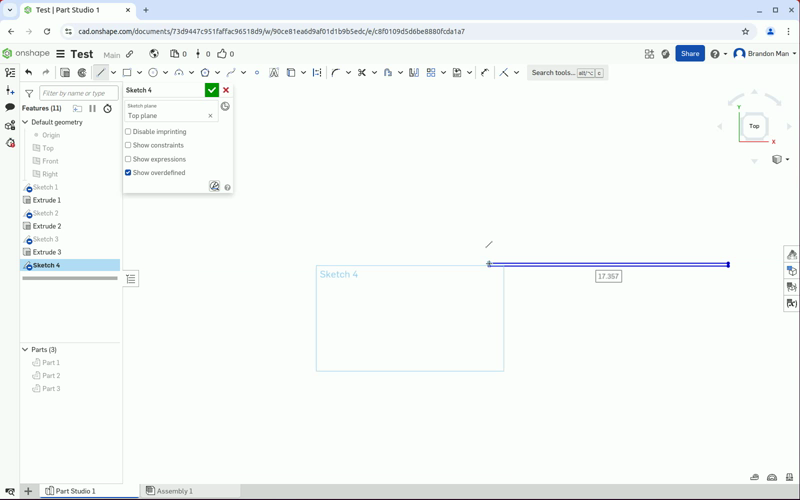
scroll(-6)
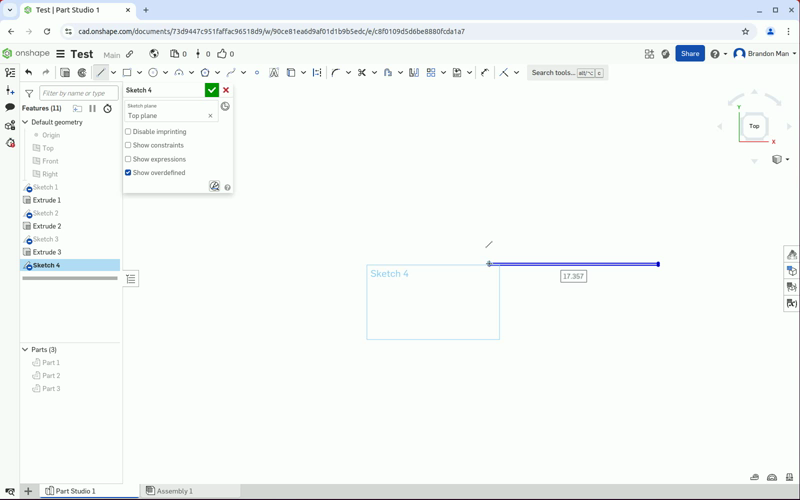
scroll(-6)
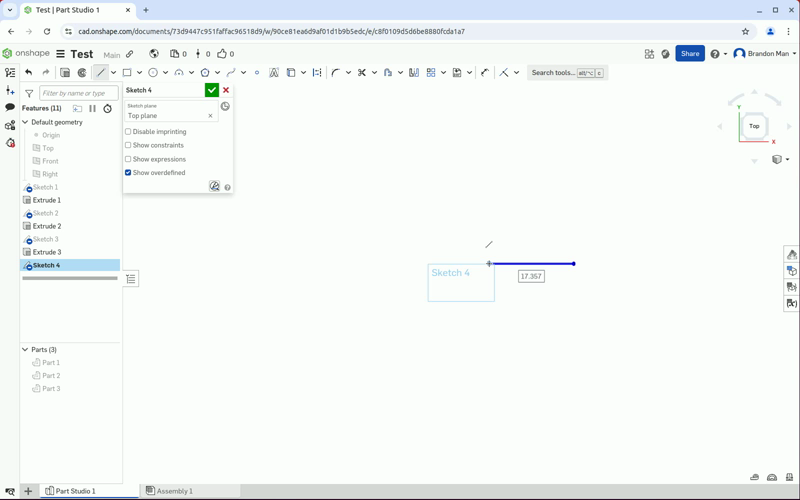
key_up(shift)
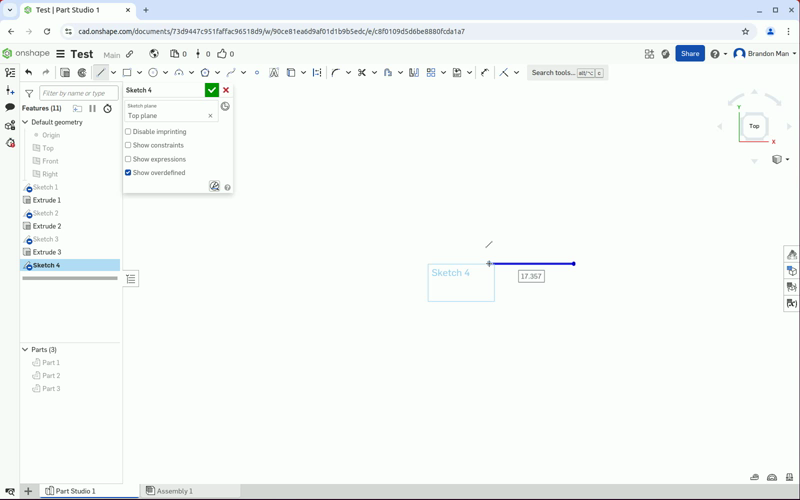
mouse_move(519, 263)
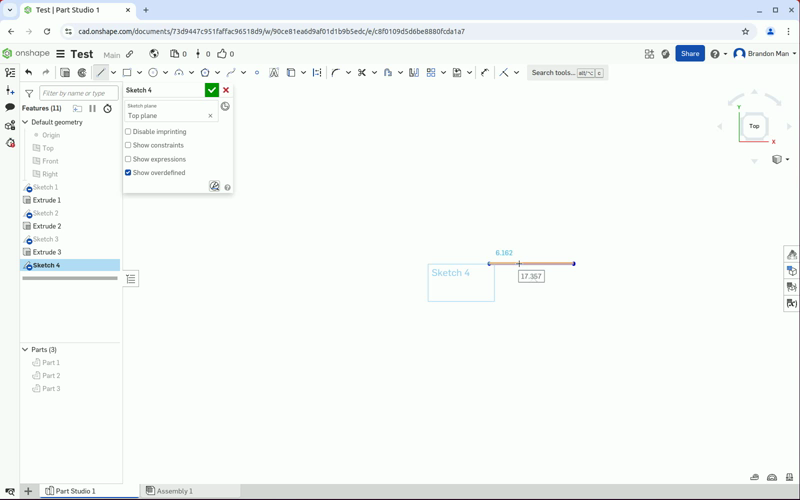
key_down(shift)
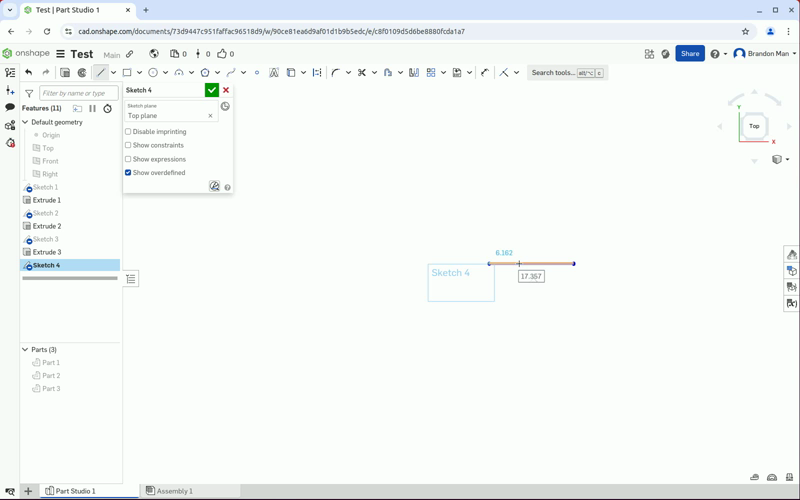
mouse_move(489, 264)
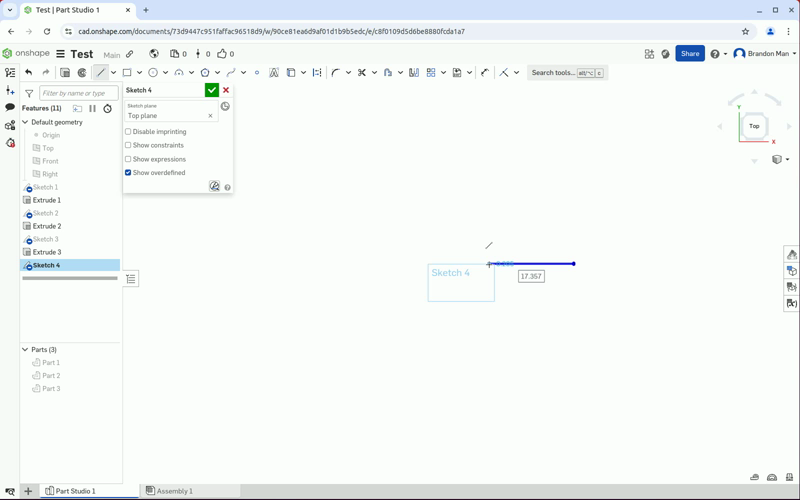
scroll(6)
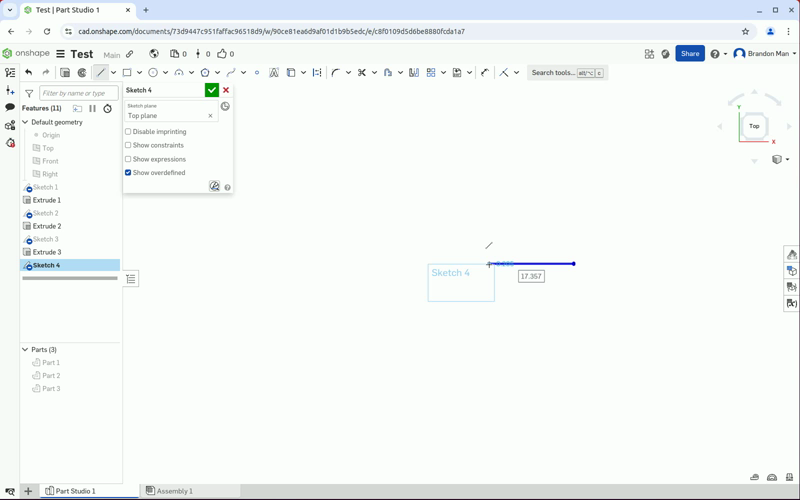
scroll(6)
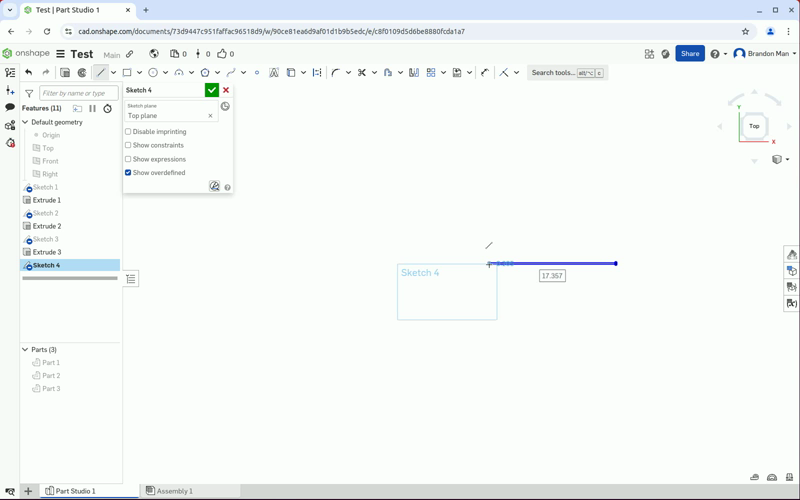
scroll(6)
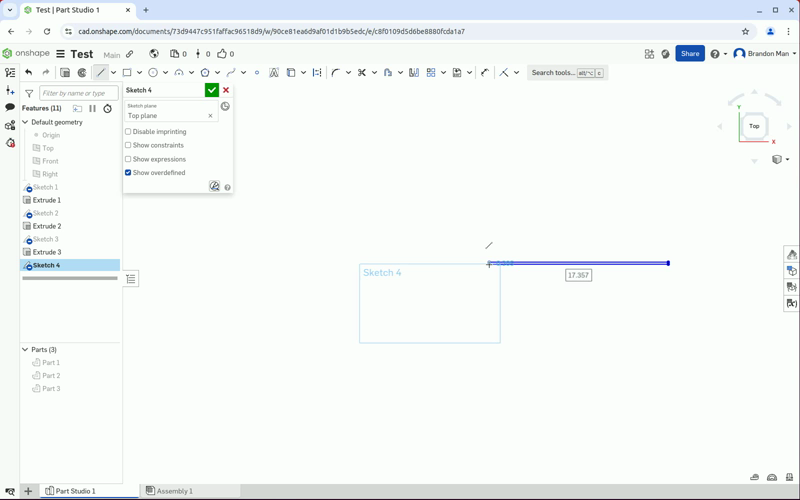
scroll(6)
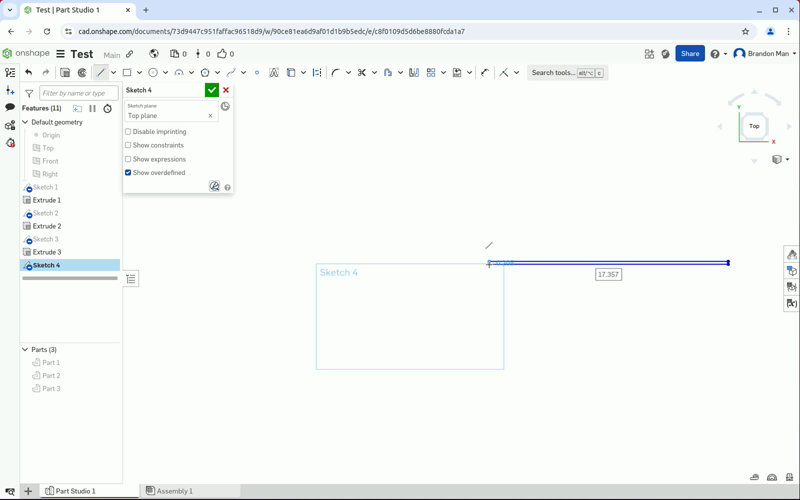
scroll(6)
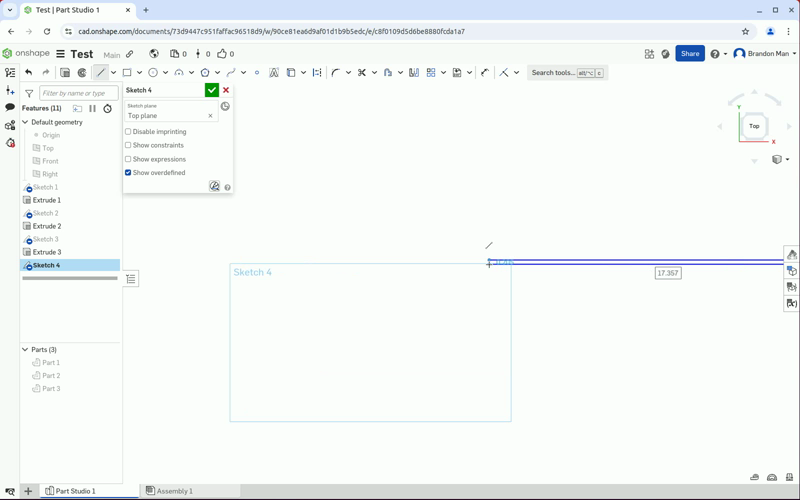
scroll(6)
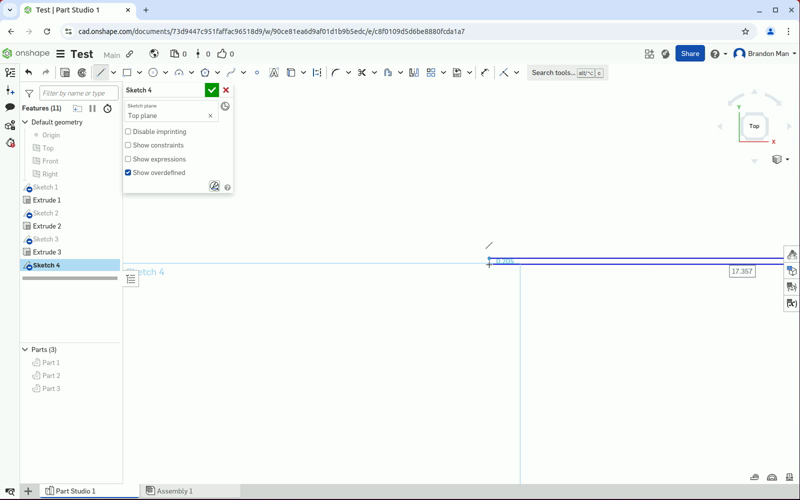
scroll(6)
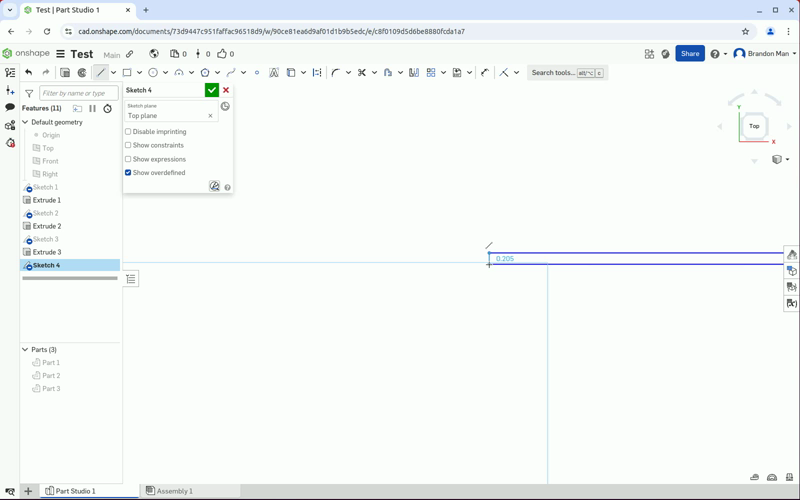
key_up(shift)
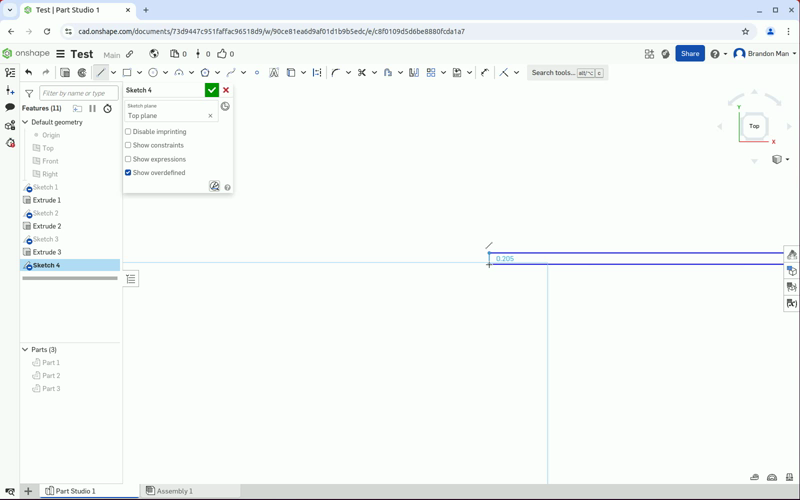
click(489, 264)
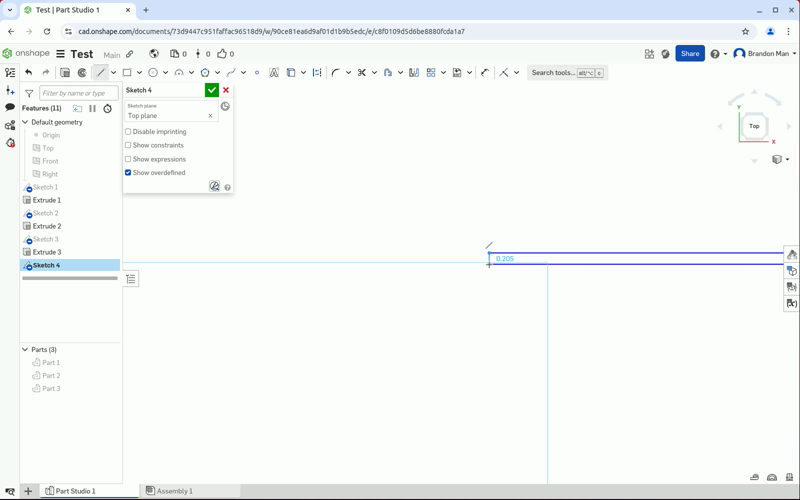
scroll(-6)
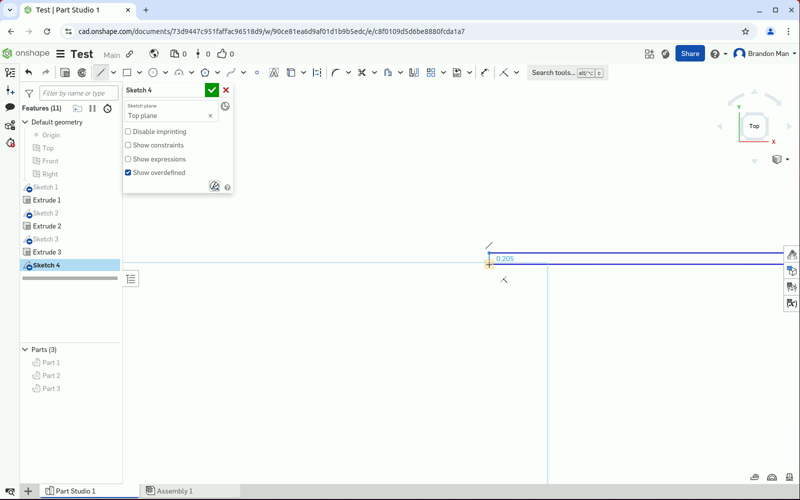
scroll(-6)
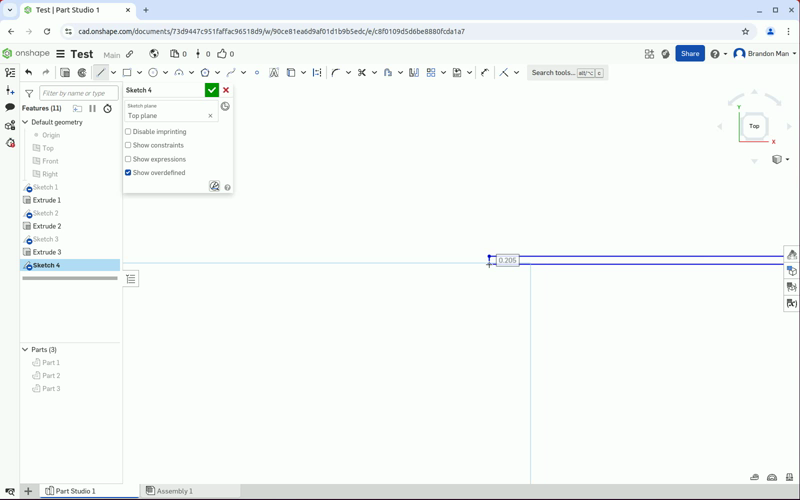
scroll(-6)
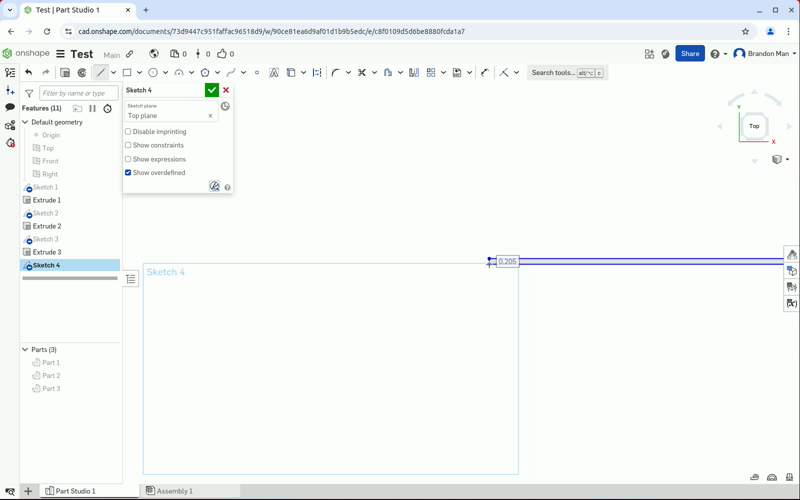
scroll(-6)
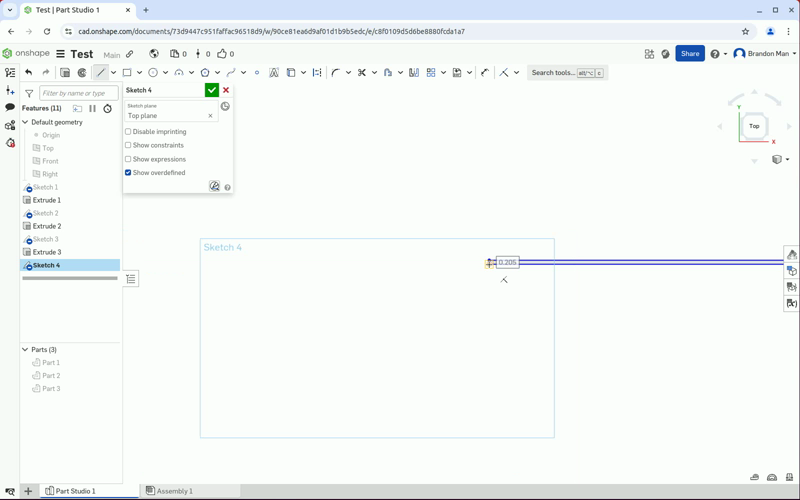
scroll(-6)
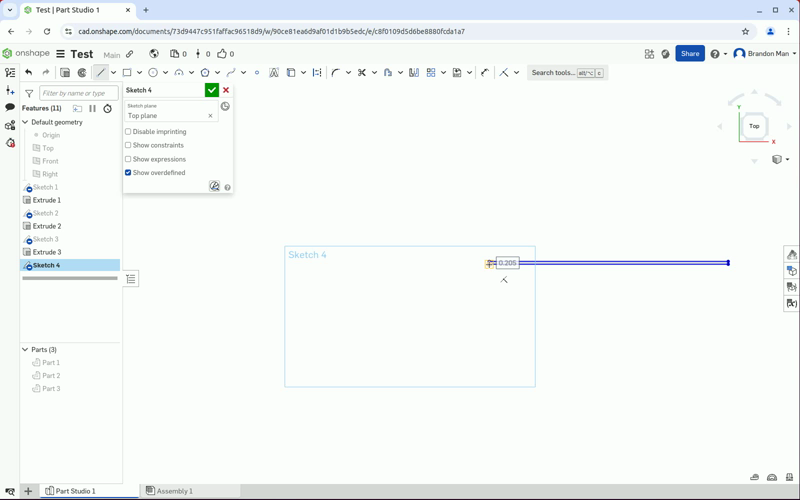
scroll(-6)
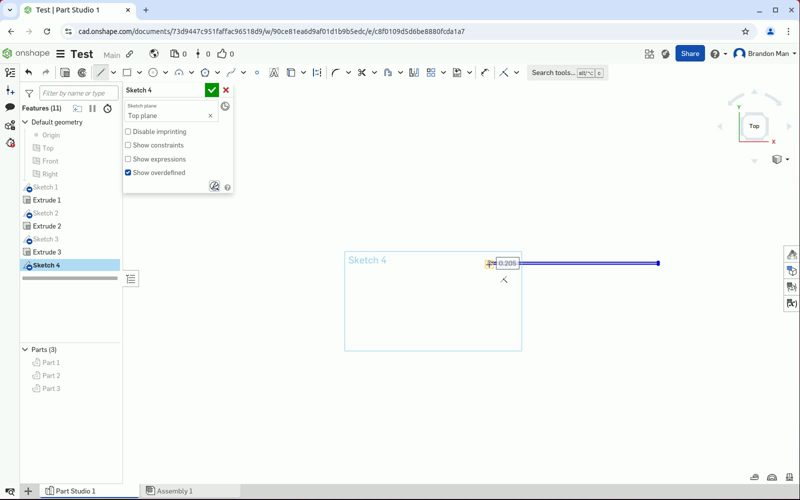
scroll(-6)
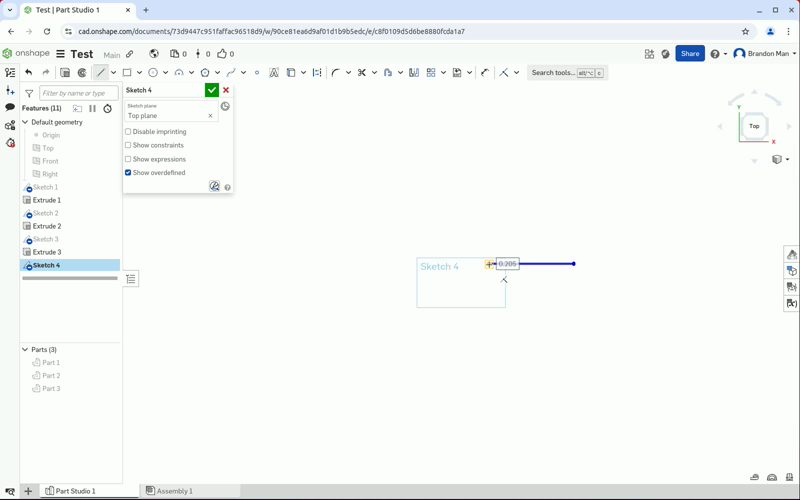
key(esc)
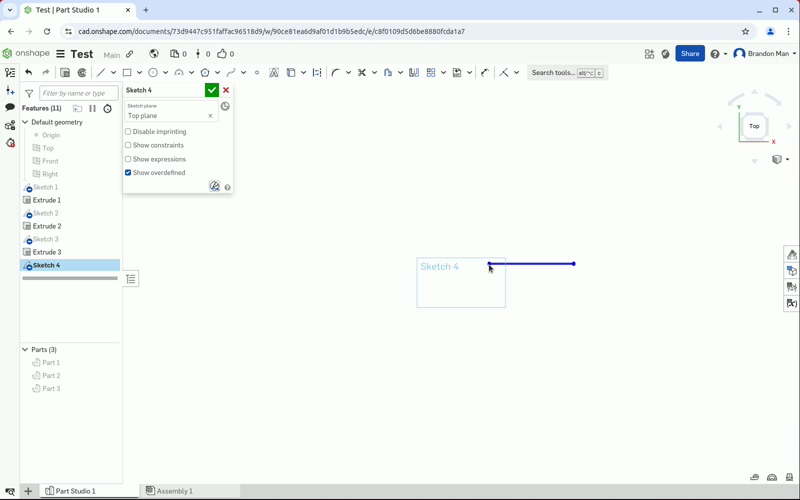
mouse_move(494, 263)
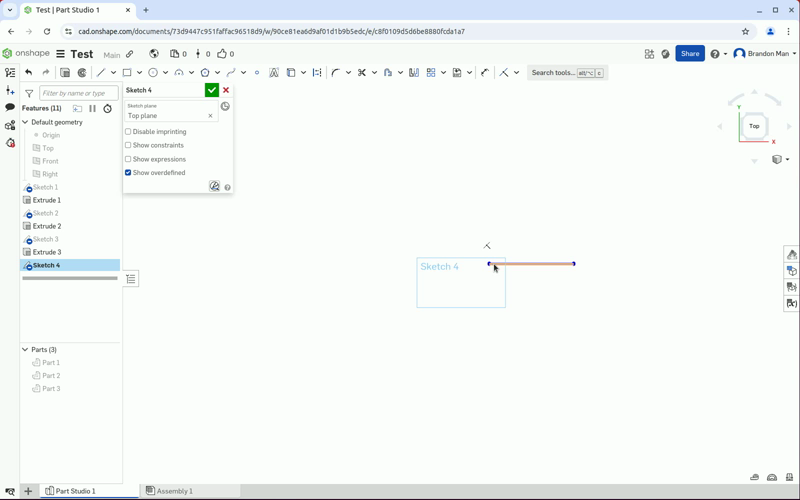
scroll(6)
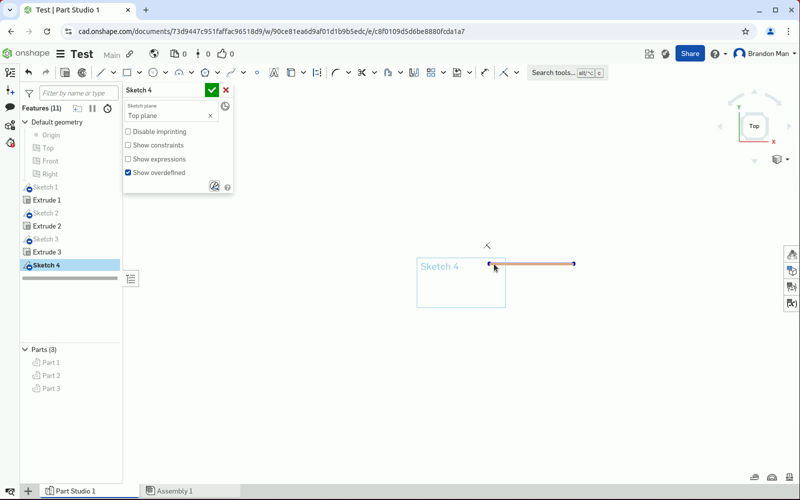
scroll(6)
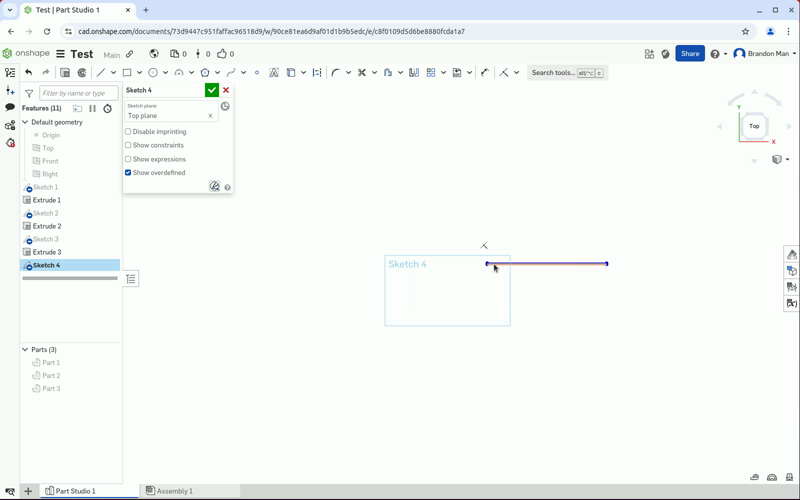
scroll(6)
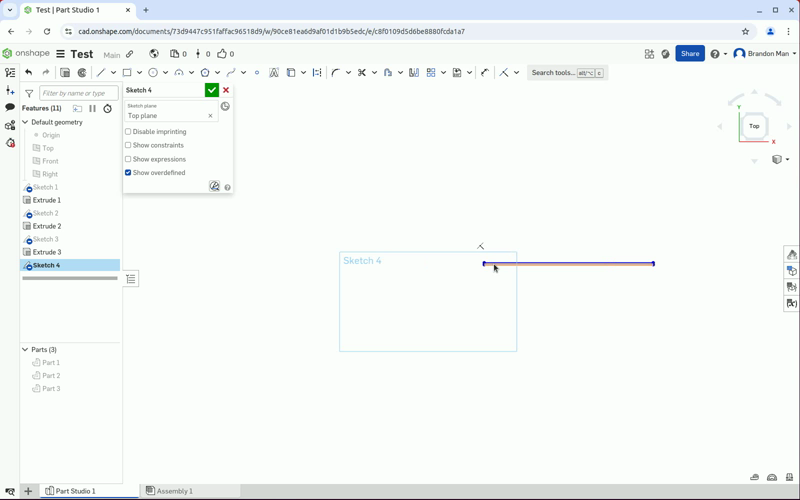
scroll(6)
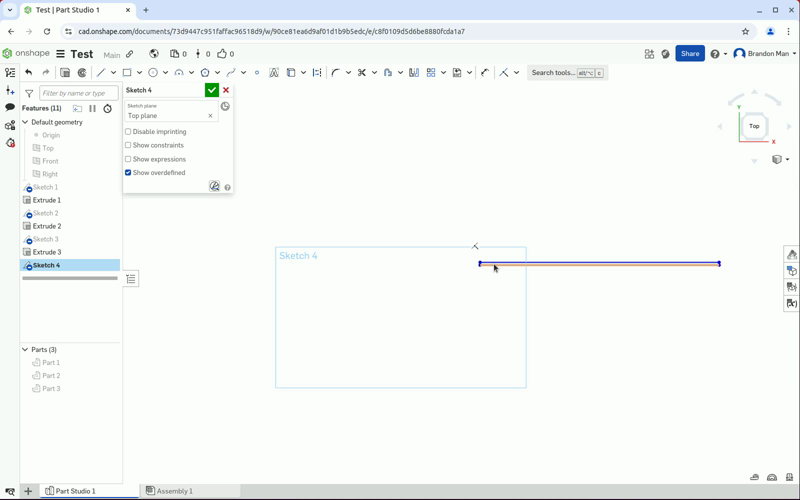
scroll(6)
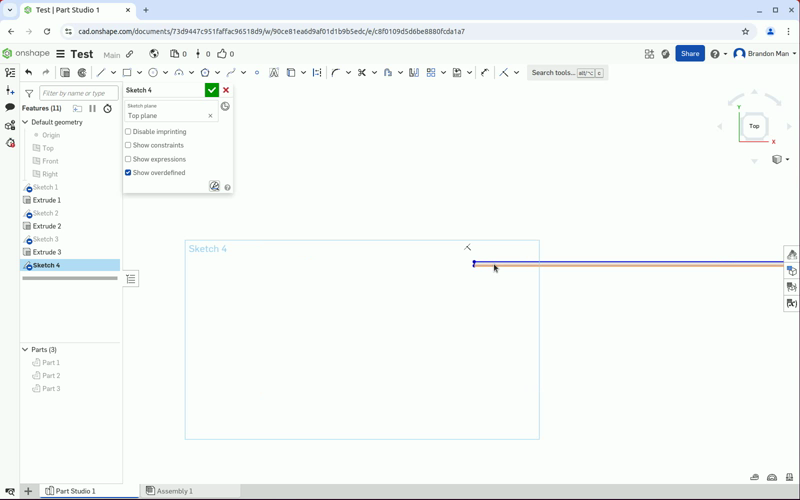
scroll(6)
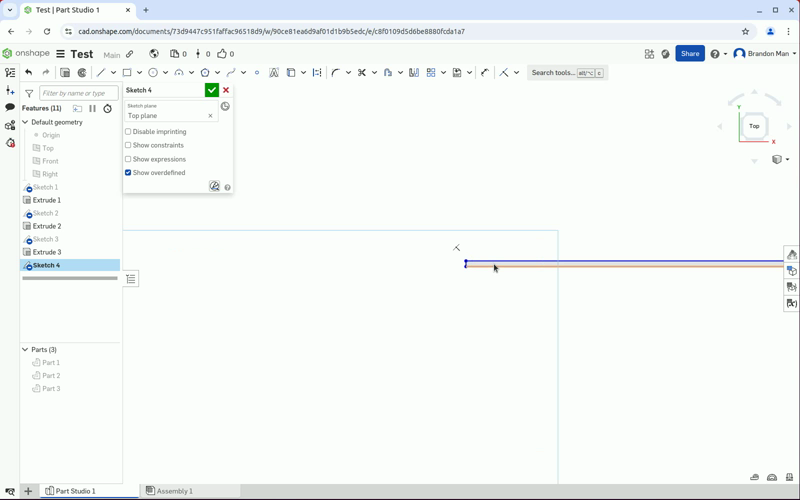
scroll(6)
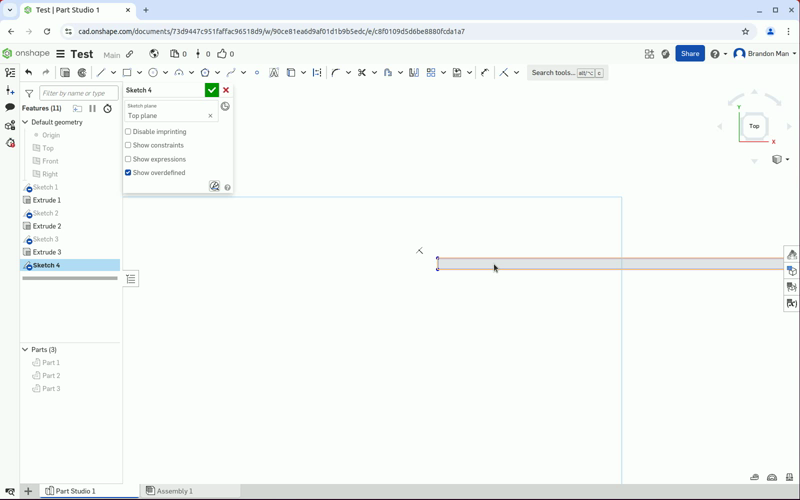
click(494, 263)
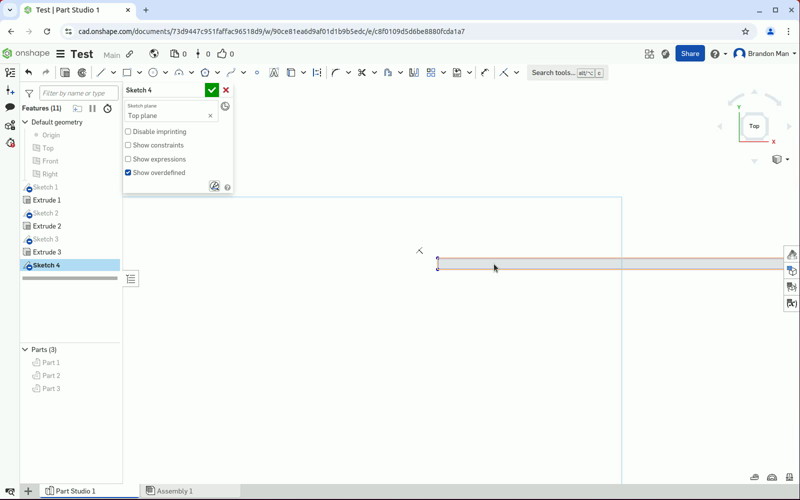
scroll(-6)
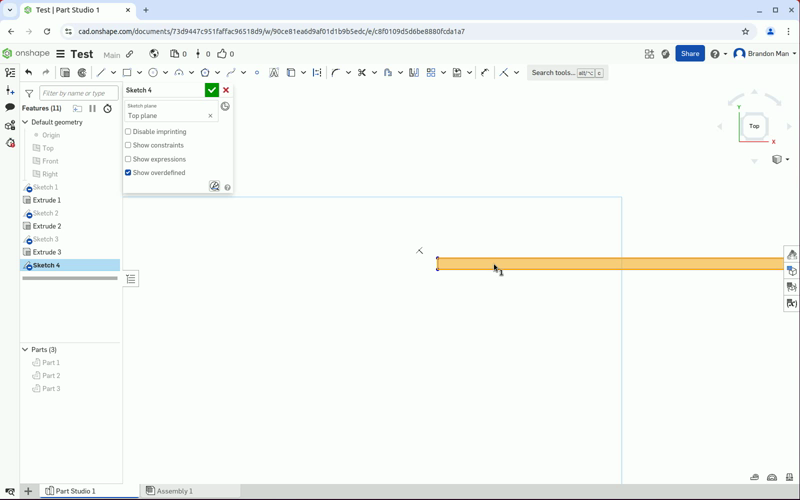
scroll(-6)
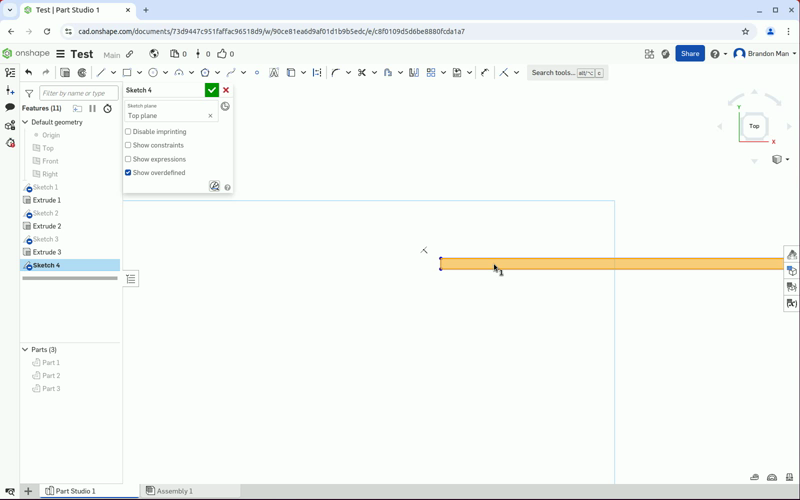
scroll(-6)
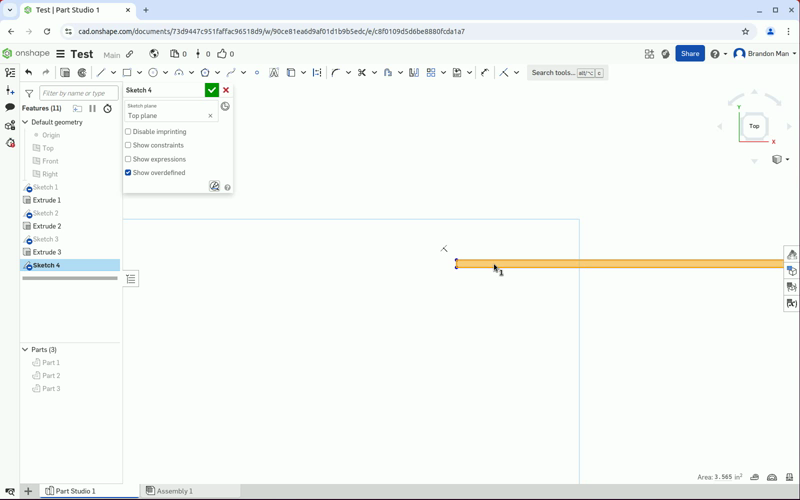
scroll(-6)
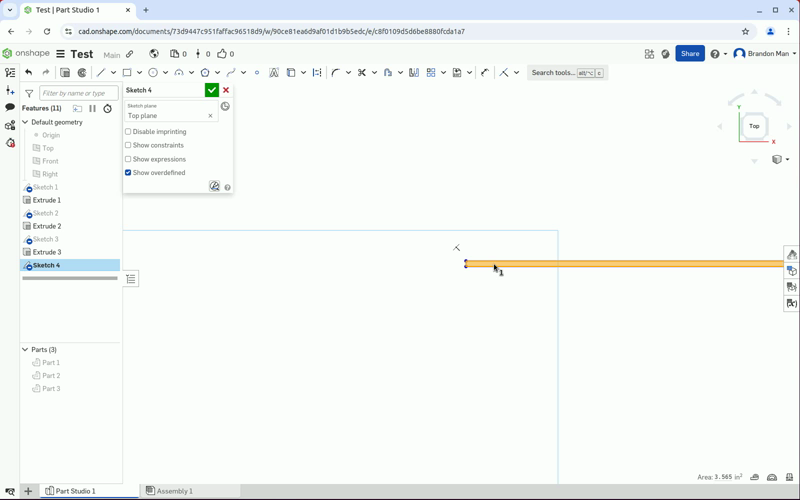
scroll(-6)
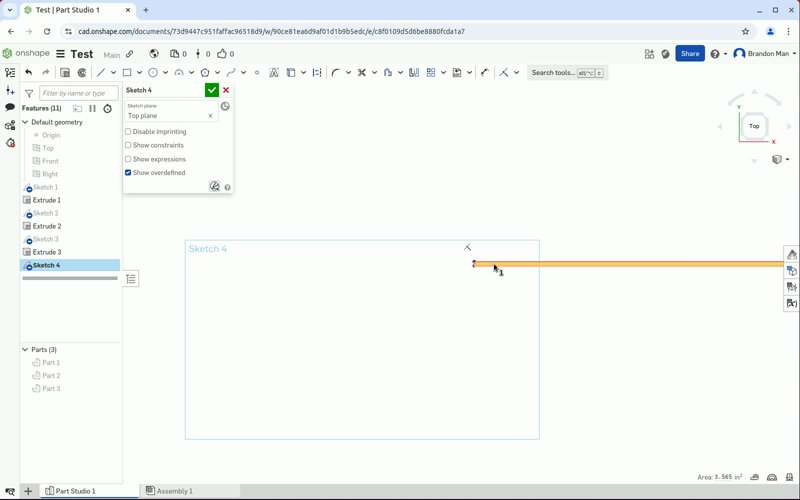
scroll(-6)
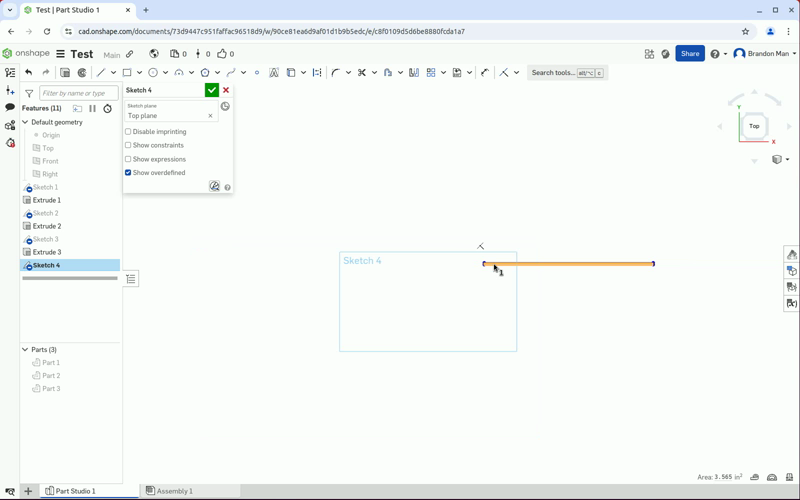
scroll(-6)
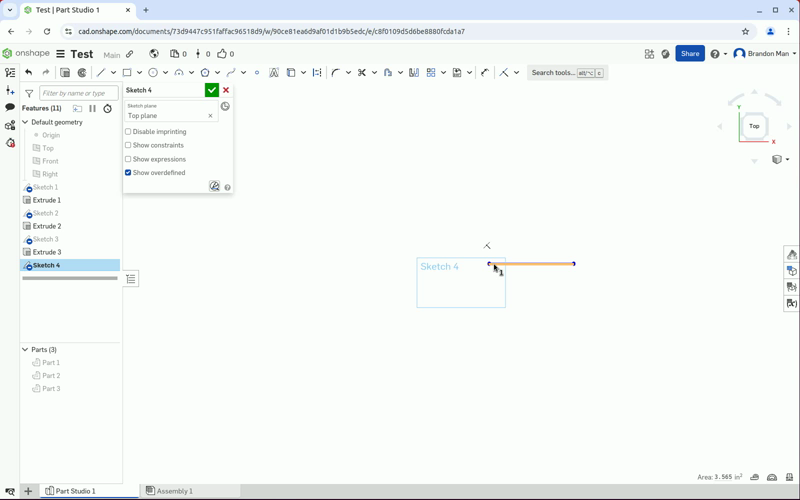
mouse_move(73, 352)
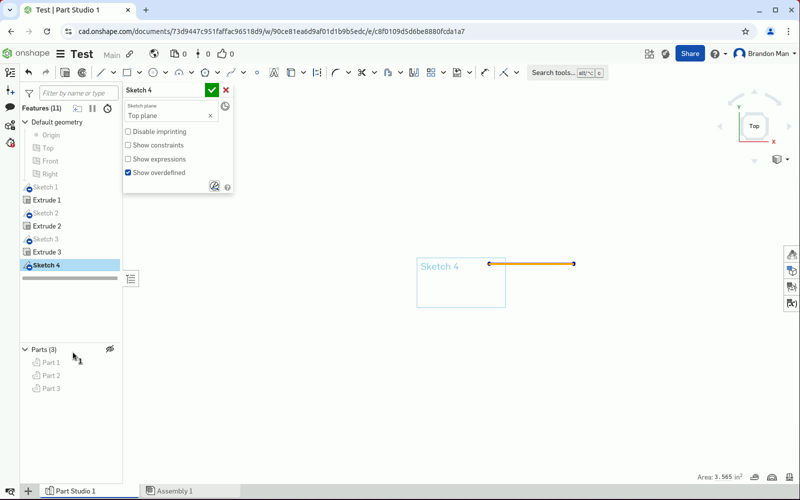
key(shift+y)
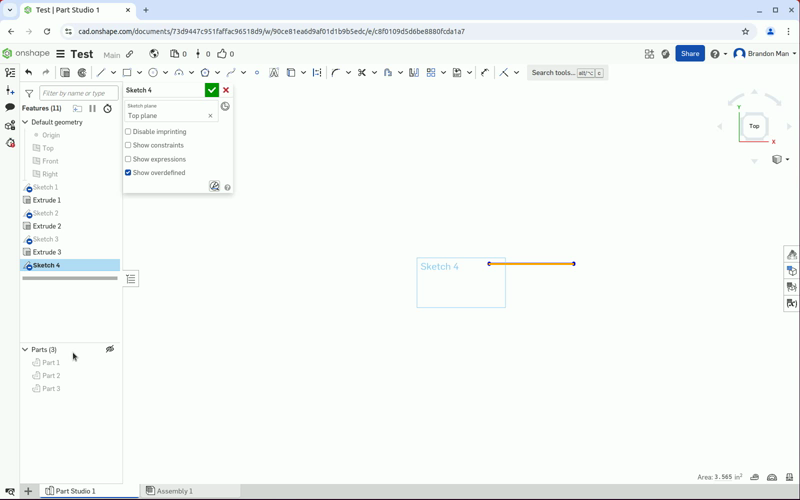
key(shift+e)
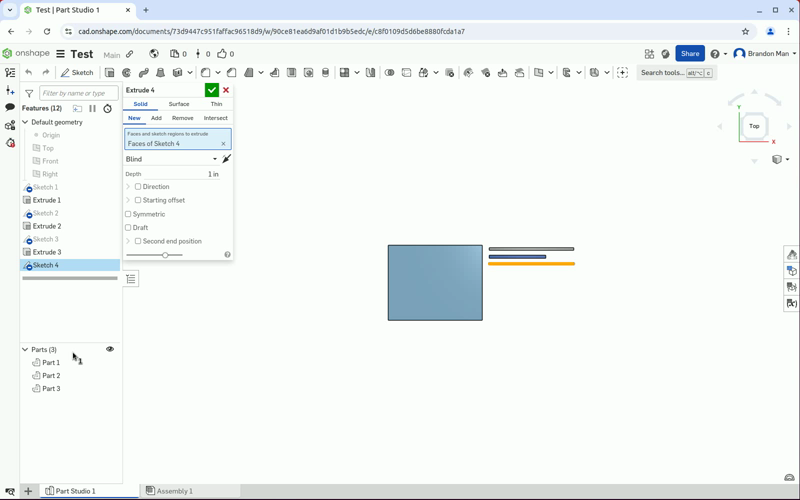
mouse_move(143, 106)
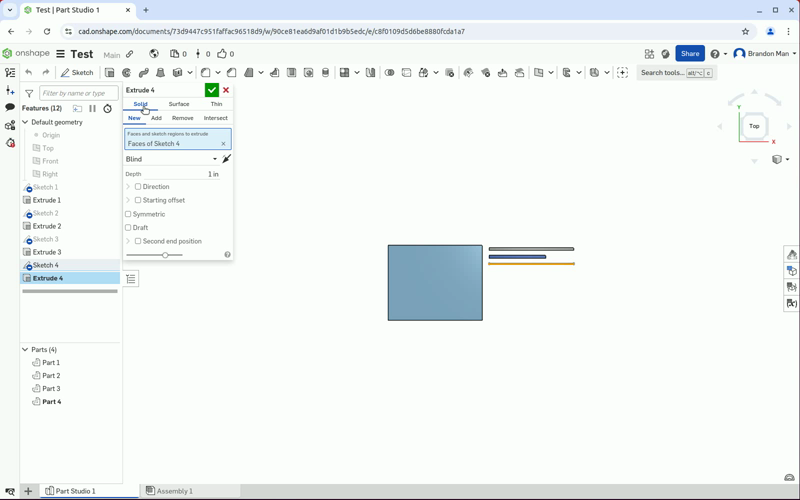
click(143, 106)
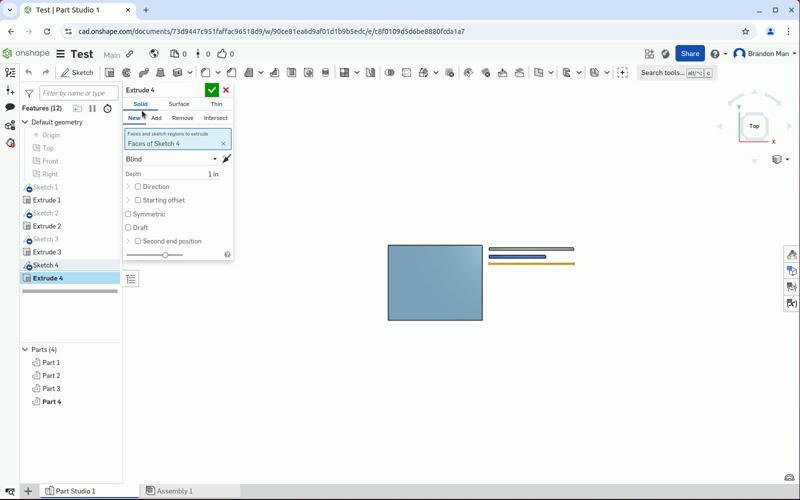
mouse_move(137, 120)
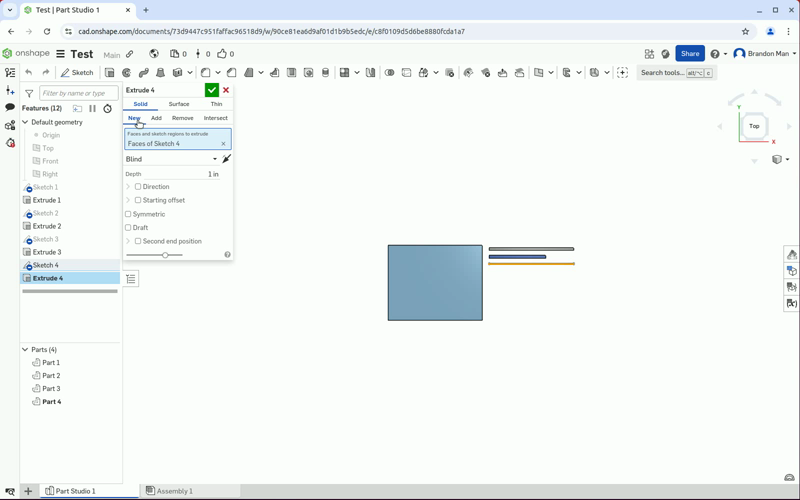
click(137, 120)
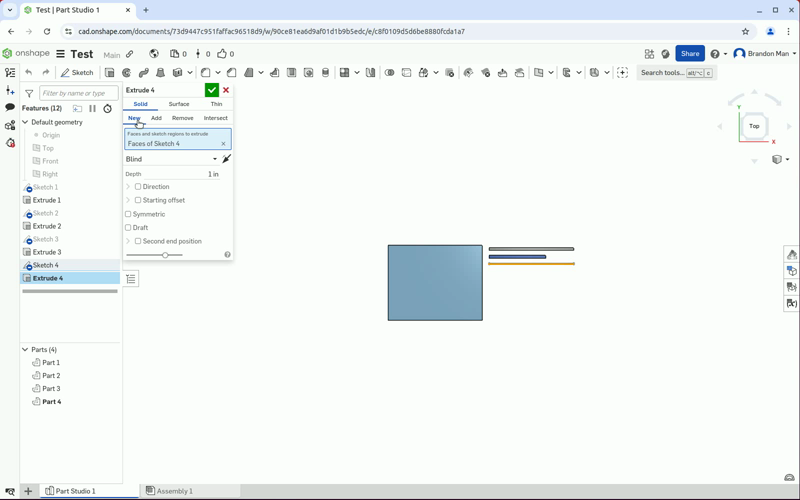
key(tab, 4)
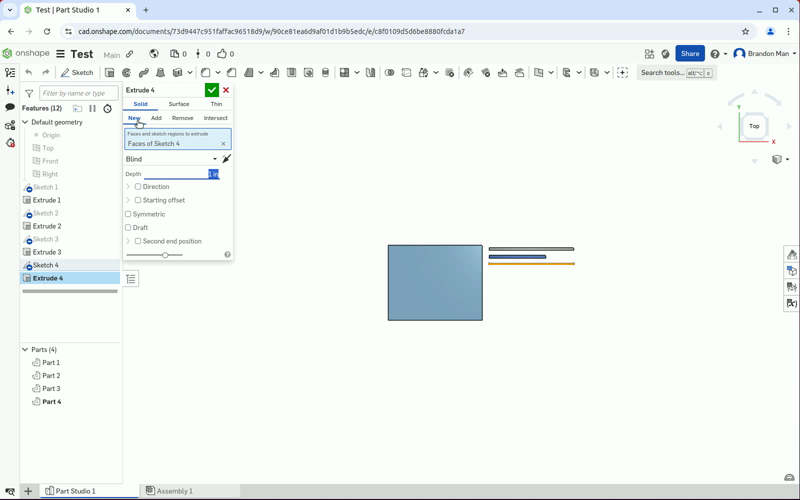
text(-0.241)
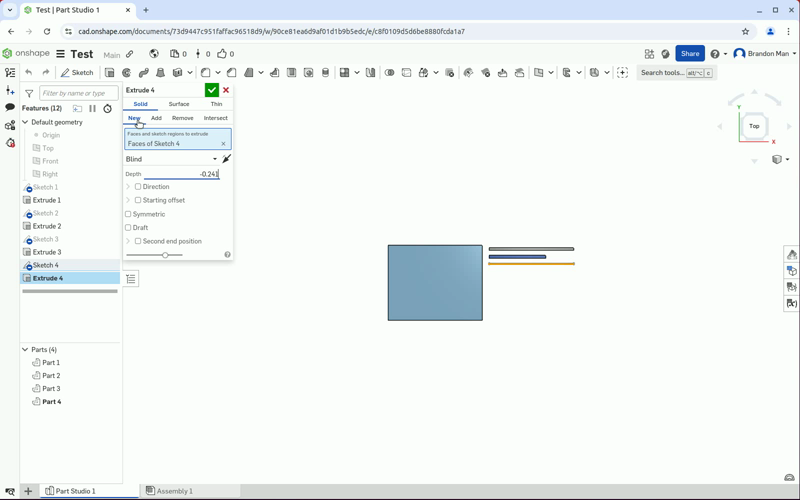
key(enter)
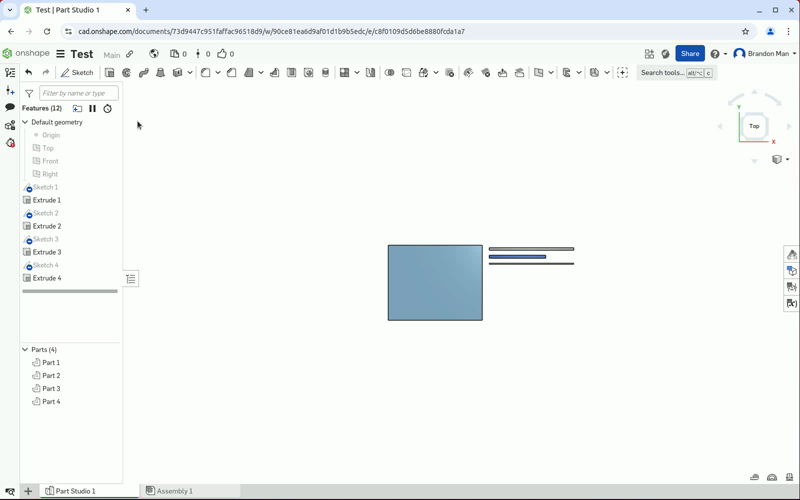
key(shift+h)
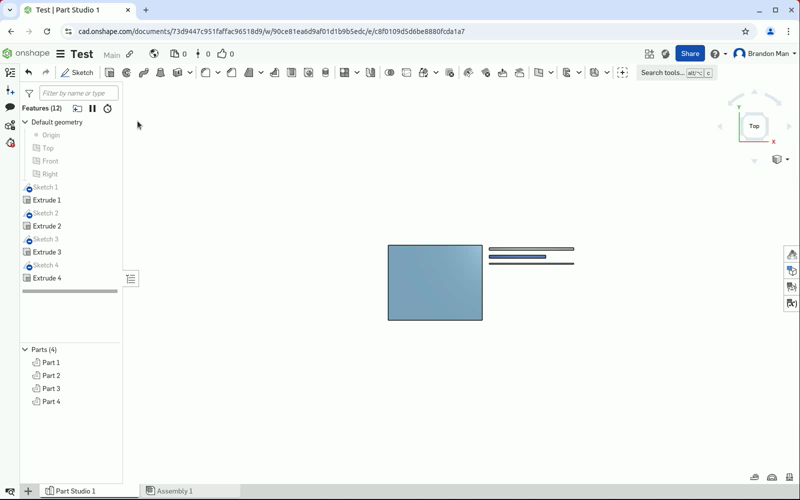
key(shift+h)
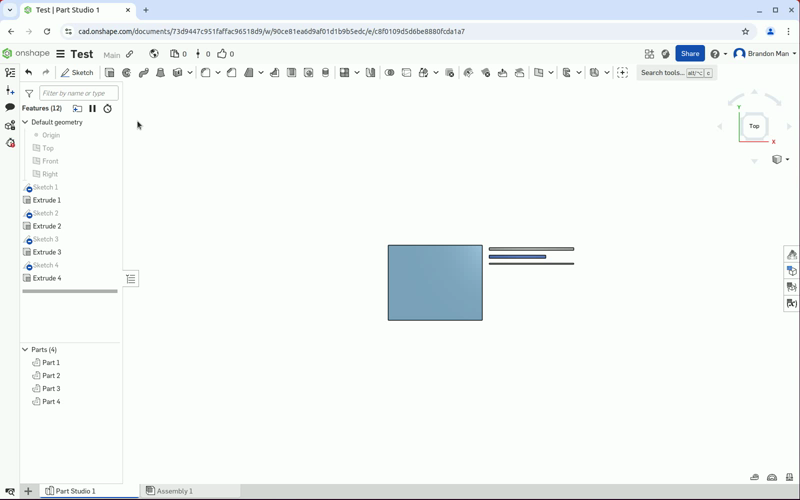
mouse_move(73, 189)
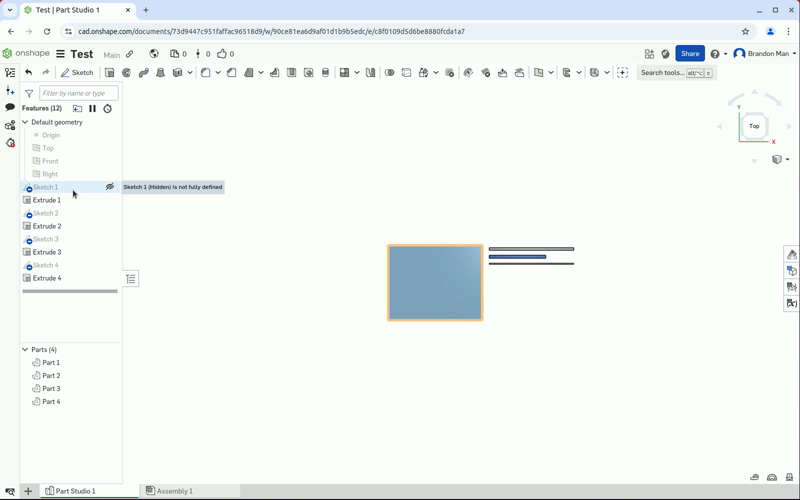
click(73, 189)
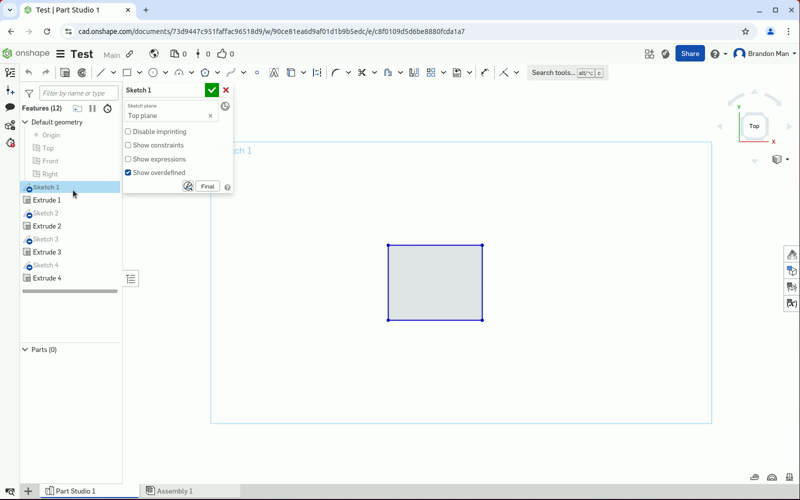
mouse_move(229, 92)
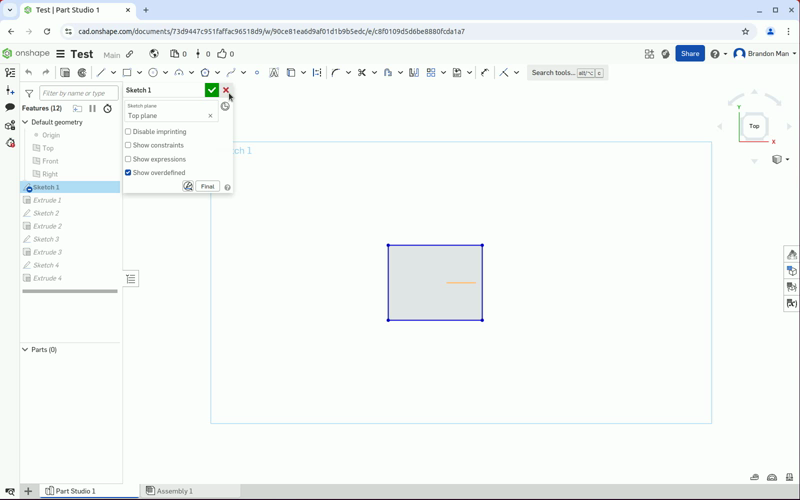
click(229, 92)
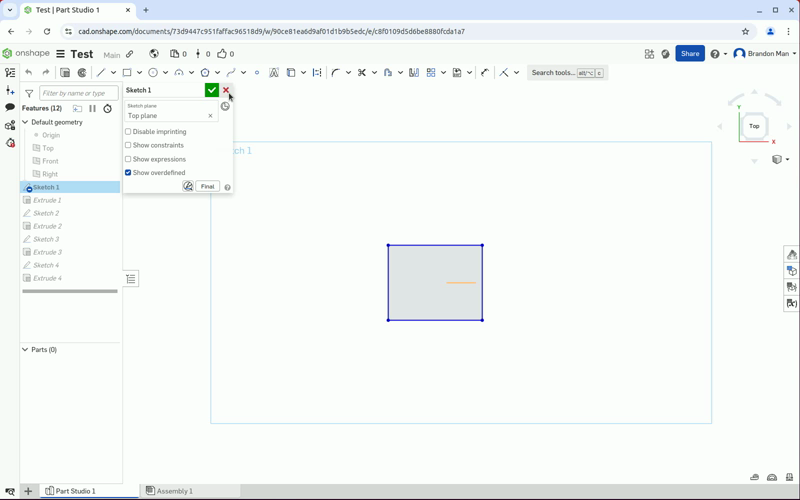
key(shift+s)
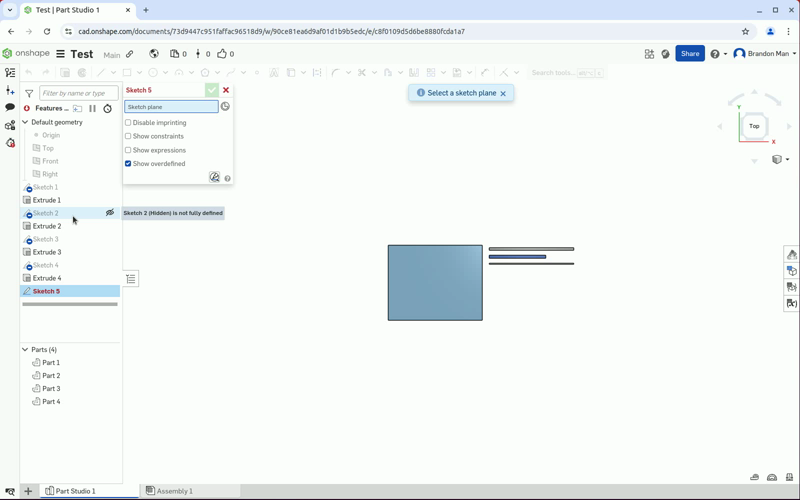
scroll(3)
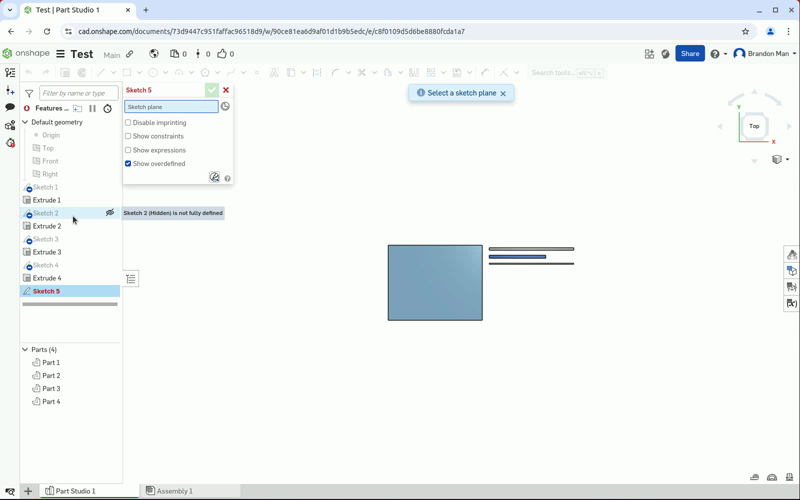
mouse_move(73, 150)
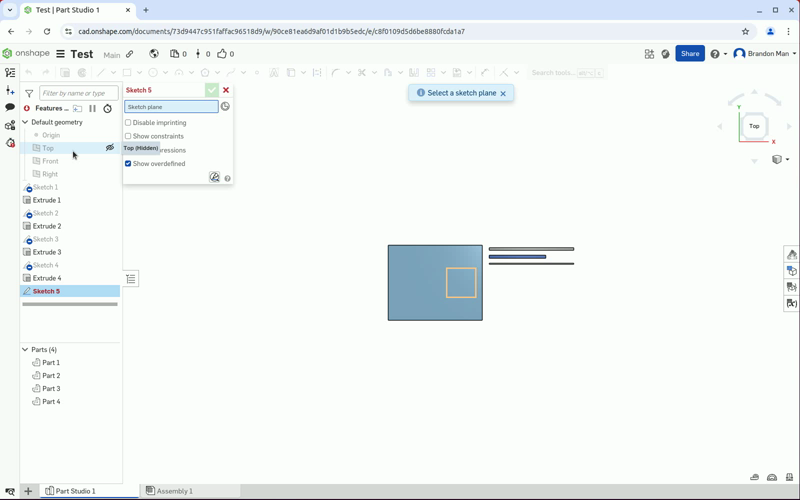
click(73, 150)
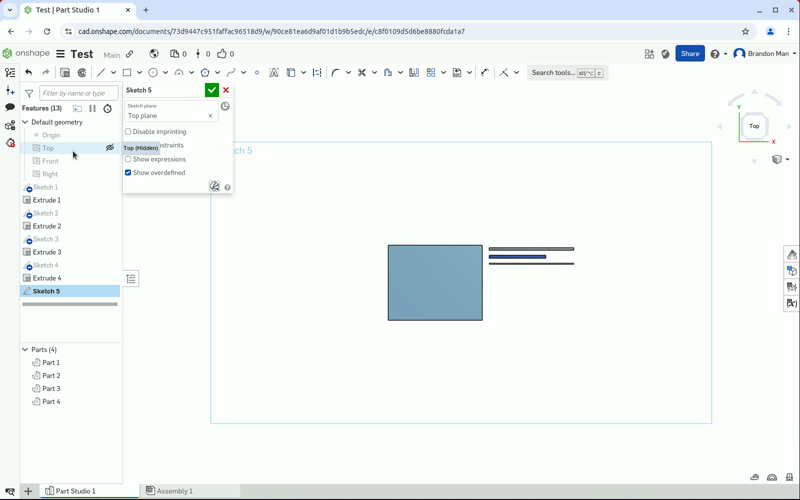
mouse_move(73, 352)
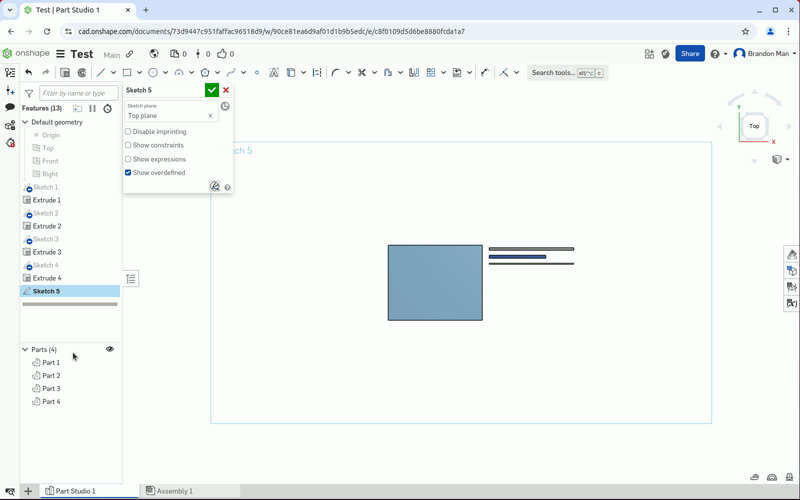
key(y)
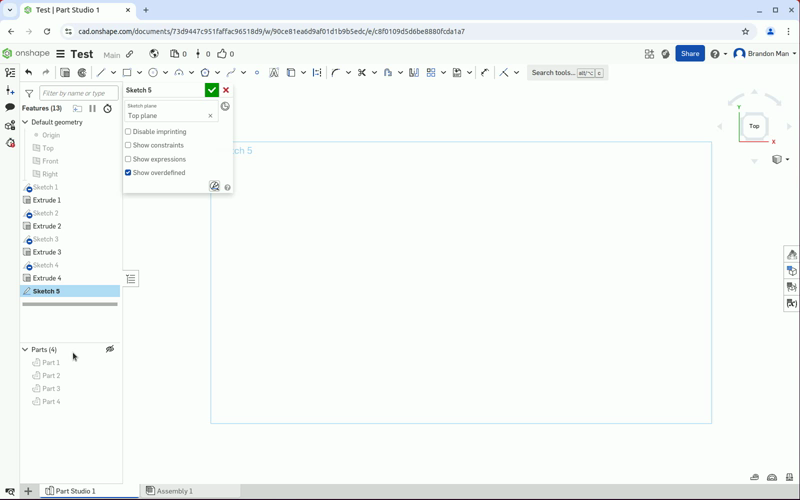
key(l)
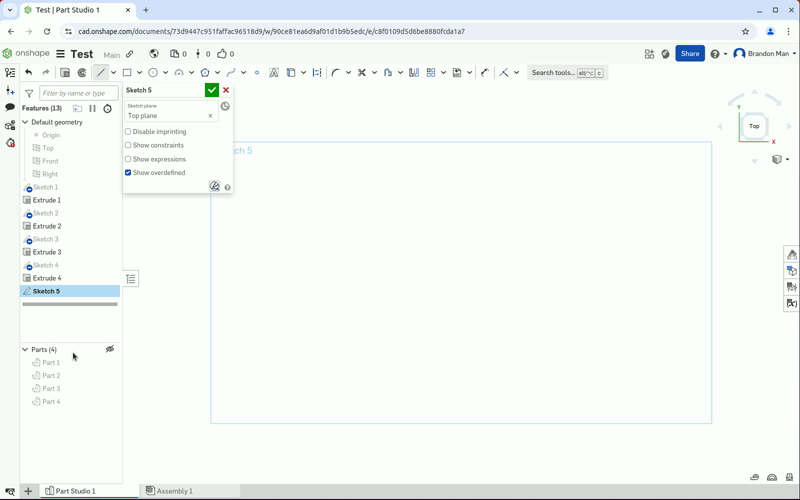
key_down(shift)
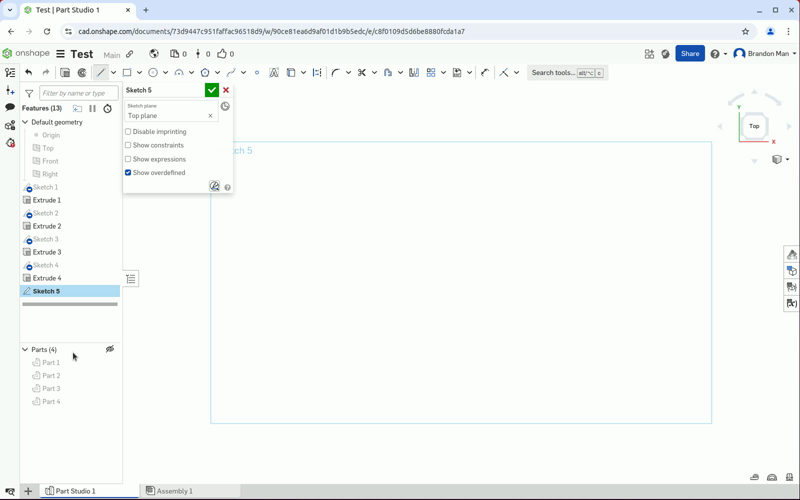
mouse_move(489, 270)
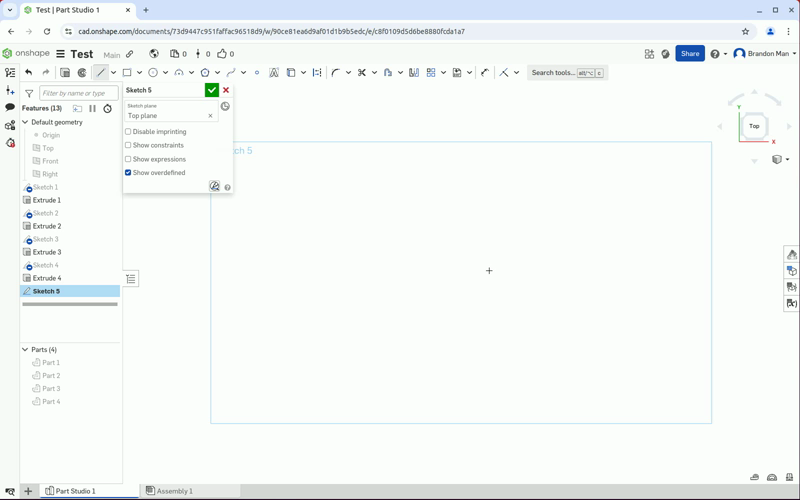
click(489, 270)
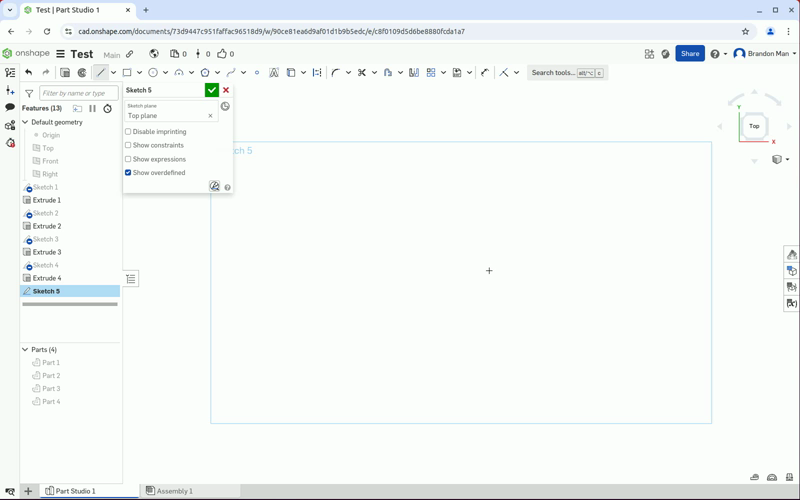
key_up(shift)
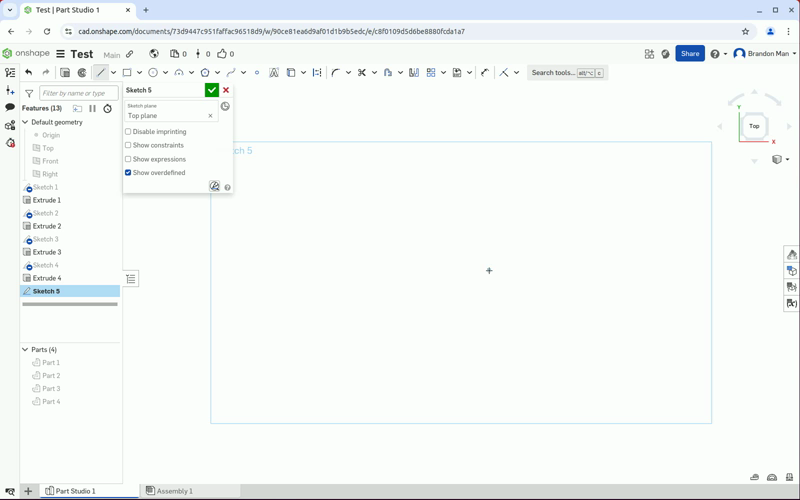
key_down(shift)
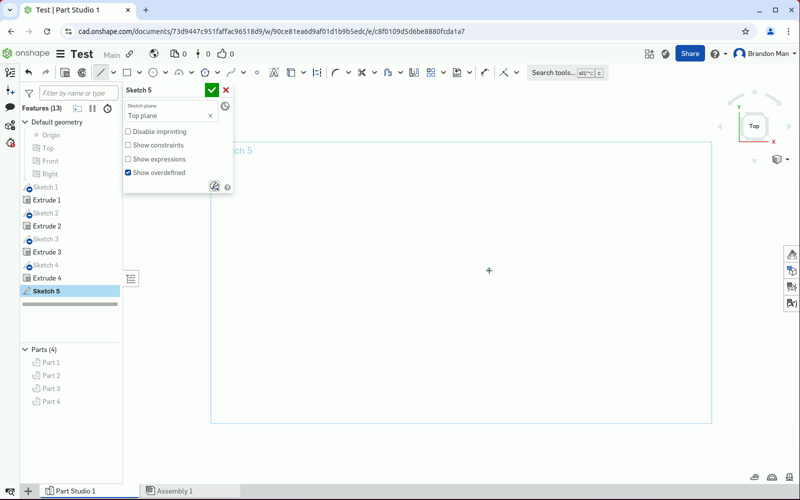
mouse_move(519, 270)
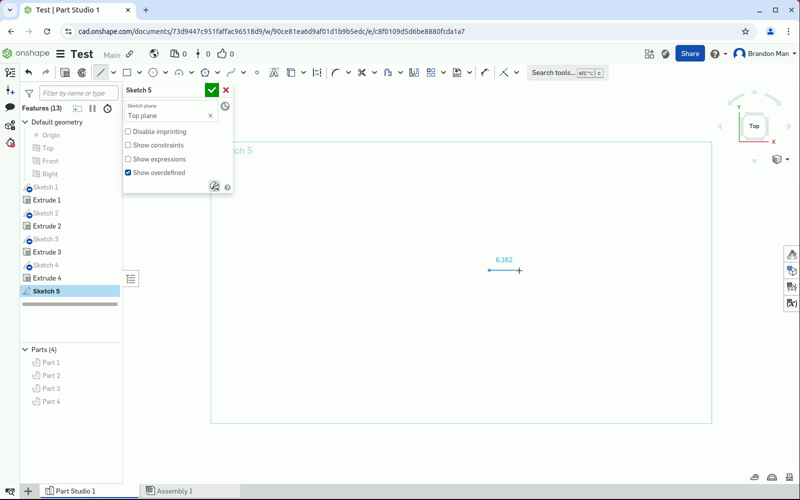
mouse_move(519, 270)
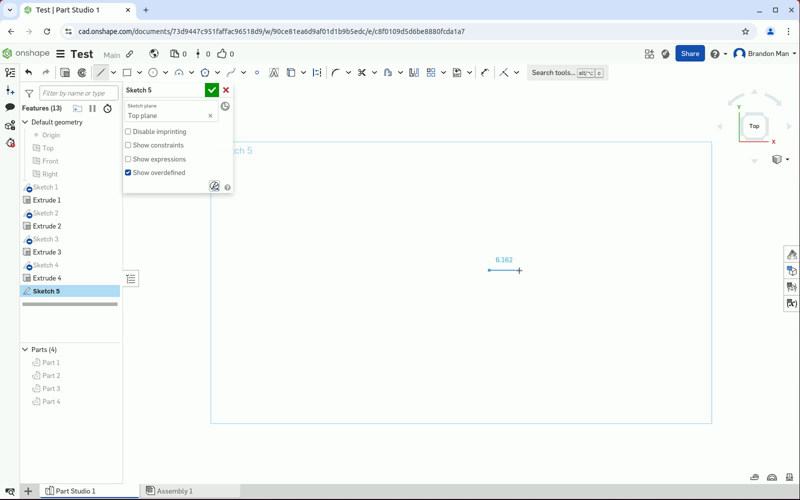
click(519, 270)
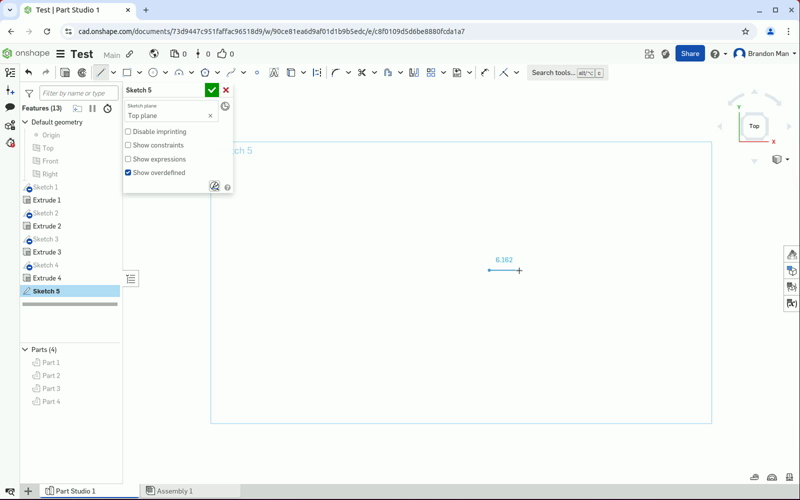
key_up(shift)
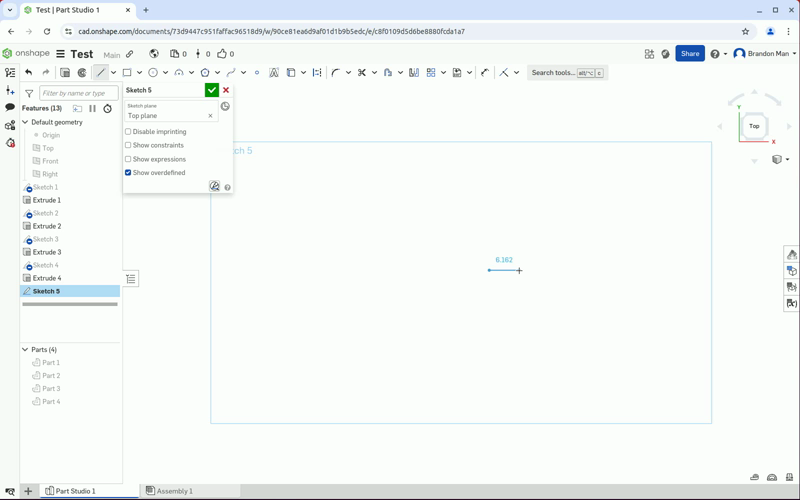
key_down(shift)
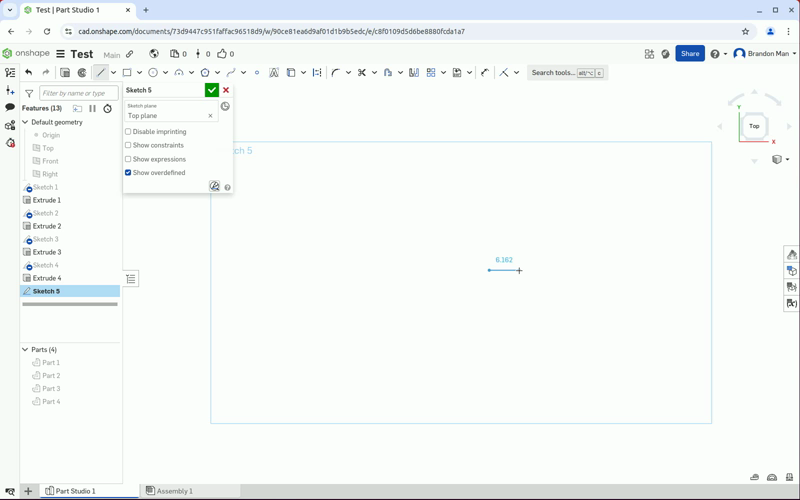
mouse_move(549, 270)
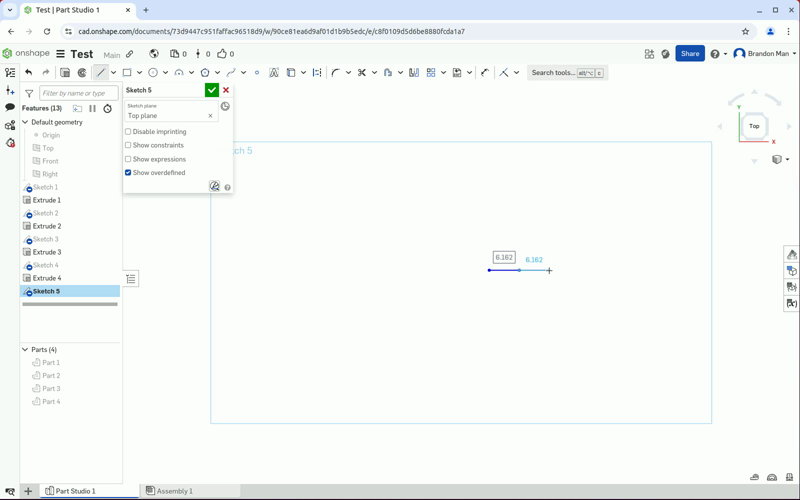
mouse_move(519, 269)
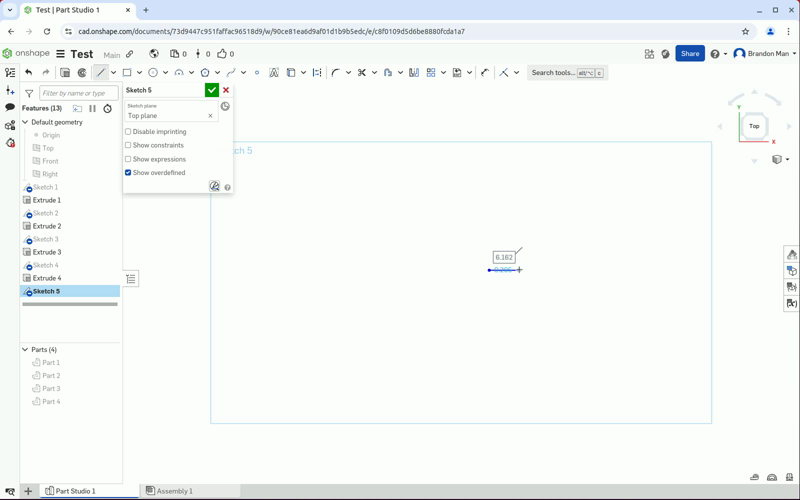
scroll(6)
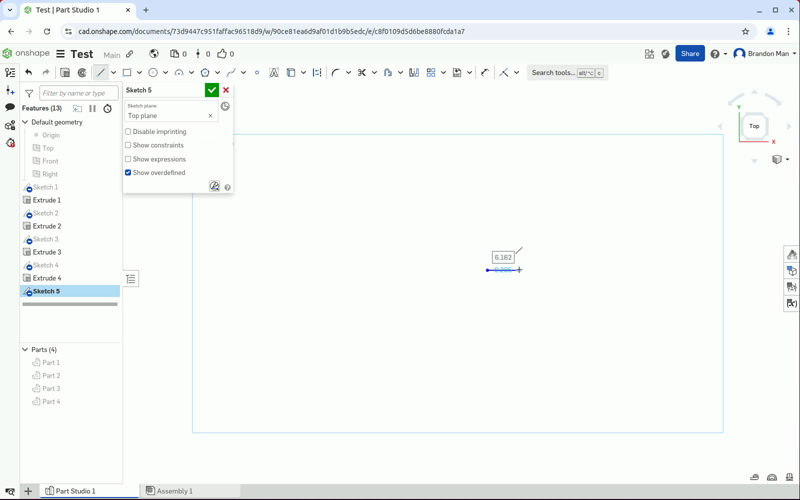
scroll(6)
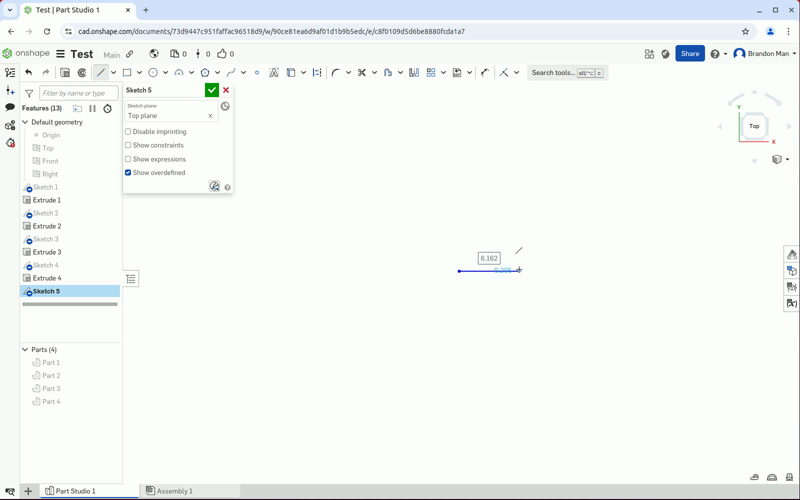
scroll(6)
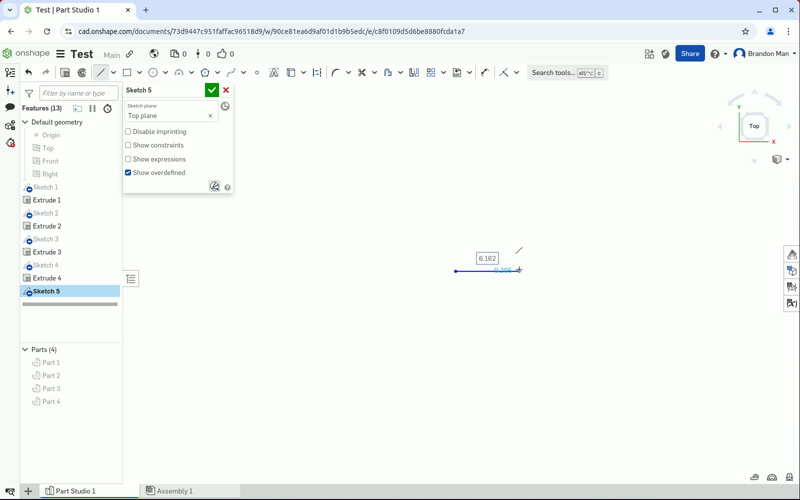
scroll(6)
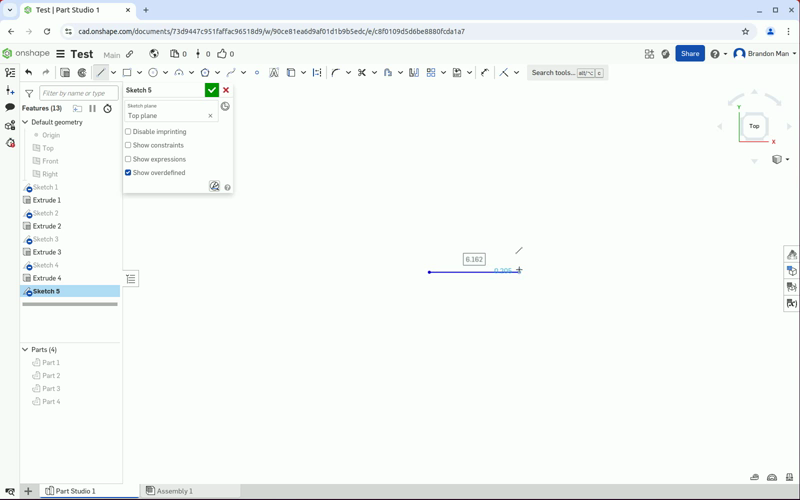
scroll(6)
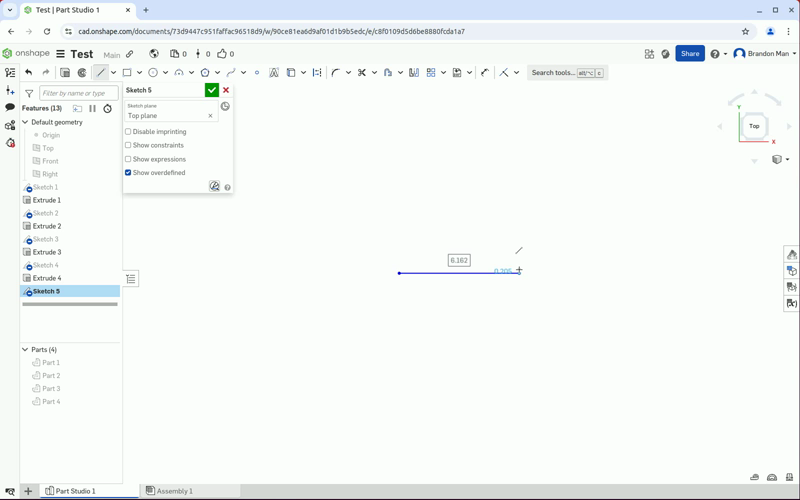
scroll(6)
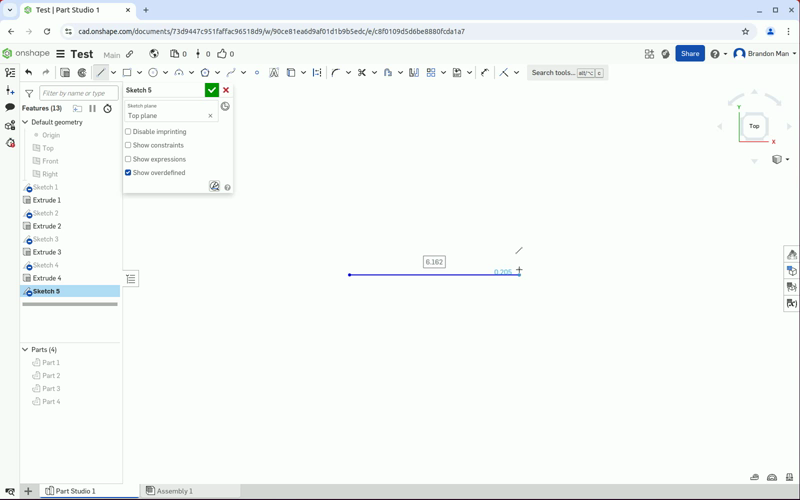
scroll(6)
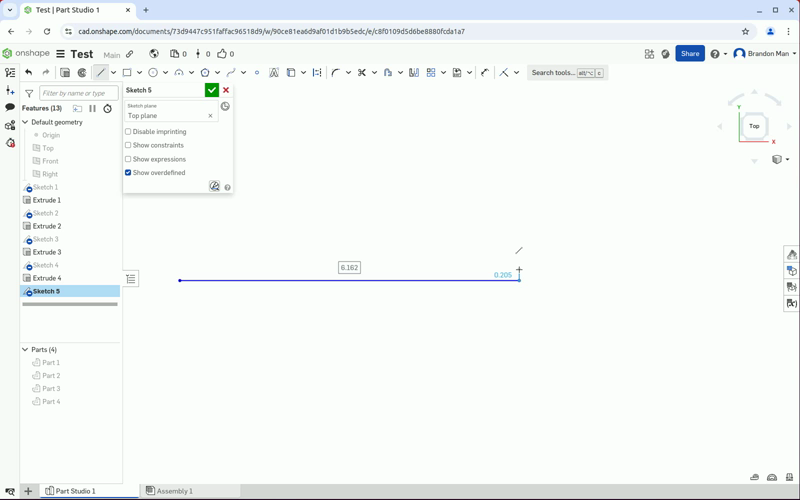
click(519, 269)
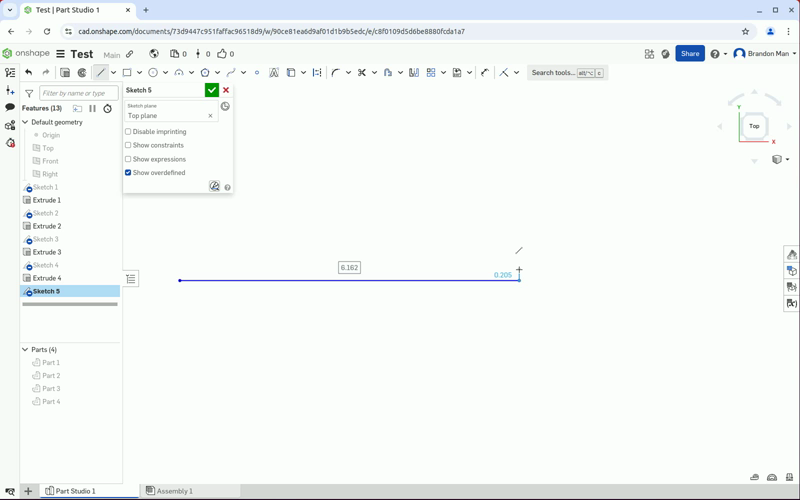
scroll(-6)
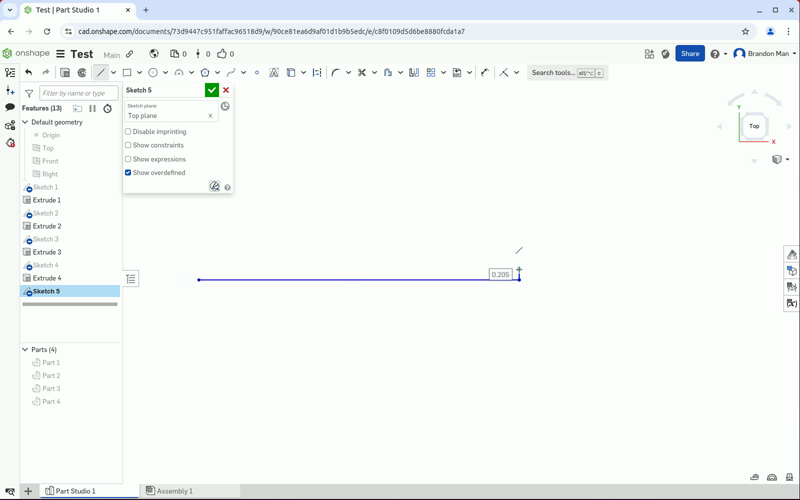
scroll(-6)
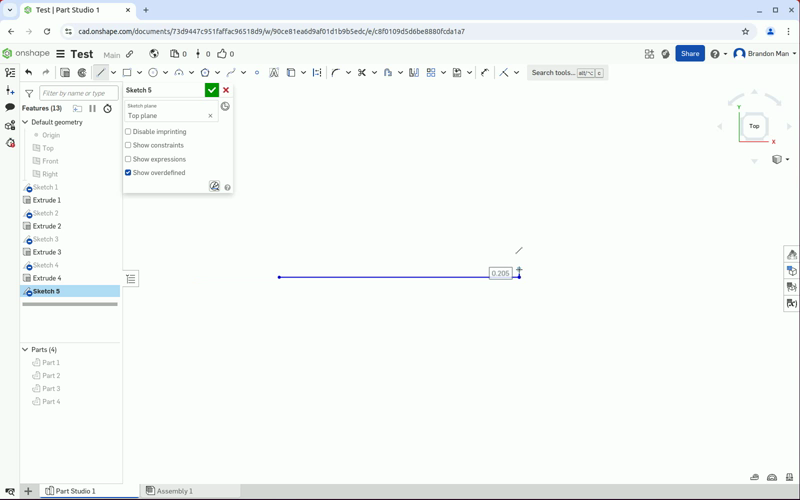
scroll(-6)
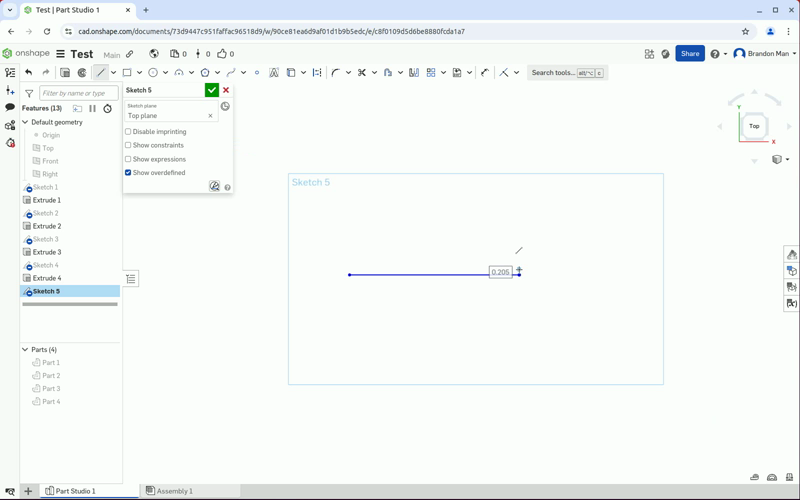
scroll(-6)
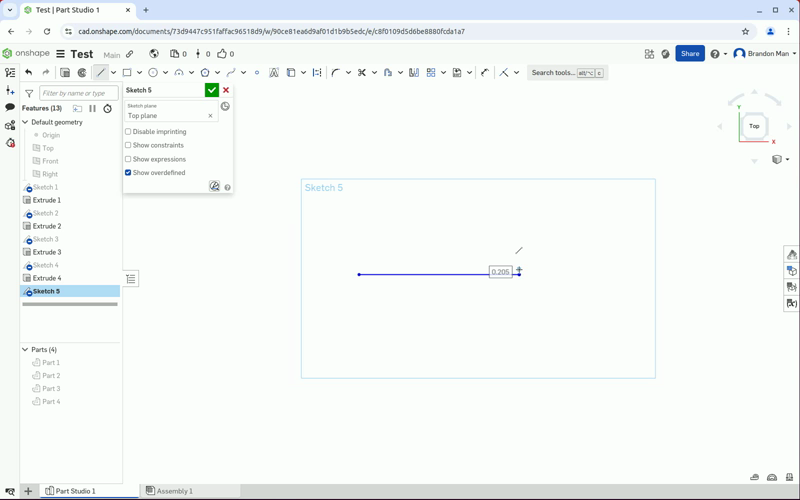
scroll(-6)
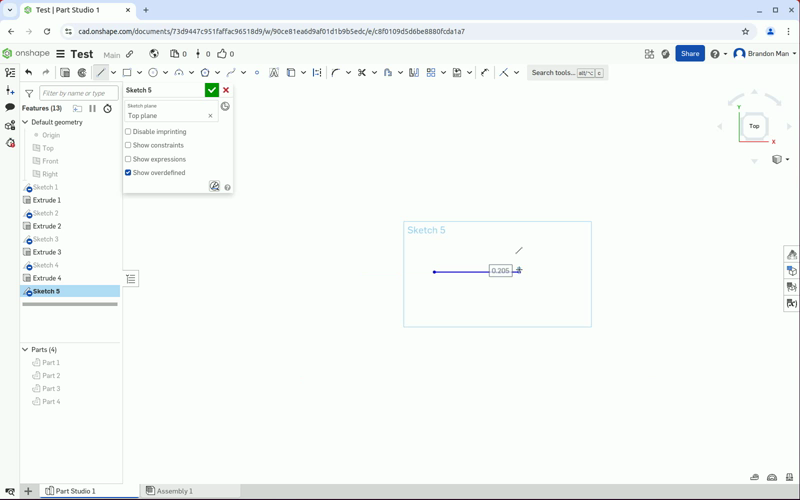
scroll(-6)
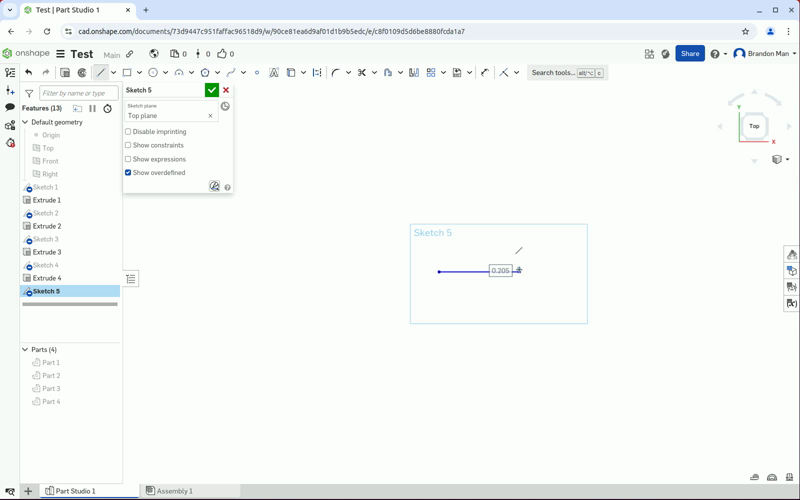
scroll(-6)
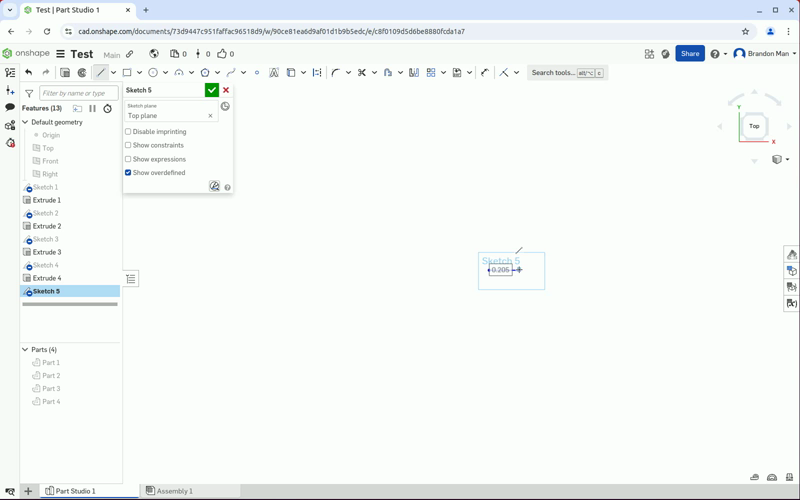
key_up(shift)
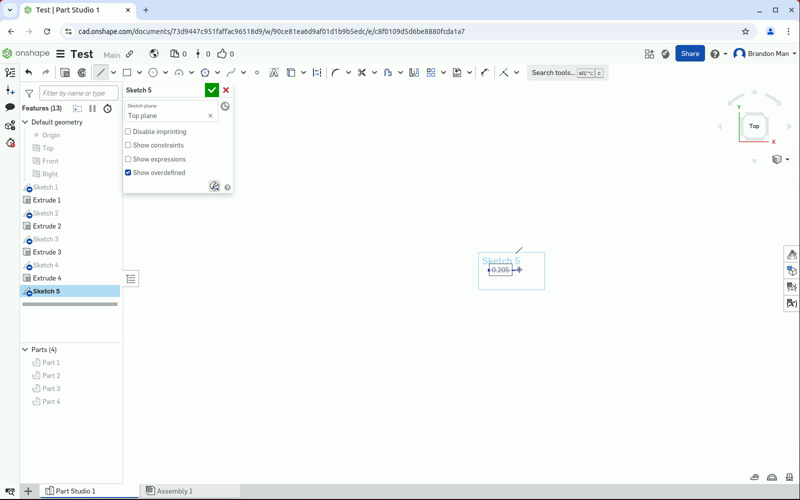
key_down(shift)
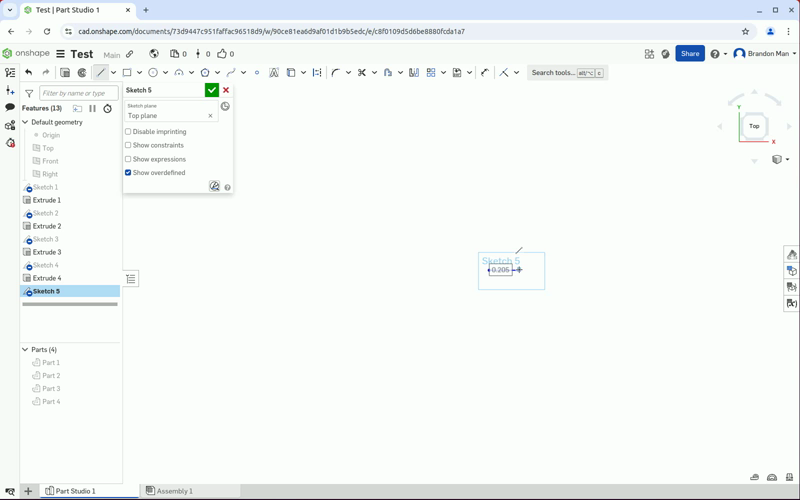
mouse_move(549, 269)
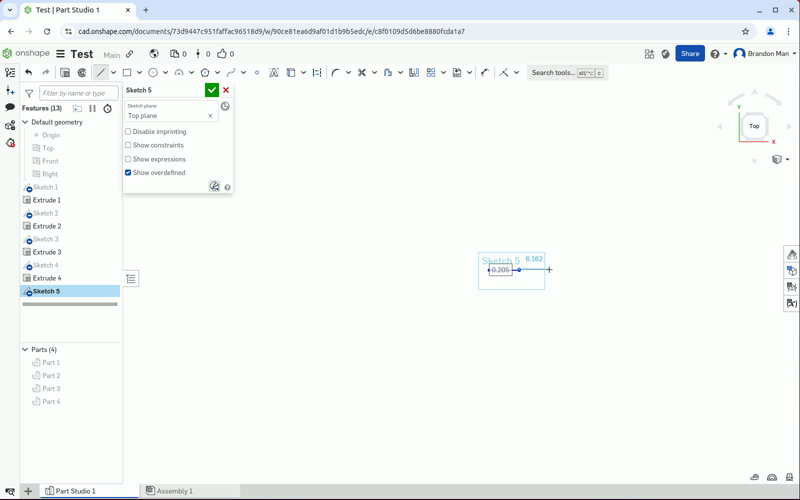
mouse_move(489, 269)
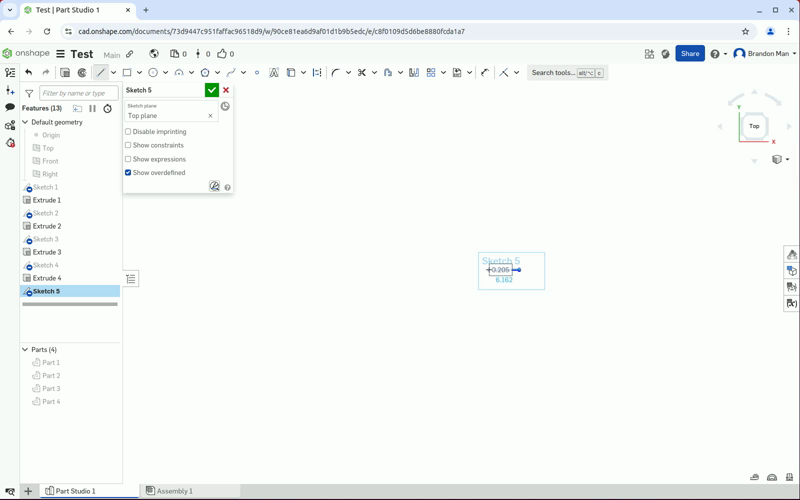
scroll(6)
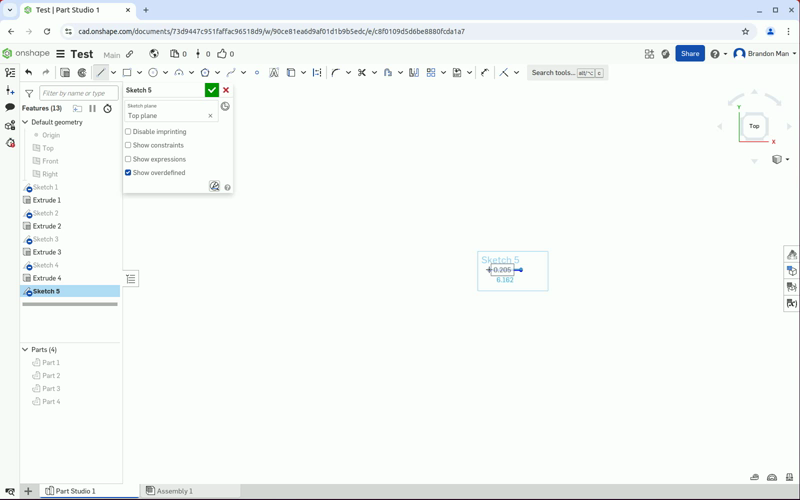
scroll(6)
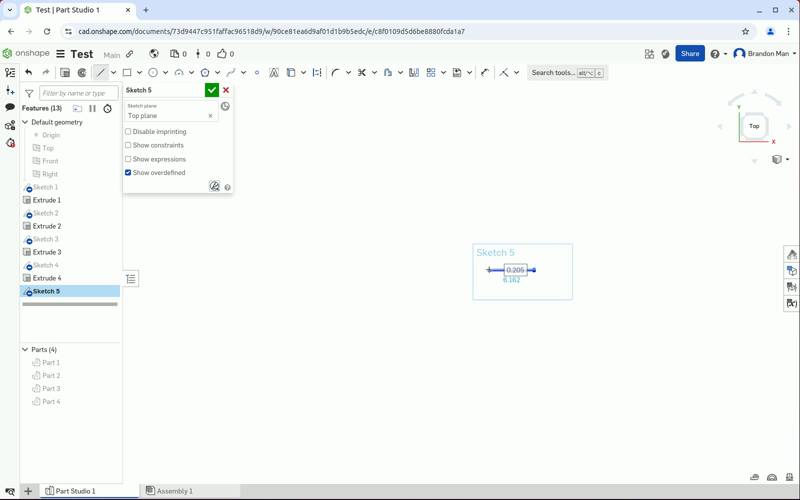
scroll(6)
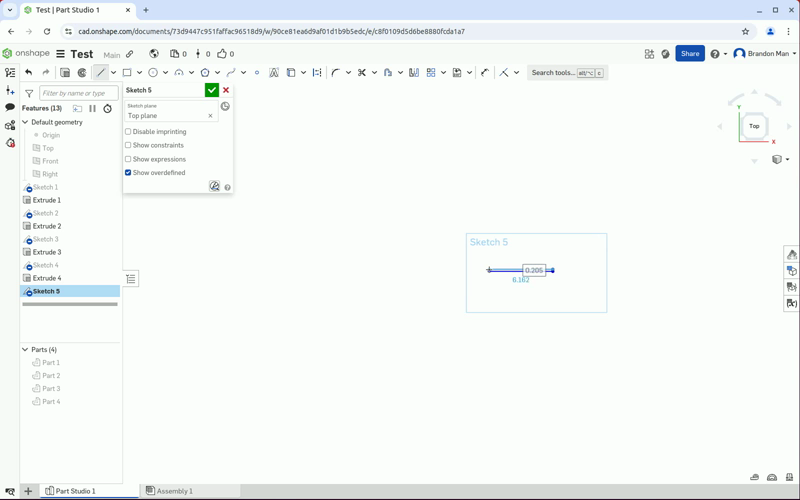
scroll(6)
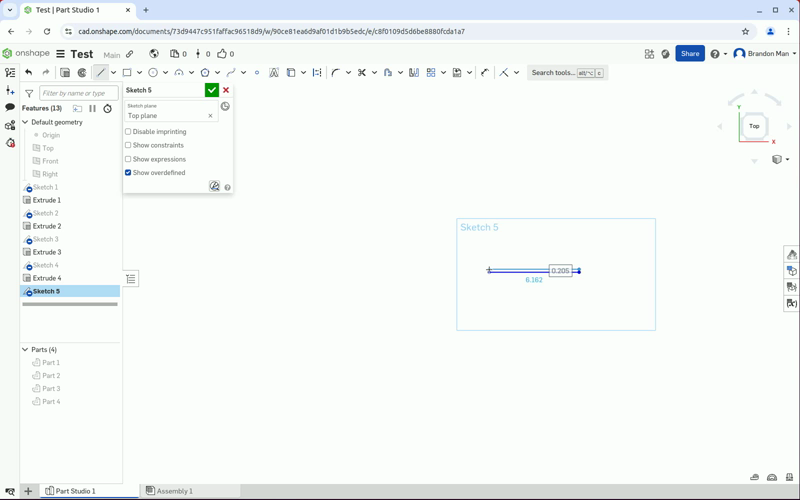
scroll(6)
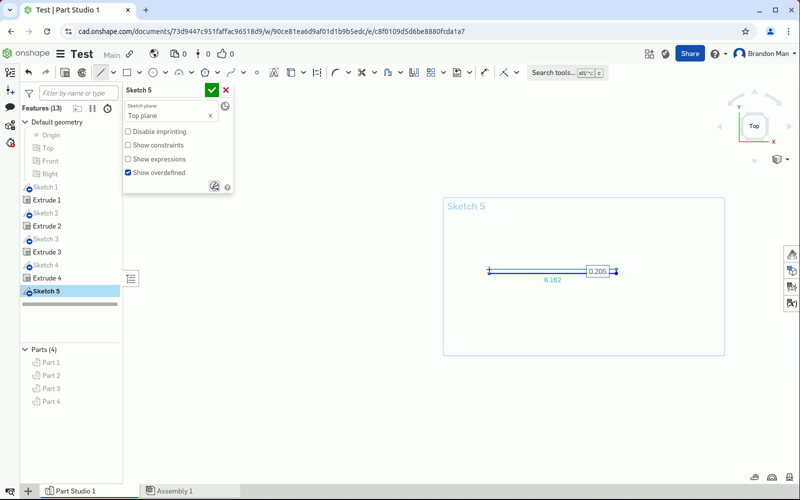
scroll(6)
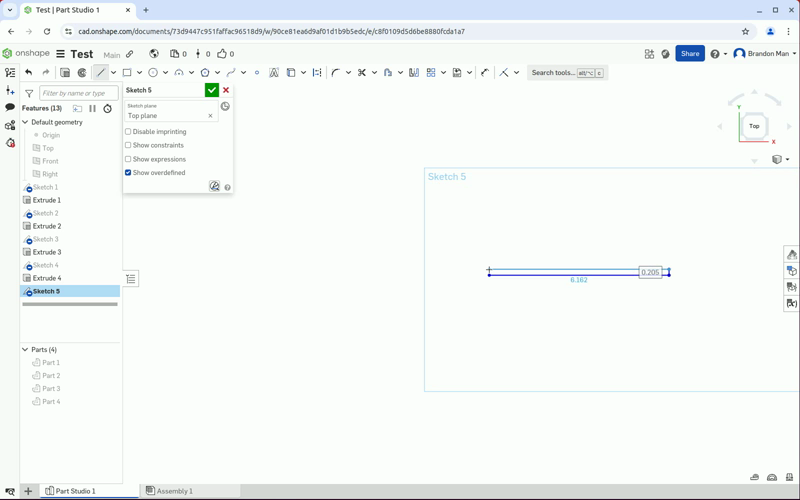
scroll(6)
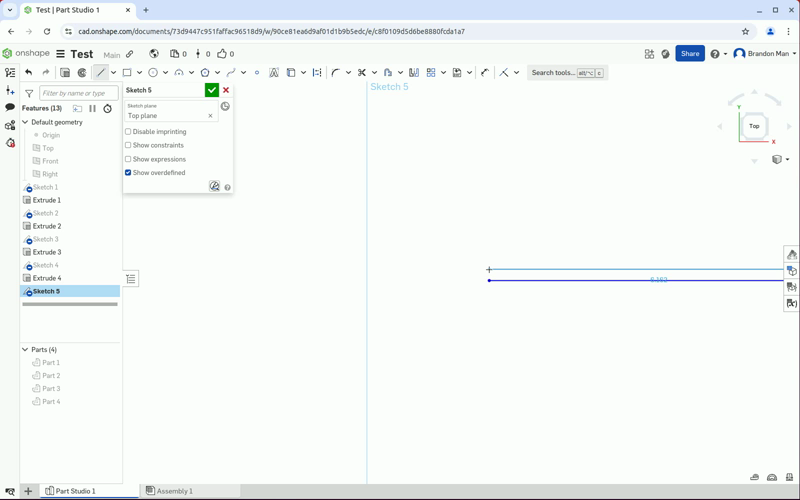
click(489, 269)
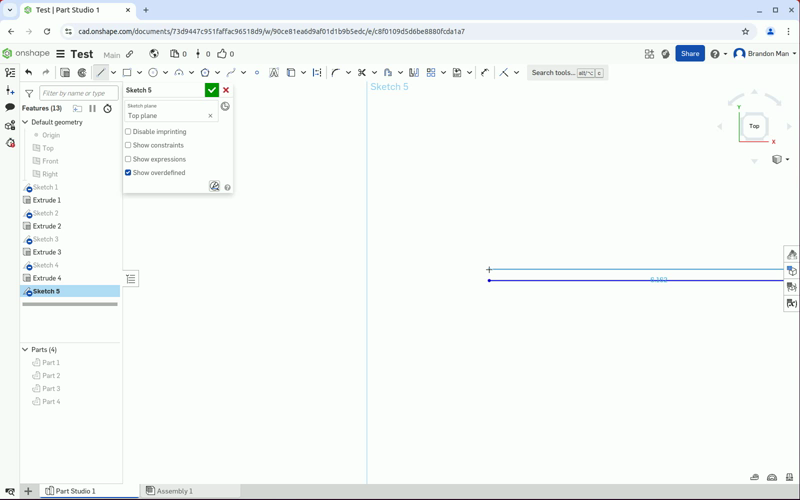
scroll(-6)
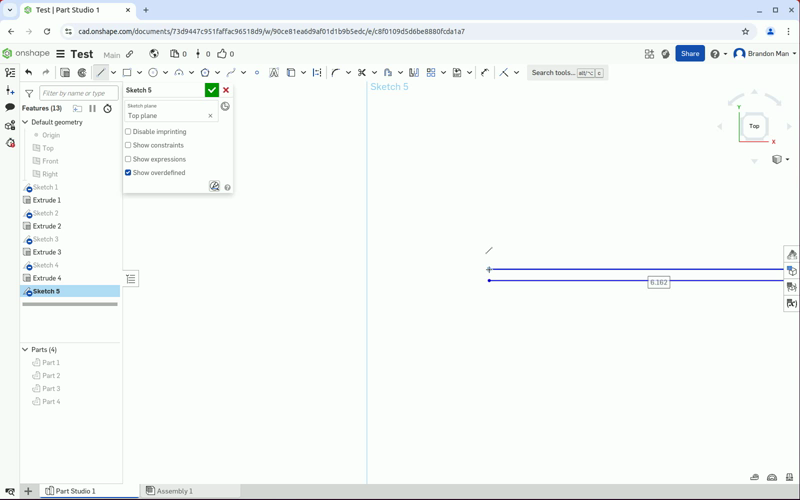
scroll(-6)
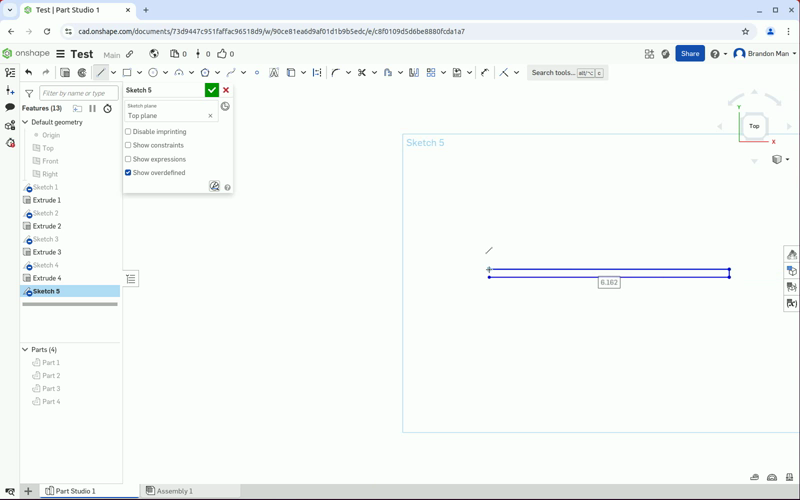
scroll(-6)
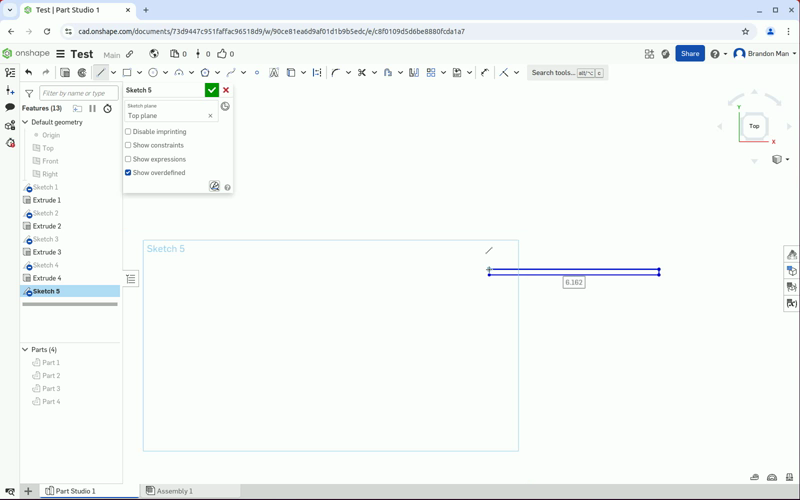
scroll(-6)
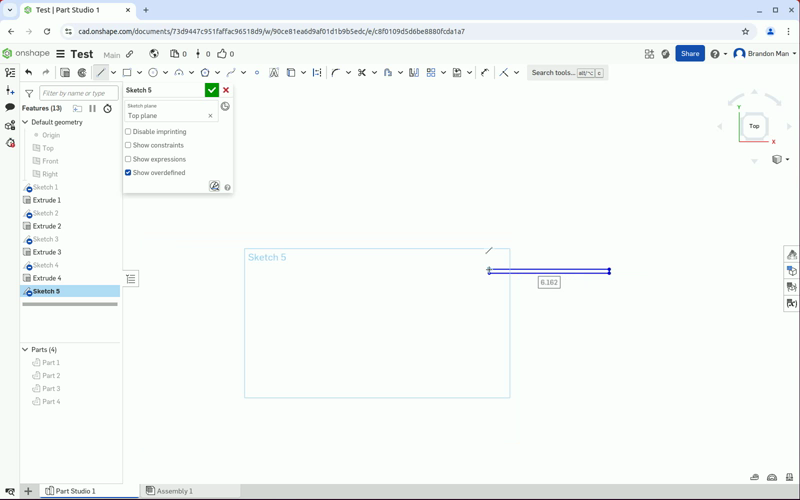
scroll(-6)
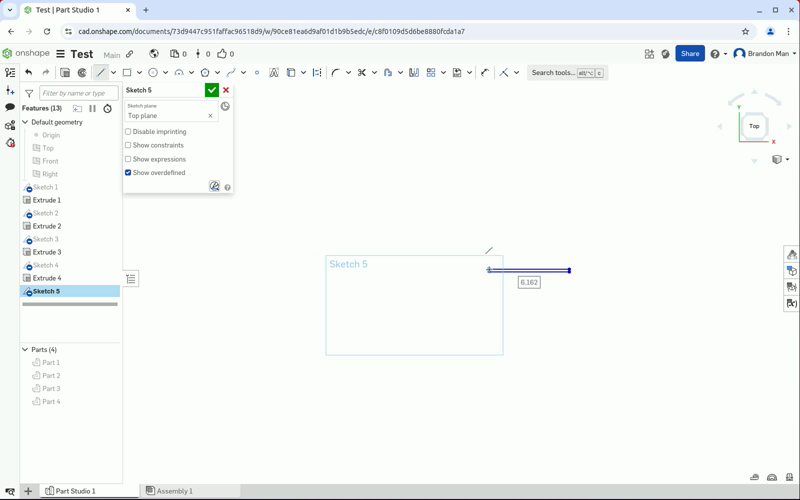
scroll(-6)
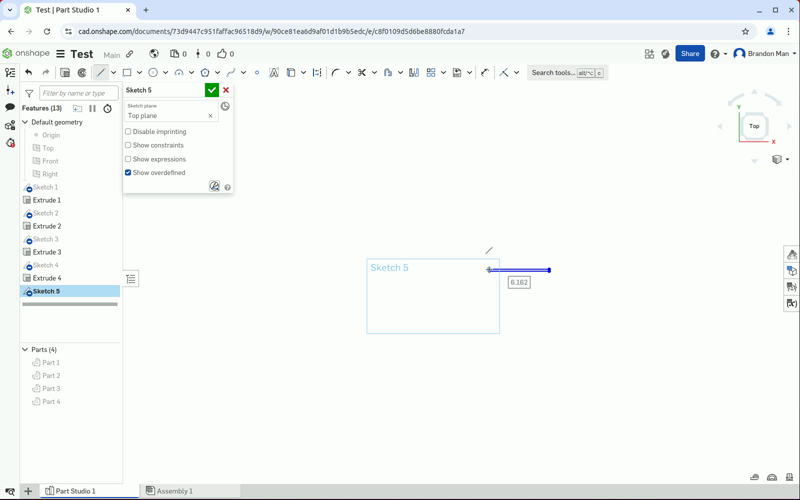
scroll(-6)
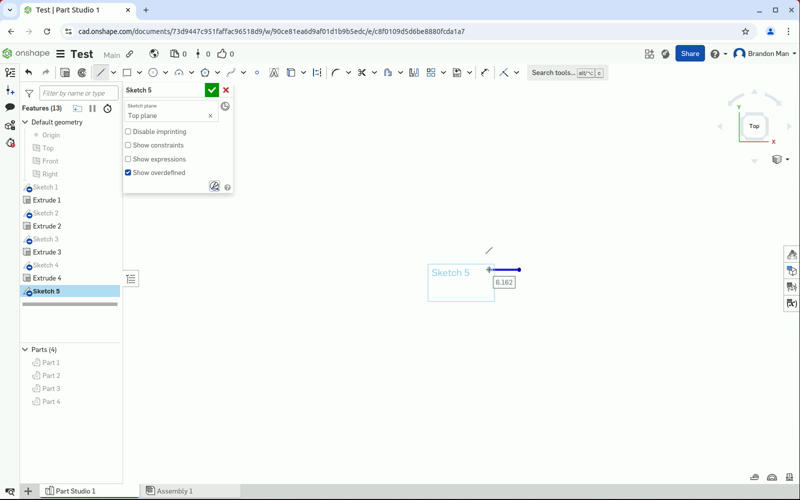
key_up(shift)
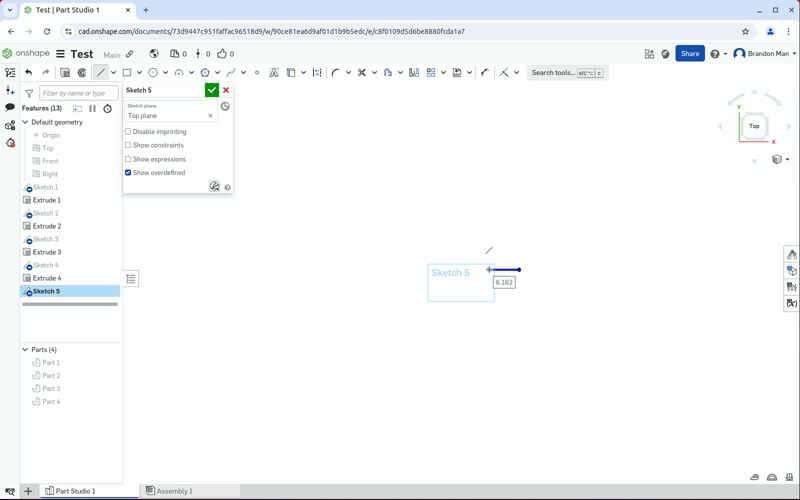
mouse_move(519, 269)
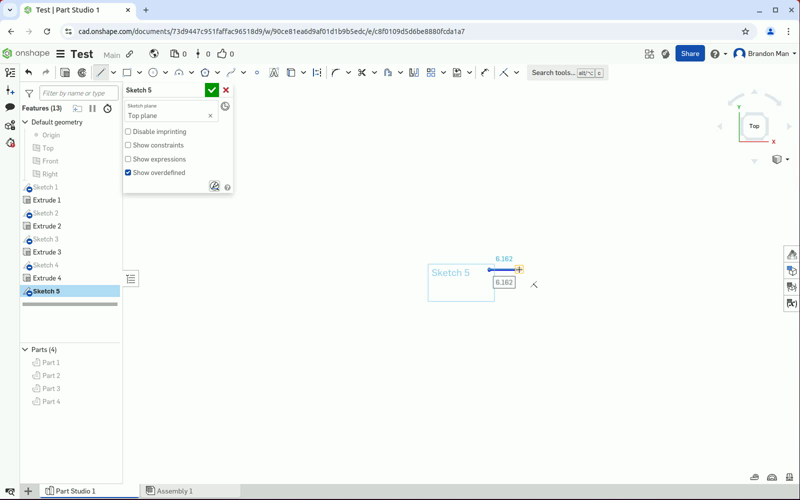
key_down(shift)
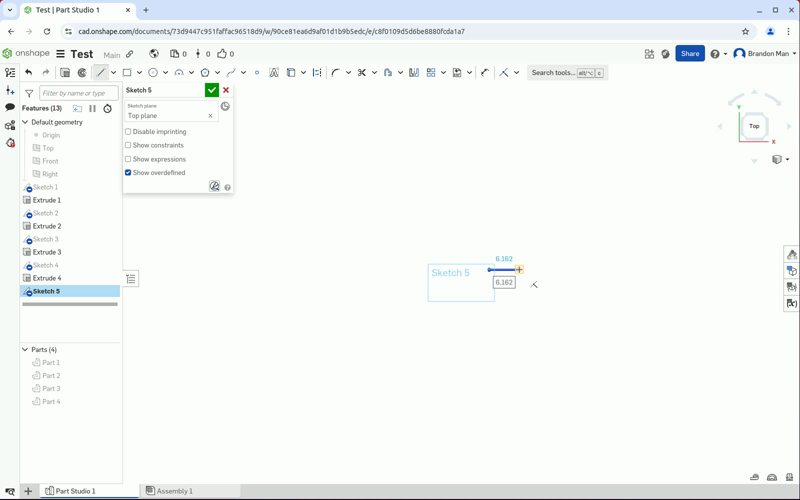
mouse_move(489, 270)
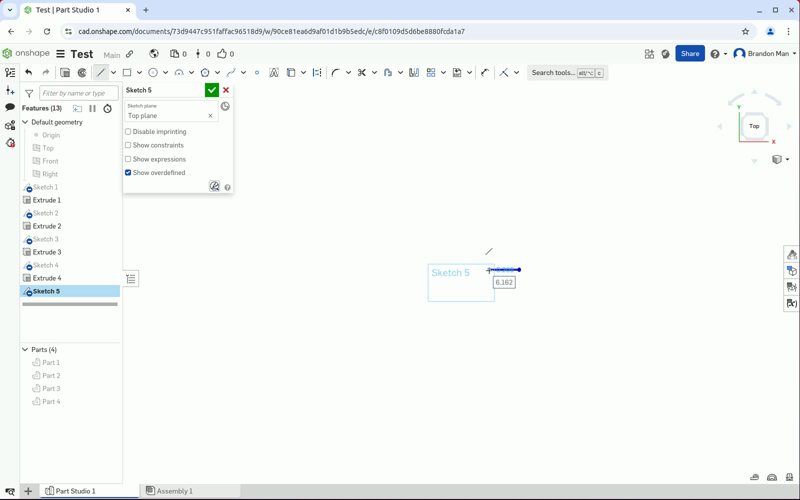
scroll(6)
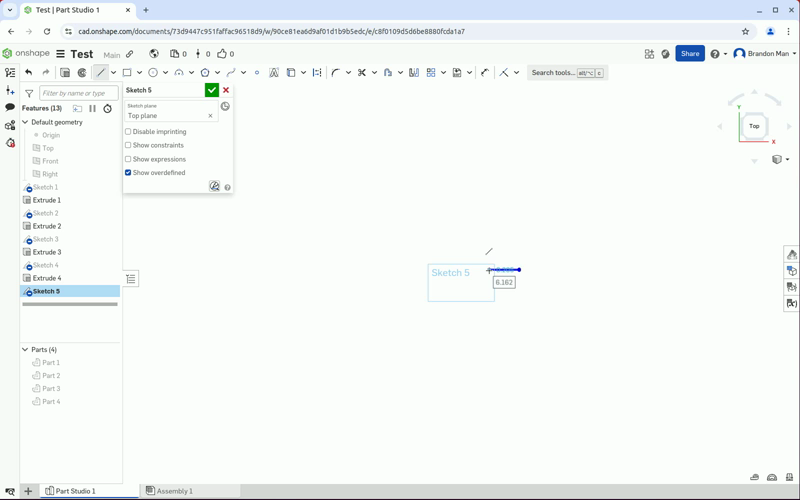
scroll(6)
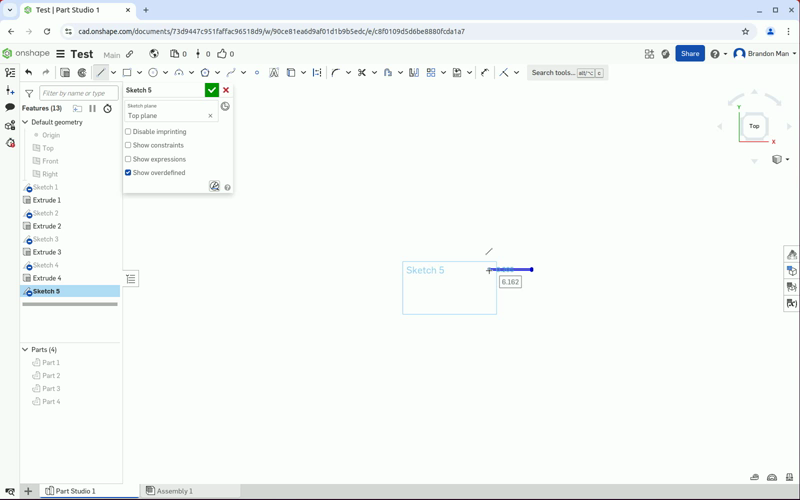
scroll(6)
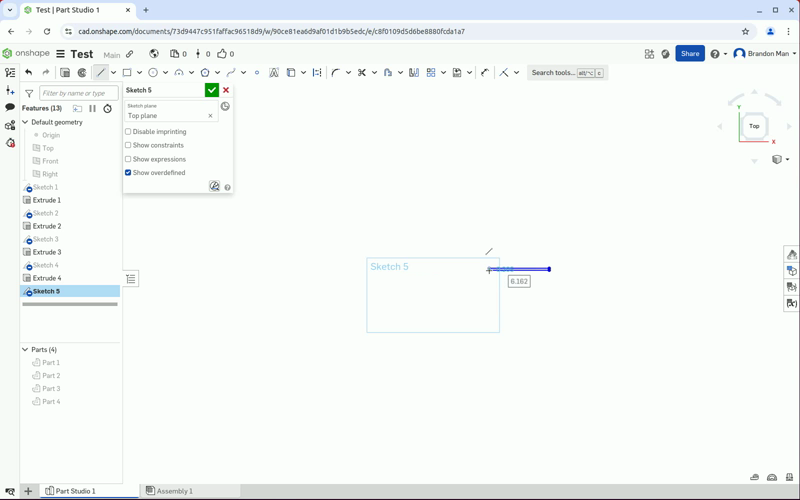
scroll(6)
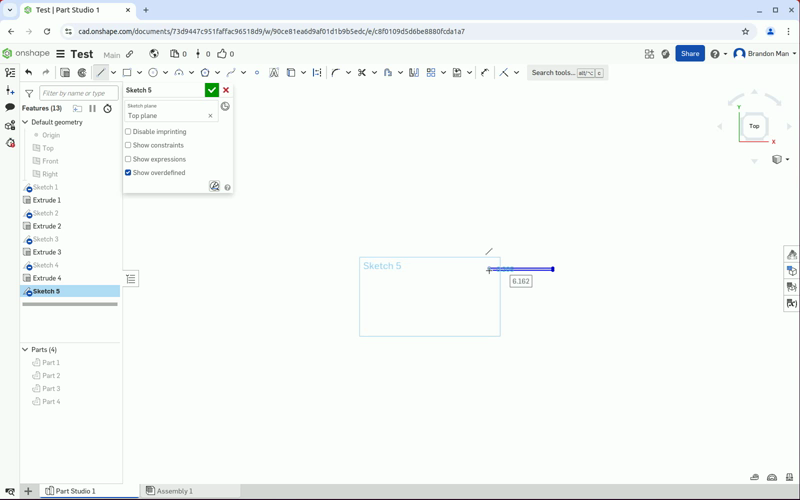
scroll(6)
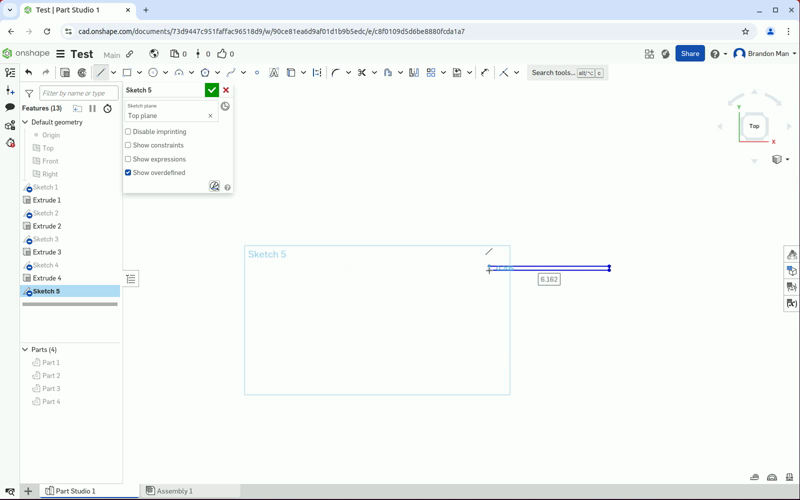
scroll(6)
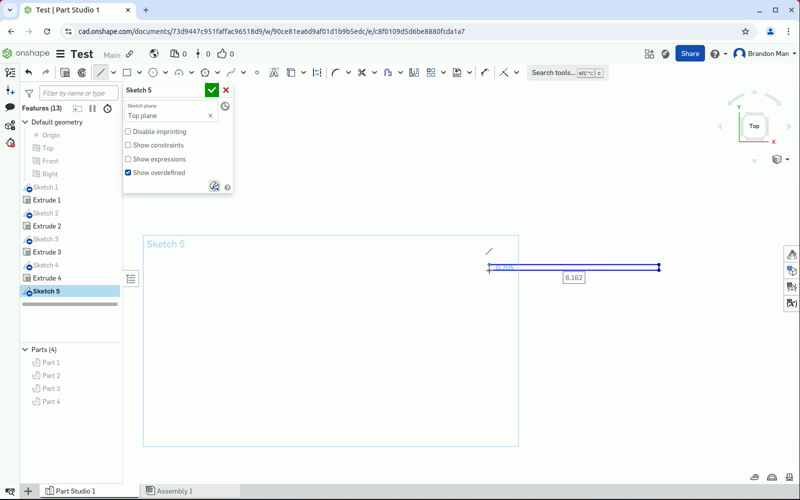
scroll(6)
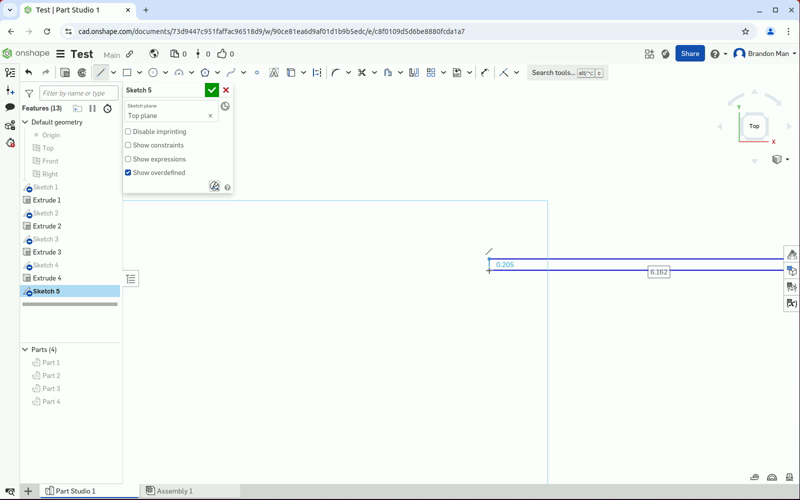
key_up(shift)
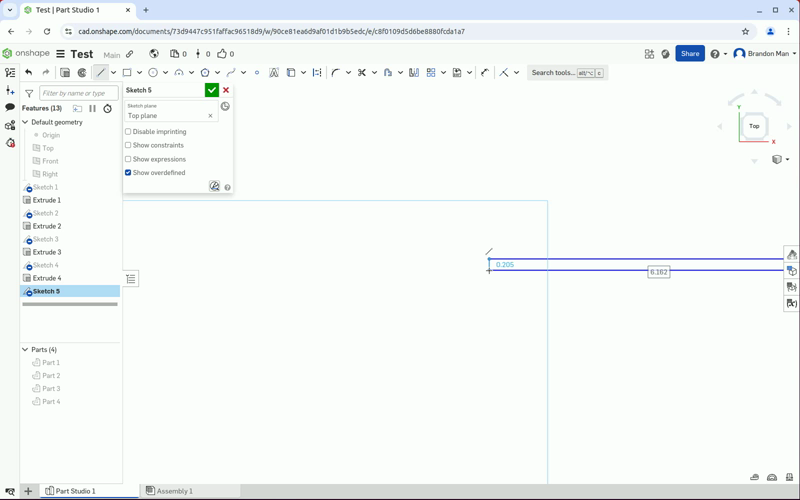
click(489, 270)
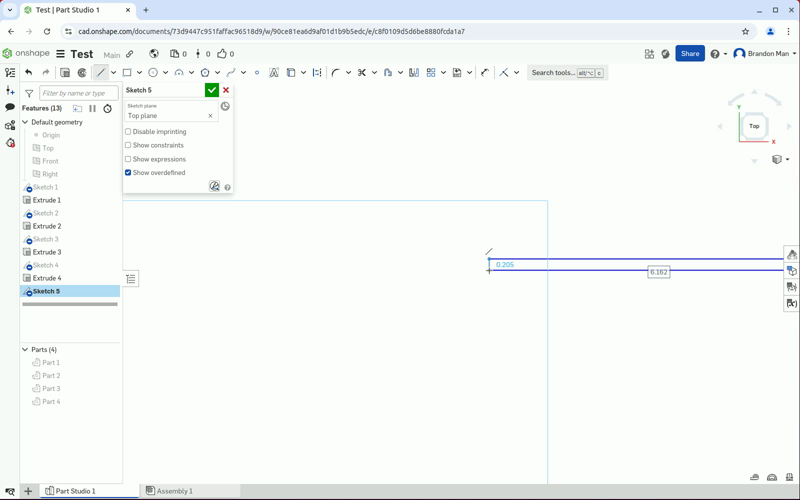
scroll(-6)
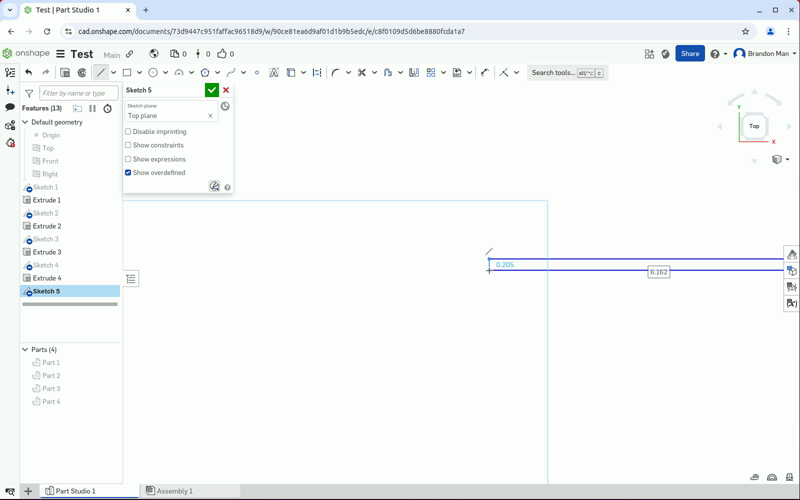
scroll(-6)
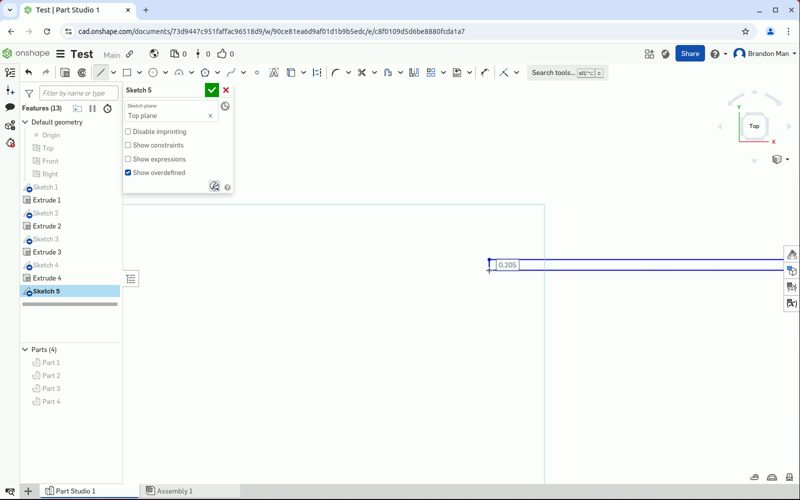
scroll(-6)
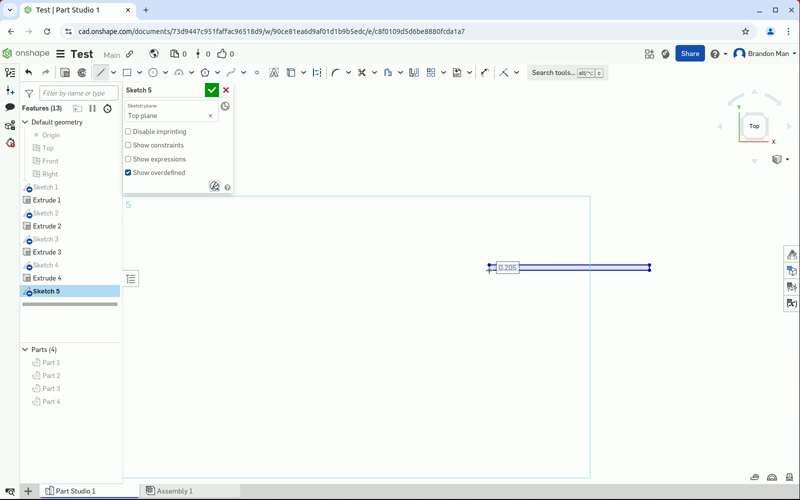
scroll(-6)
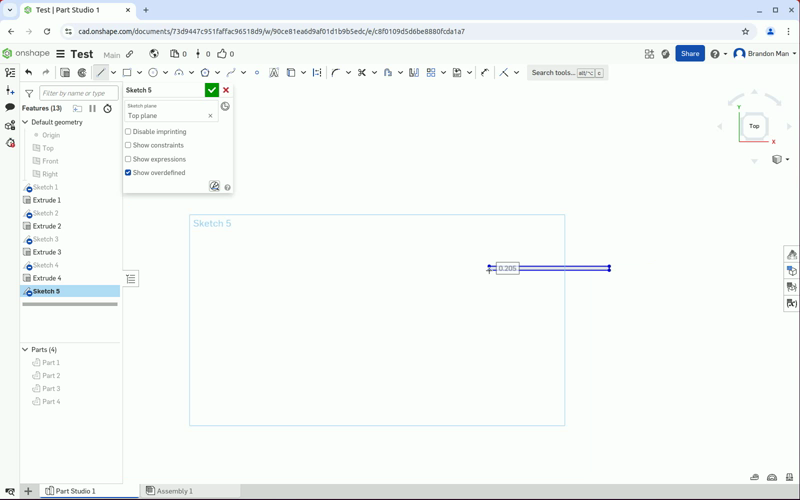
scroll(-6)
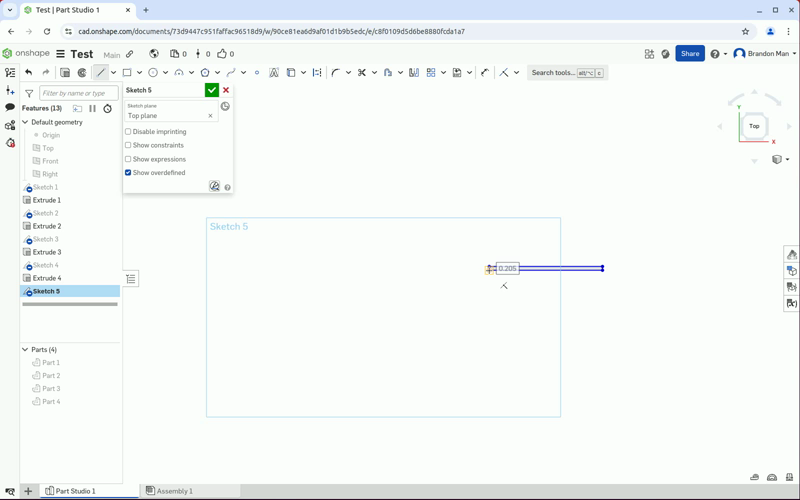
scroll(-6)
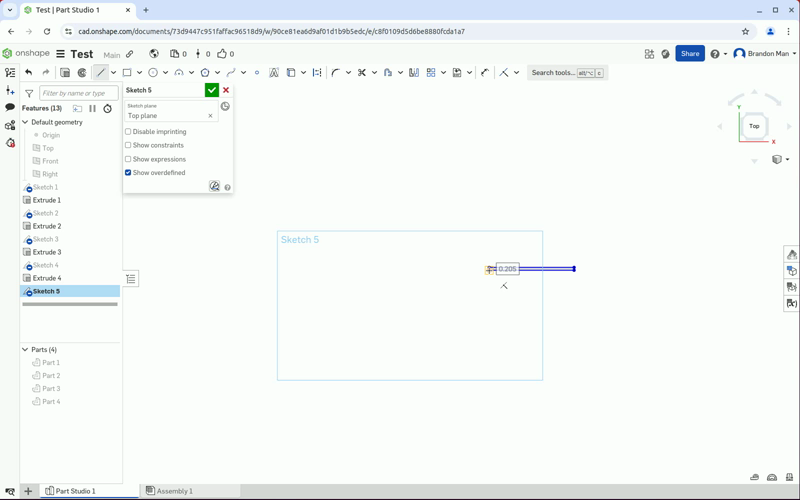
scroll(-6)
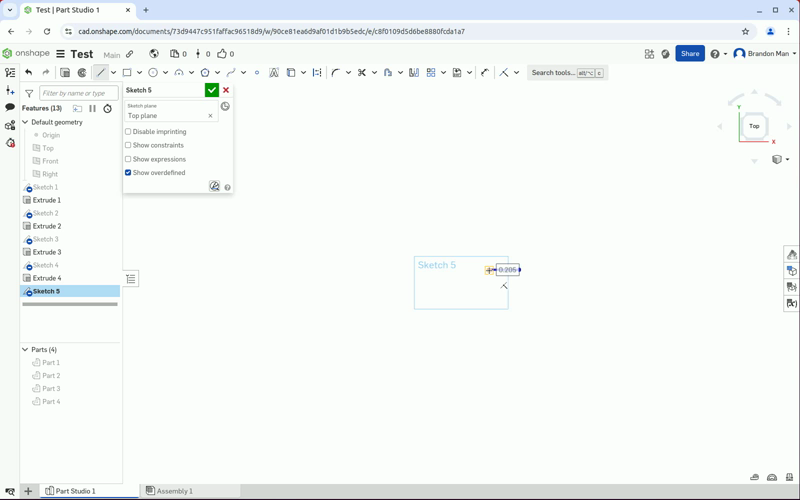
key(esc)
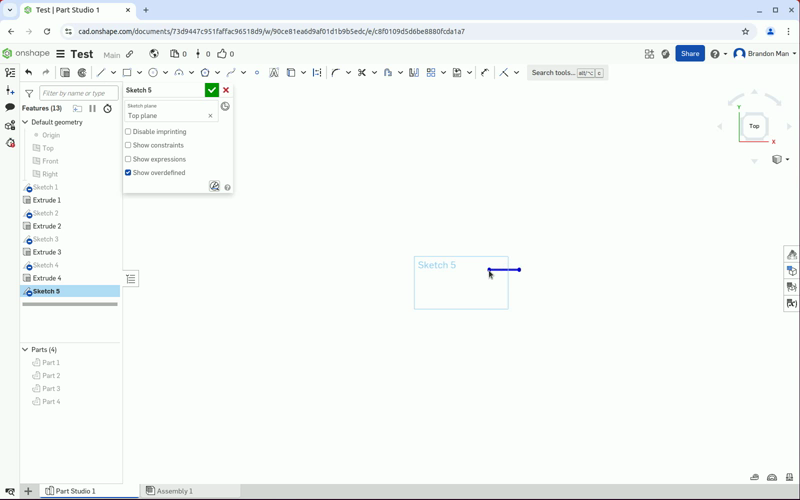
mouse_move(506, 269)
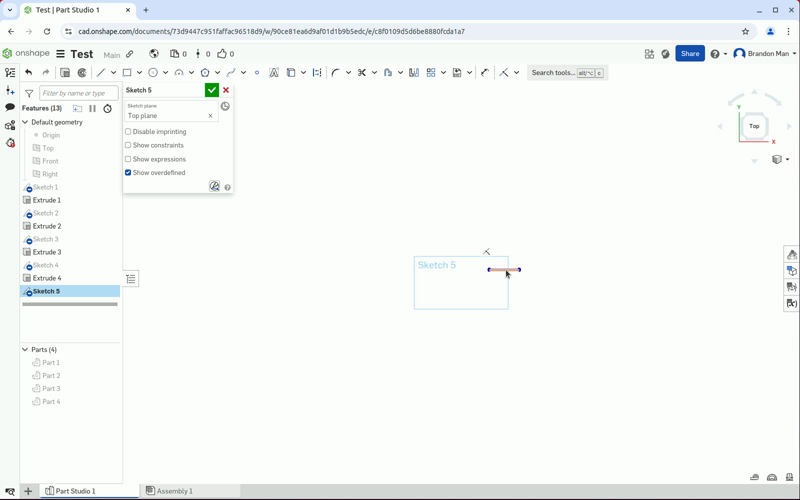
scroll(6)
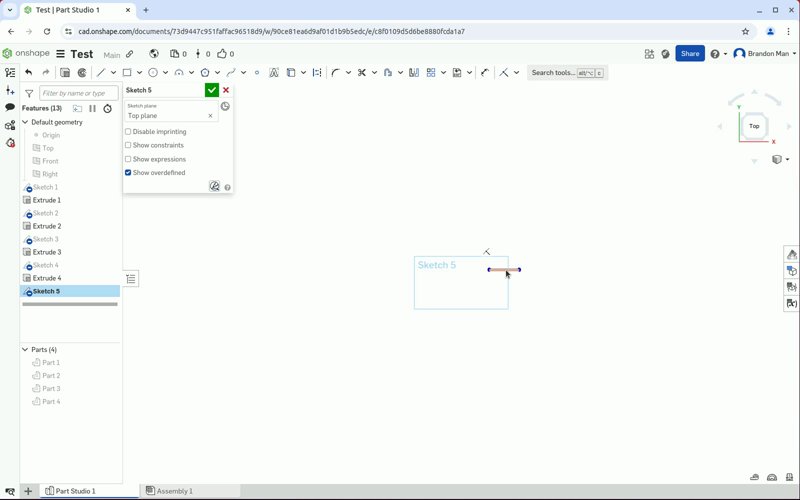
scroll(6)
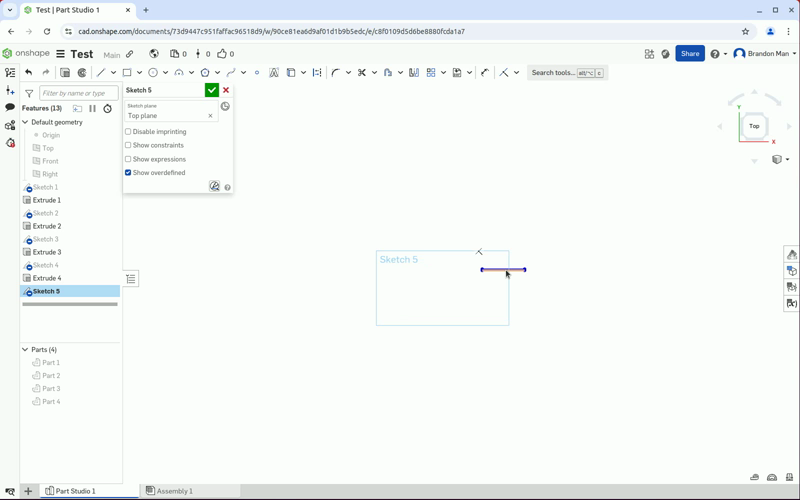
scroll(6)
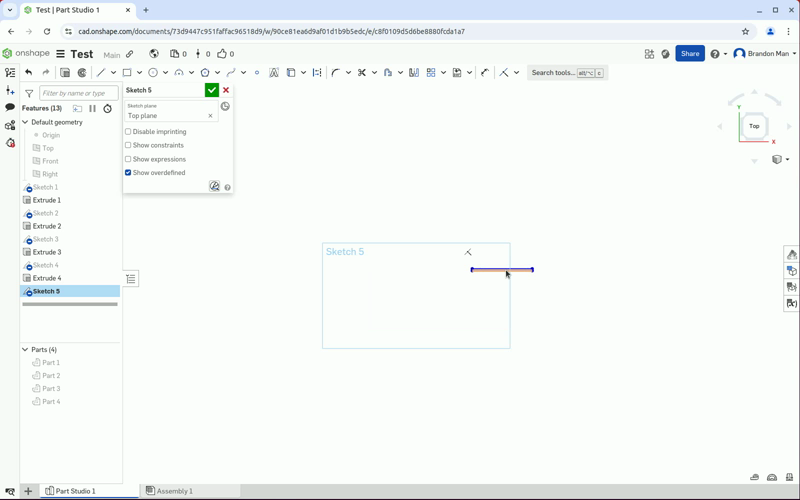
scroll(6)
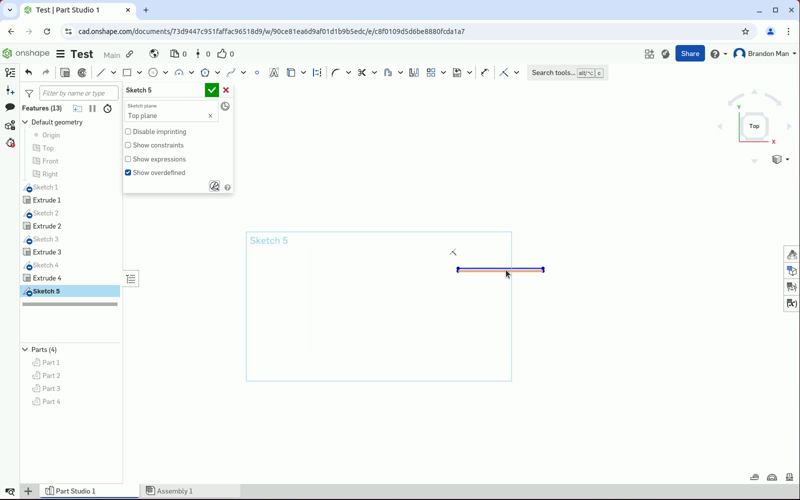
scroll(6)
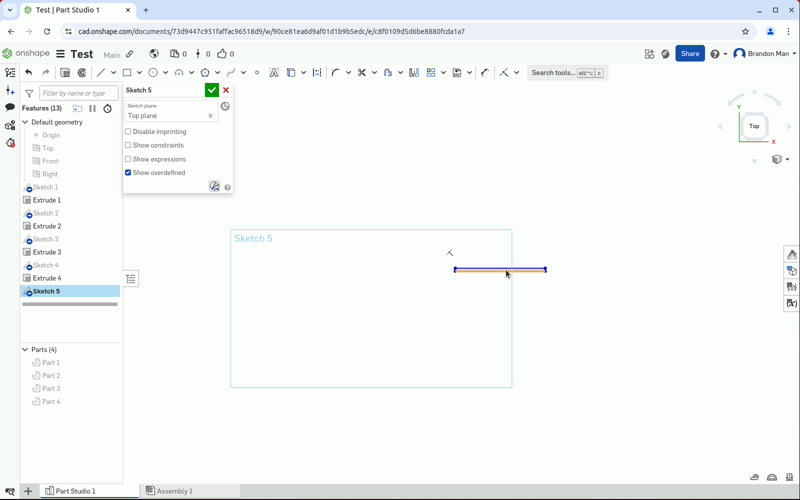
scroll(6)
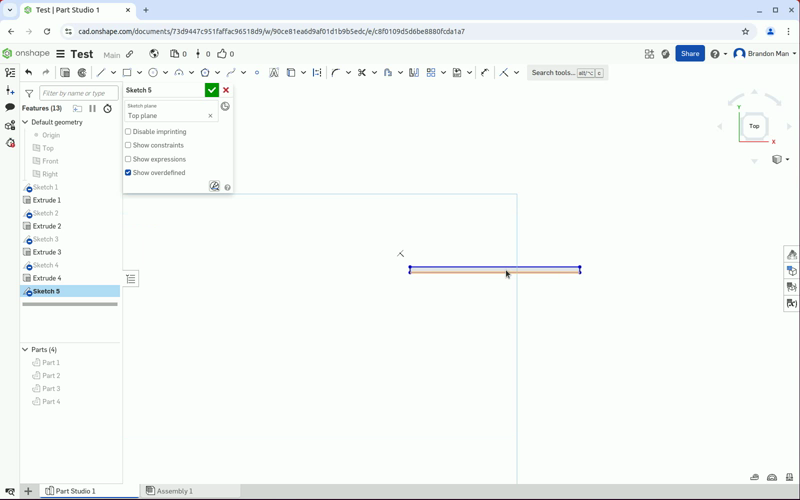
scroll(6)
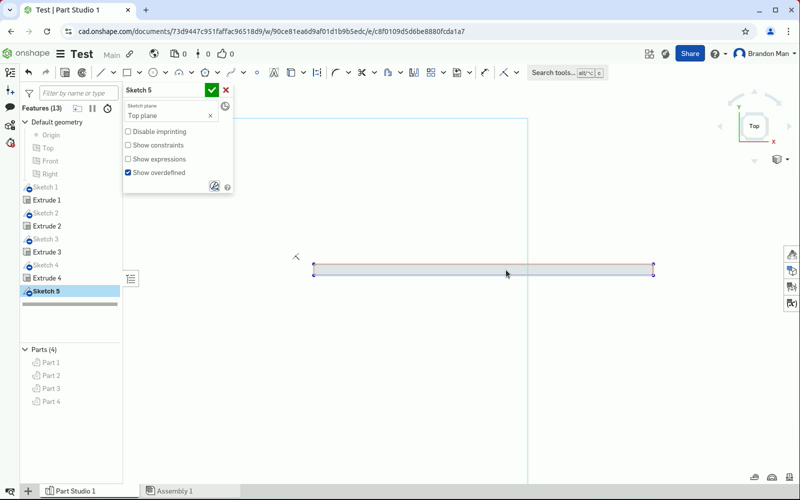
click(506, 269)
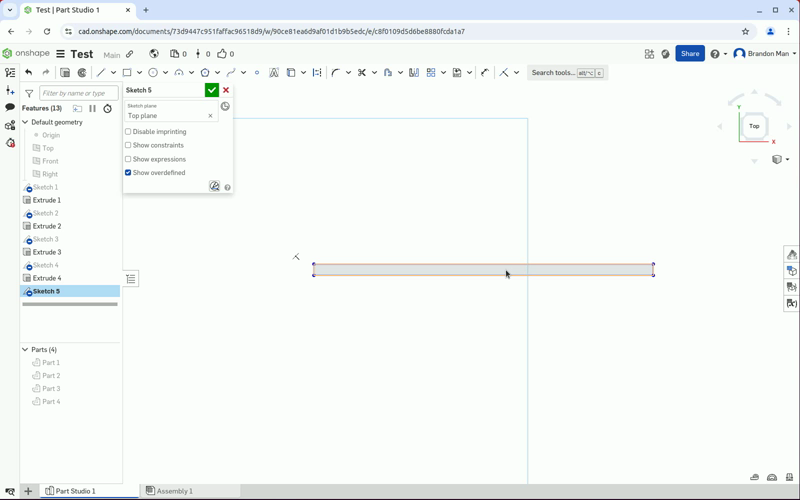
scroll(-6)
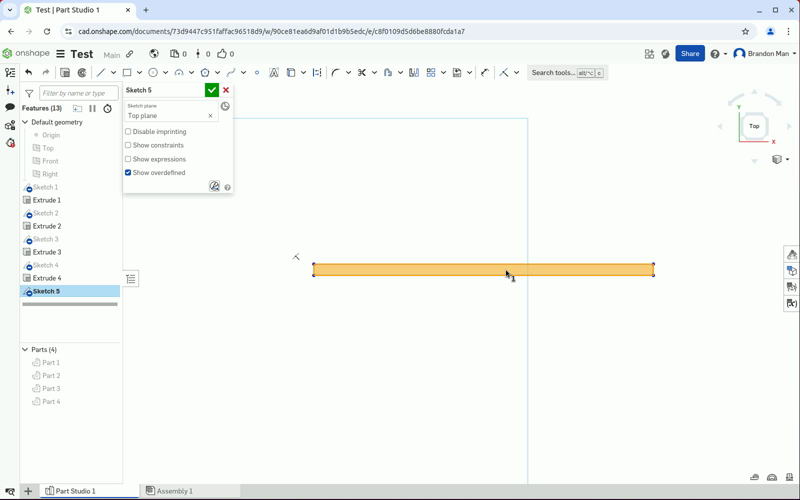
scroll(-6)
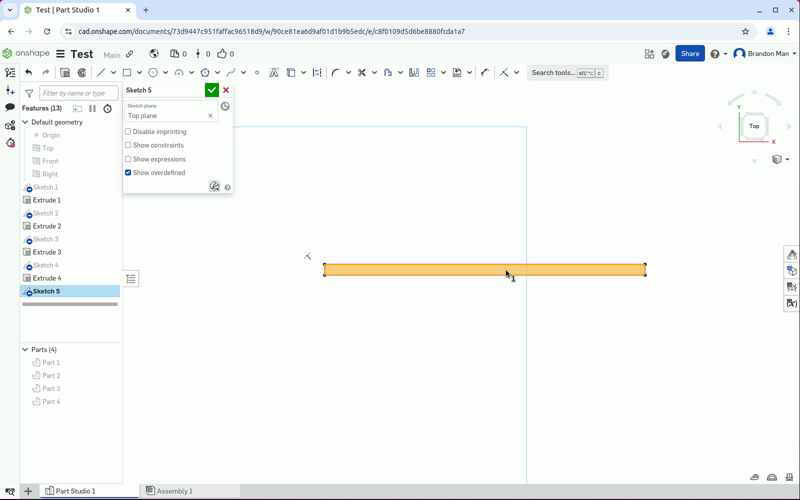
scroll(-6)
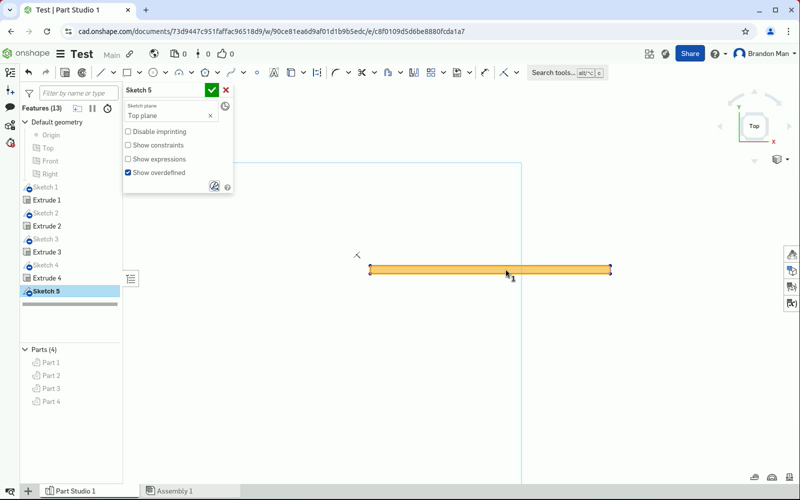
scroll(-6)
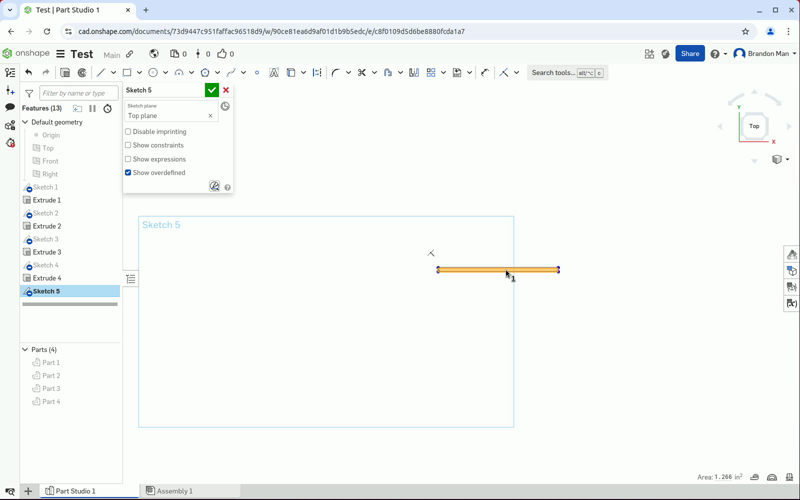
scroll(-6)
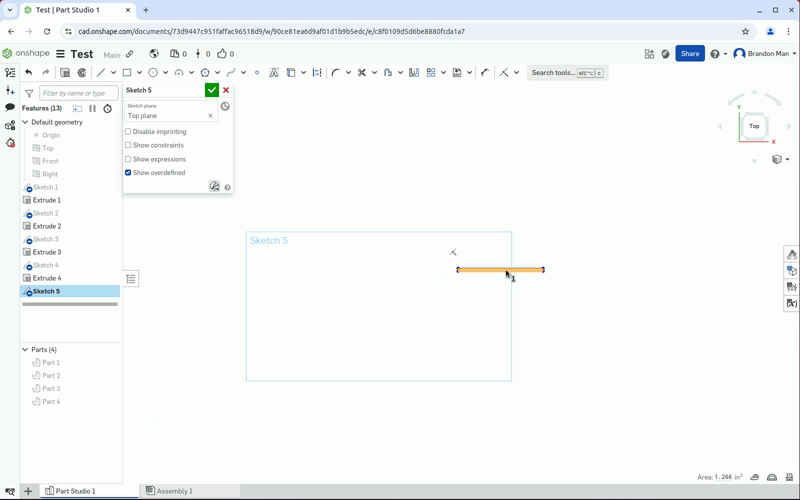
scroll(-6)
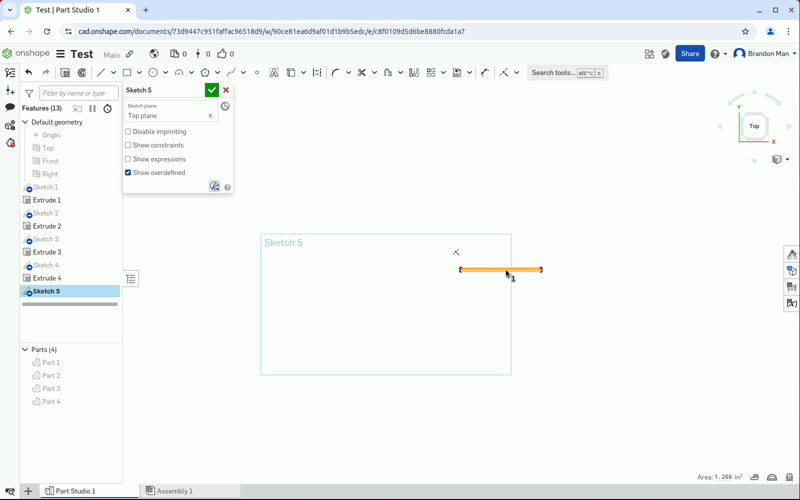
scroll(-6)
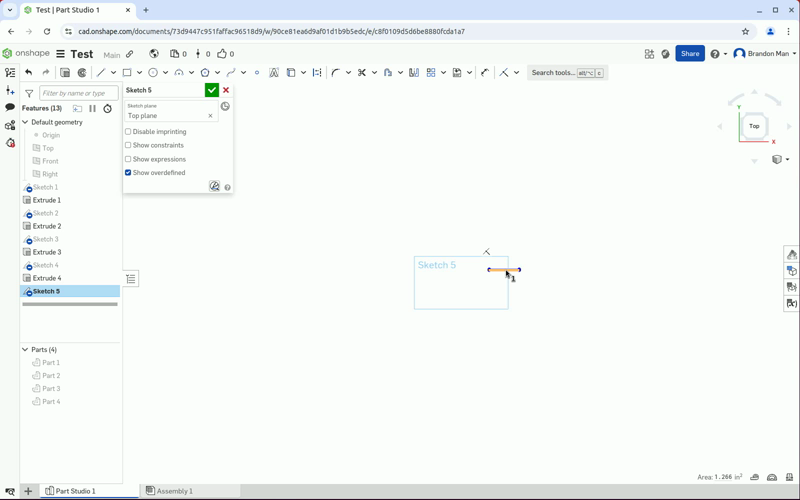
mouse_move(73, 352)
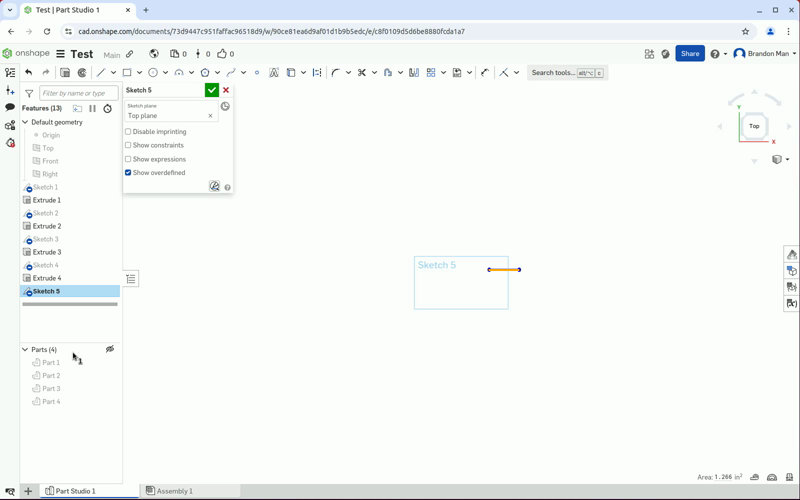
key(shift+y)
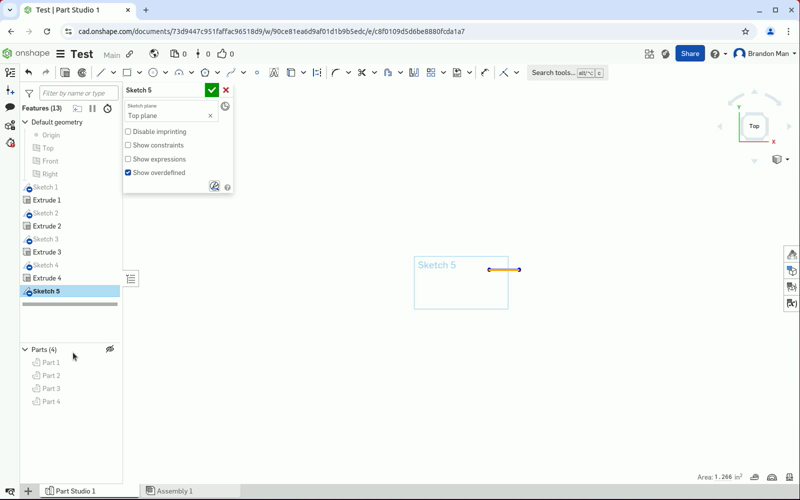
key(shift+e)
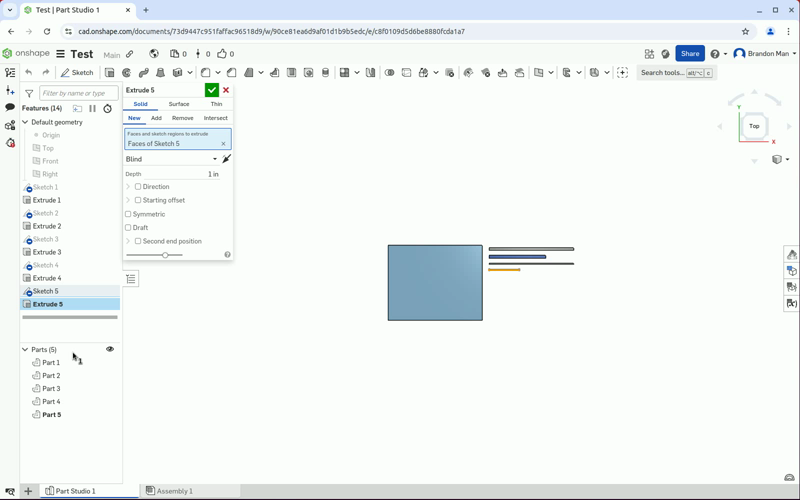
mouse_move(143, 106)
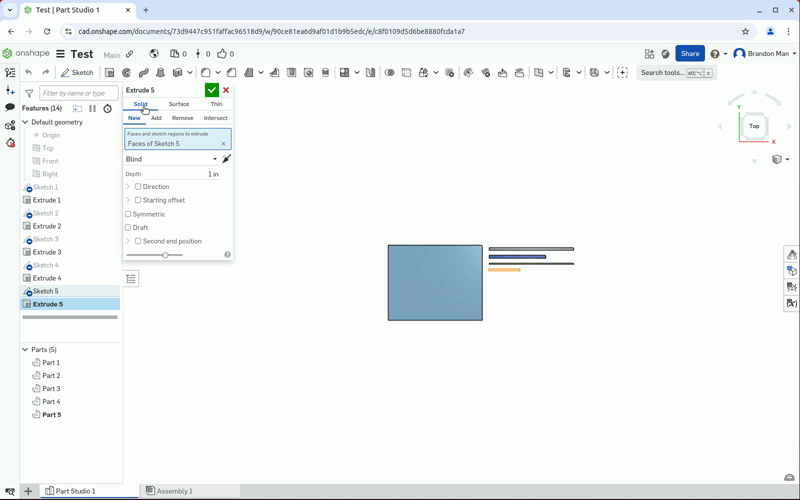
click(143, 106)
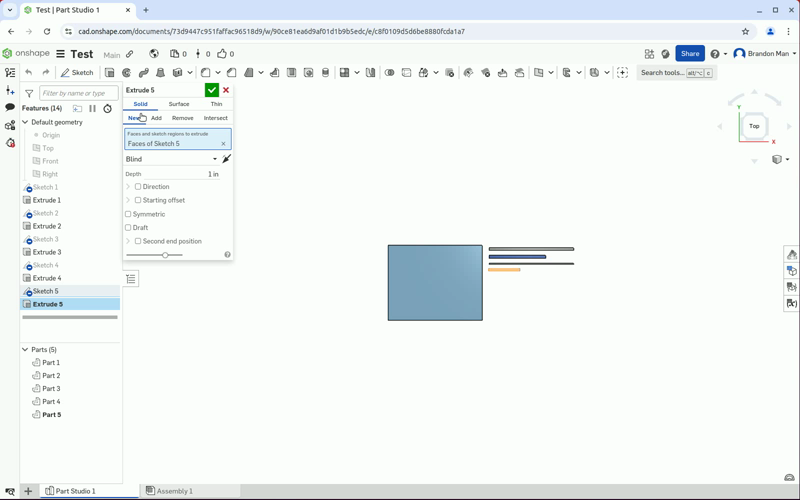
mouse_move(137, 120)
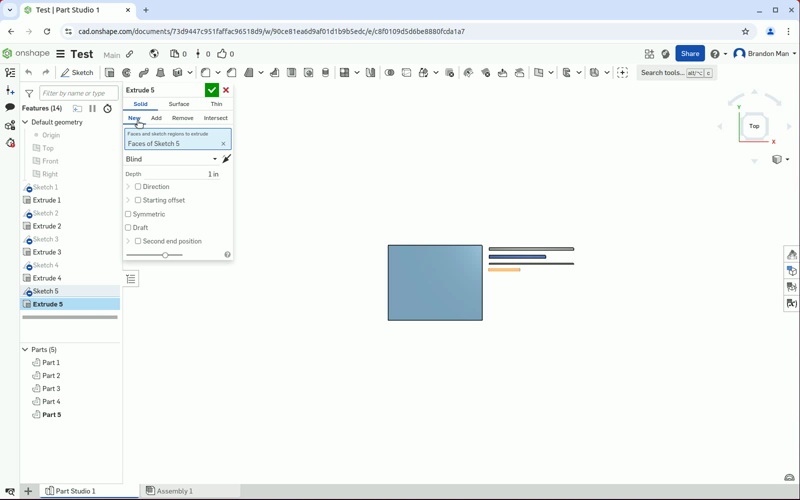
click(137, 120)
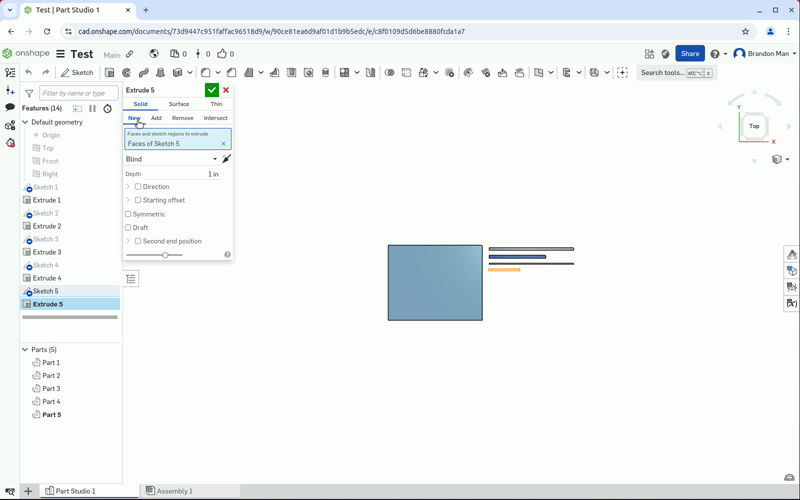
key(tab, 4)
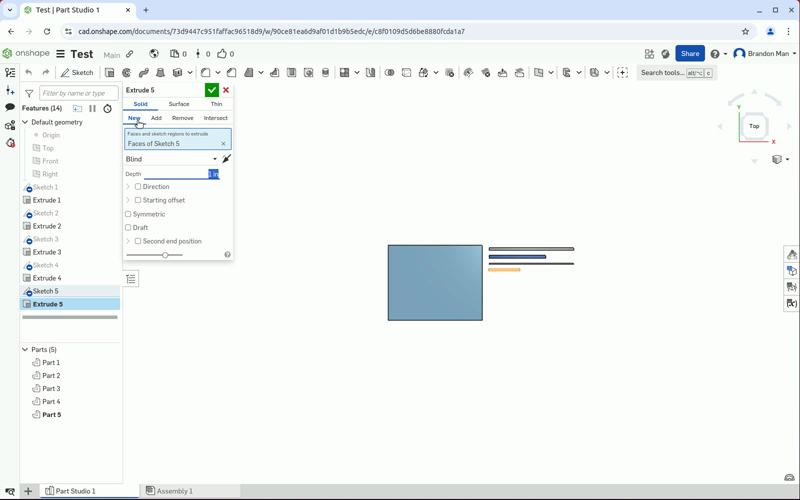
text(-0.241)
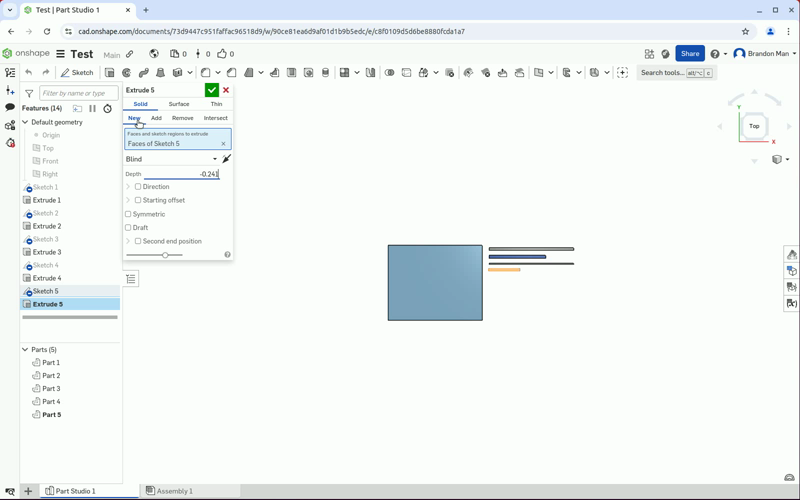
key(enter)
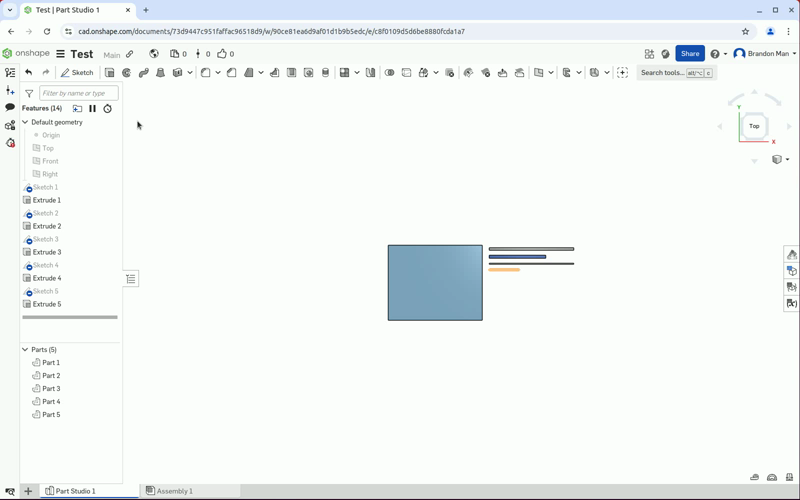
key(shift+h)
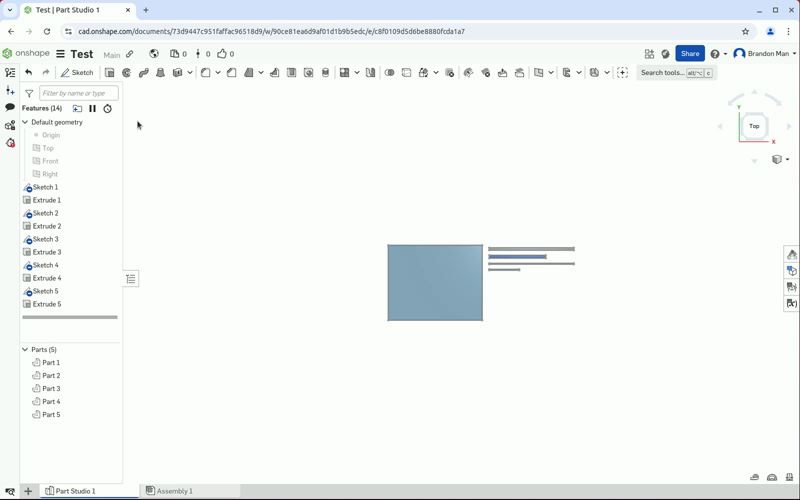
key(shift+h)
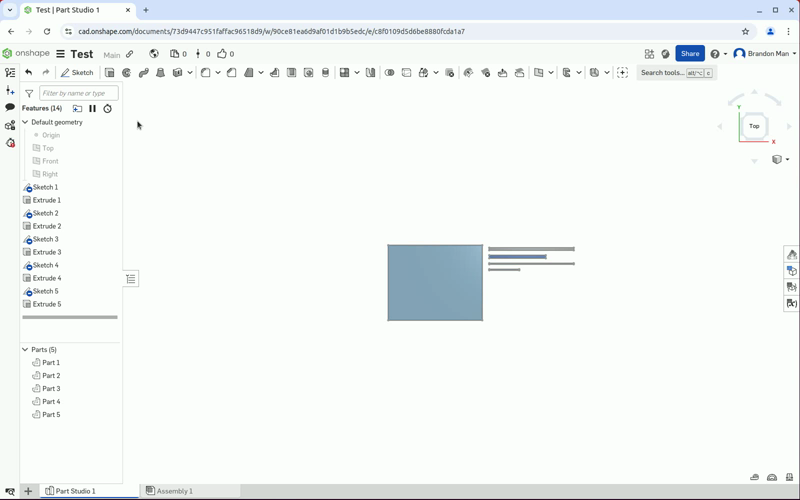
key(shift+7)
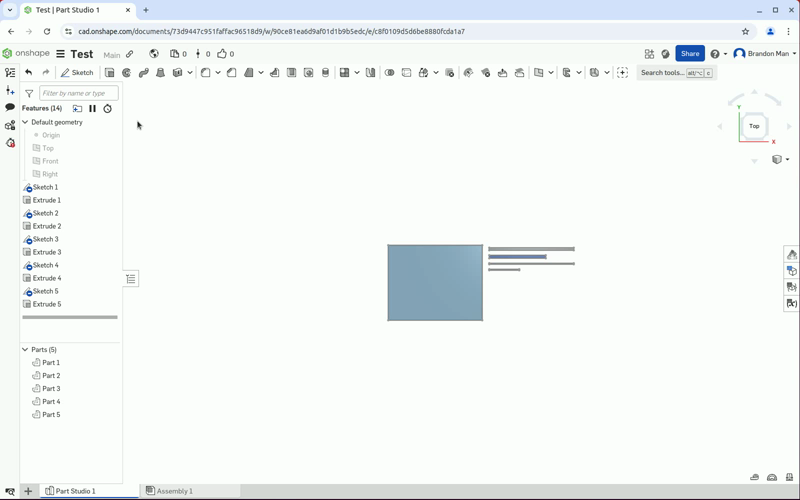
key(up, 3)
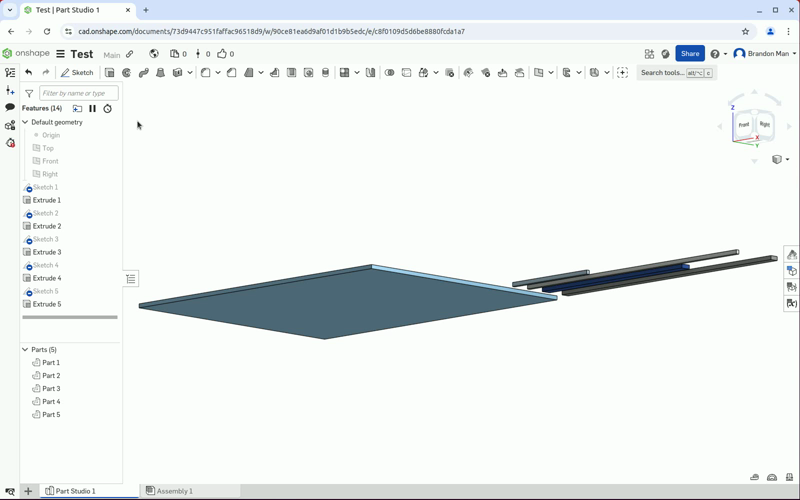
key(left, 3)
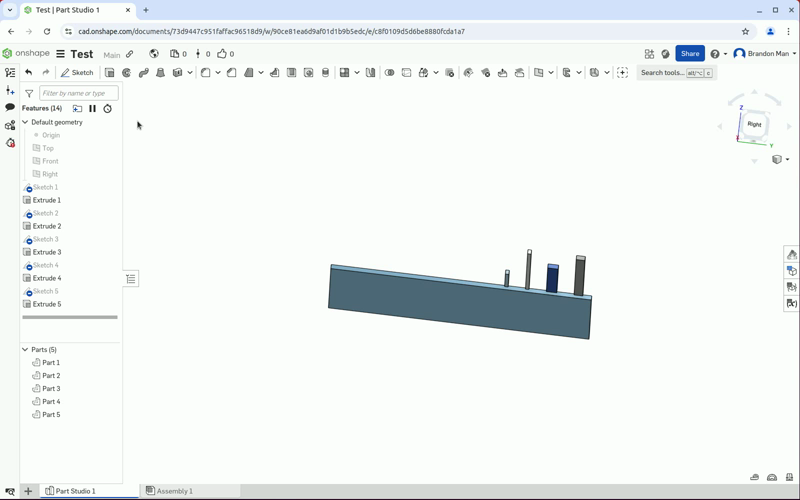
key(right, 3)
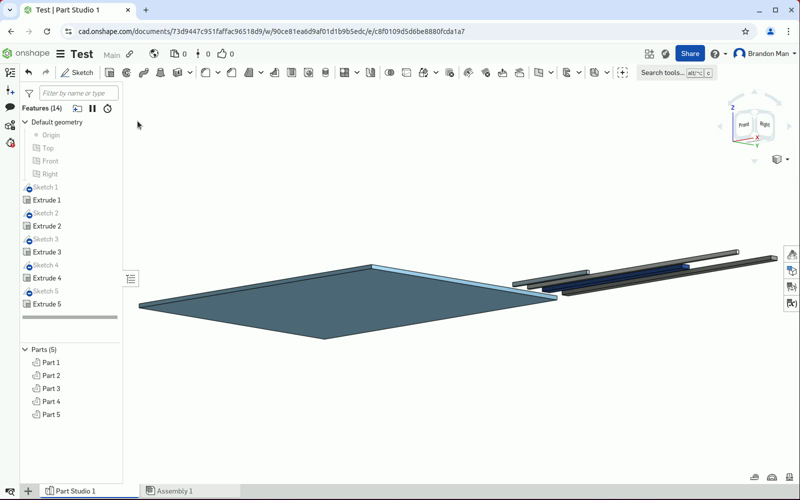
key(down, 3)
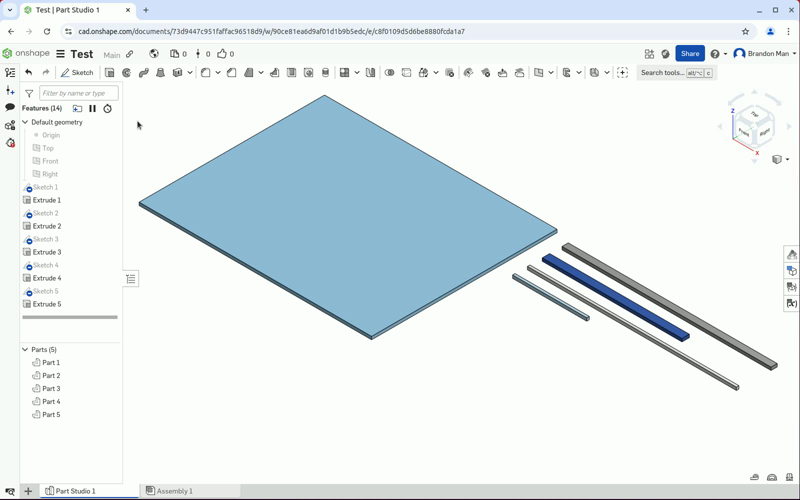
mouse_move(73, 189)
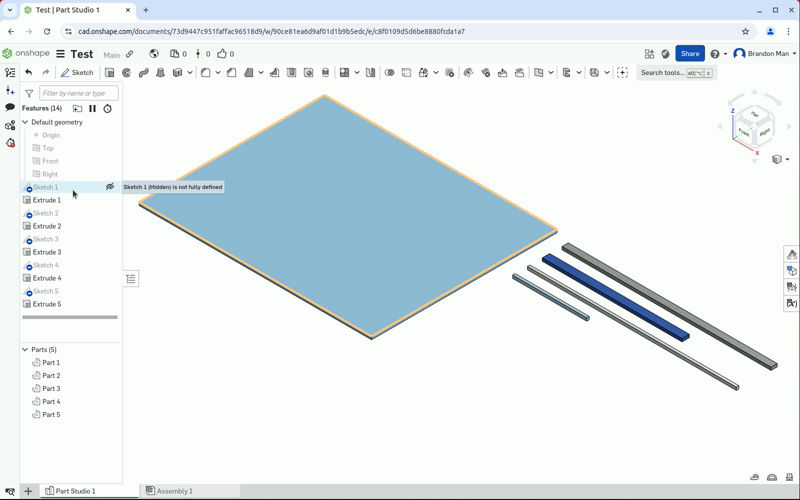
click(73, 189)